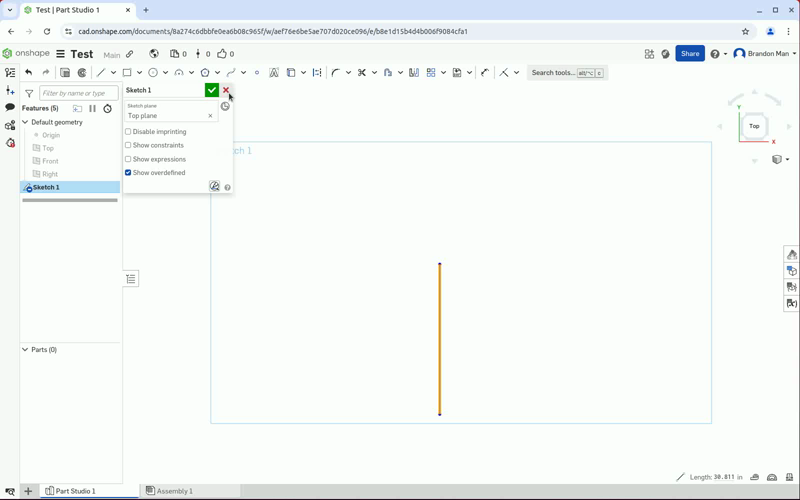
key(shift+h)
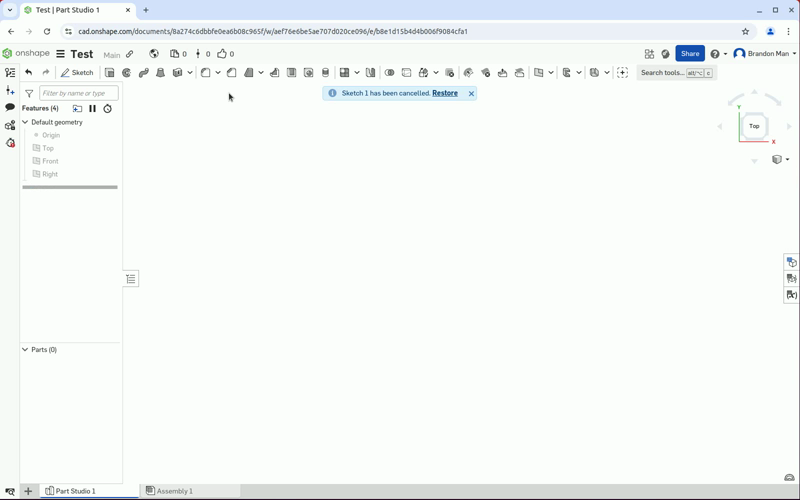
mouse_move(73, 352)
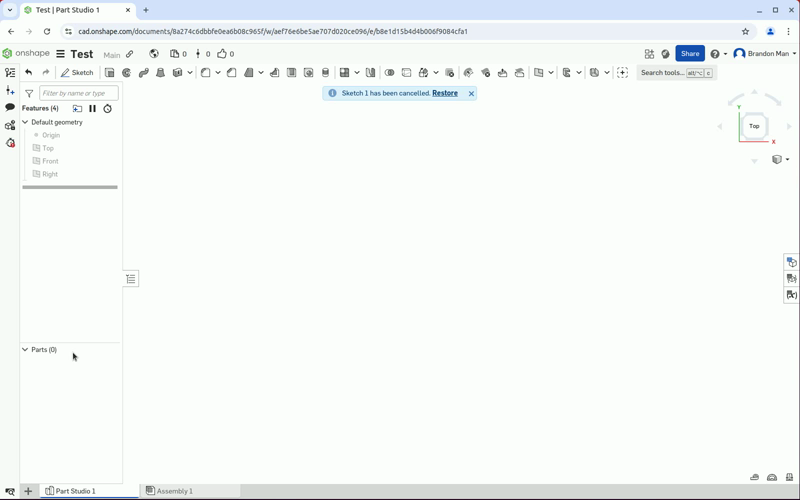
key(y)
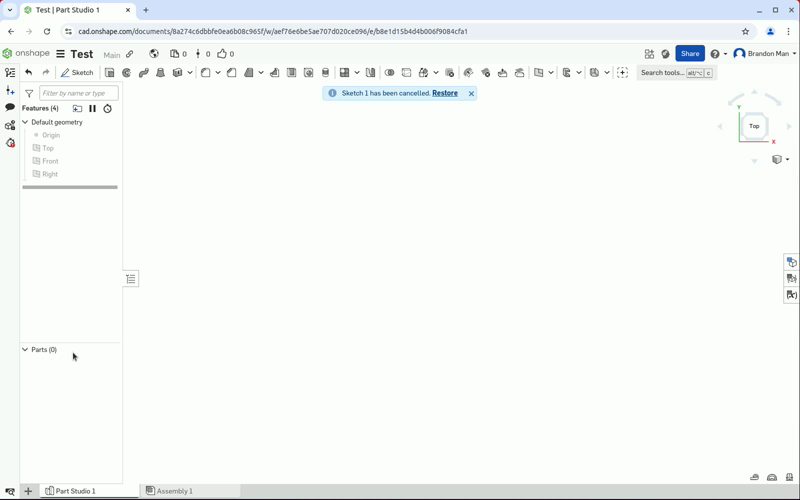
key(shift+p)
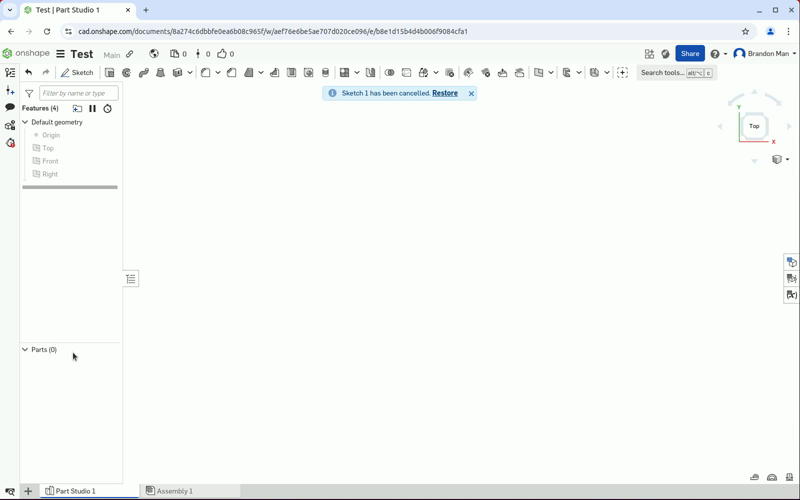
key(space)
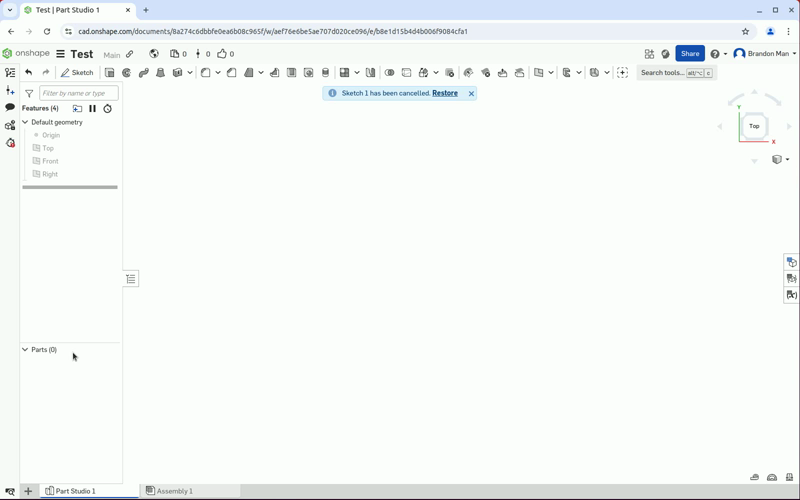
key_down(shift)
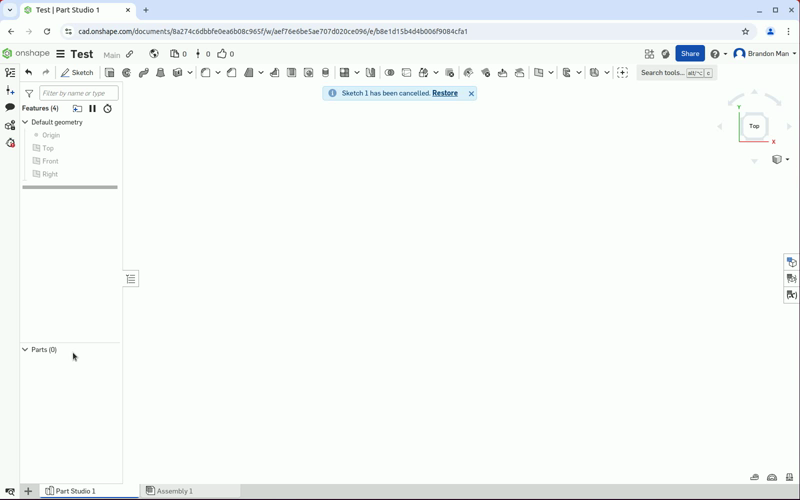
key(up)
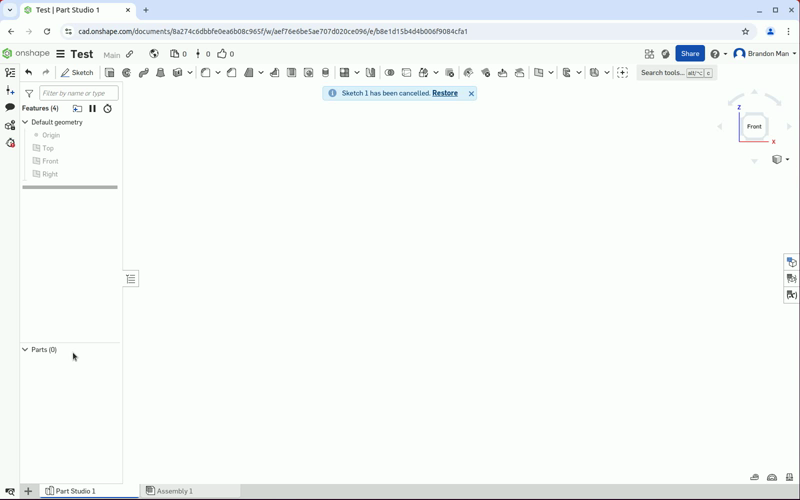
key_up(shift)
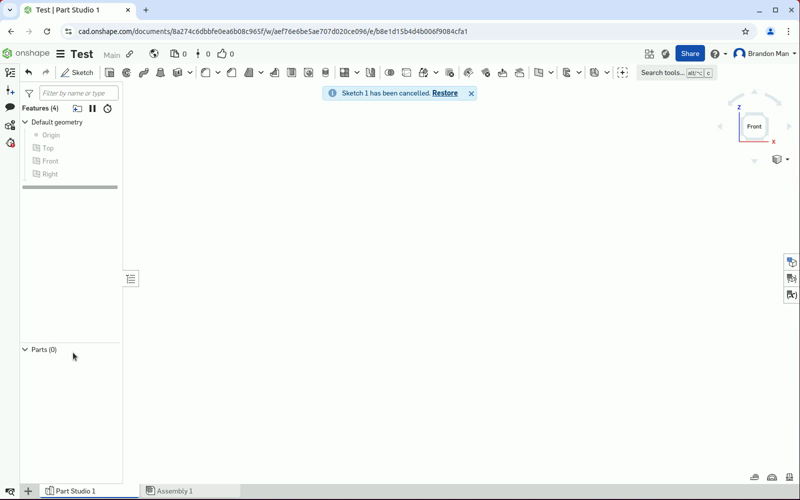
mouse_move(73, 352)
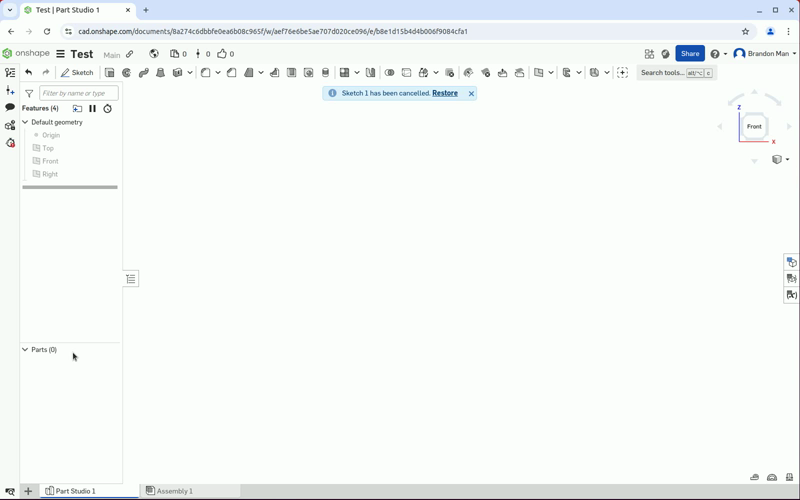
key(shift+y)
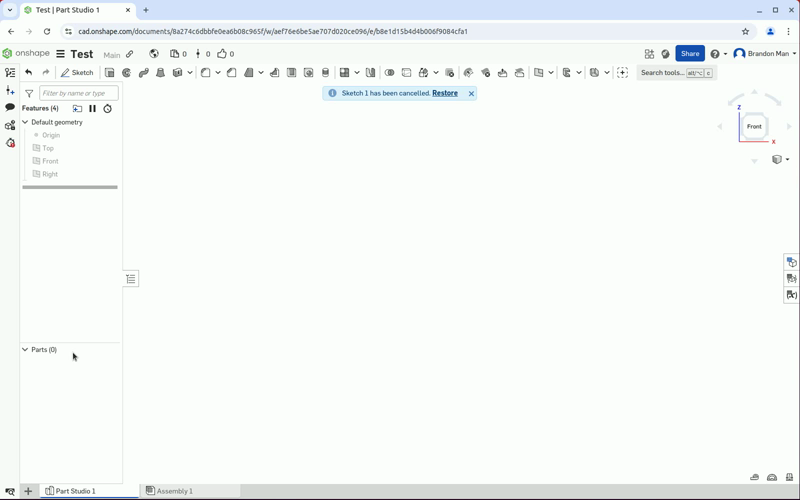
key(shift+s)
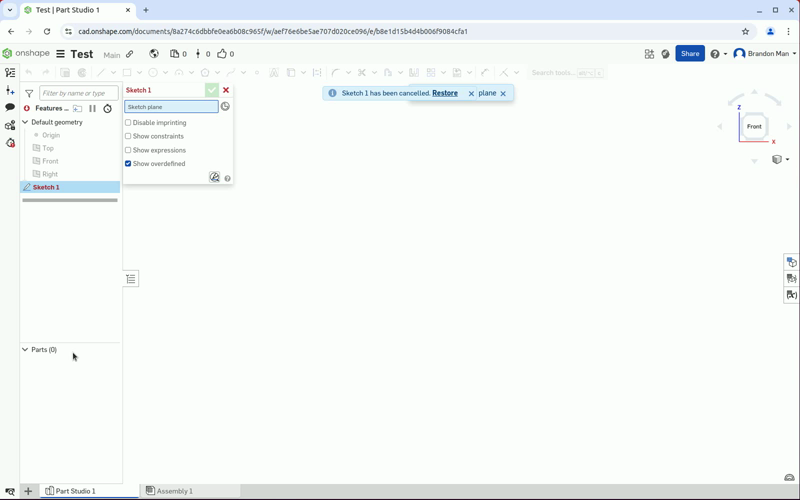
mouse_move(73, 163)
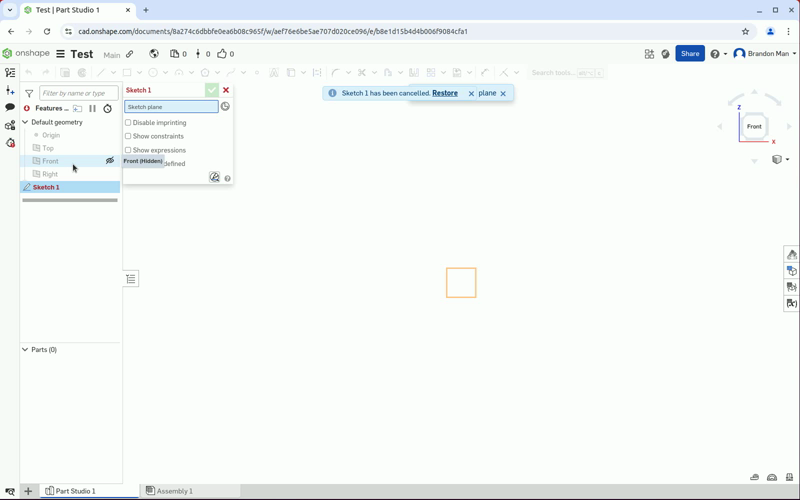
click(73, 163)
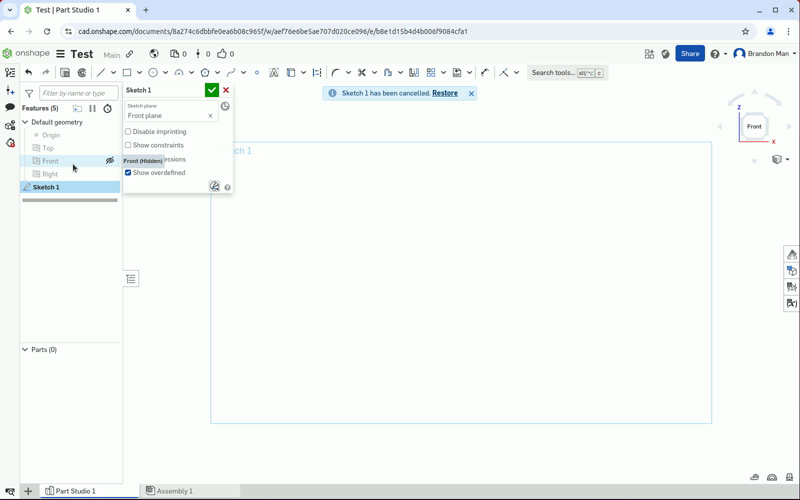
mouse_move(73, 352)
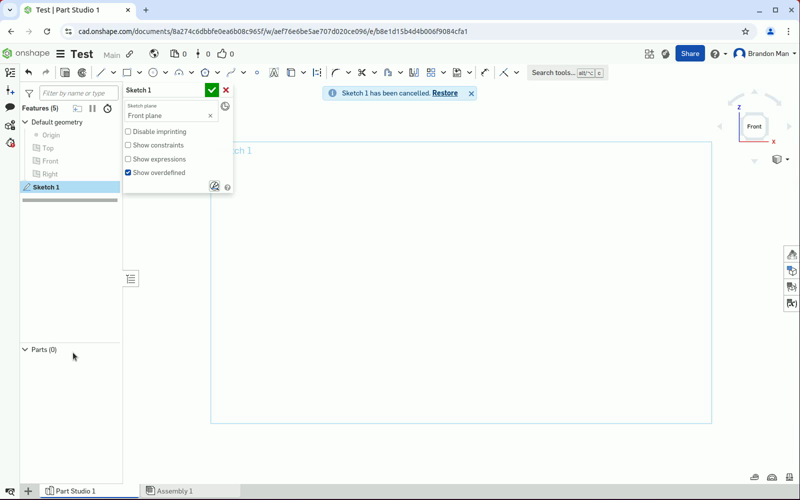
key(y)
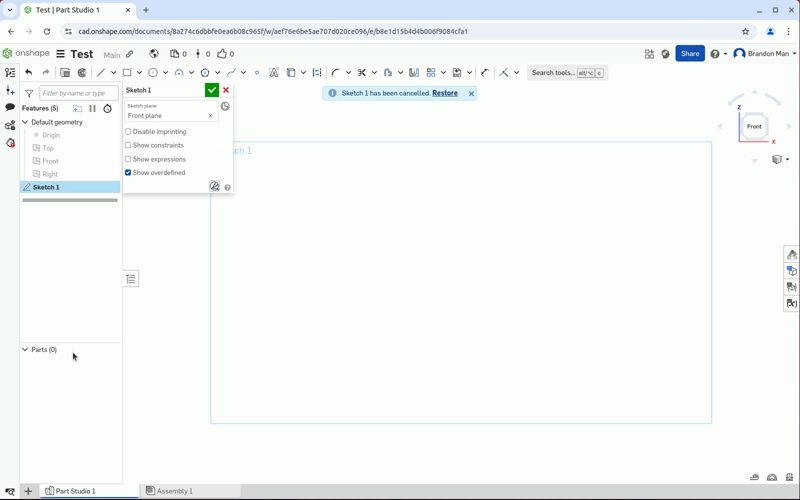
key(l)
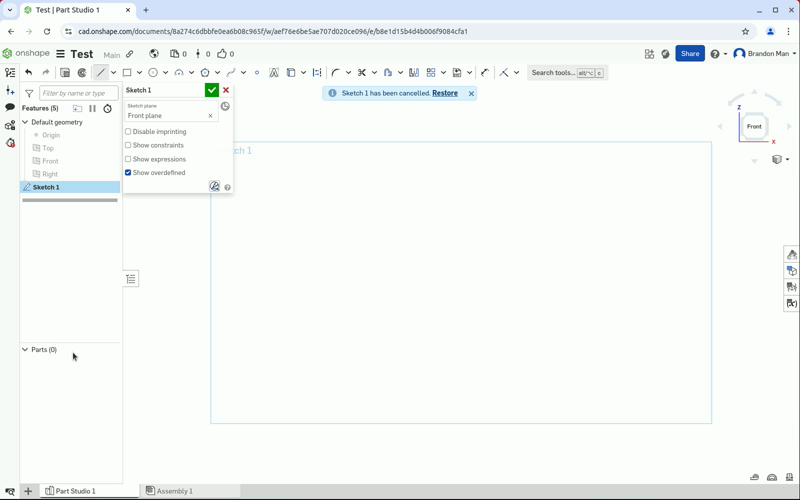
key_down(shift)
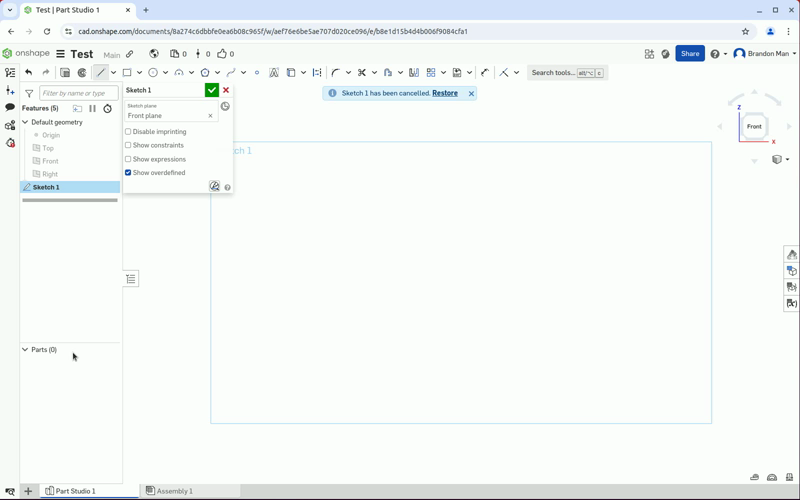
mouse_move(460, 280)
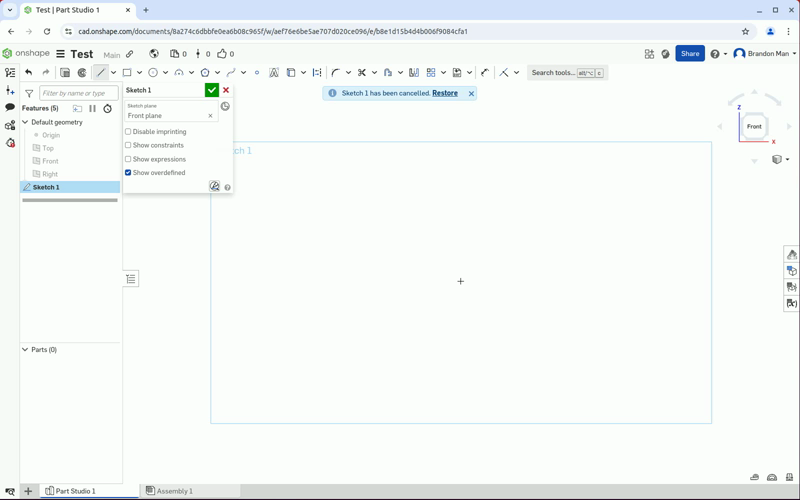
click(460, 280)
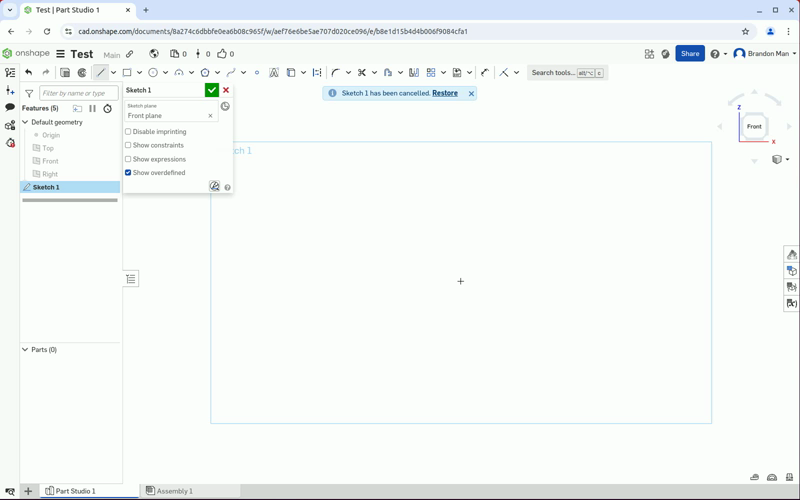
key_up(shift)
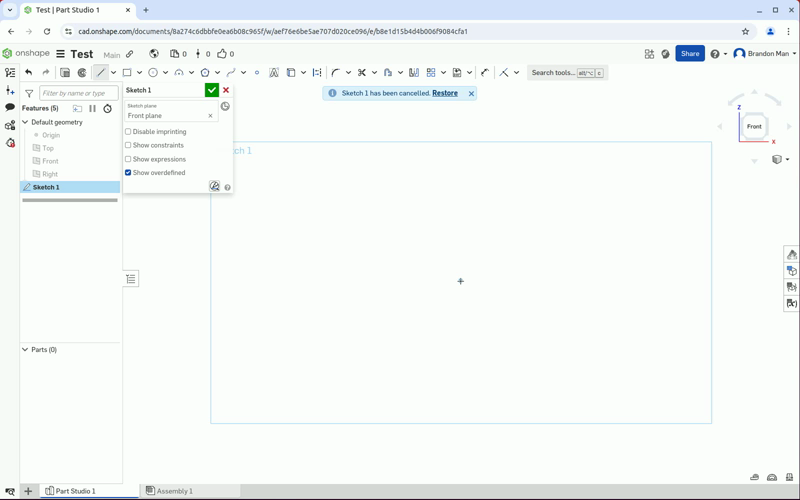
key_down(shift)
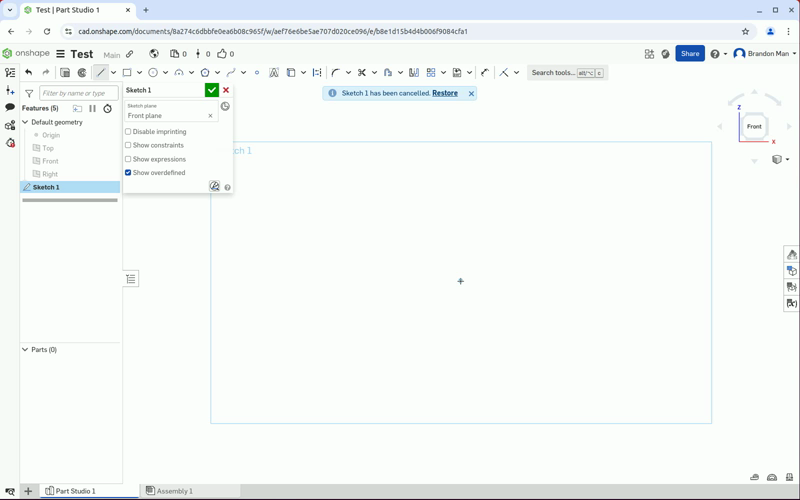
mouse_move(490, 280)
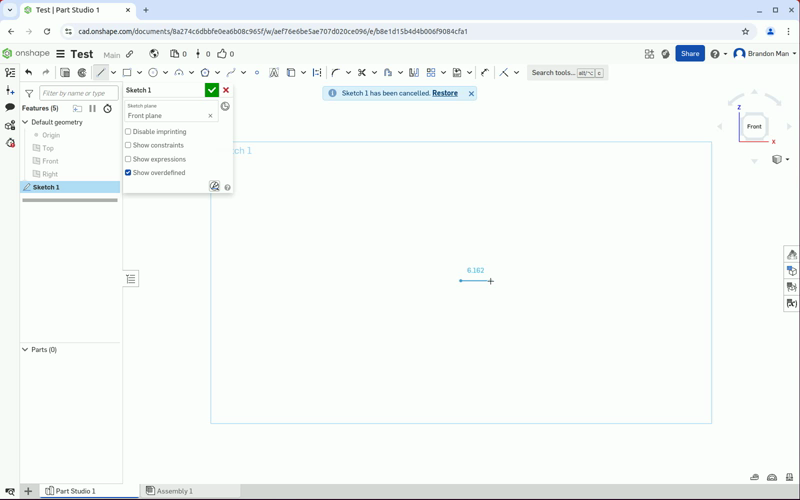
mouse_move(464, 280)
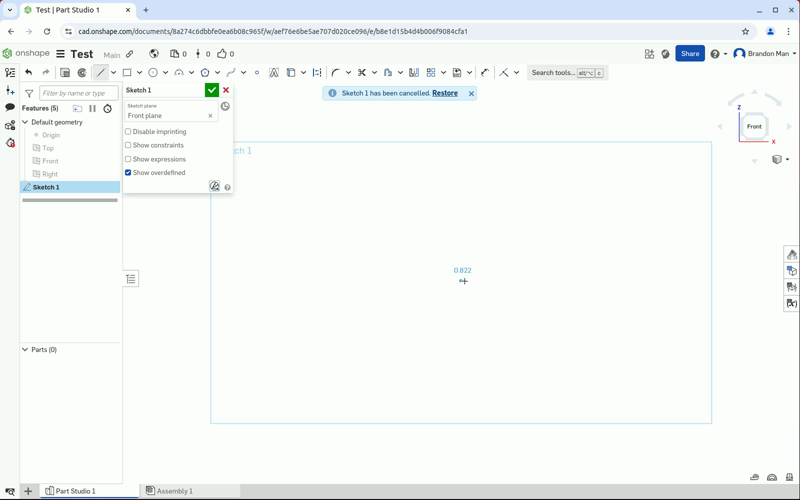
scroll(6)
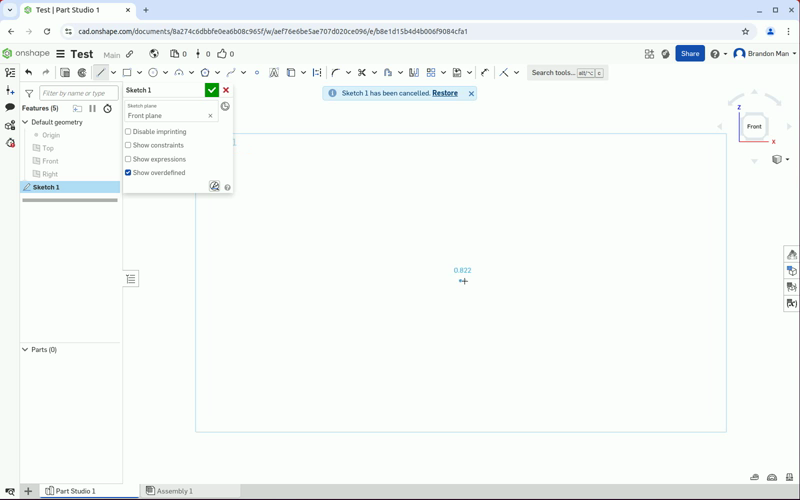
scroll(6)
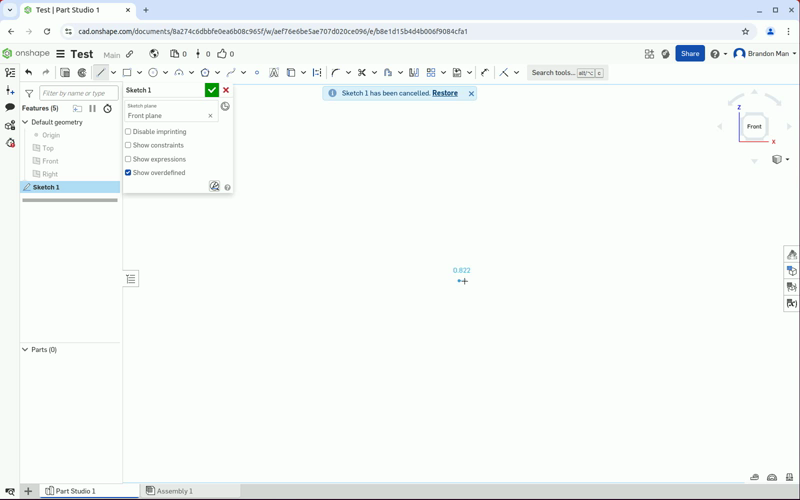
scroll(6)
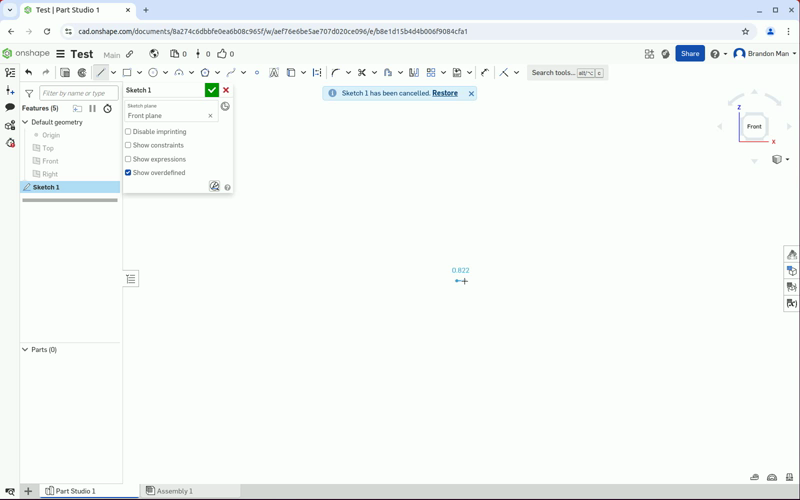
scroll(6)
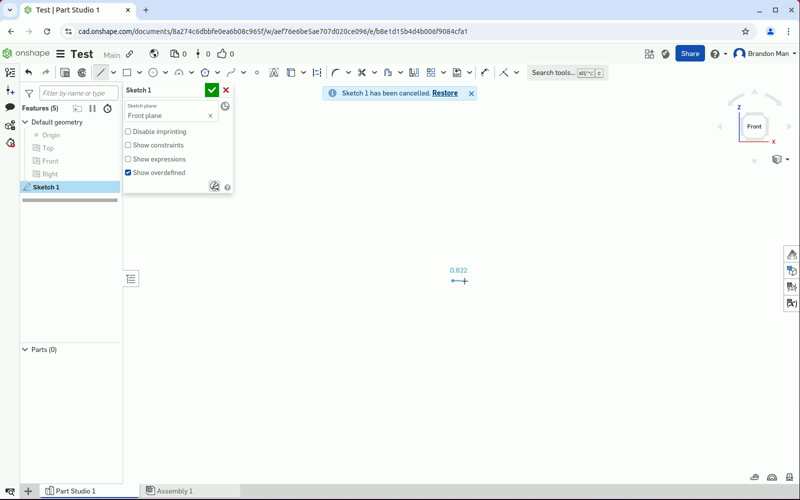
scroll(6)
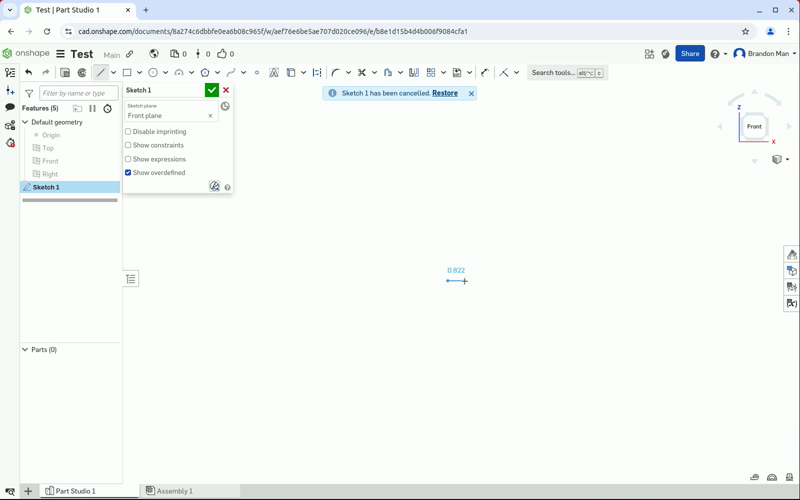
scroll(6)
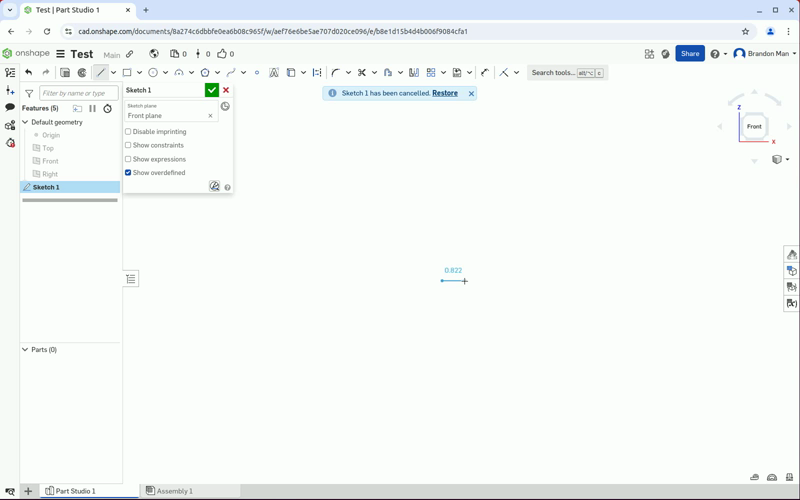
scroll(6)
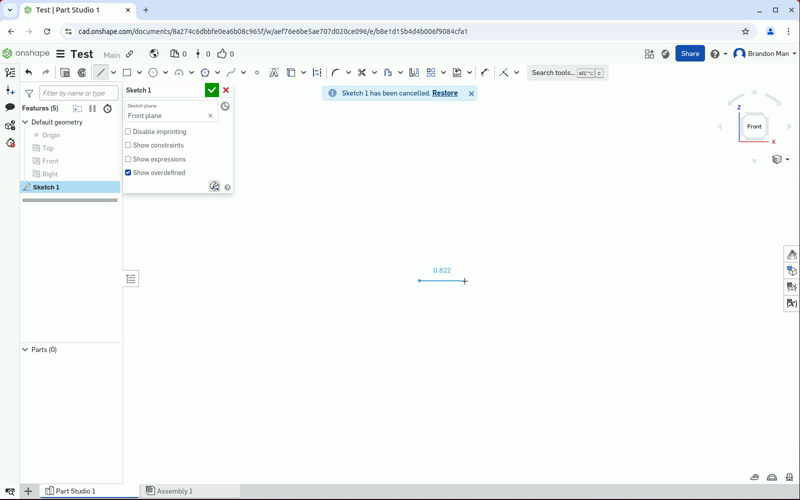
click(464, 280)
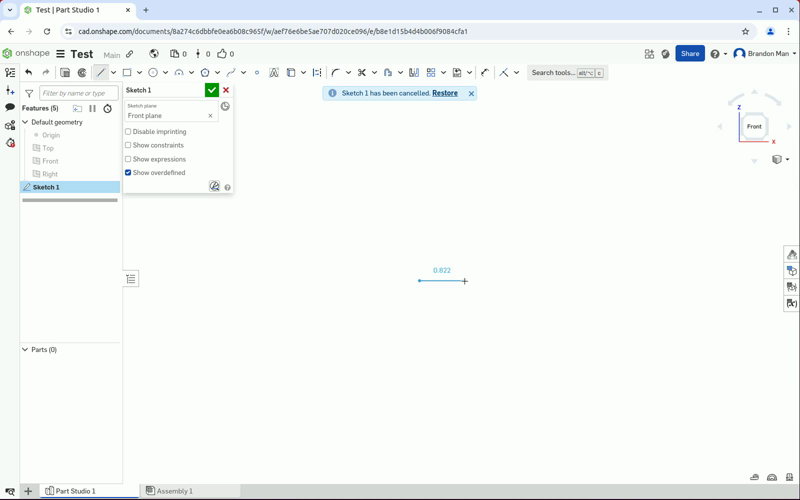
scroll(-6)
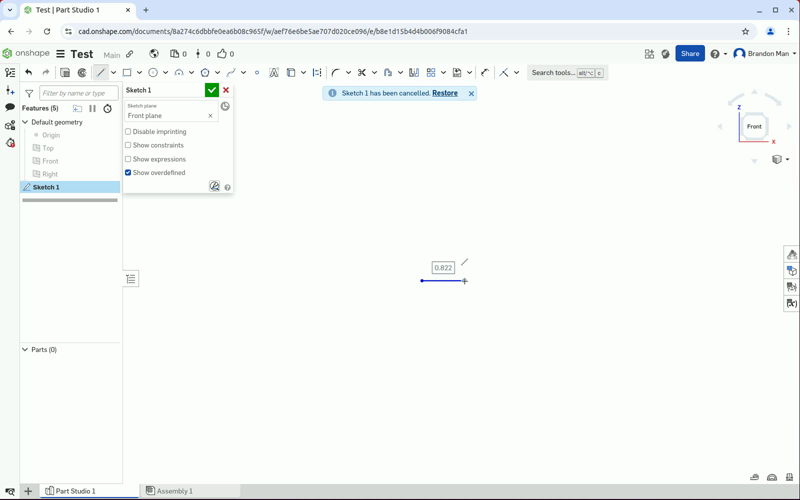
scroll(-6)
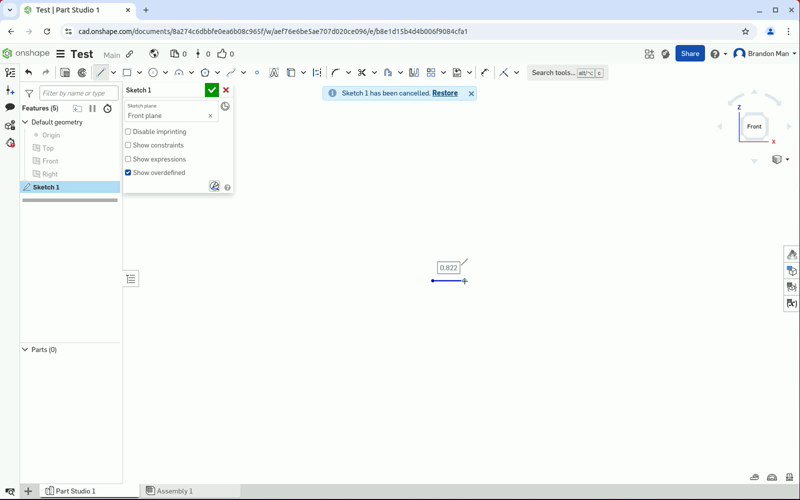
scroll(-6)
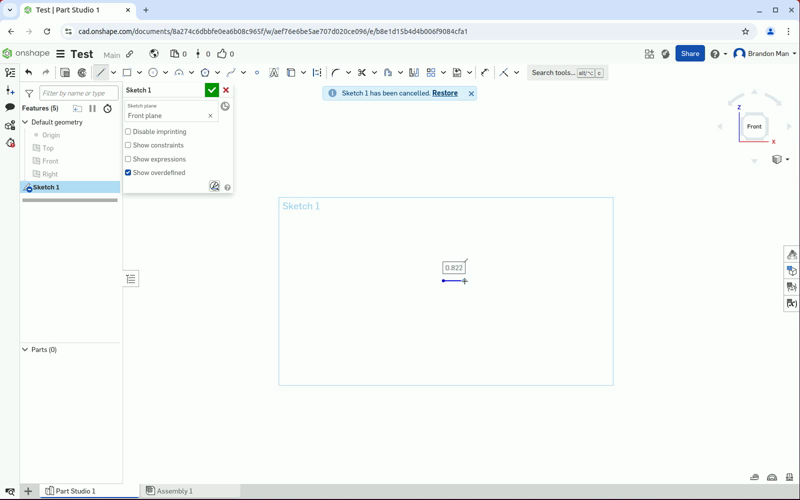
scroll(-6)
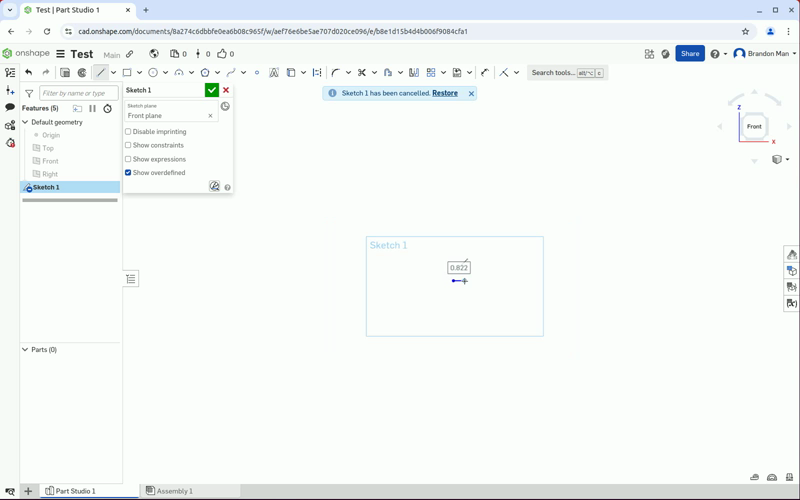
scroll(-6)
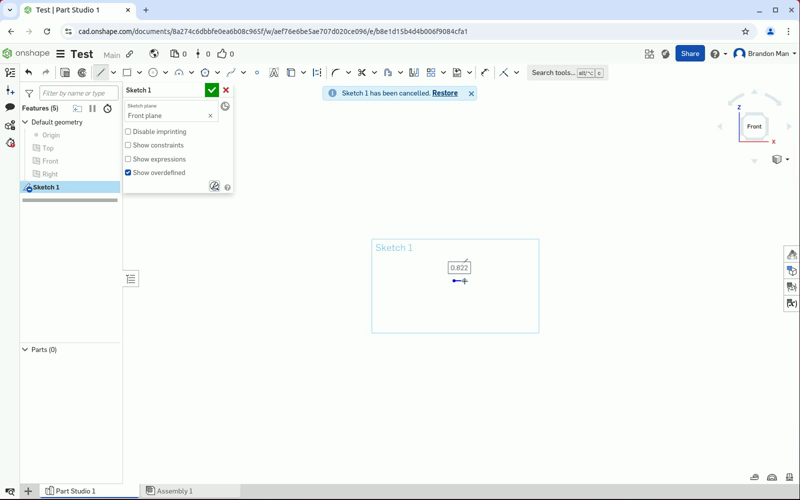
scroll(-6)
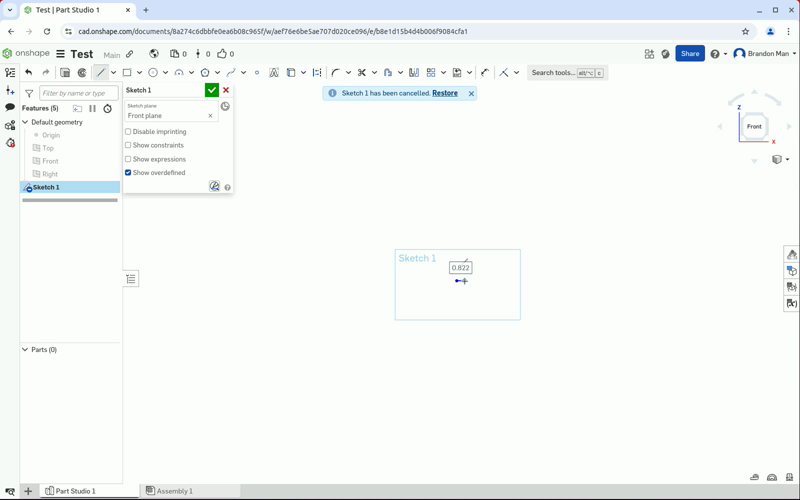
scroll(-6)
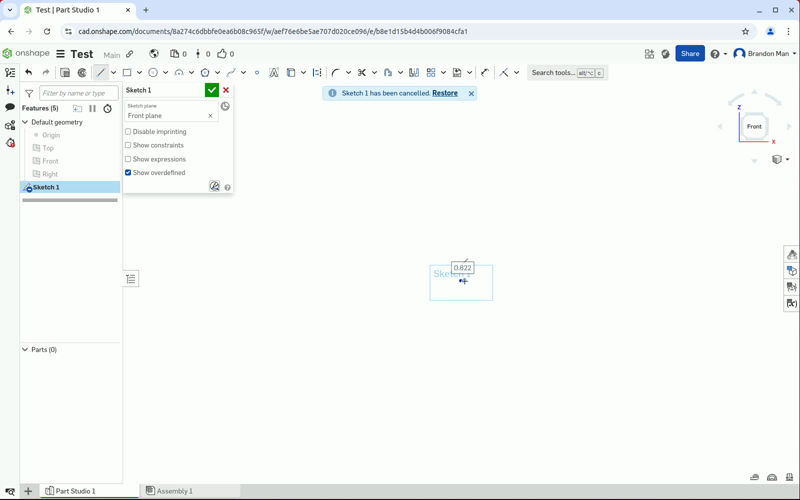
key_up(shift)
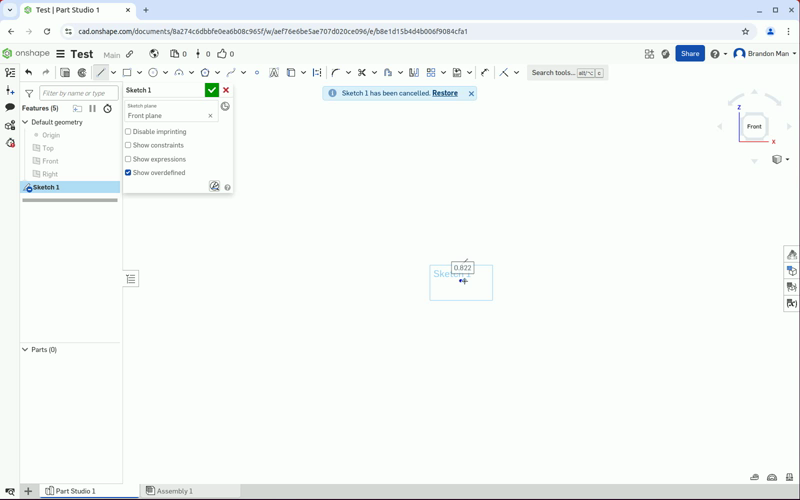
key_down(shift)
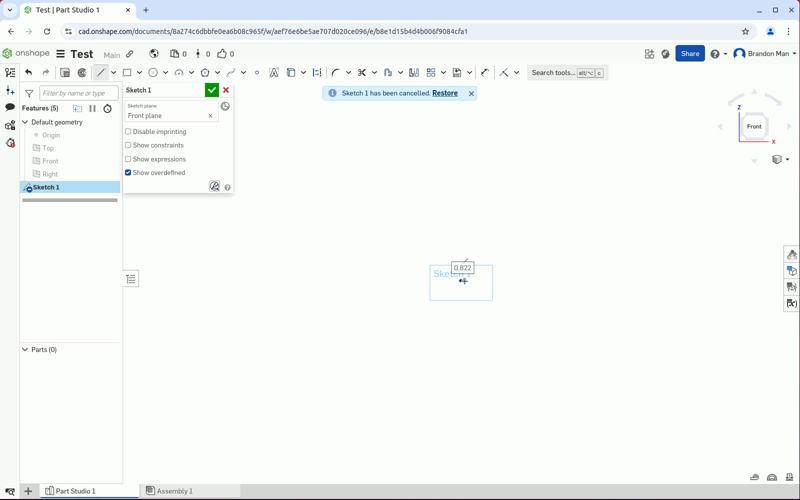
mouse_move(495, 280)
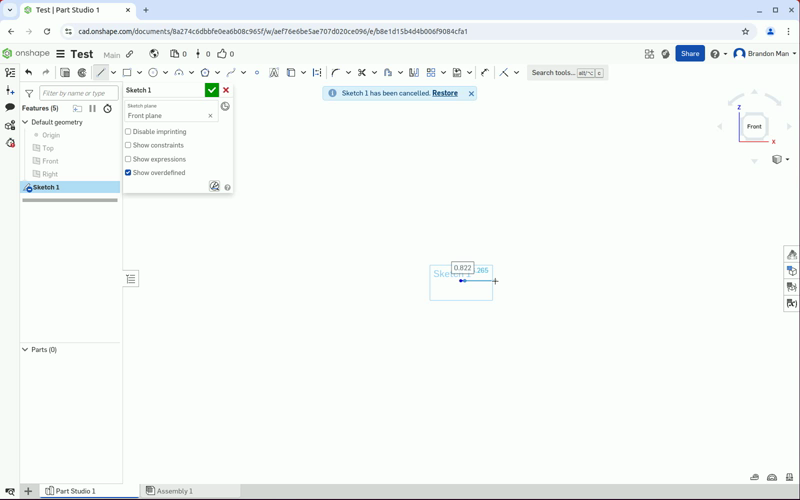
mouse_move(464, 282)
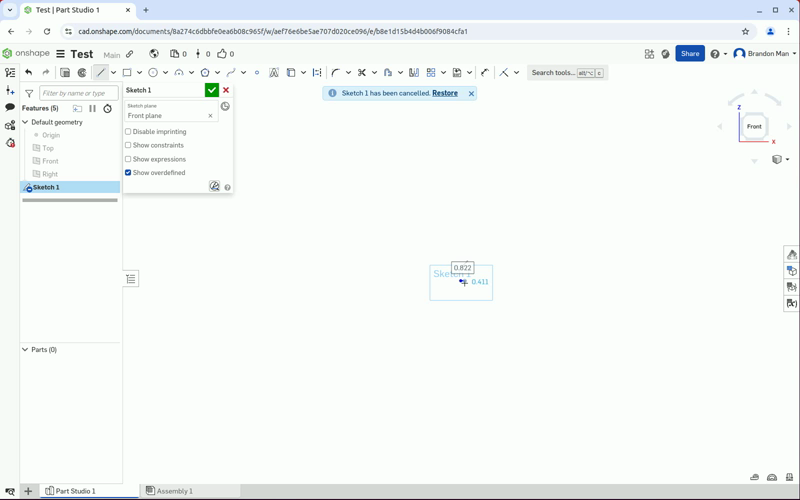
scroll(6)
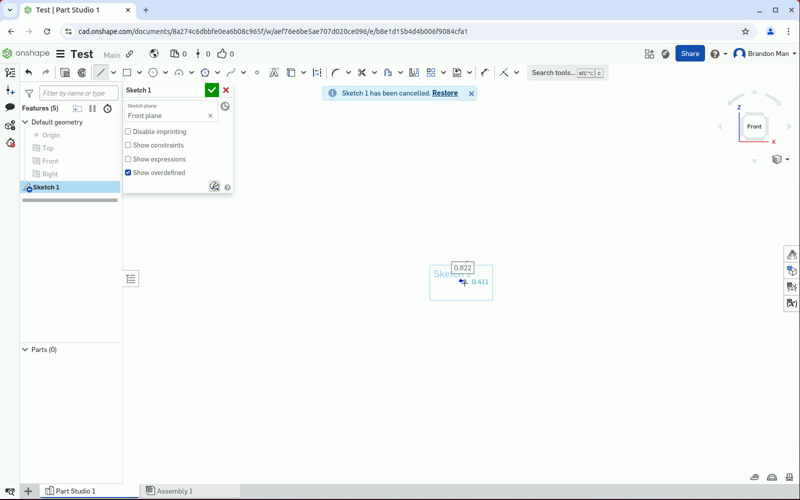
scroll(6)
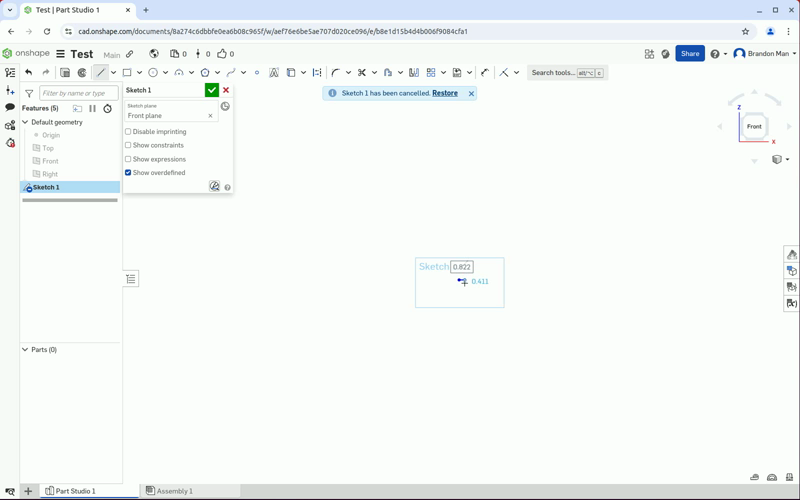
scroll(6)
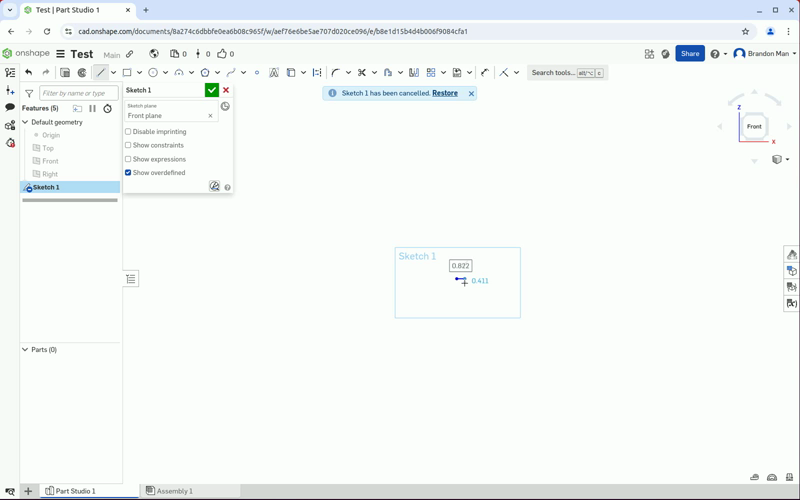
scroll(6)
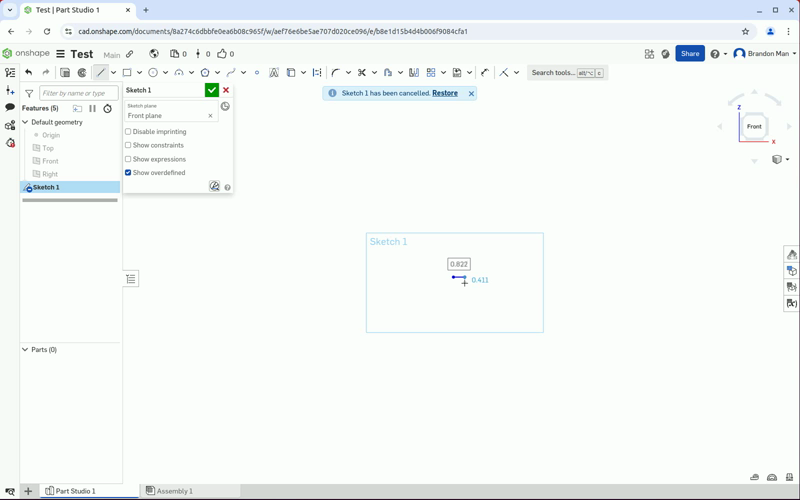
scroll(6)
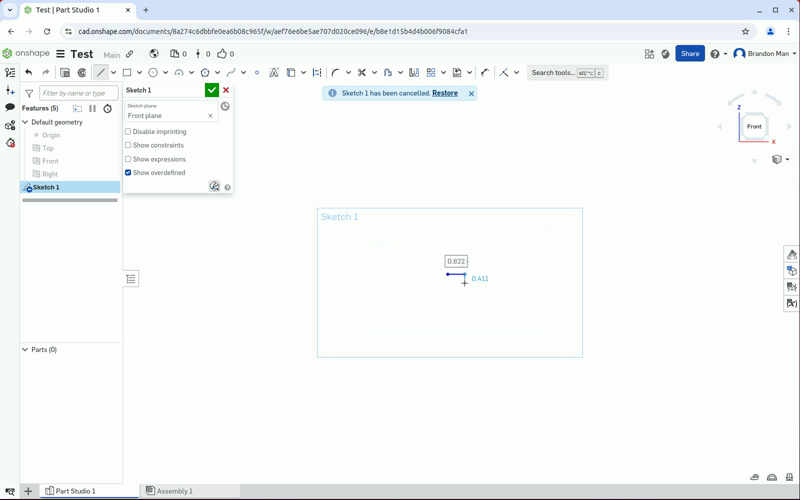
scroll(6)
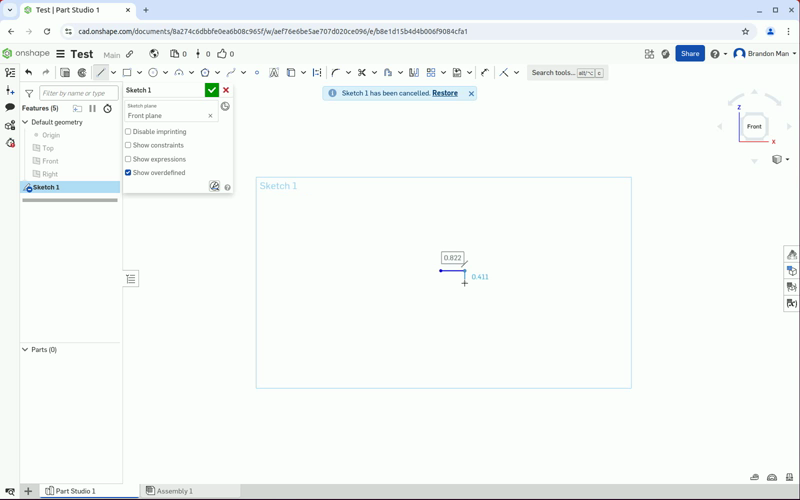
scroll(6)
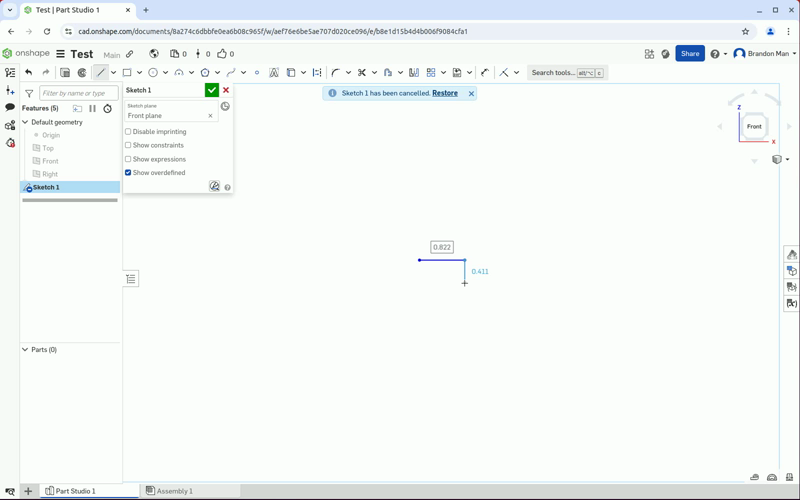
click(464, 282)
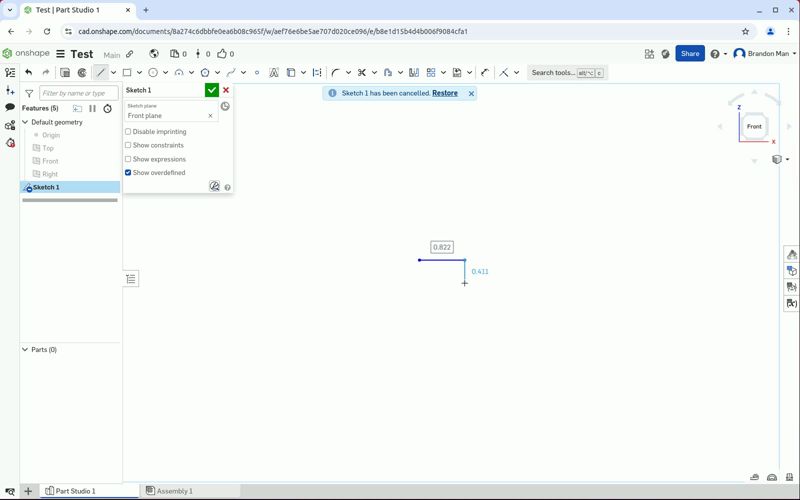
scroll(-6)
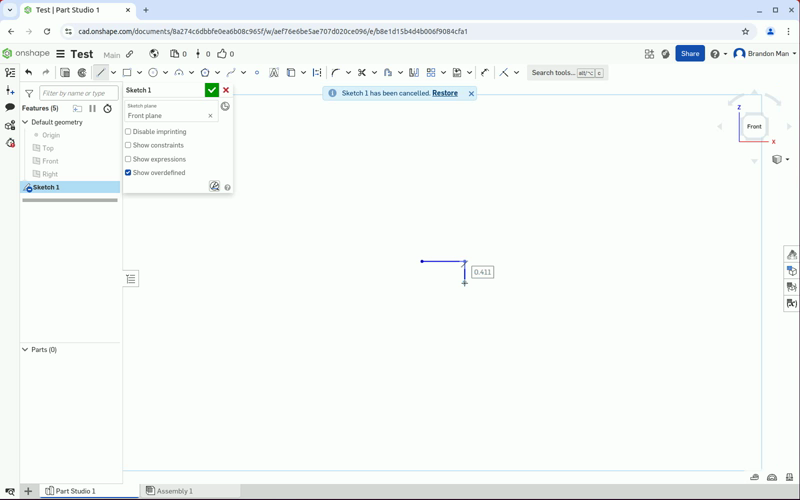
scroll(-6)
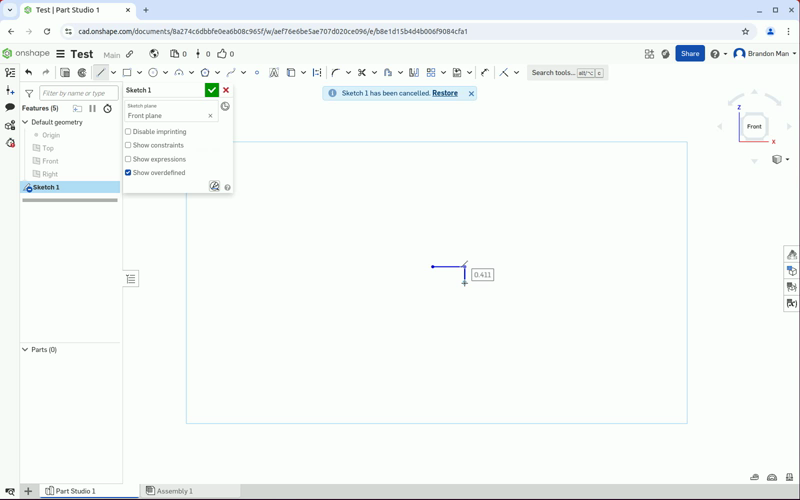
scroll(-6)
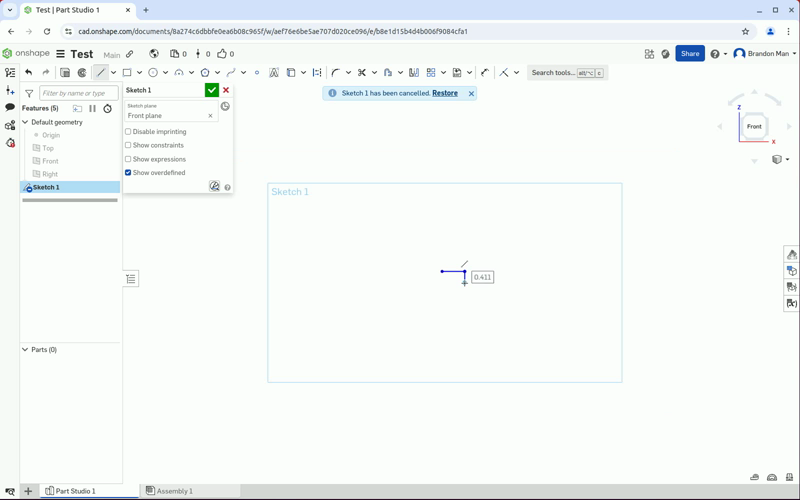
scroll(-6)
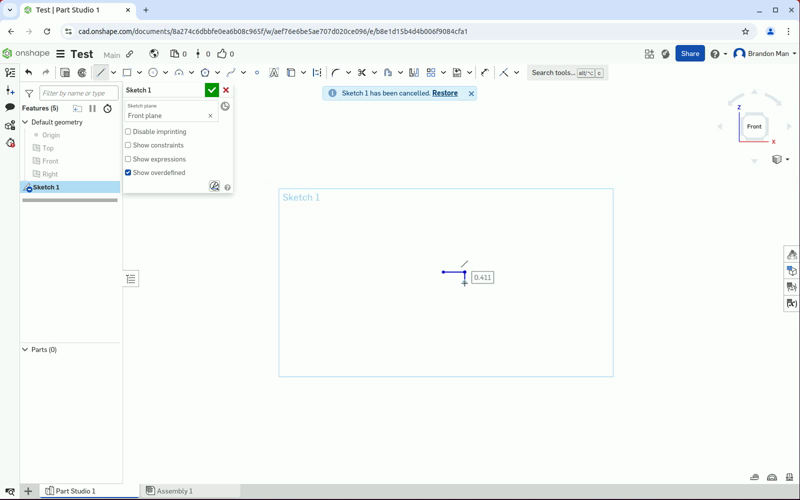
scroll(-6)
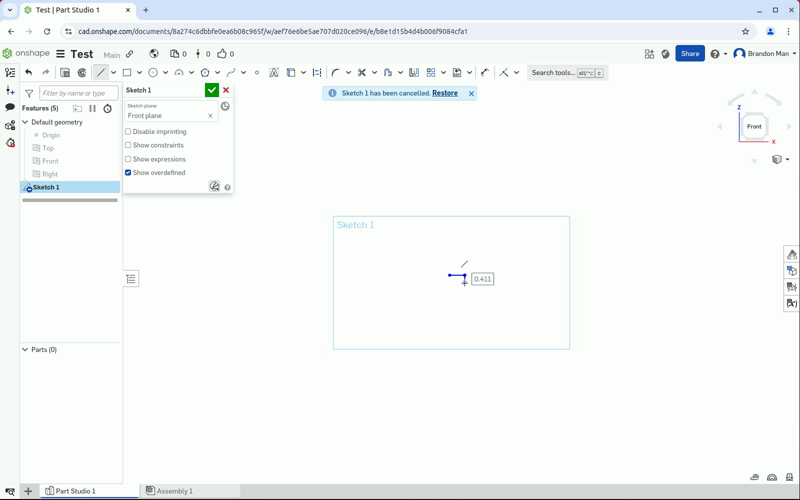
scroll(-6)
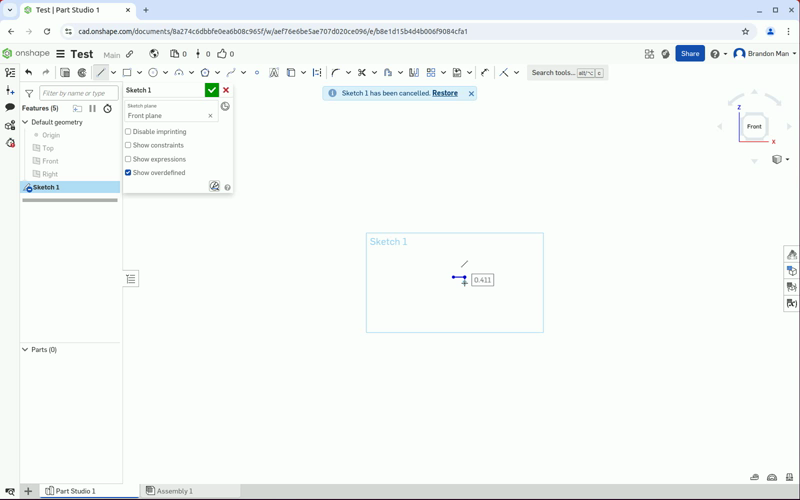
scroll(-6)
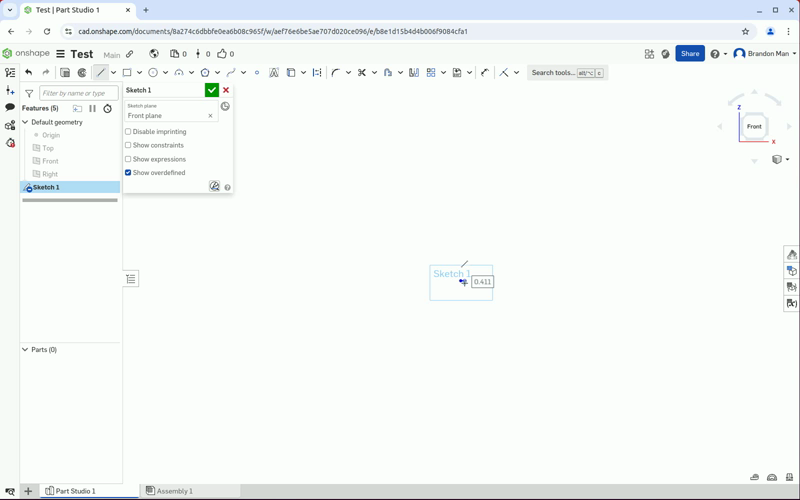
key_up(shift)
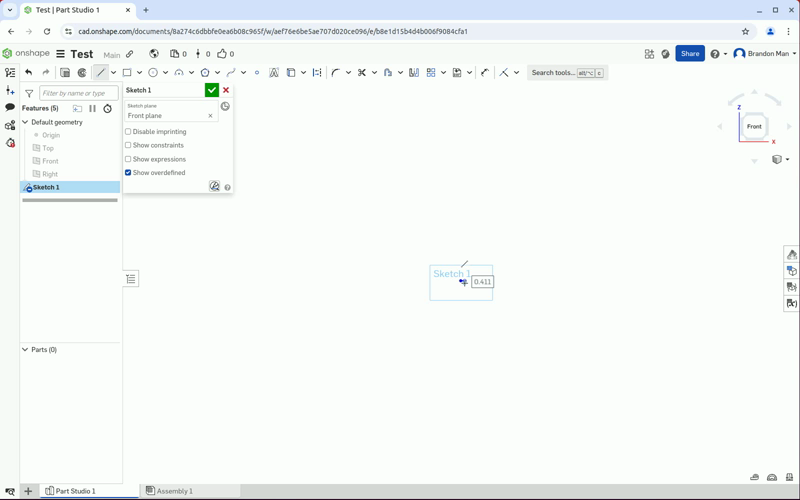
key_down(shift)
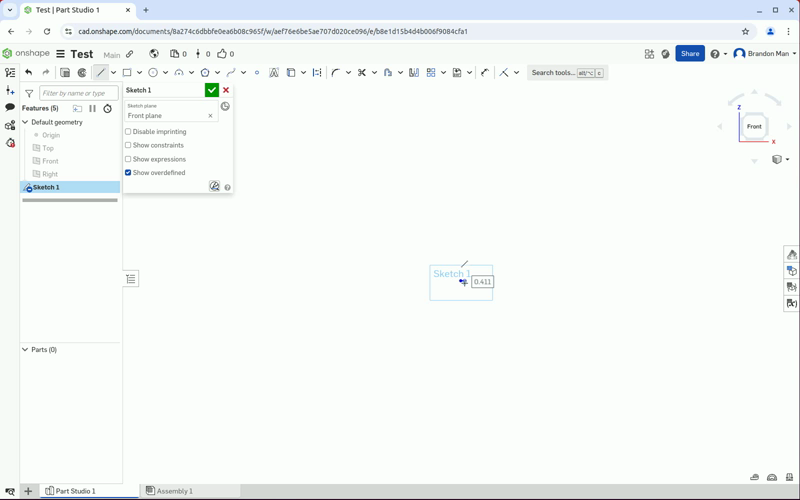
mouse_move(495, 282)
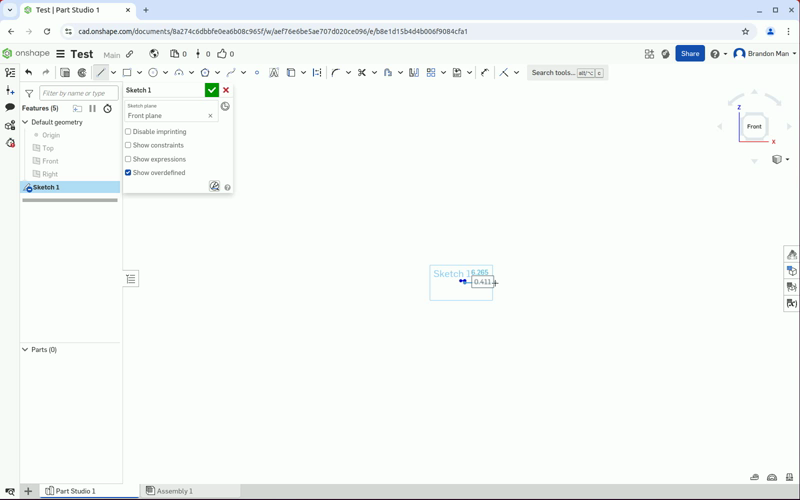
mouse_move(473, 282)
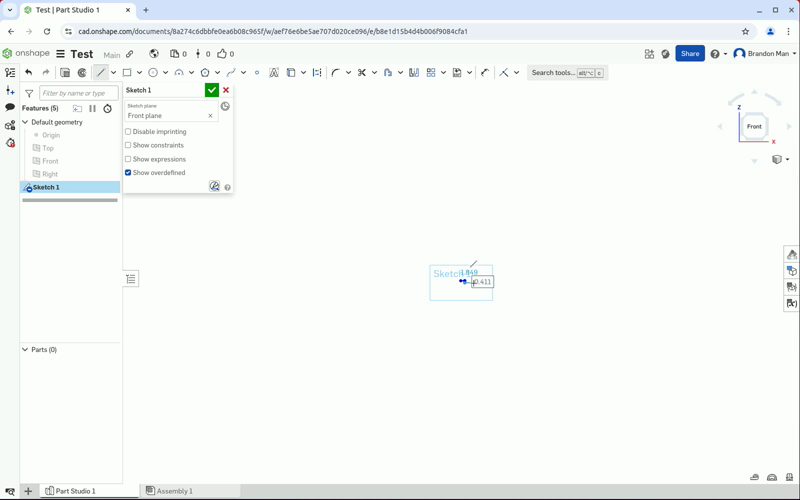
click(473, 282)
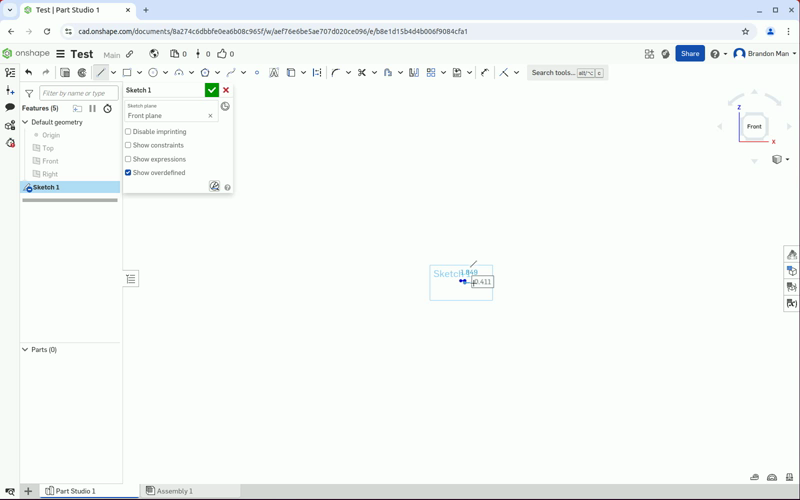
key_up(shift)
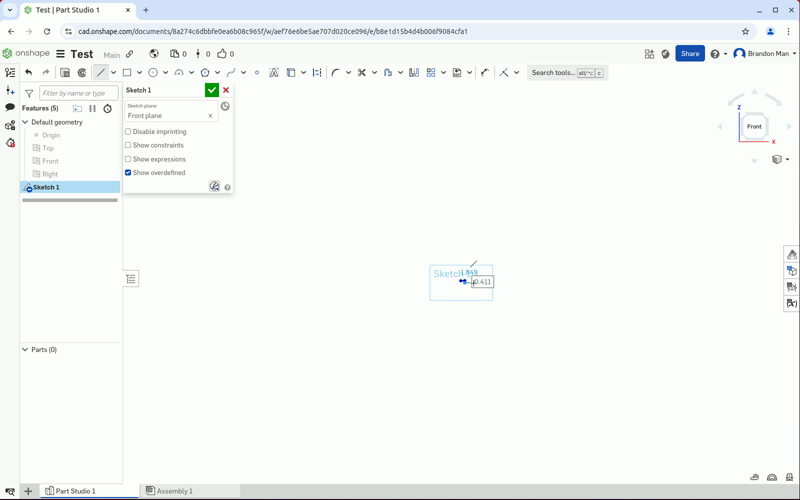
key_down(shift)
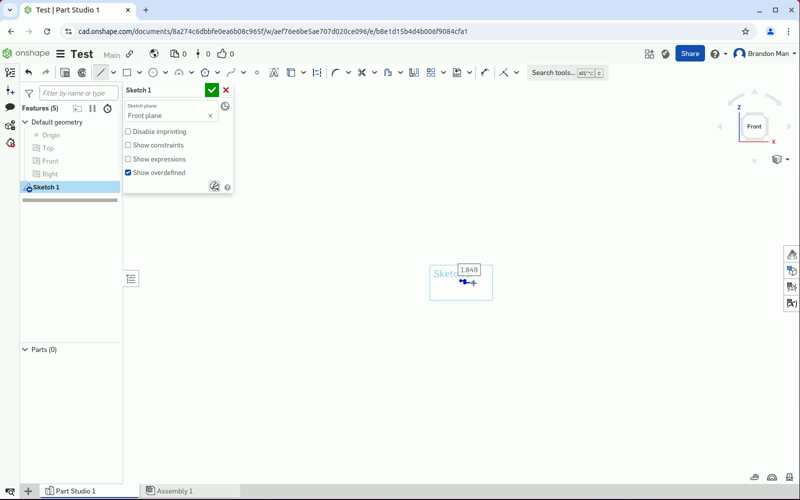
mouse_move(503, 282)
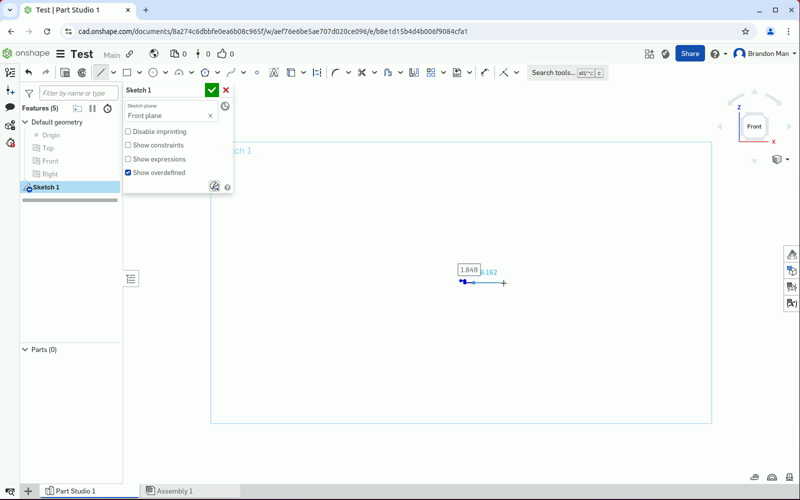
mouse_move(473, 280)
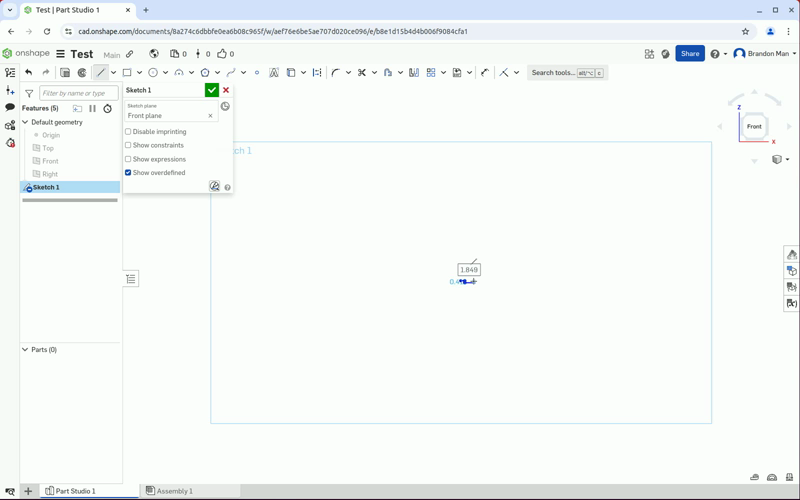
scroll(6)
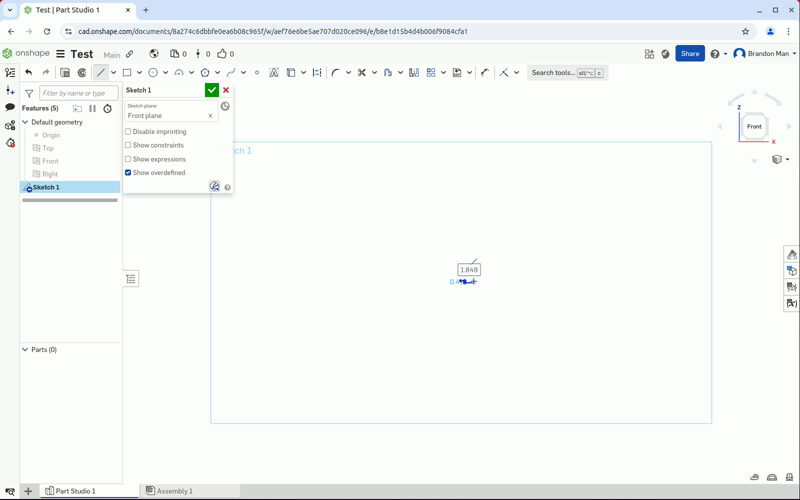
scroll(6)
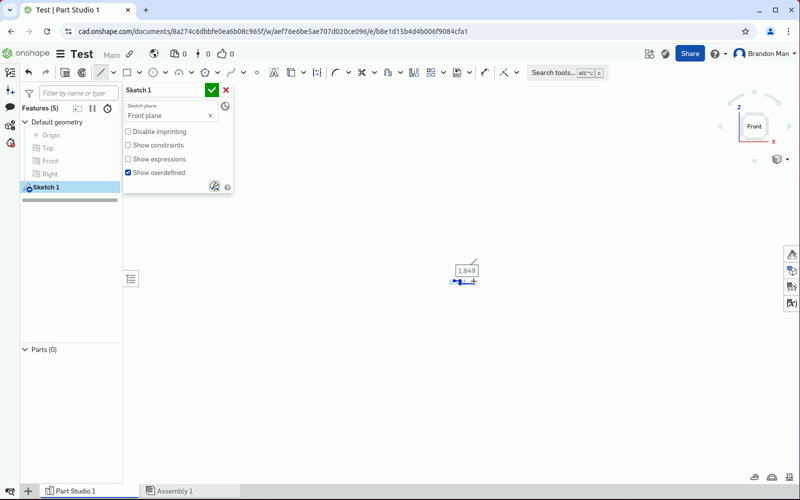
scroll(6)
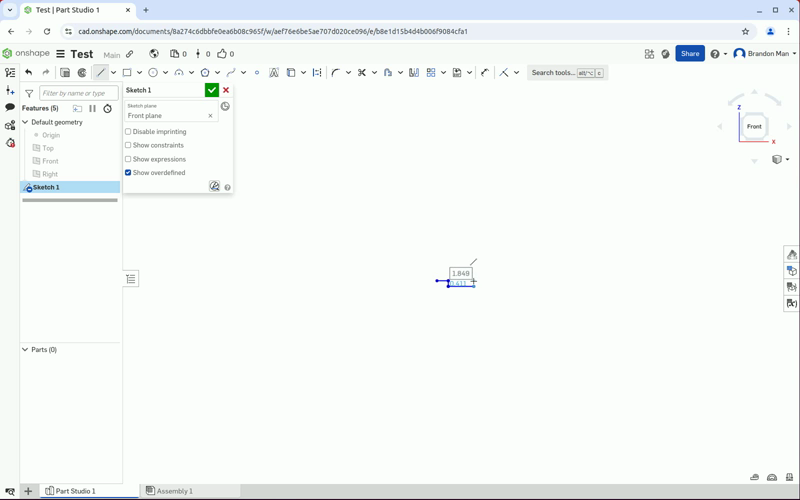
scroll(6)
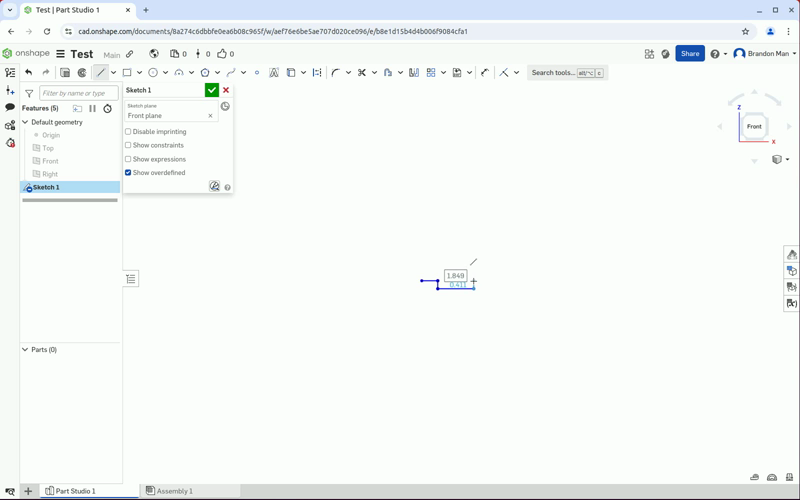
scroll(6)
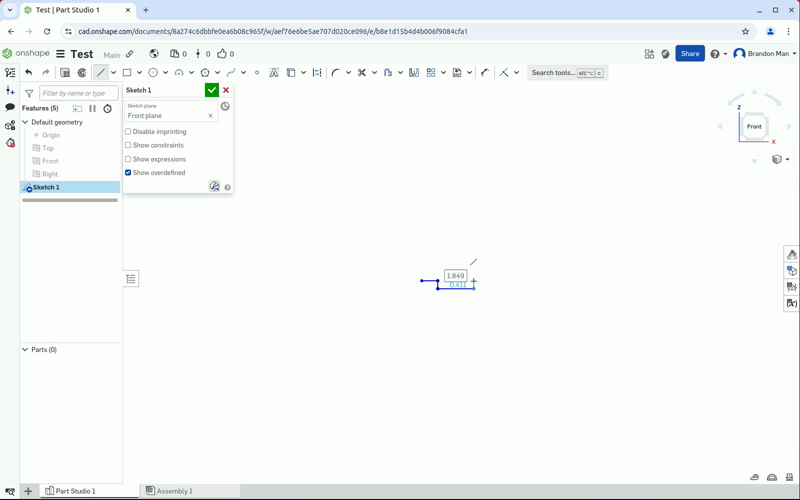
scroll(6)
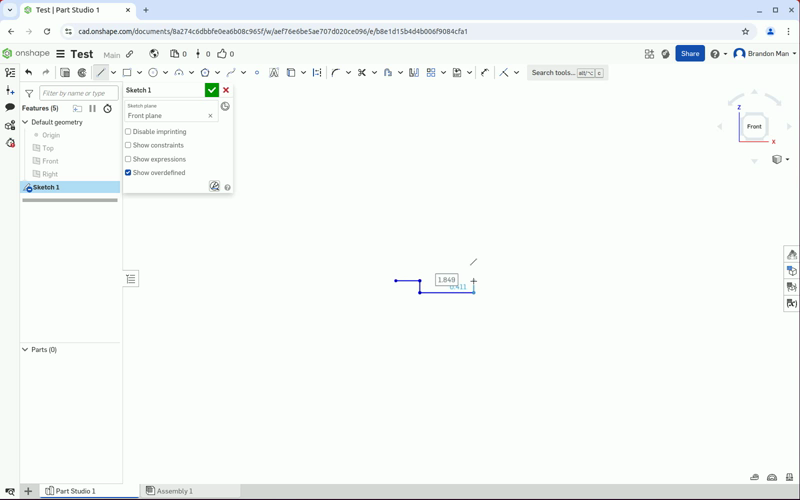
scroll(6)
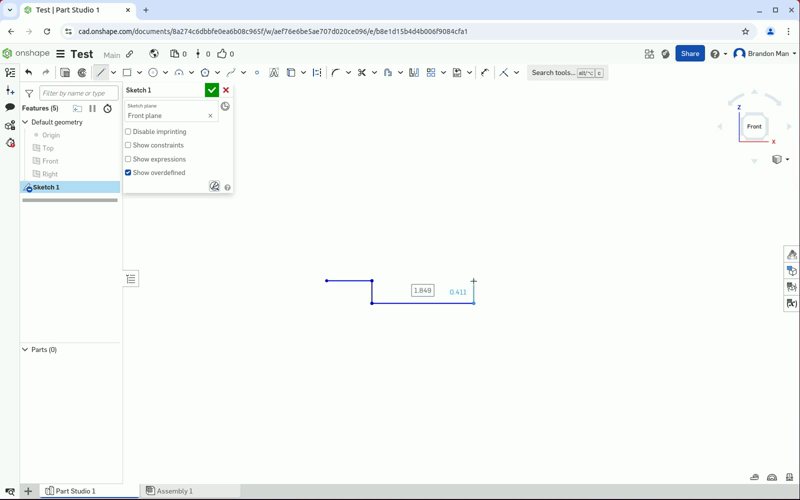
click(473, 280)
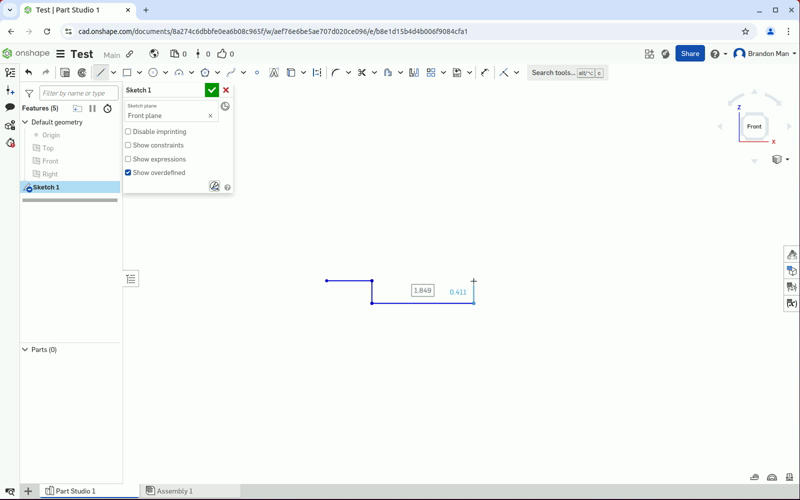
scroll(-6)
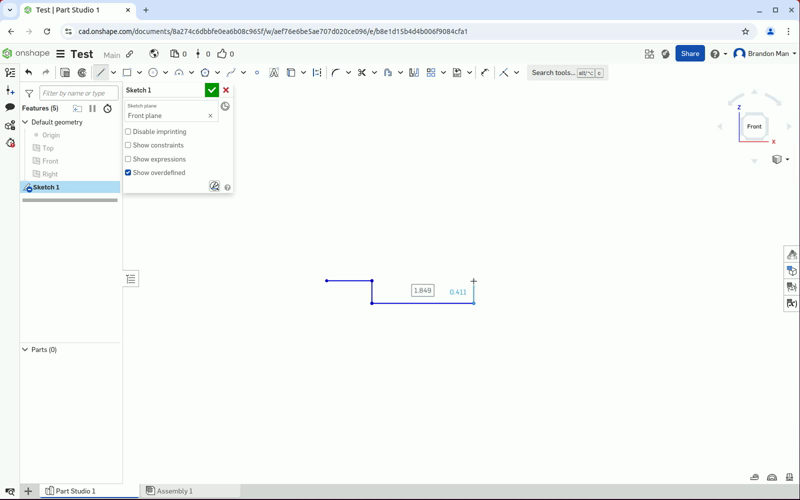
scroll(-6)
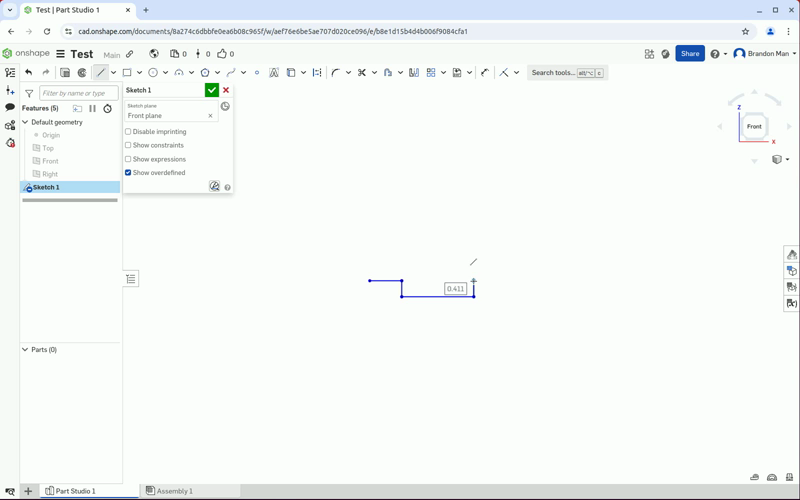
scroll(-6)
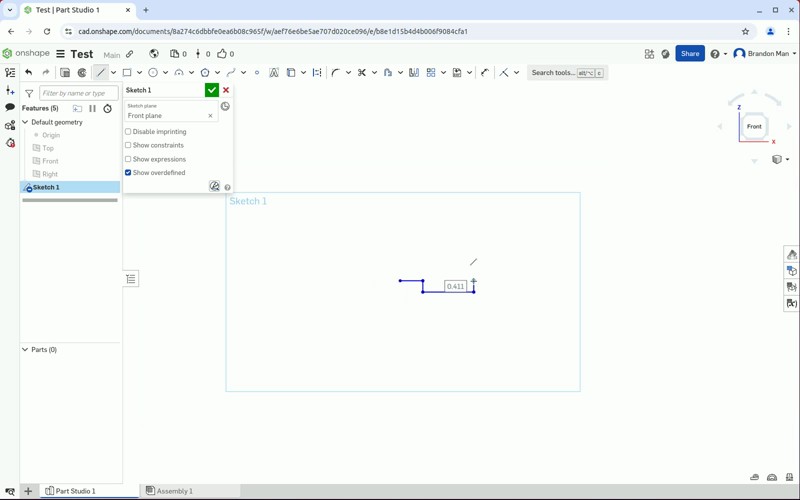
scroll(-6)
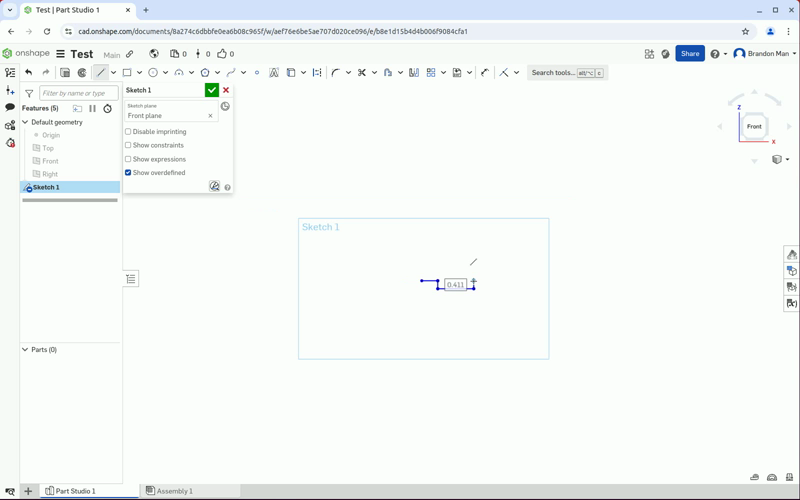
scroll(-6)
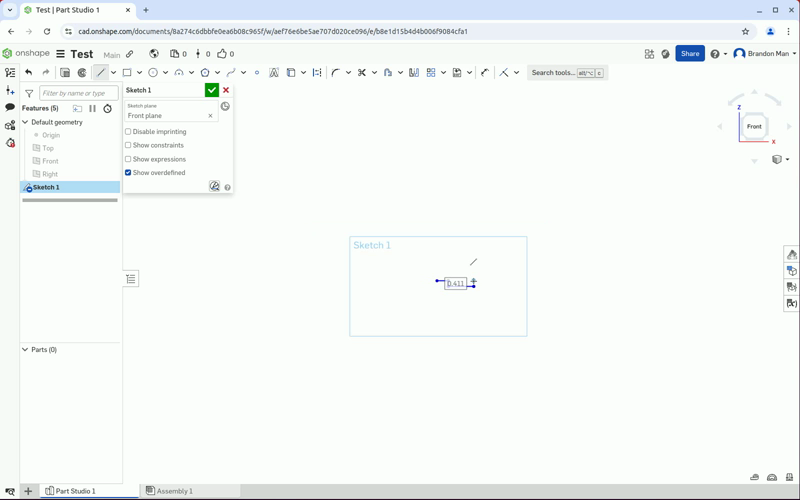
scroll(-6)
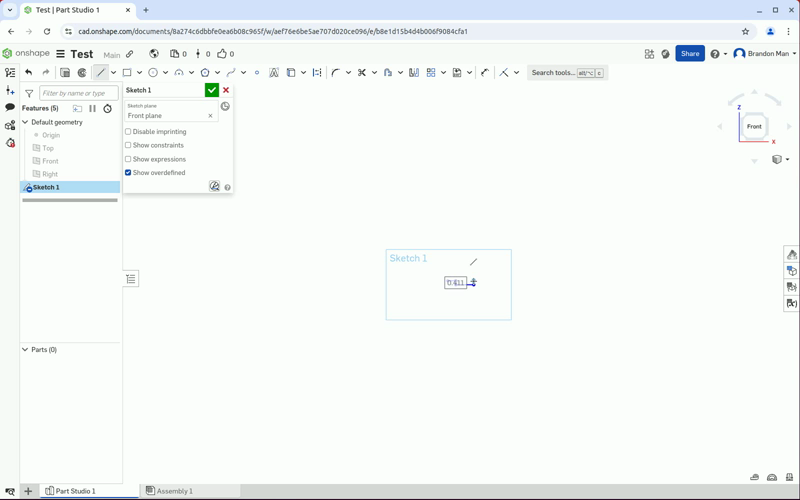
scroll(-6)
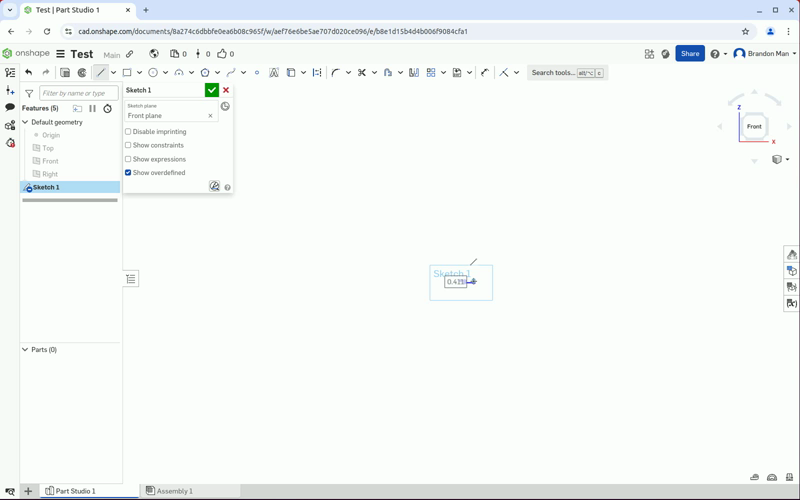
key_up(shift)
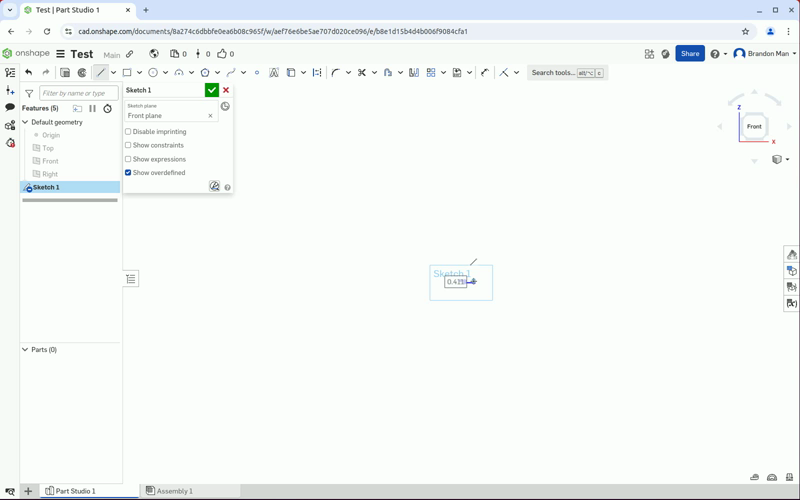
key_down(shift)
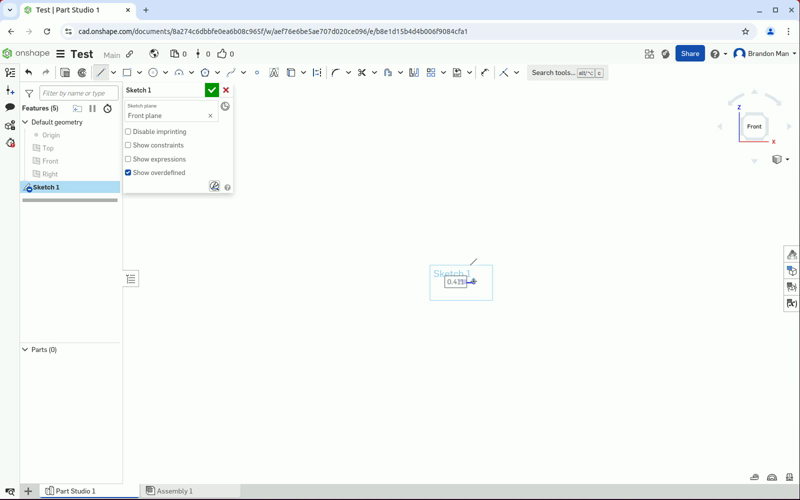
mouse_move(503, 280)
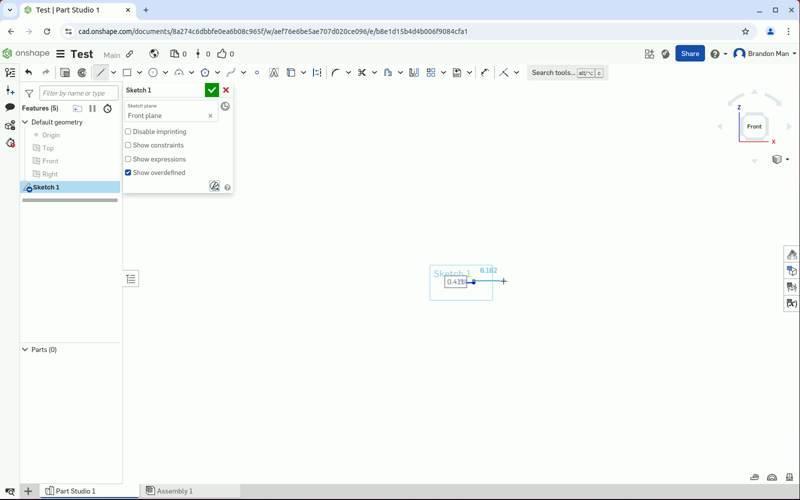
mouse_move(468, 280)
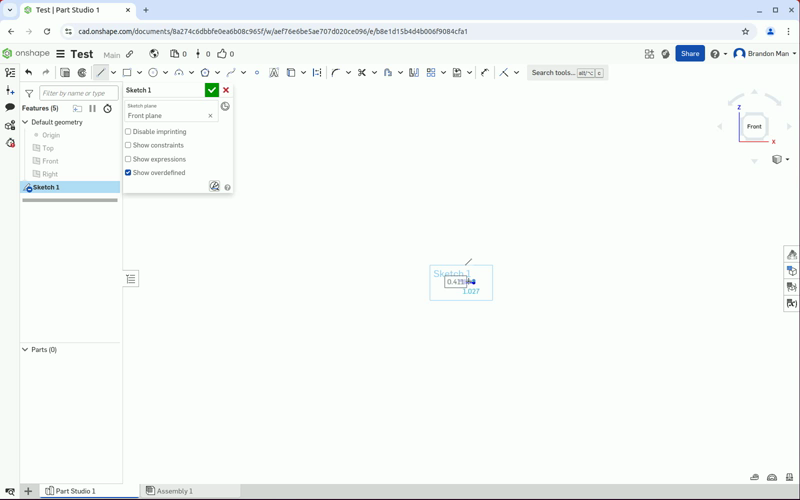
scroll(6)
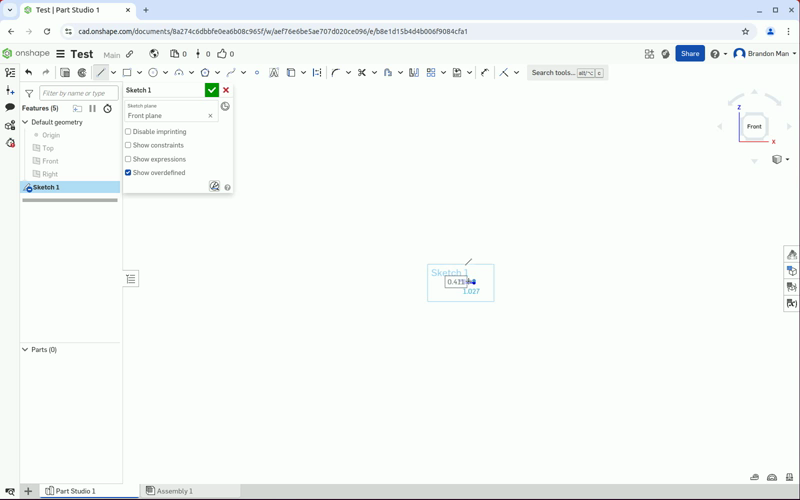
scroll(6)
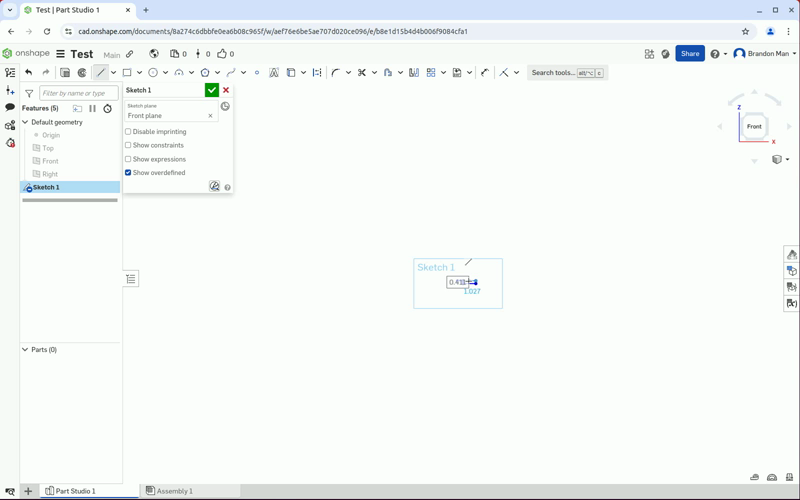
scroll(6)
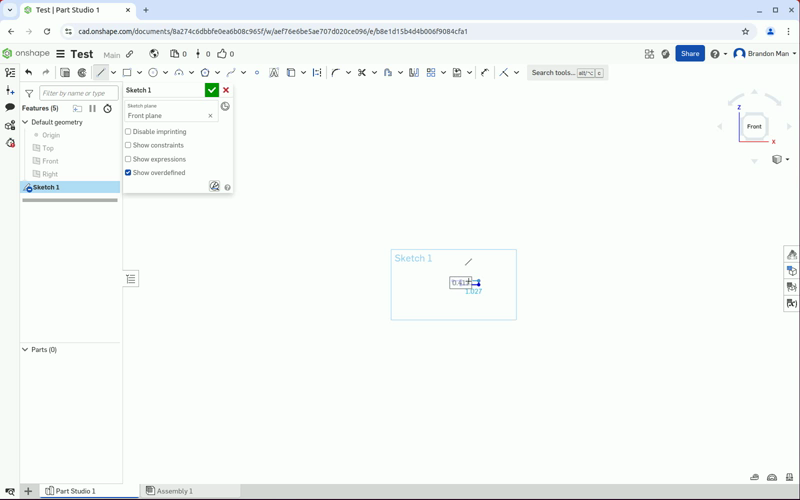
scroll(6)
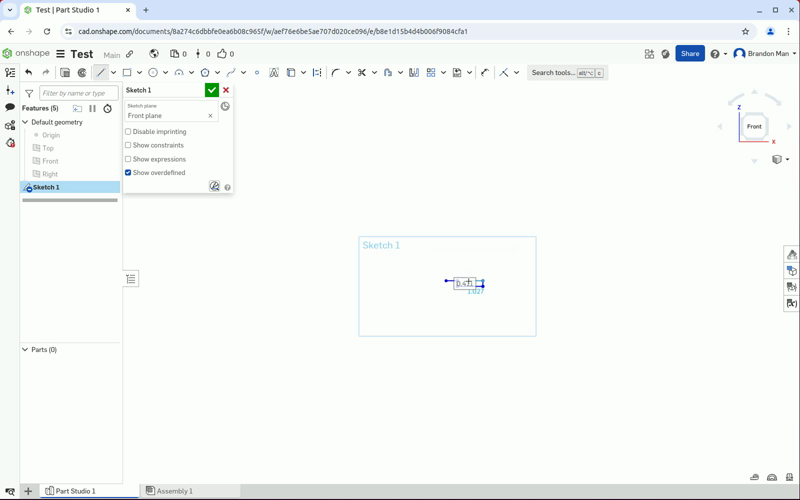
scroll(6)
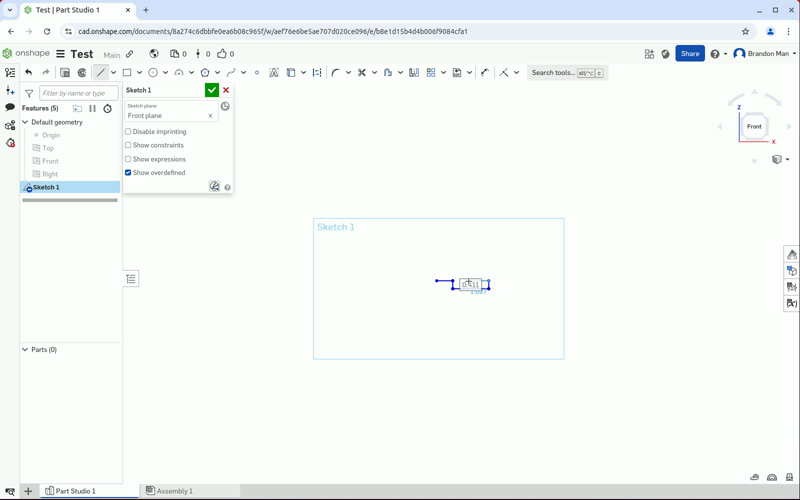
scroll(6)
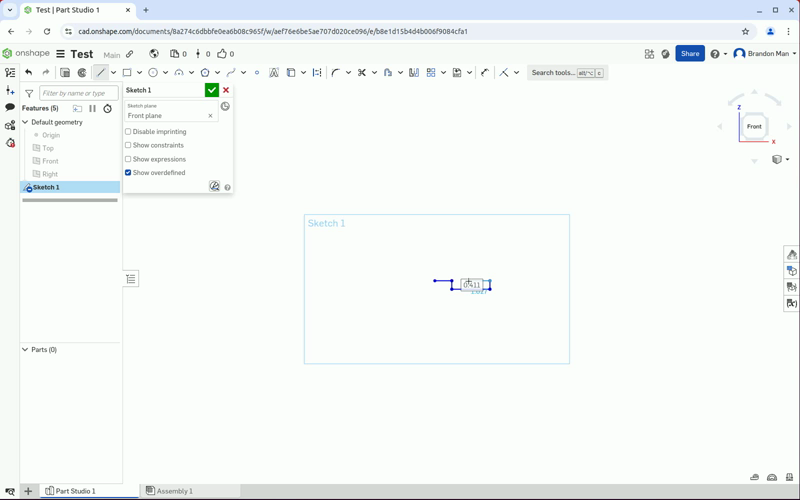
scroll(6)
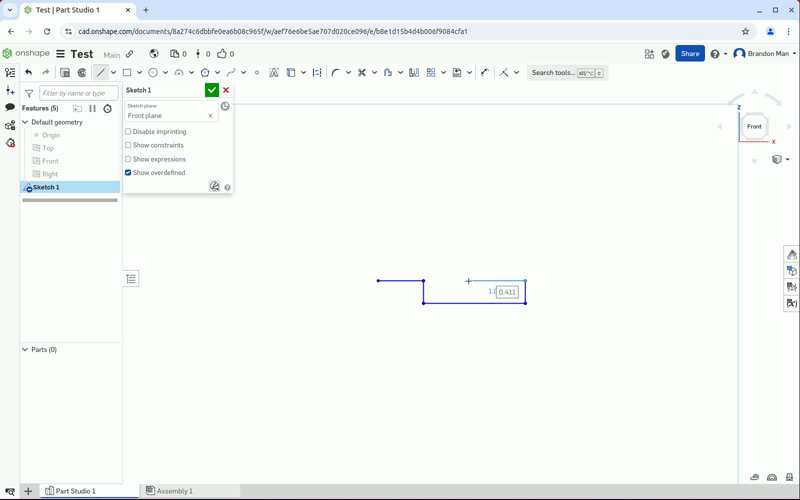
click(468, 280)
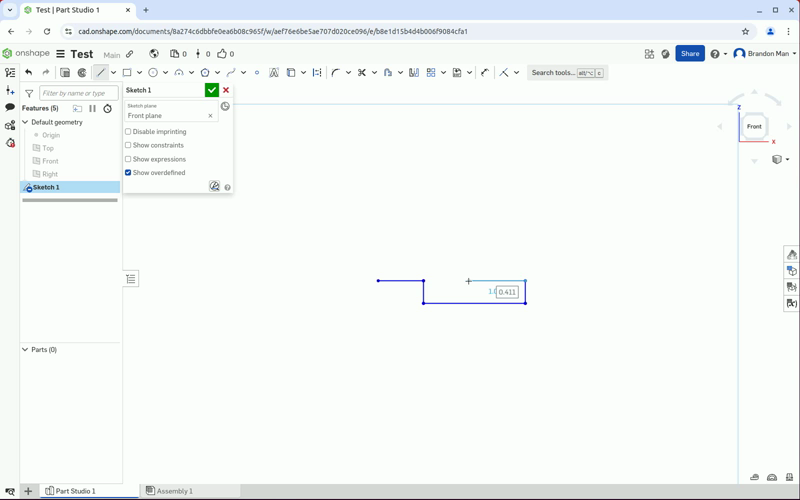
scroll(-6)
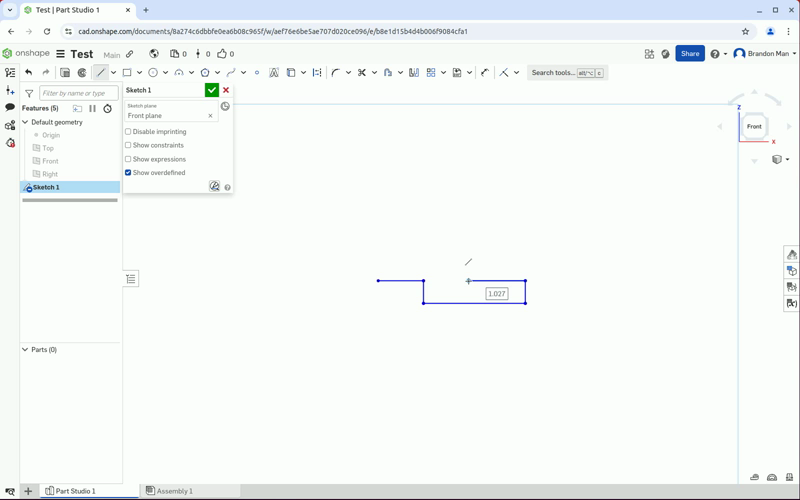
scroll(-6)
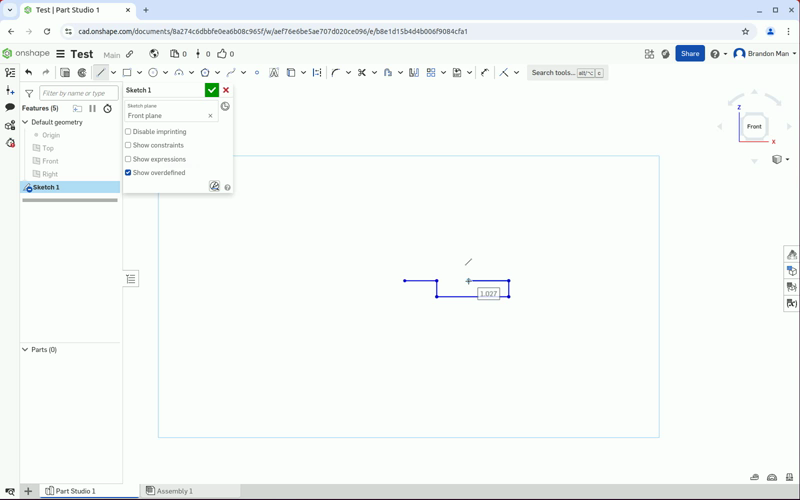
scroll(-6)
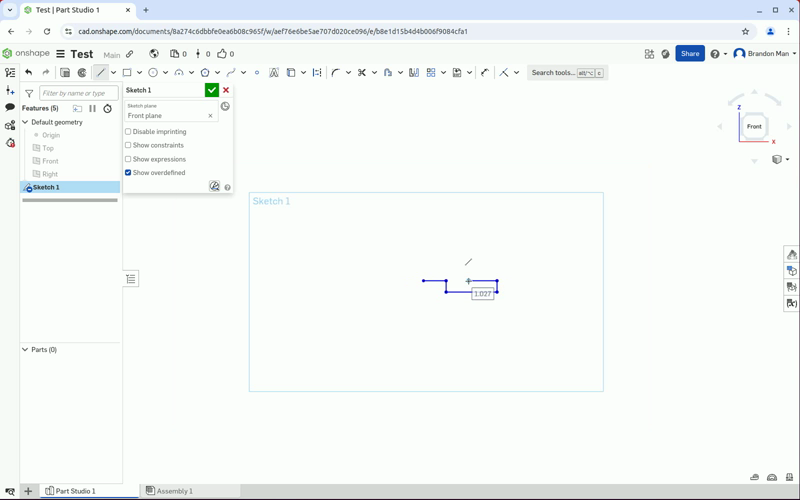
scroll(-6)
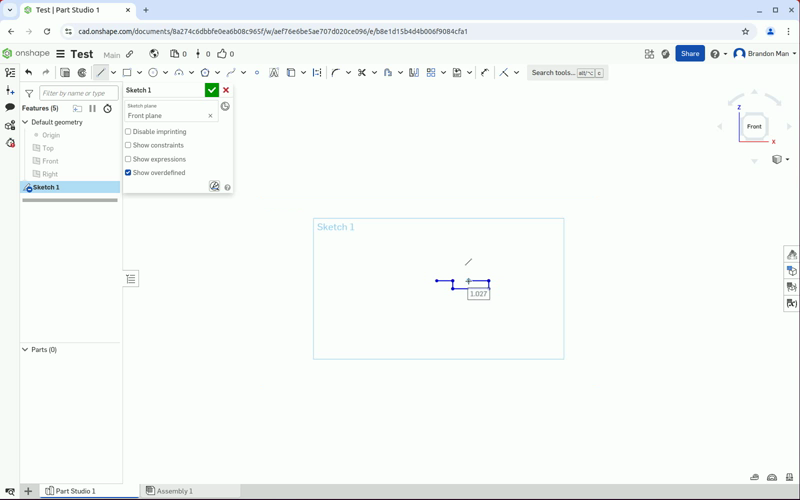
scroll(-6)
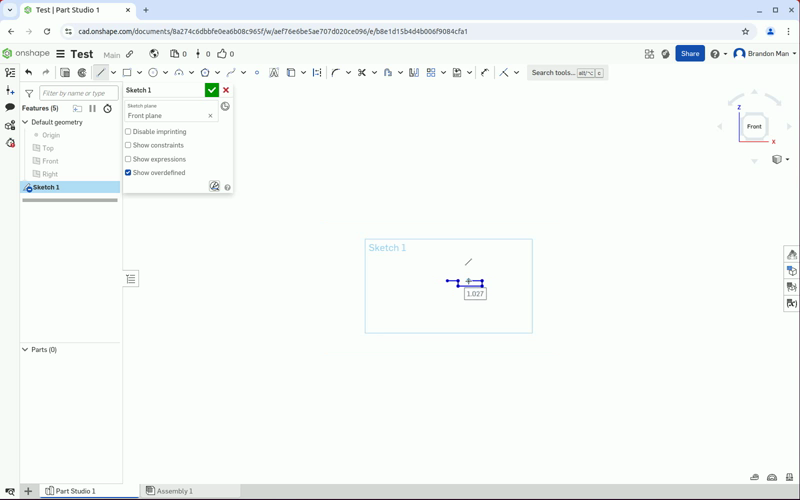
scroll(-6)
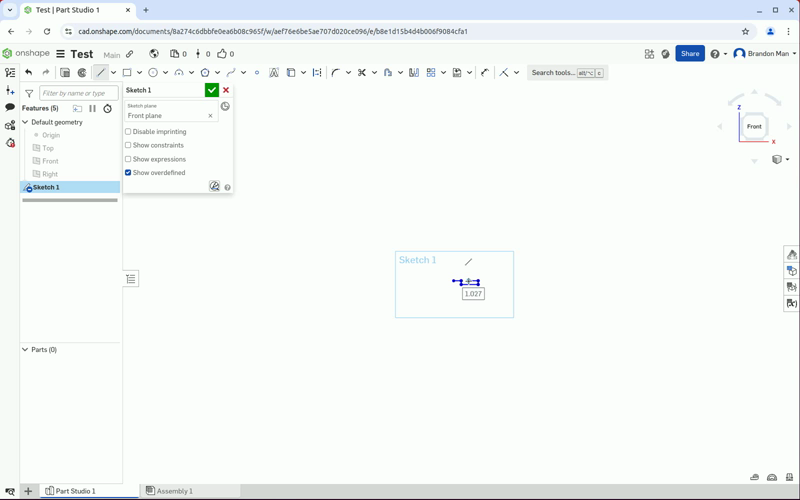
scroll(-6)
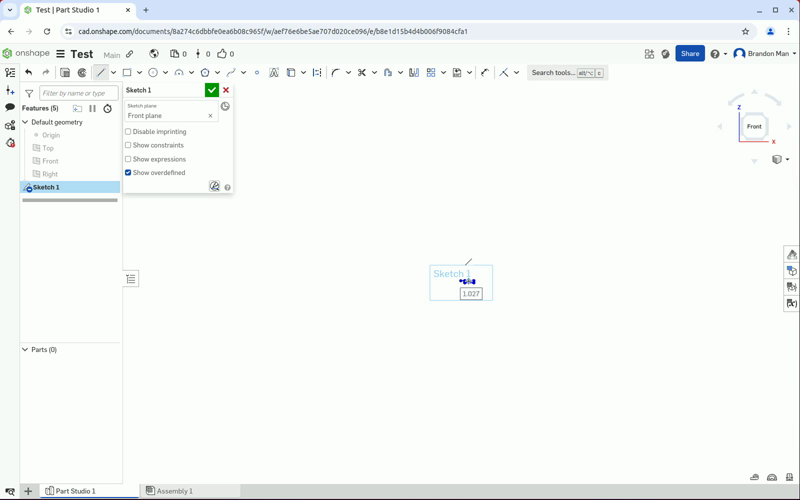
key_up(shift)
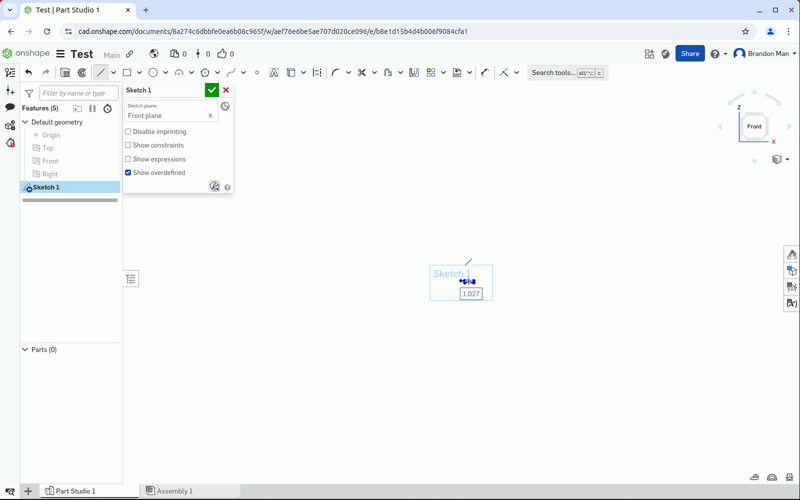
key_down(shift)
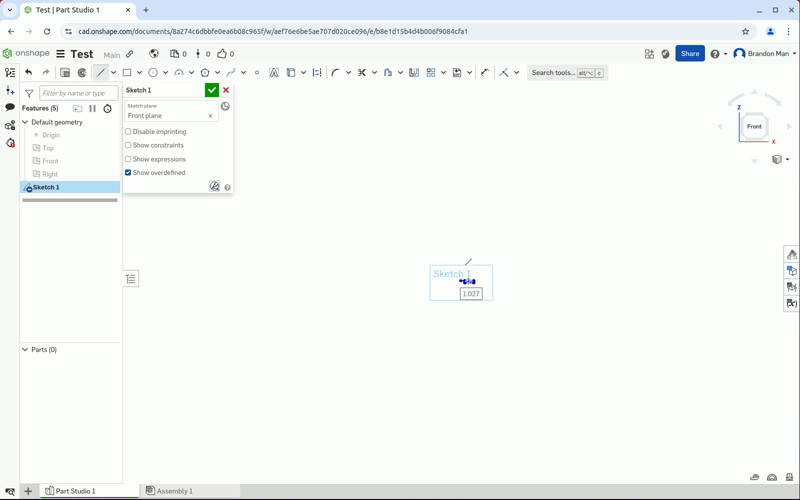
mouse_move(498, 280)
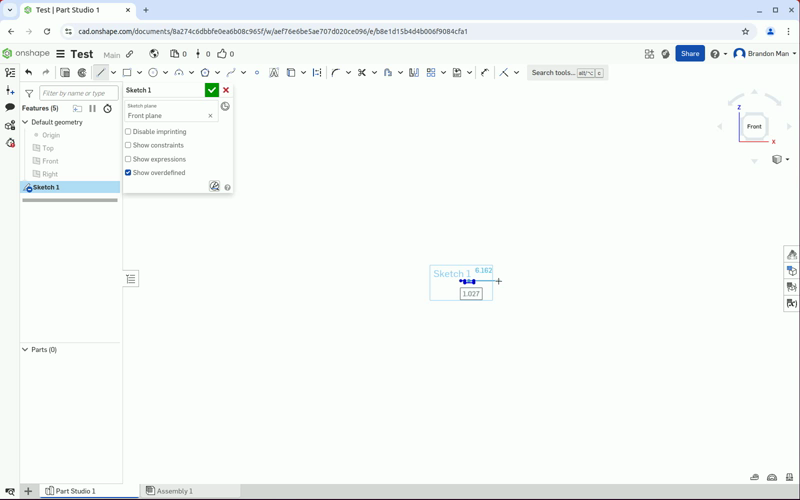
mouse_move(466, 278)
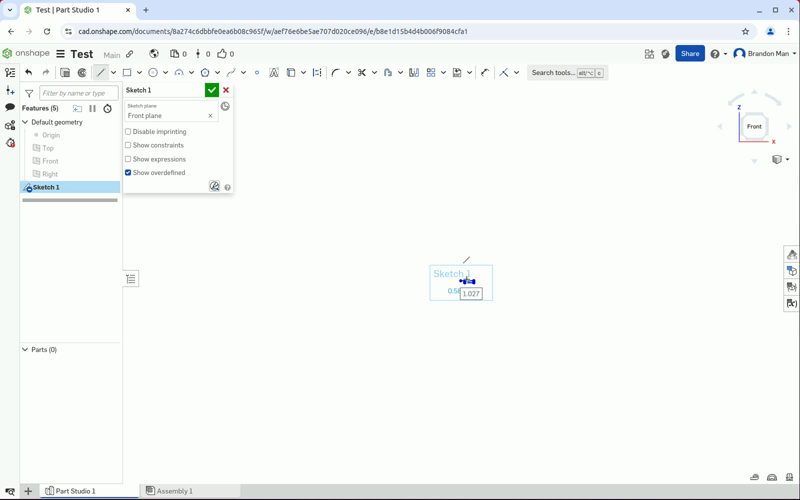
scroll(6)
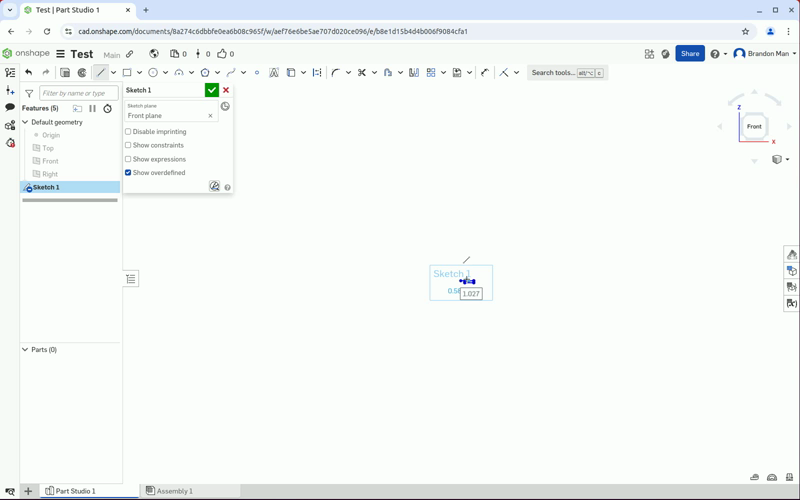
scroll(6)
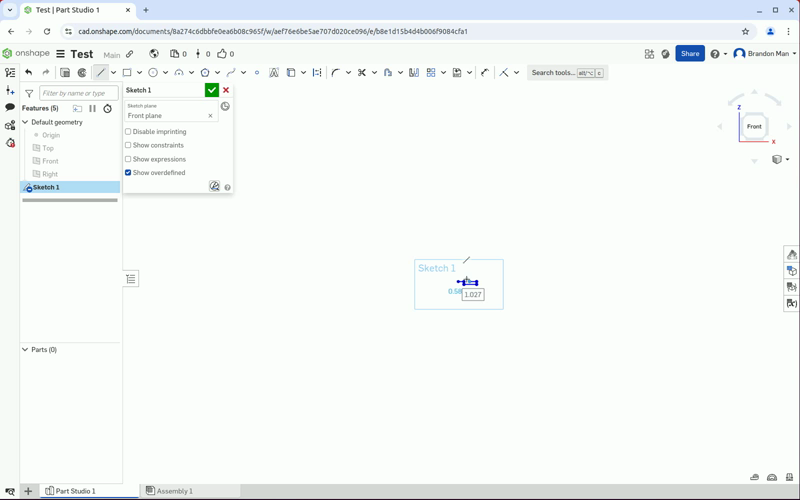
scroll(6)
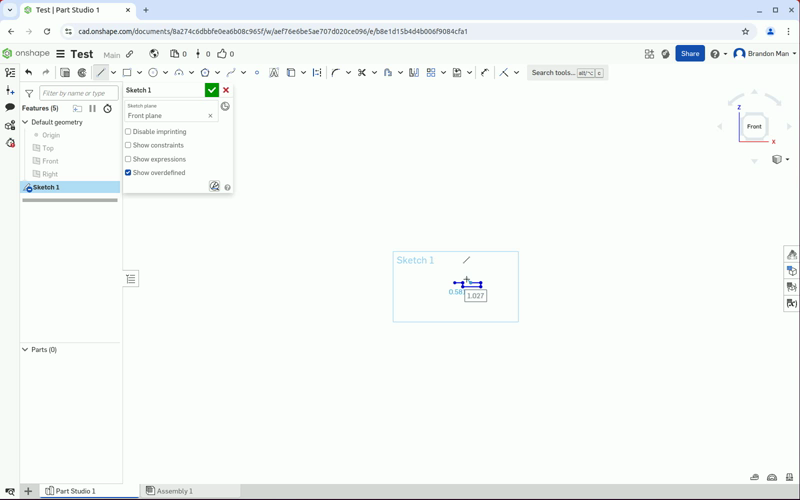
scroll(6)
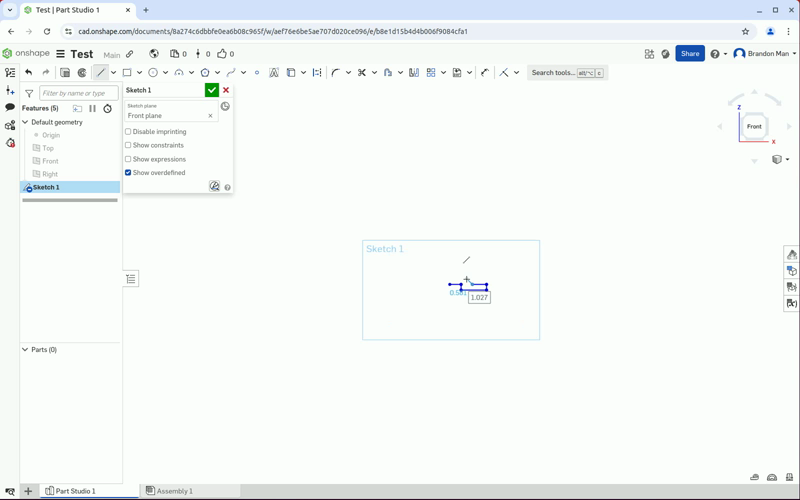
scroll(6)
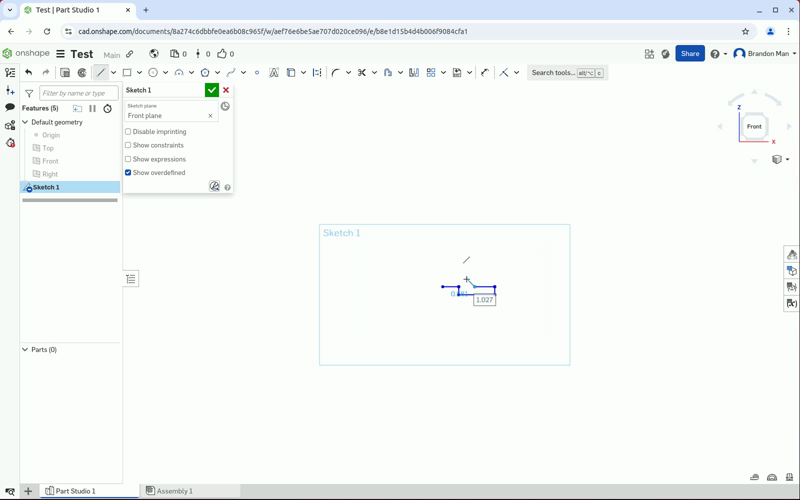
scroll(6)
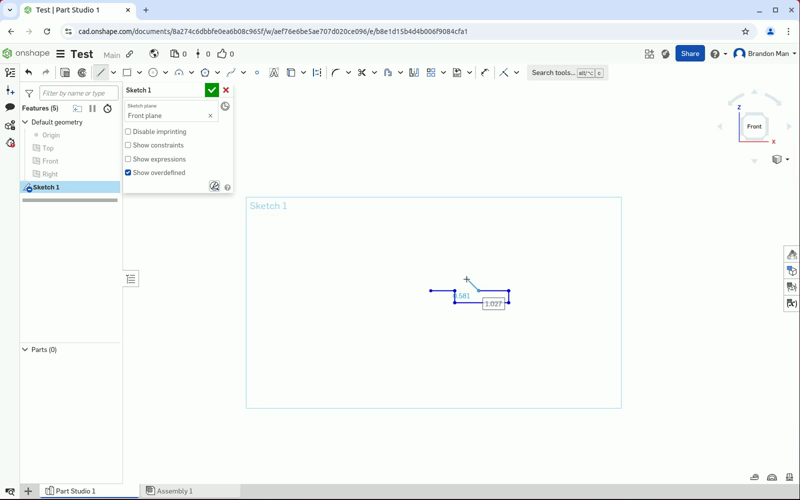
scroll(6)
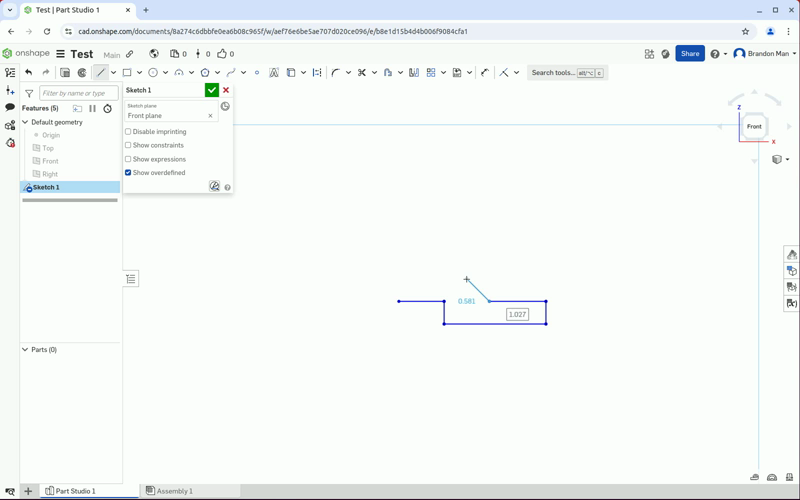
click(466, 278)
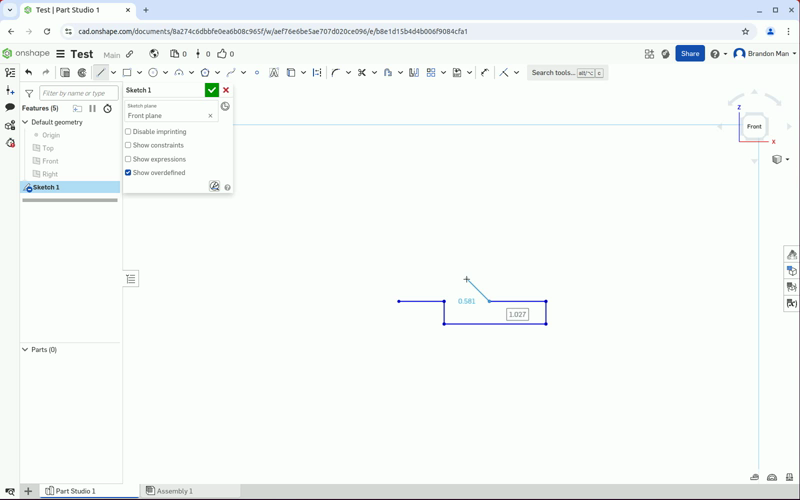
scroll(-6)
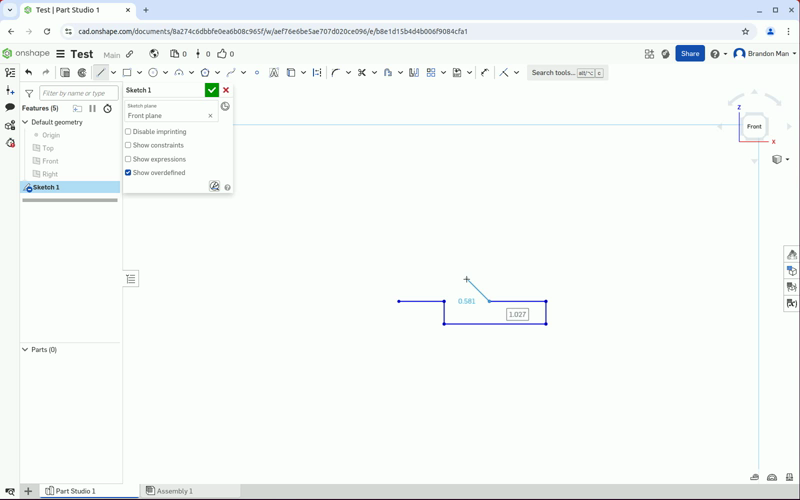
scroll(-6)
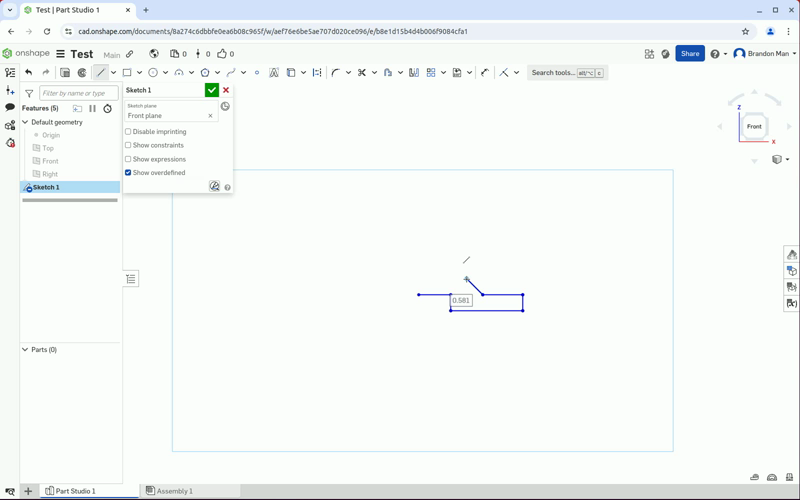
scroll(-6)
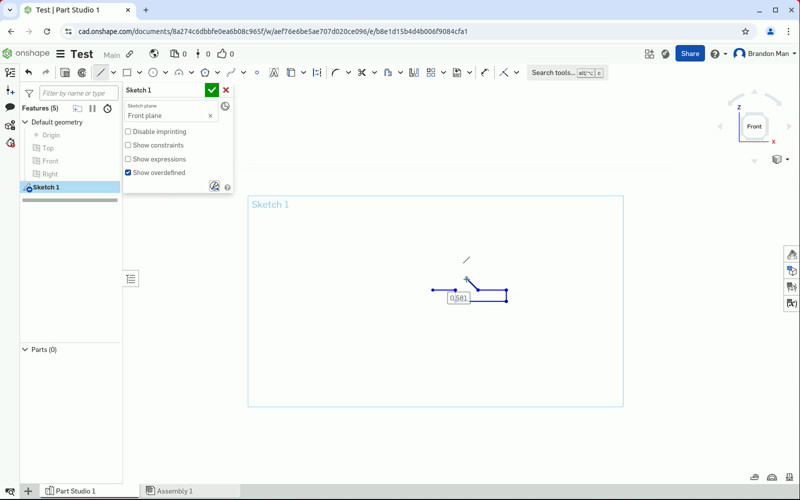
scroll(-6)
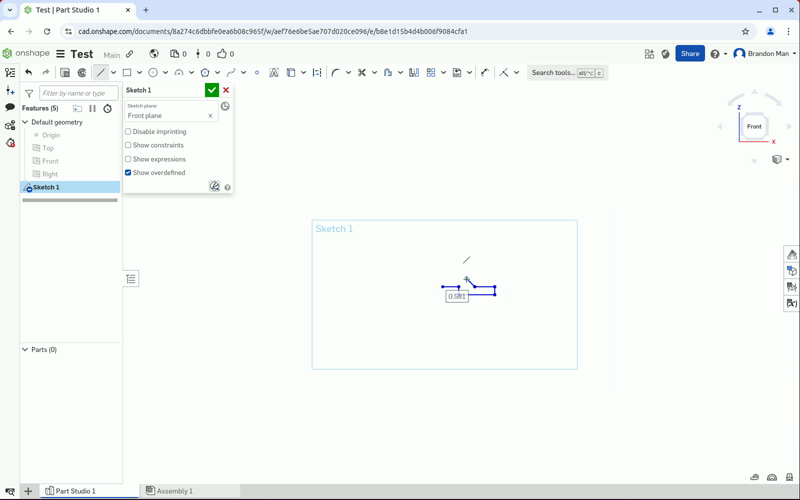
scroll(-6)
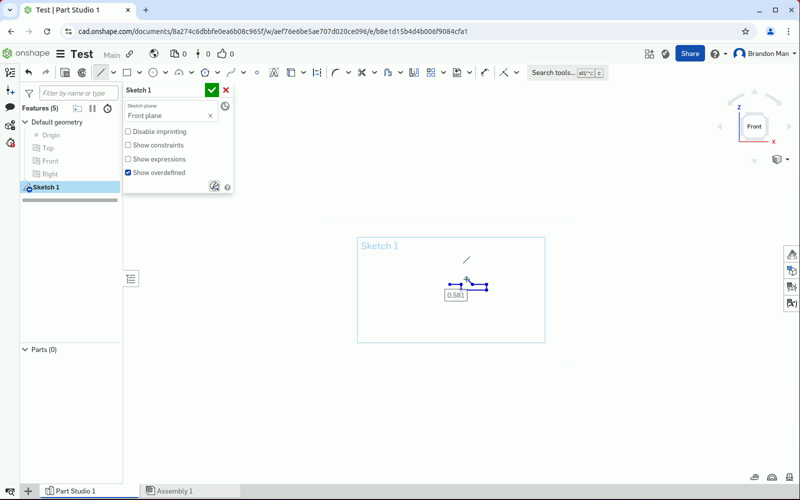
scroll(-6)
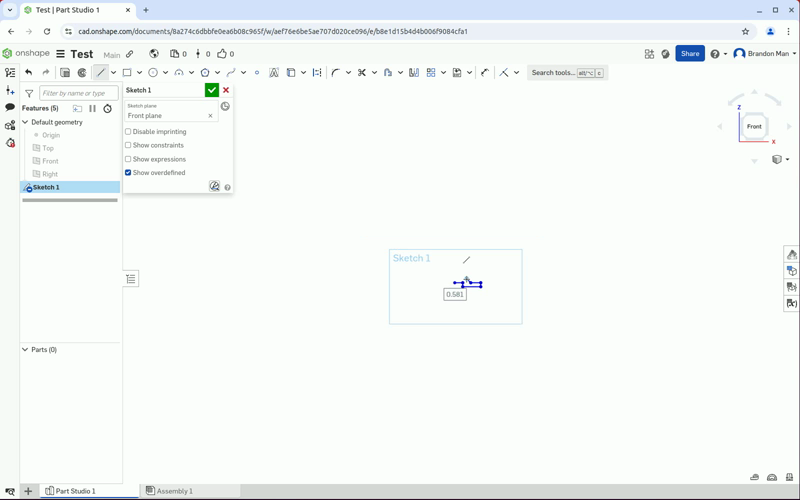
scroll(-6)
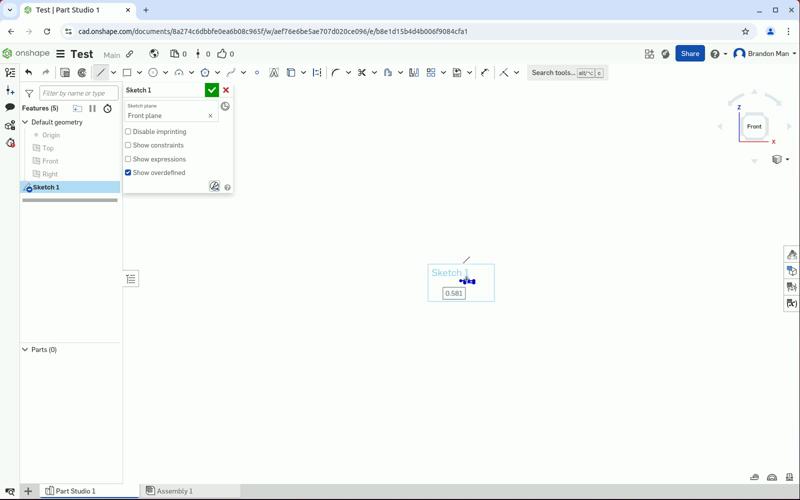
key_up(shift)
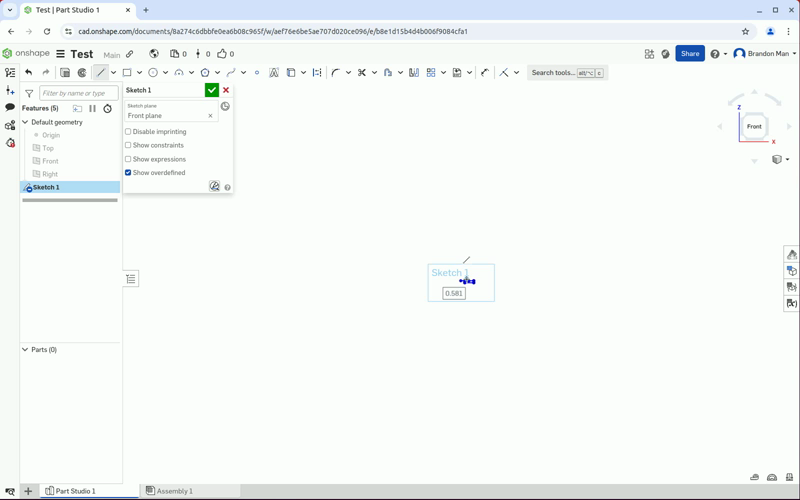
key_down(shift)
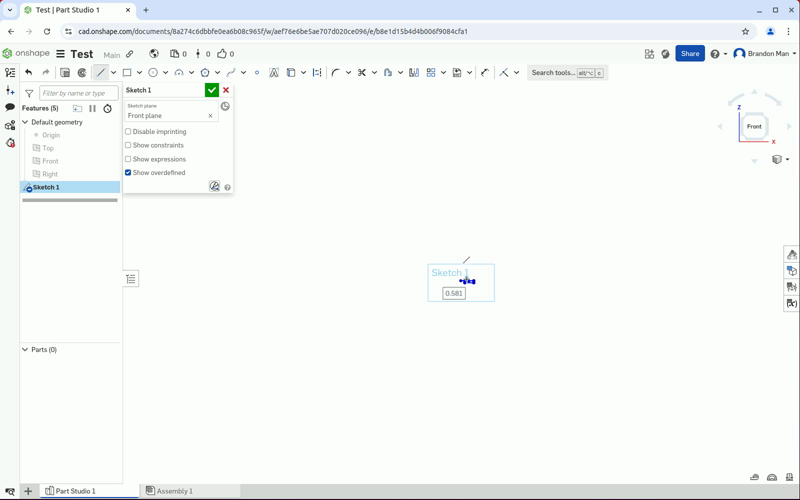
mouse_move(496, 278)
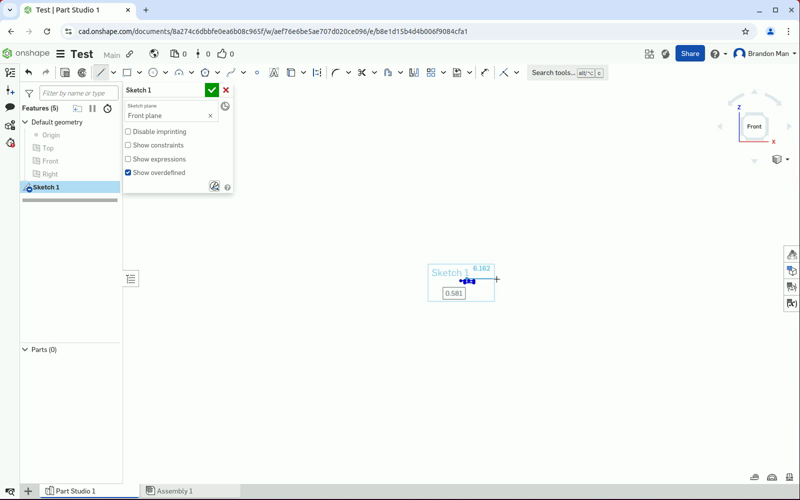
mouse_move(460, 278)
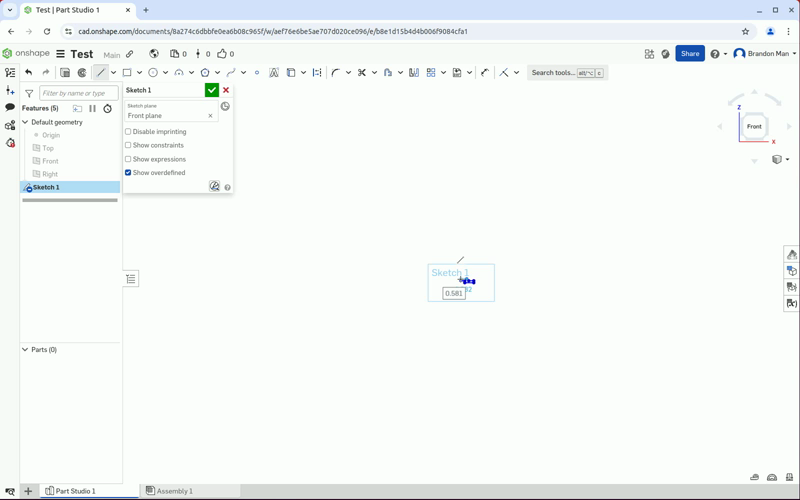
scroll(6)
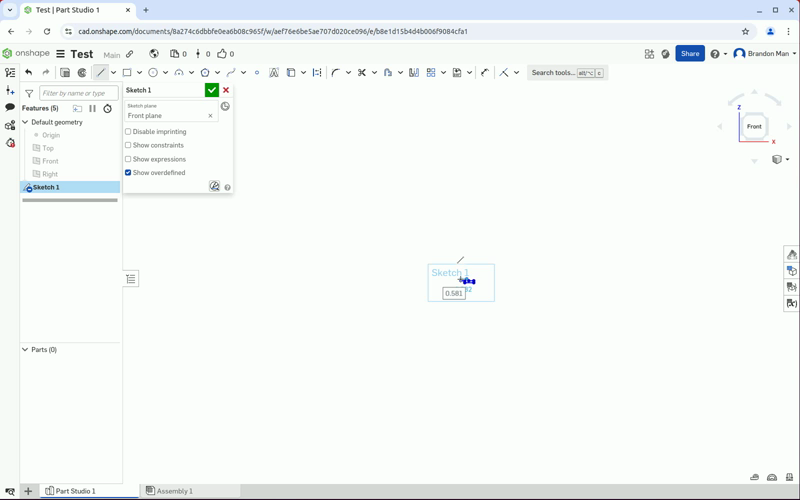
scroll(6)
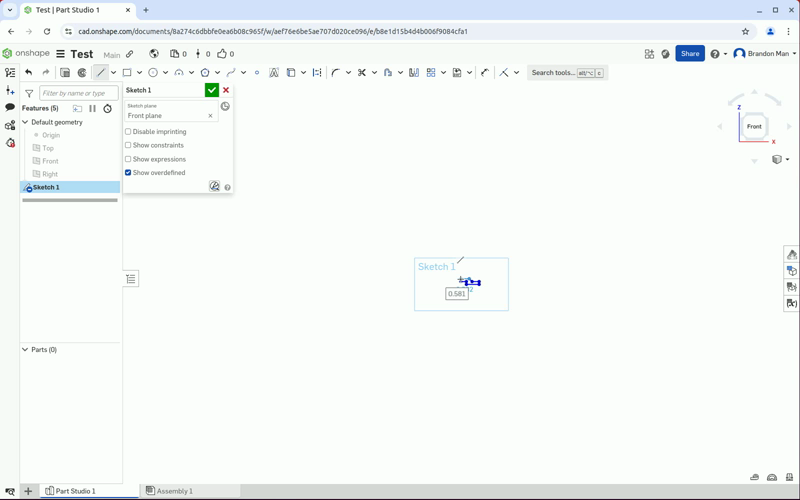
scroll(6)
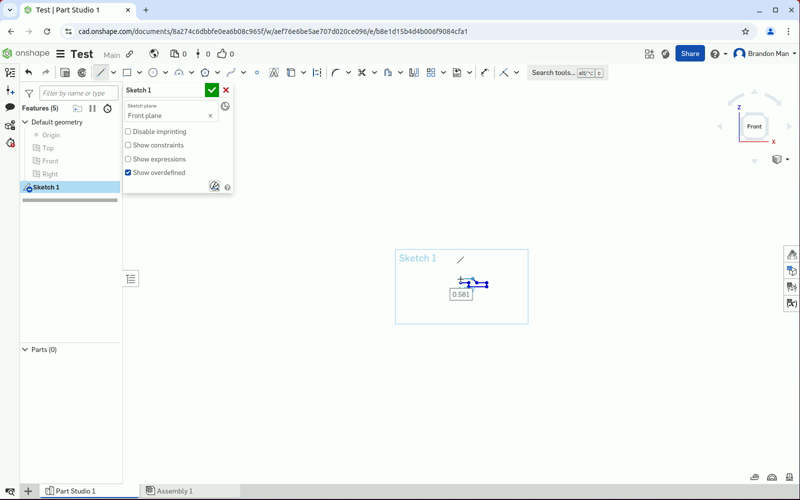
scroll(6)
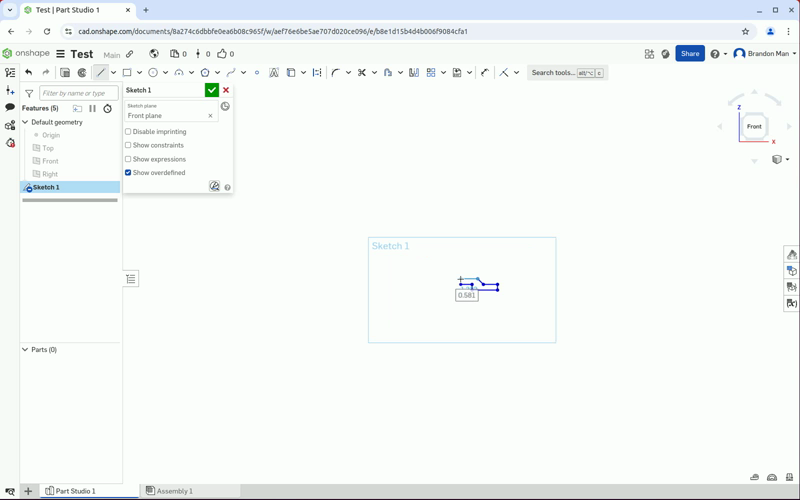
scroll(6)
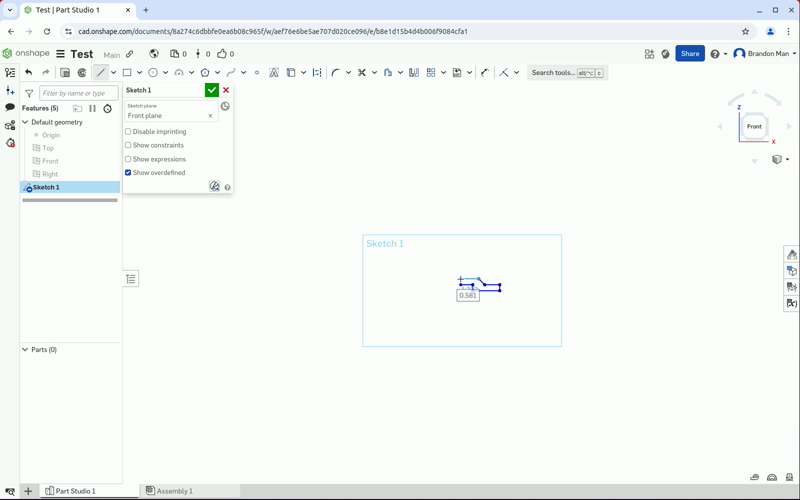
scroll(6)
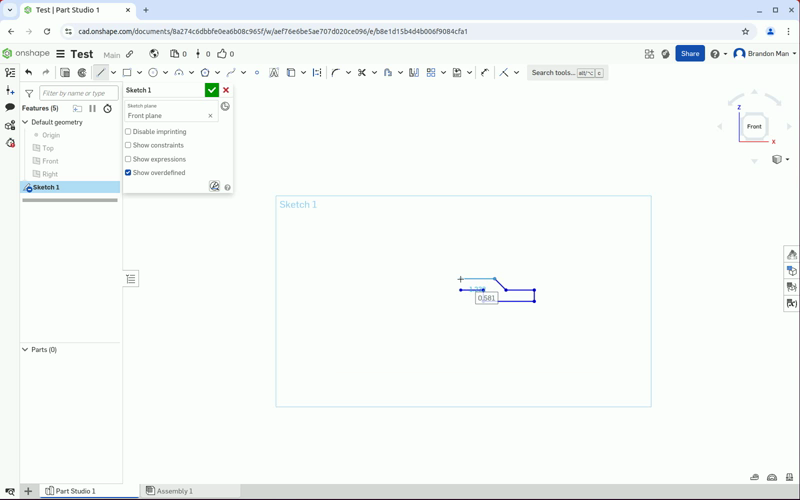
scroll(6)
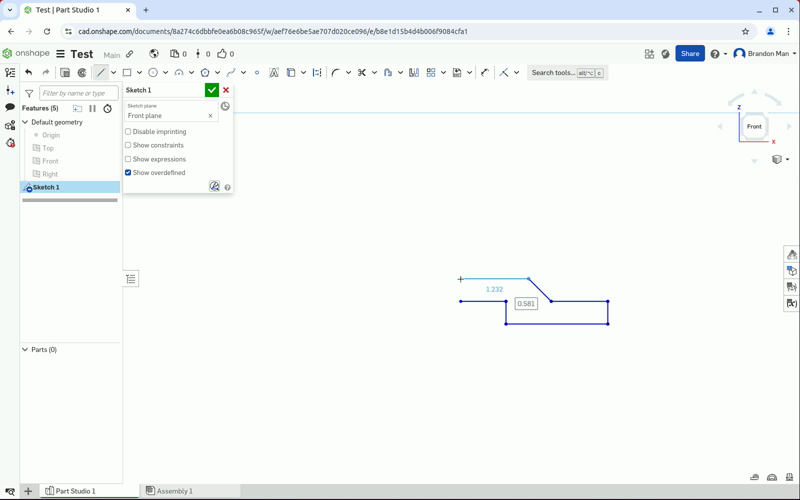
click(460, 278)
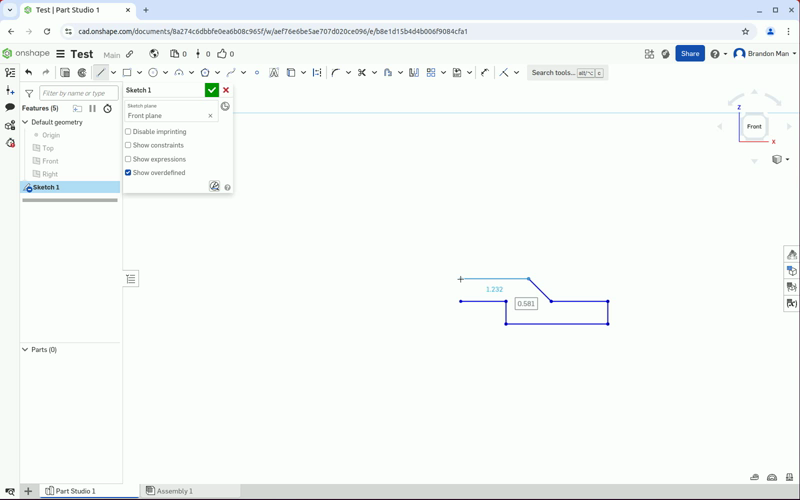
scroll(-6)
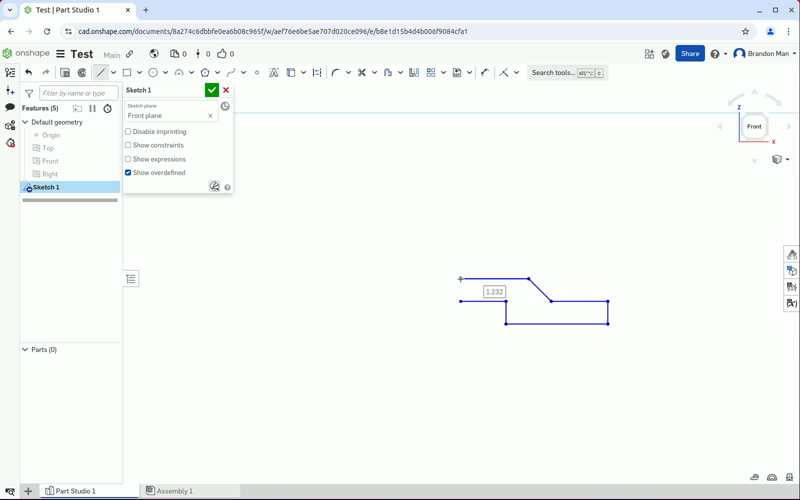
scroll(-6)
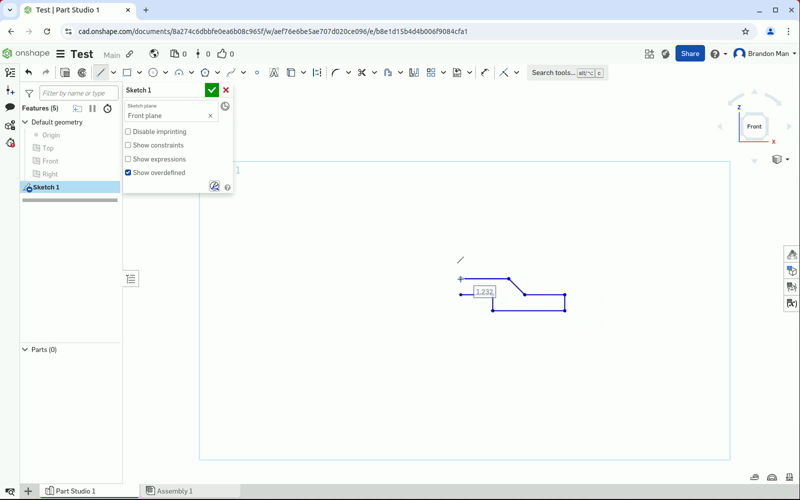
scroll(-6)
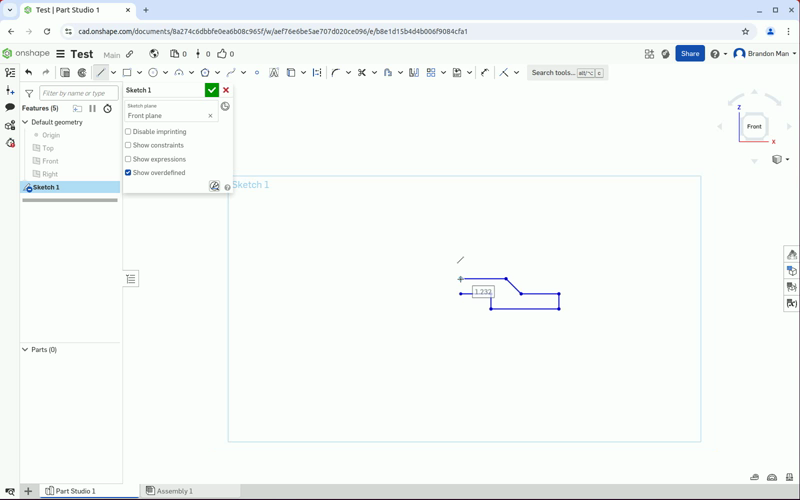
scroll(-6)
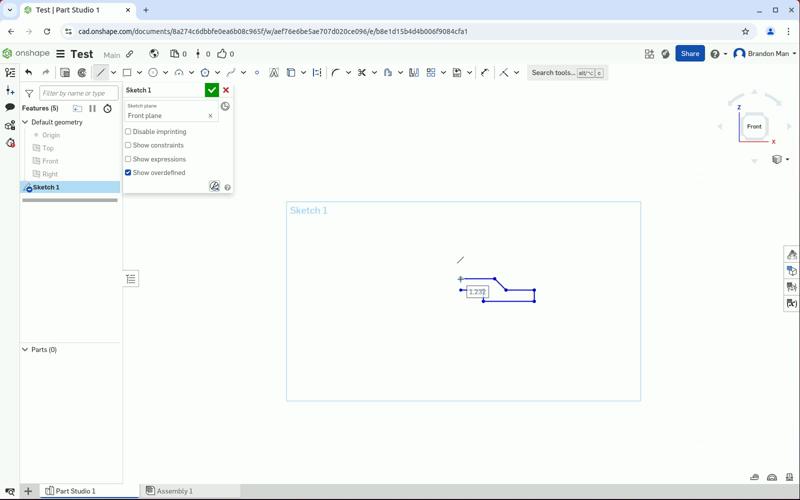
scroll(-6)
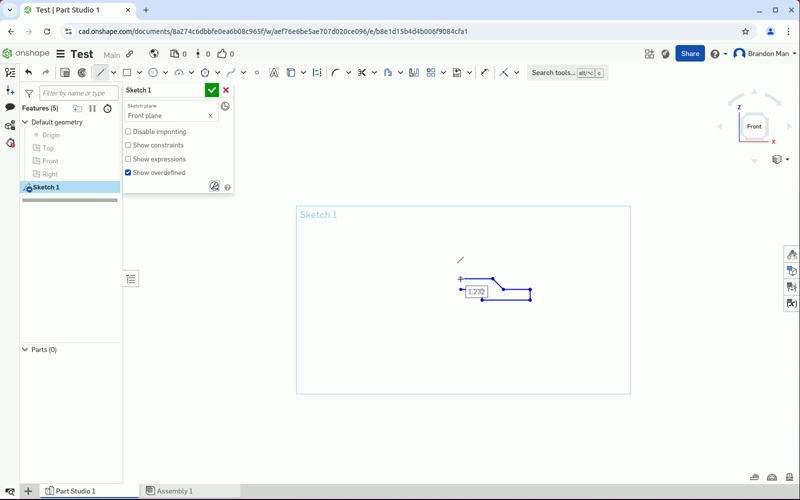
scroll(-6)
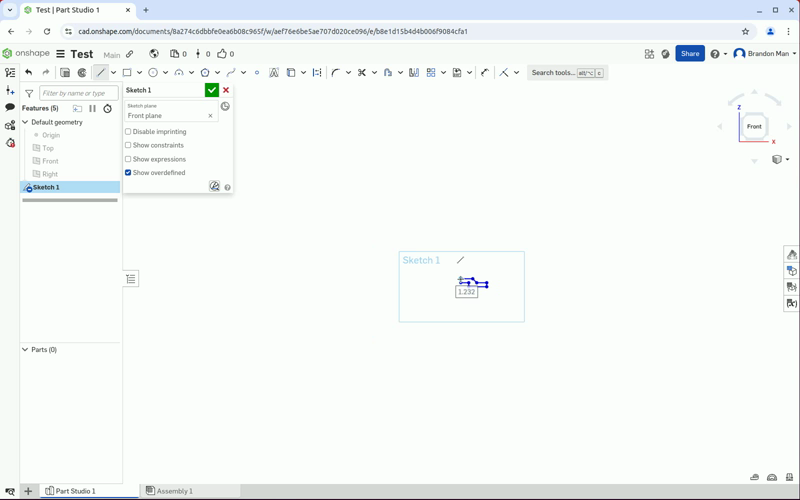
scroll(-6)
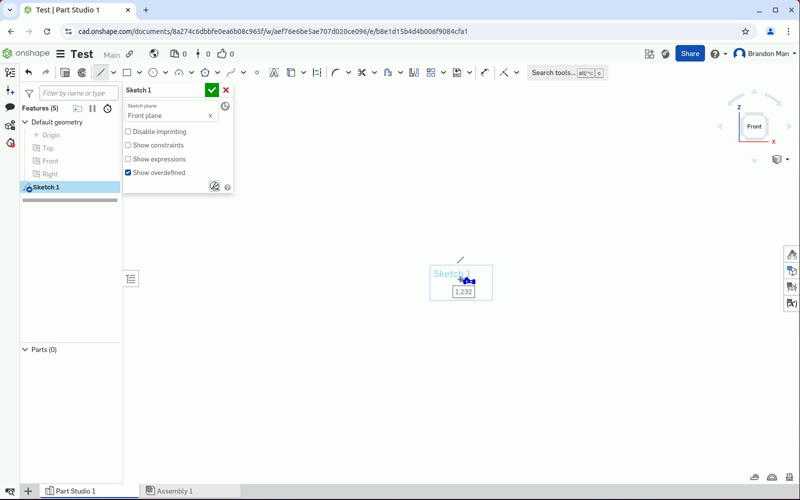
key_up(shift)
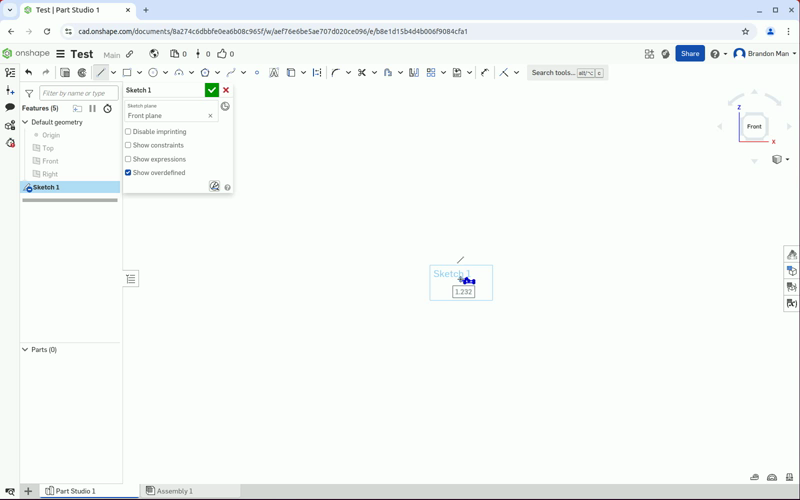
mouse_move(490, 278)
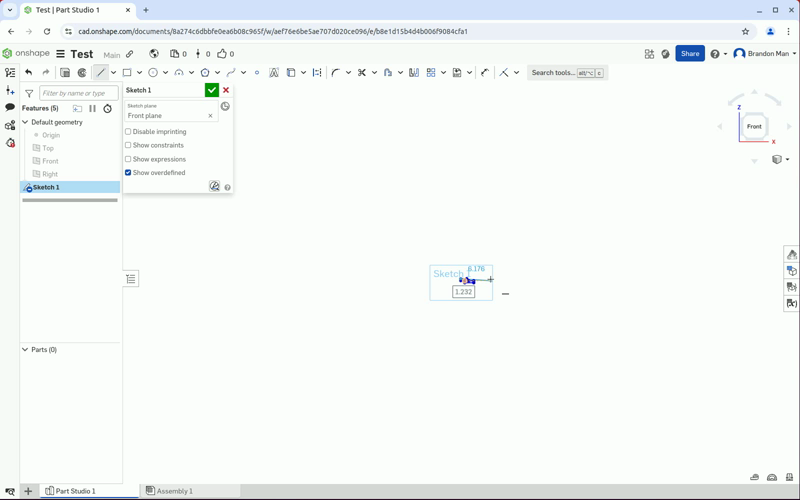
key_down(shift)
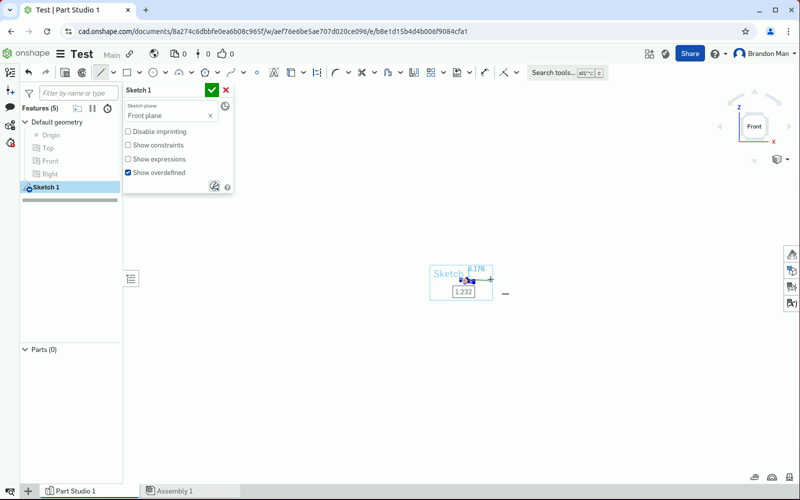
mouse_move(460, 280)
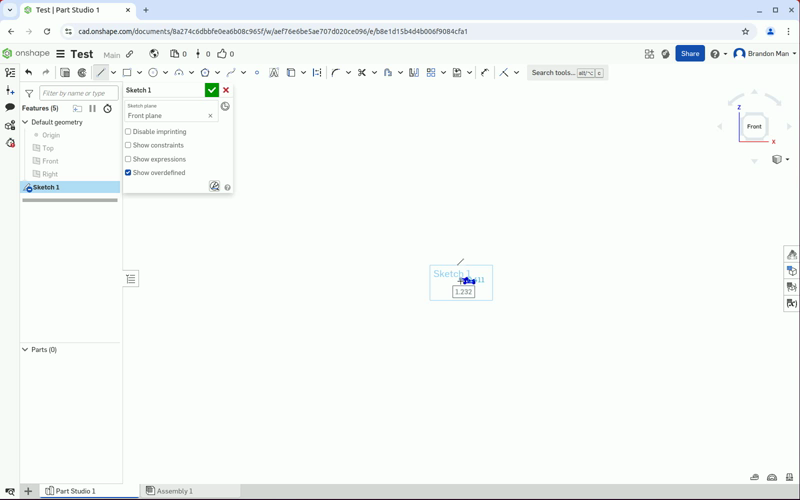
scroll(6)
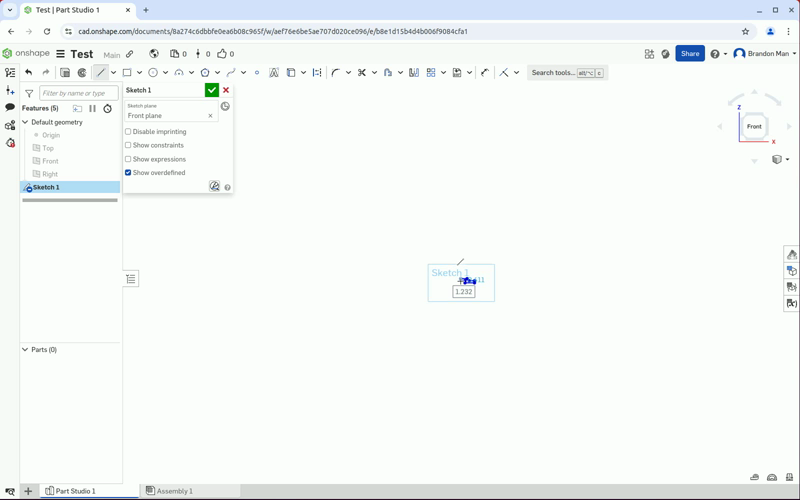
scroll(6)
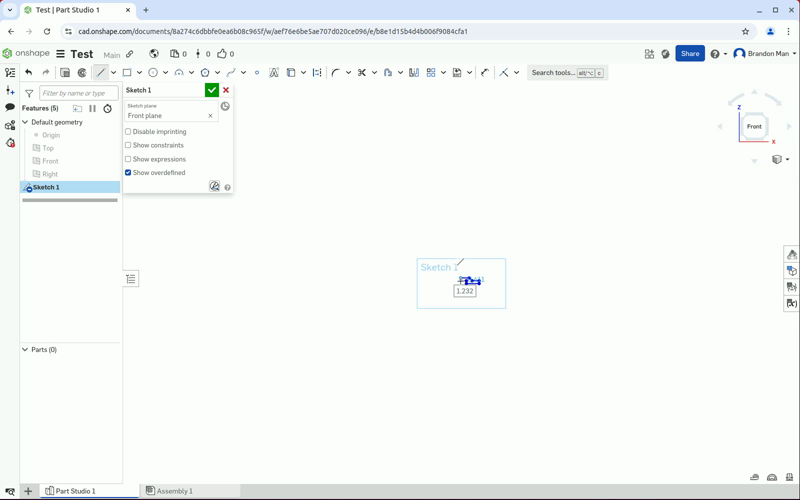
scroll(6)
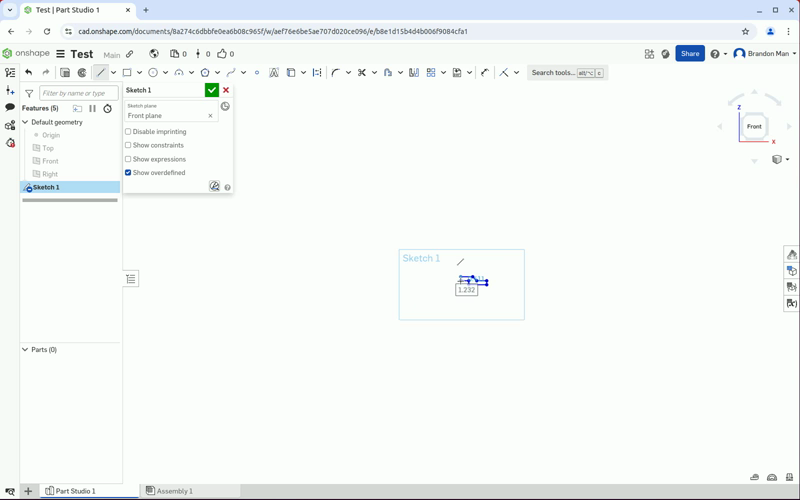
scroll(6)
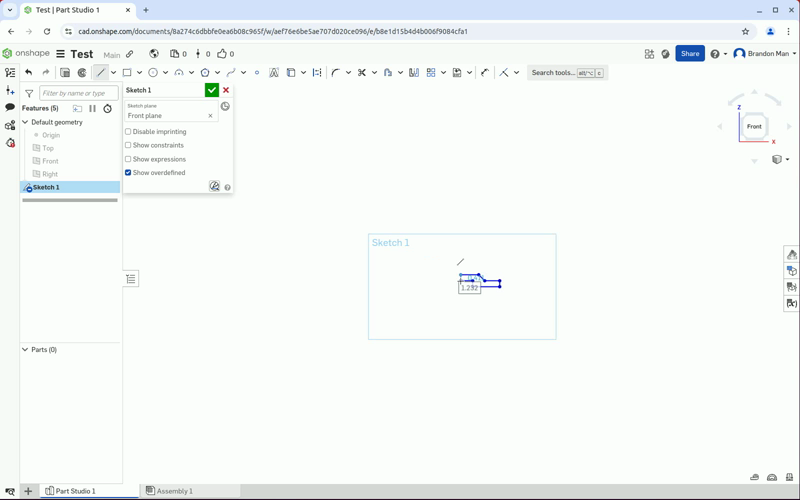
scroll(6)
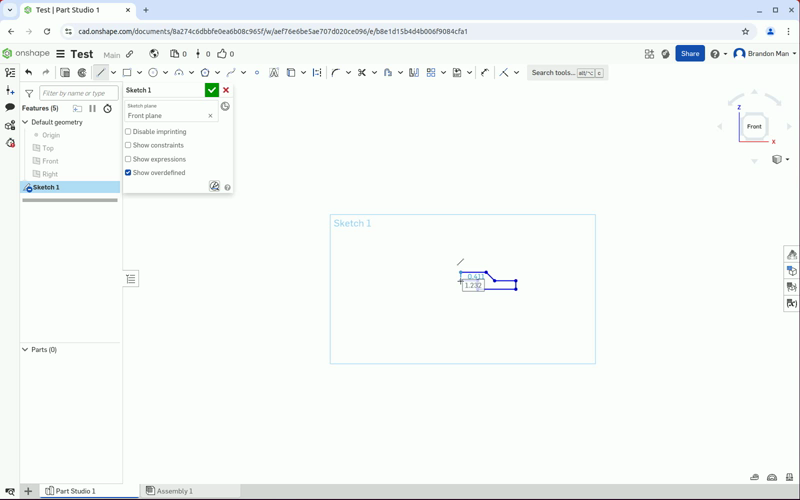
scroll(6)
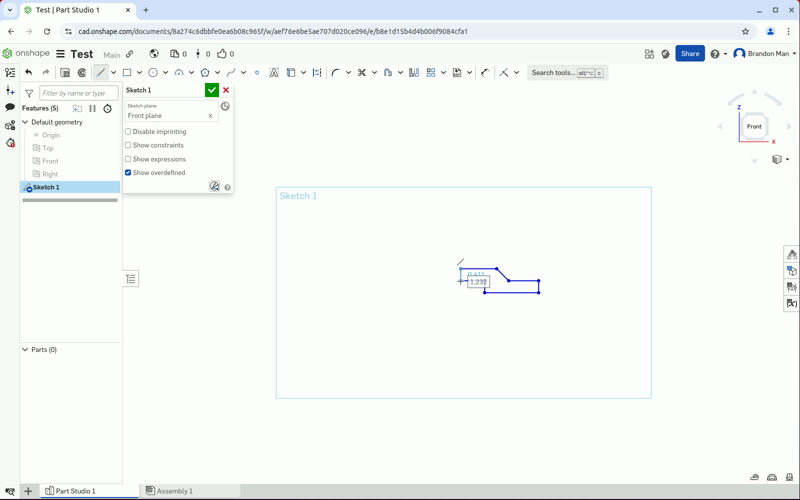
scroll(6)
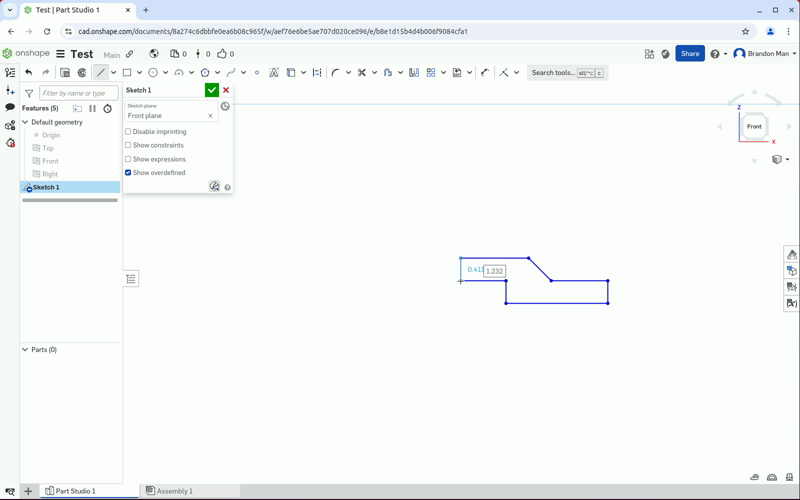
key_up(shift)
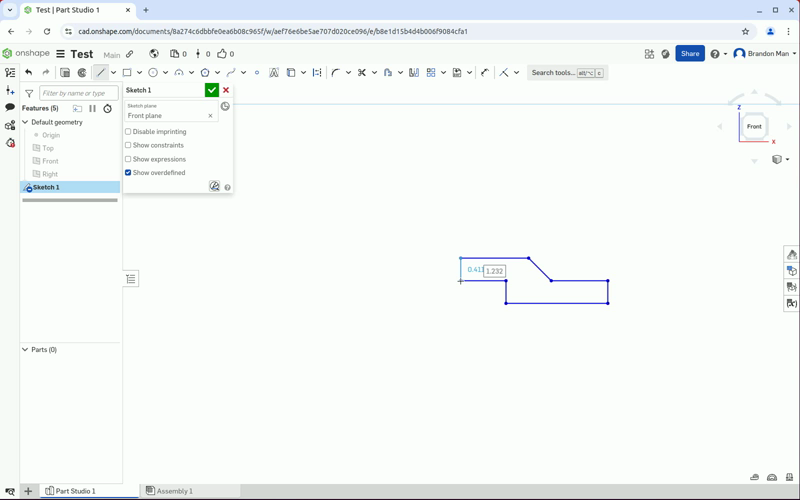
click(460, 280)
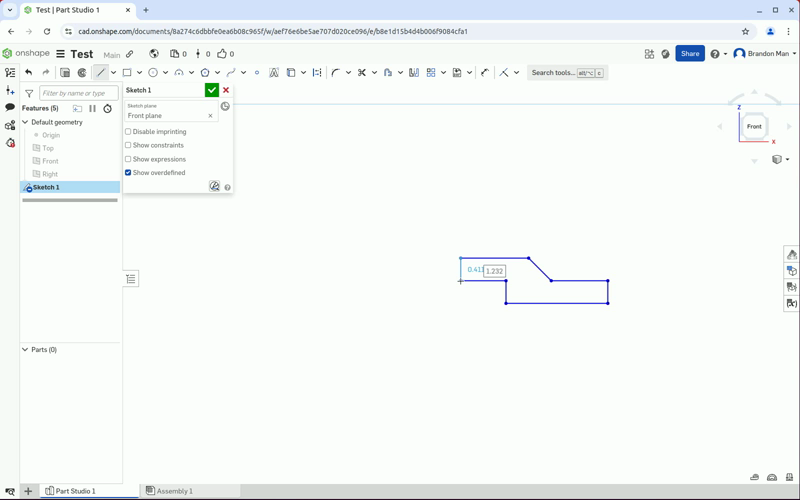
scroll(-6)
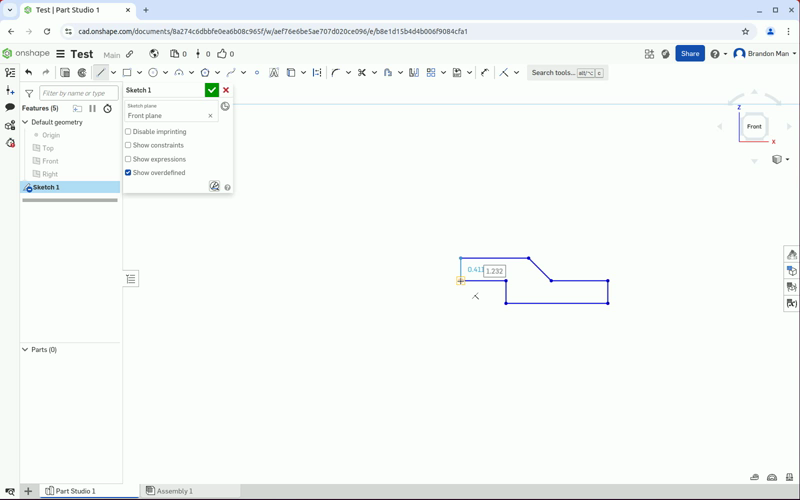
scroll(-6)
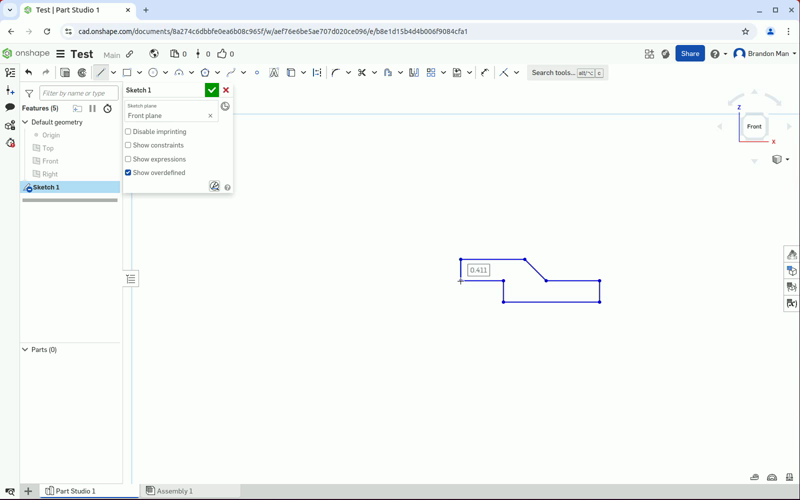
scroll(-6)
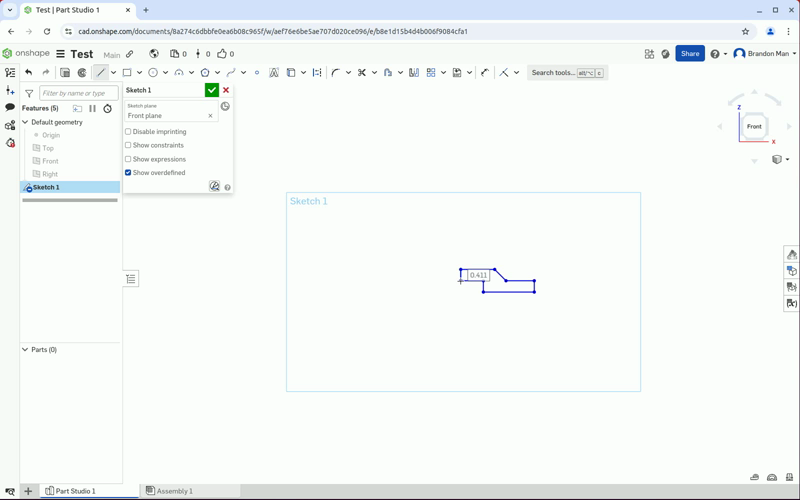
scroll(-6)
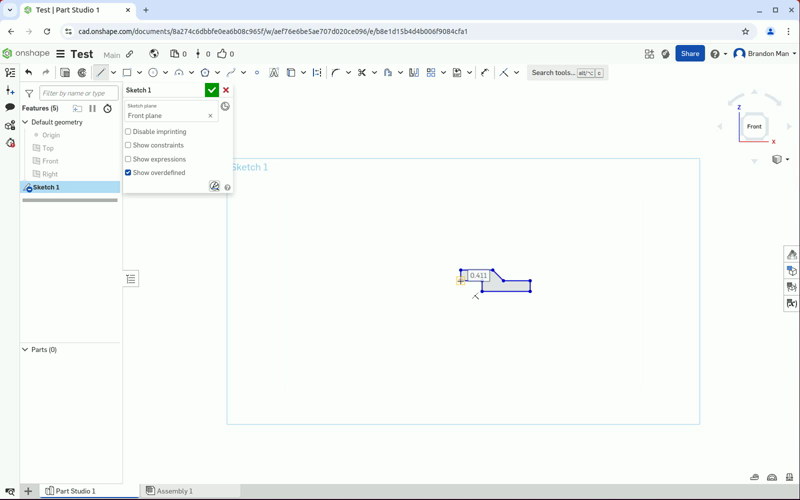
scroll(-6)
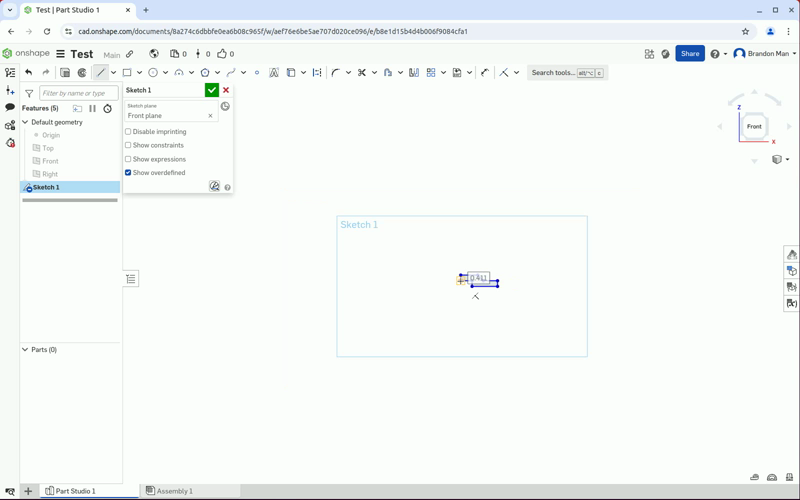
scroll(-6)
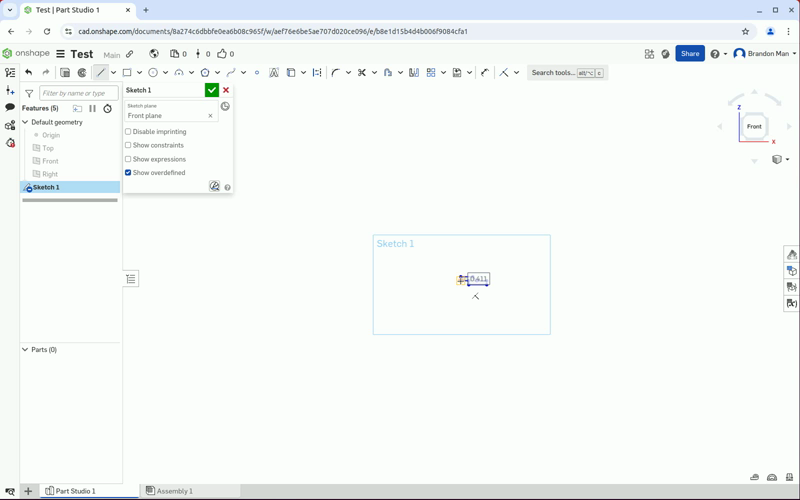
scroll(-6)
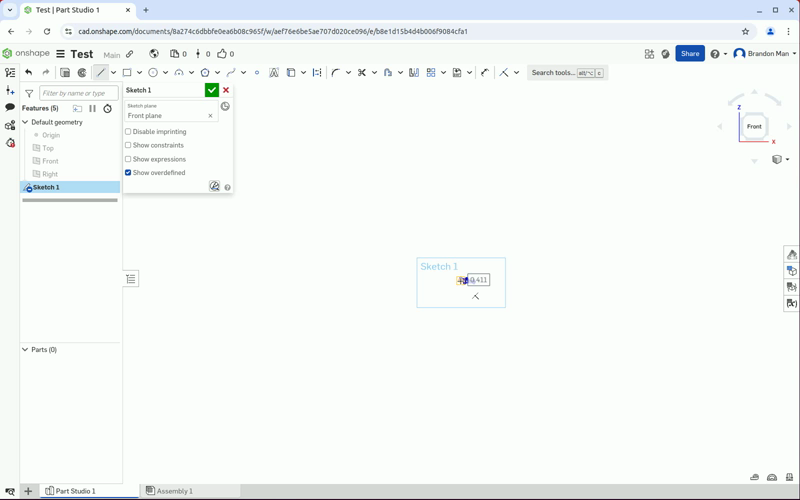
key(esc)
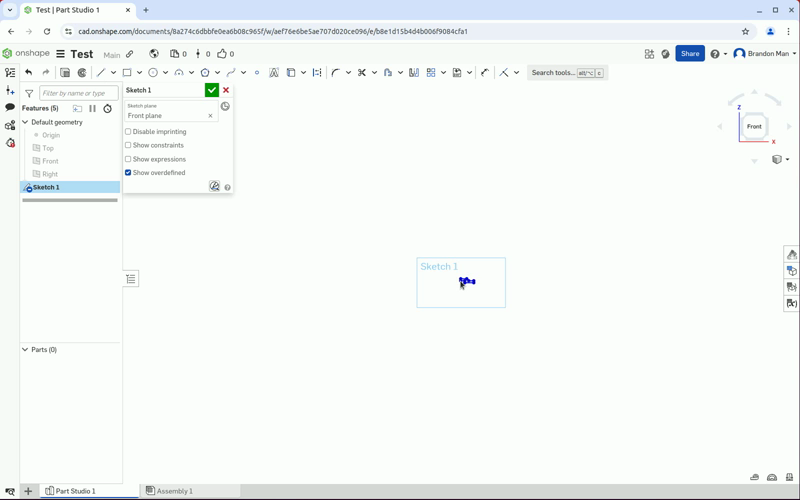
mouse_move(469, 280)
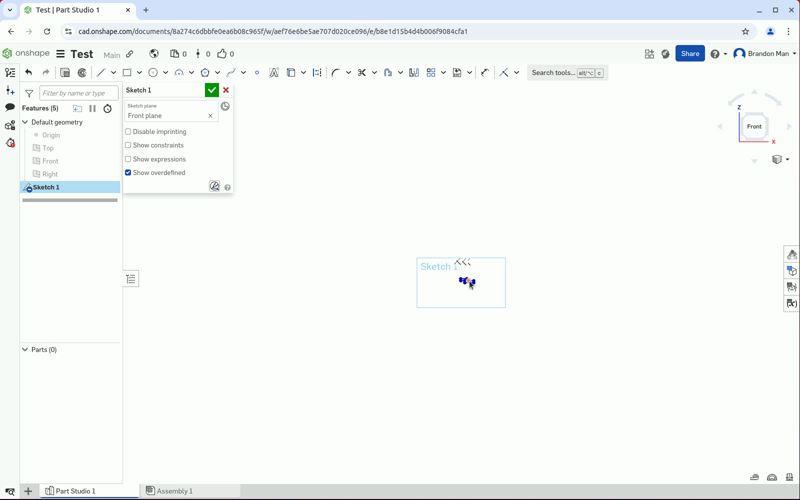
scroll(6)
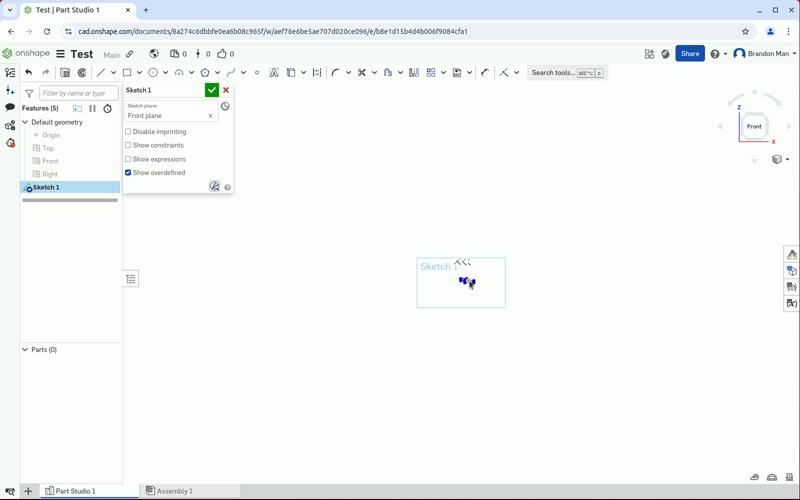
scroll(6)
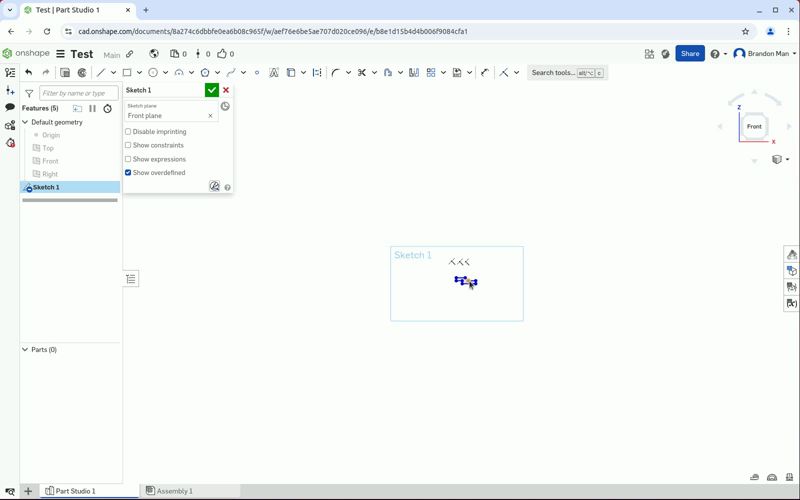
scroll(6)
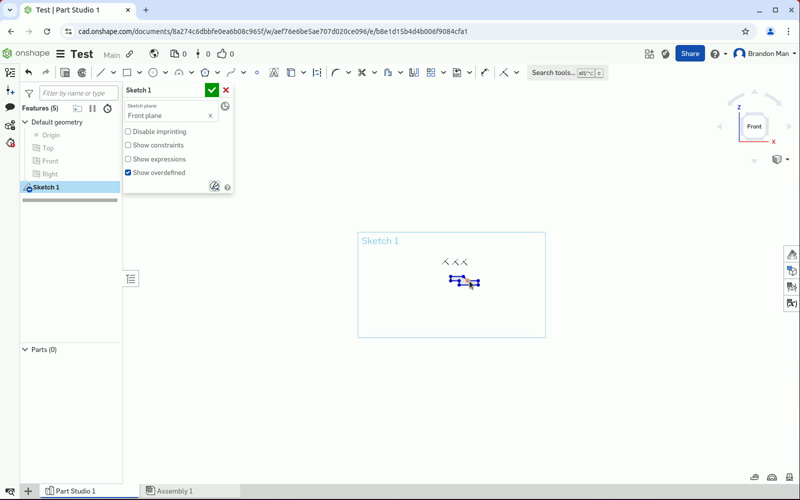
scroll(6)
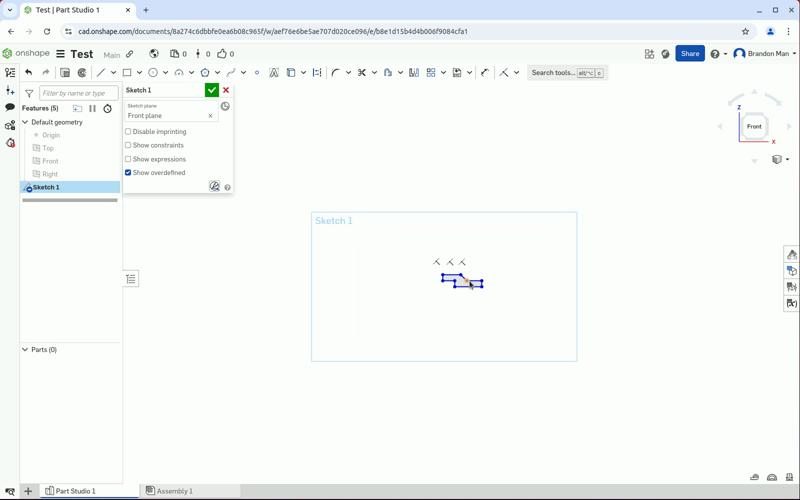
scroll(6)
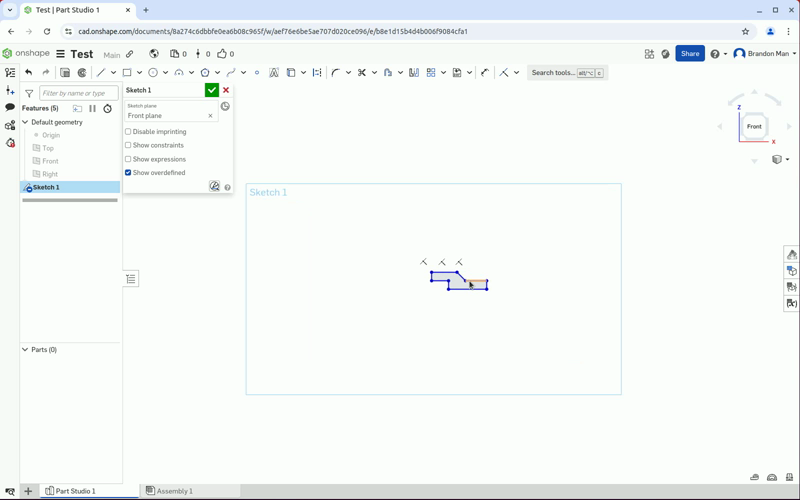
scroll(6)
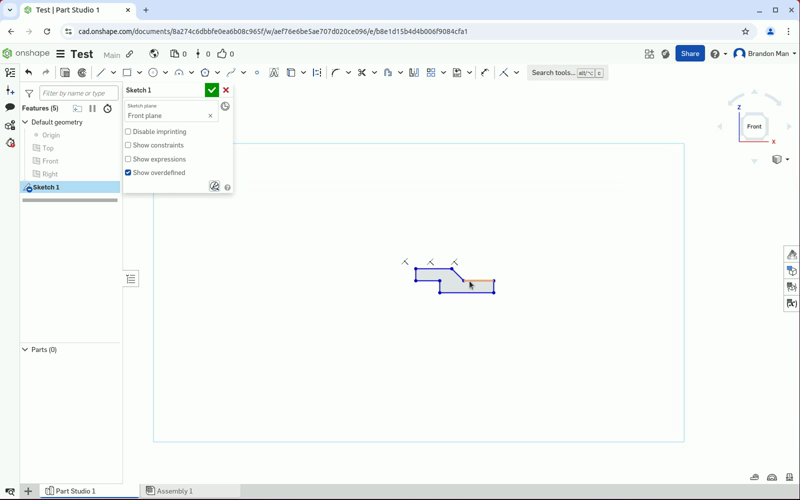
scroll(6)
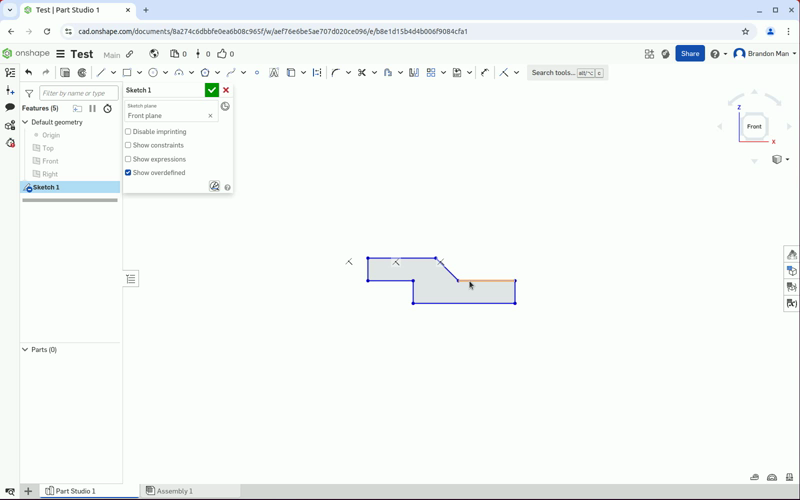
click(469, 280)
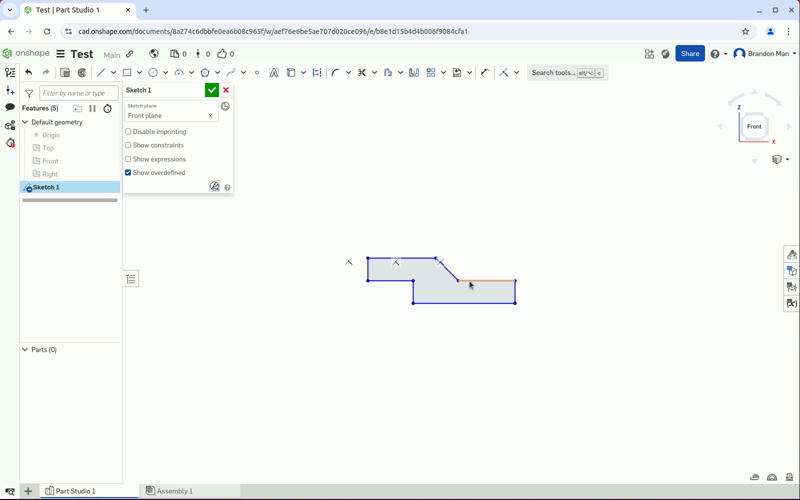
scroll(-6)
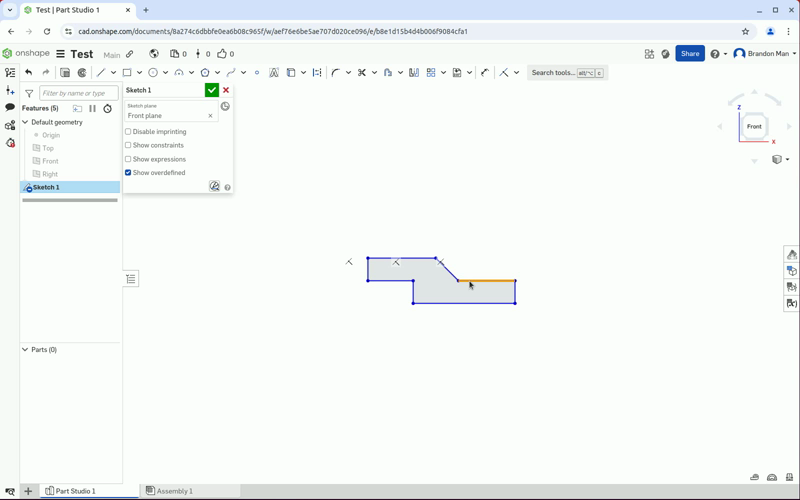
scroll(-6)
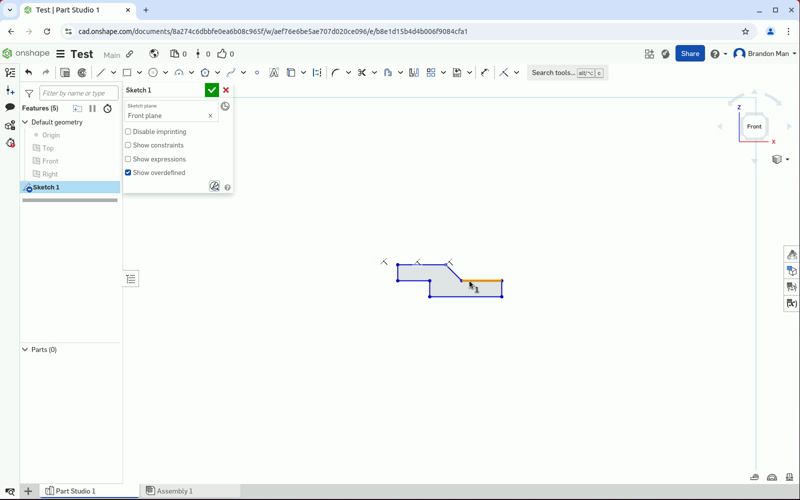
scroll(-6)
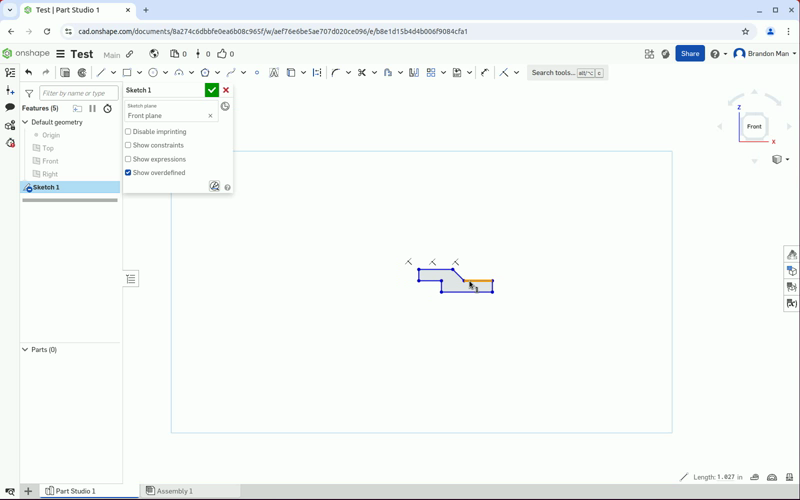
scroll(-6)
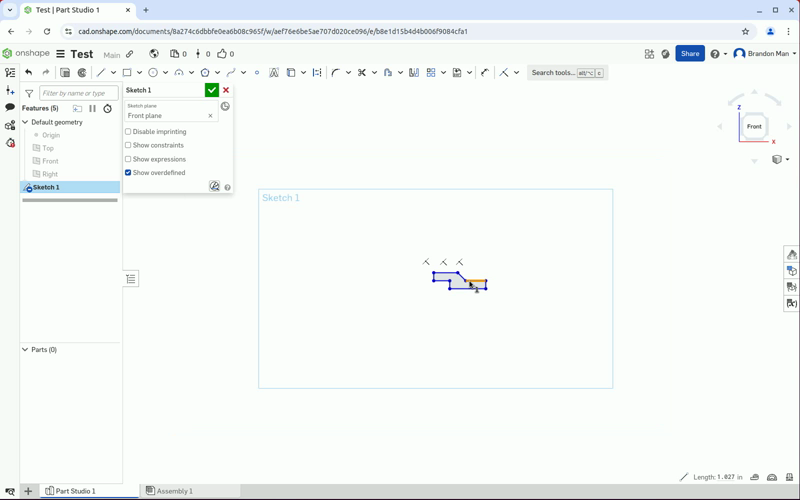
scroll(-6)
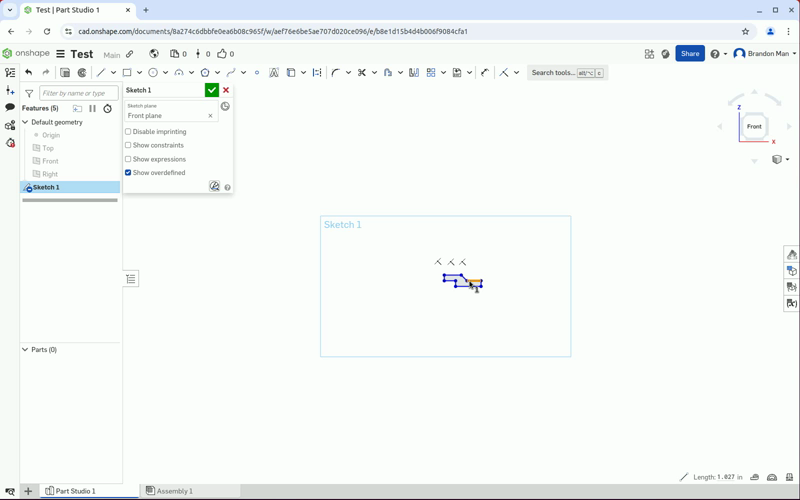
scroll(-6)
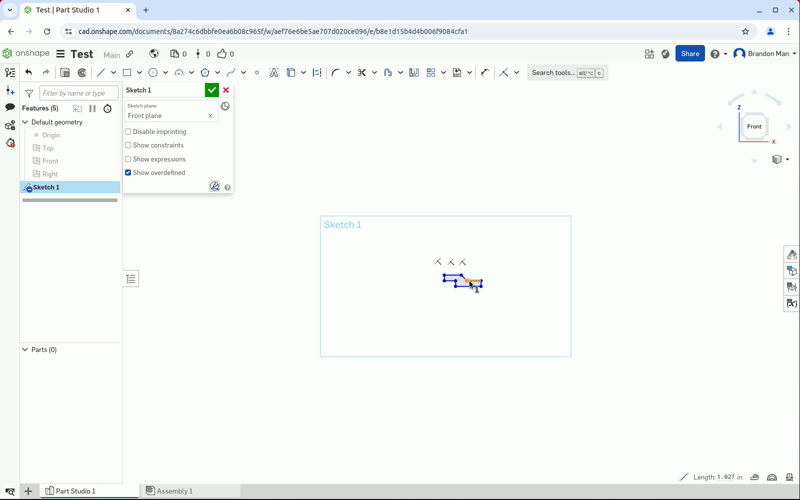
scroll(-6)
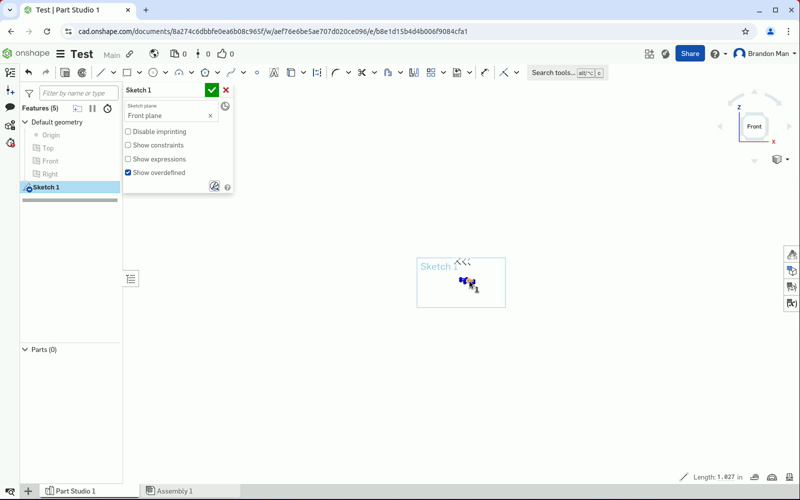
mouse_move(73, 352)
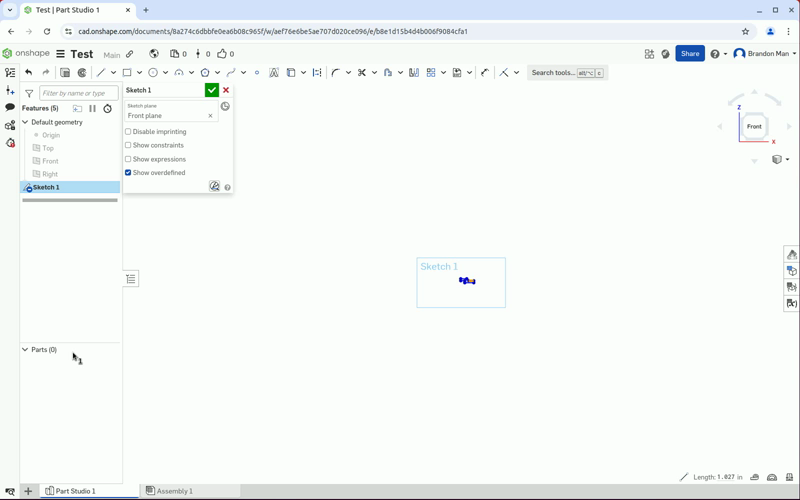
key(shift+y)
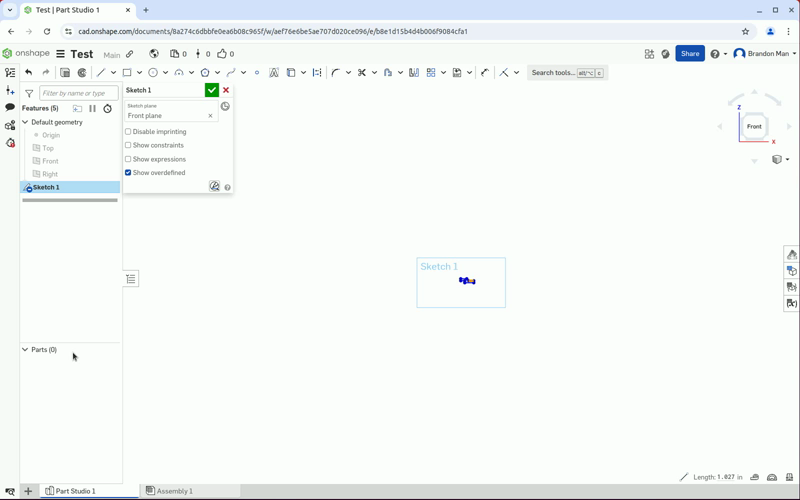
key(shift+e)
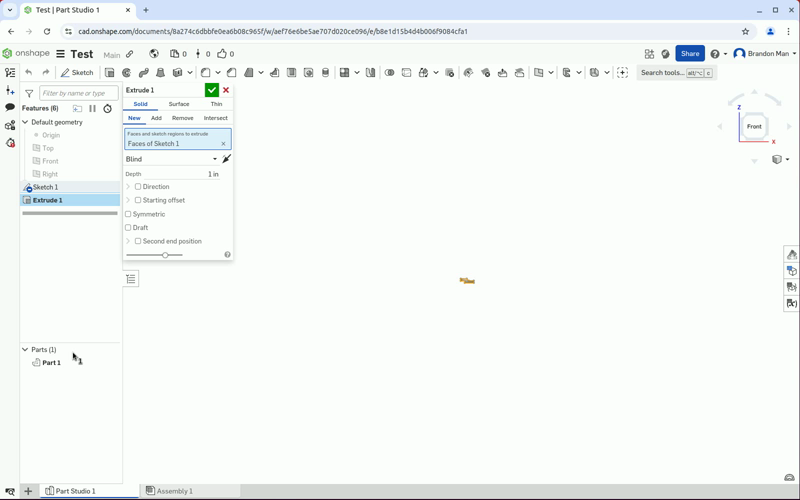
mouse_move(143, 106)
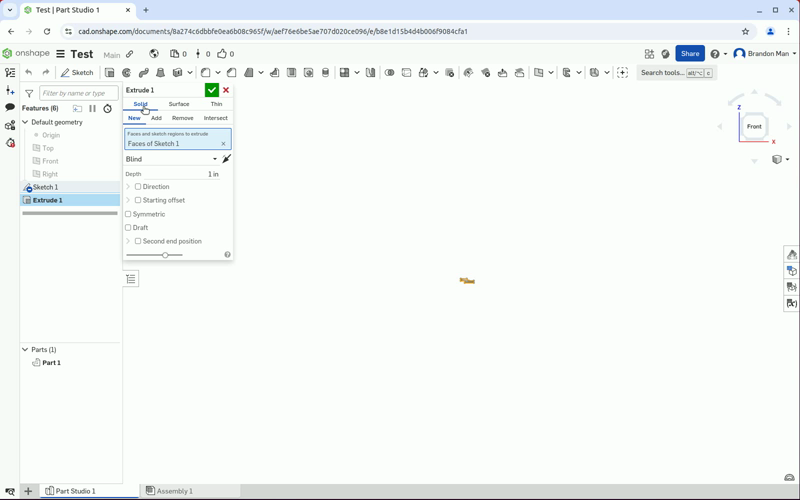
click(143, 106)
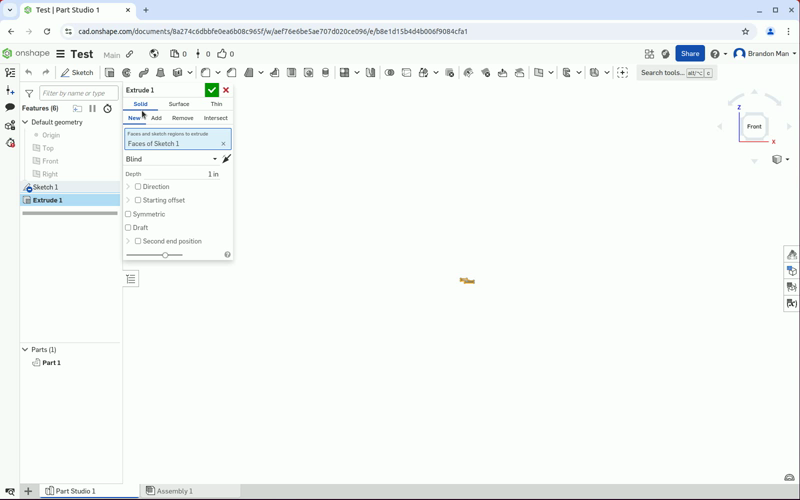
mouse_move(137, 120)
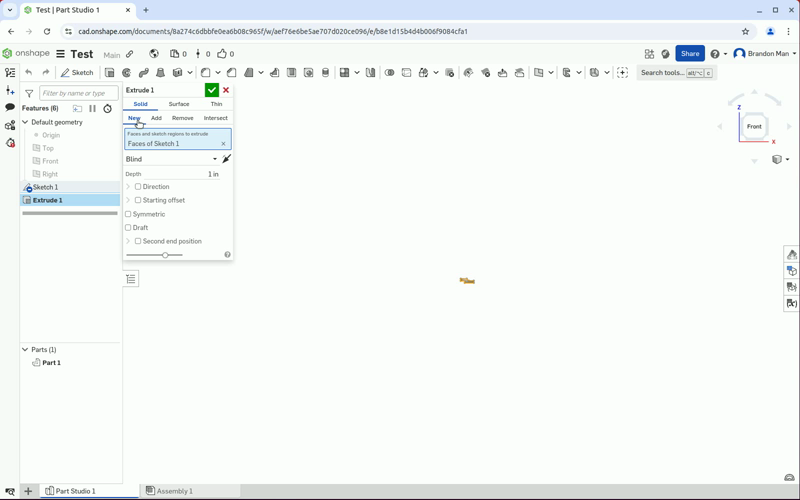
click(137, 120)
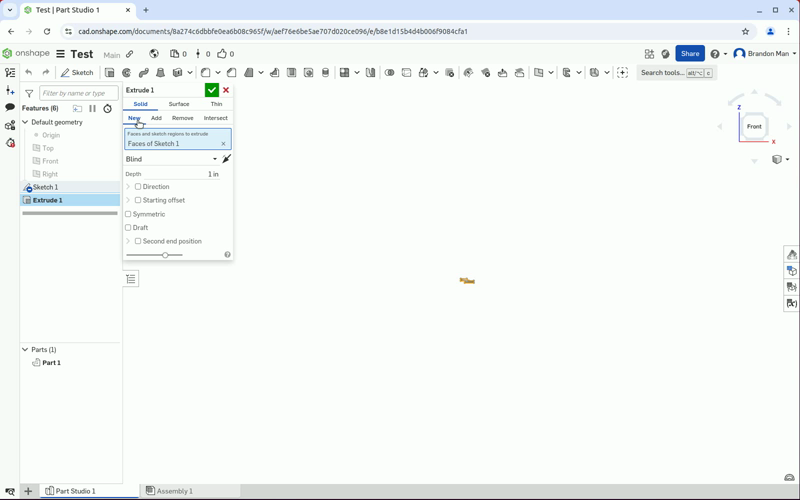
key(tab, 4)
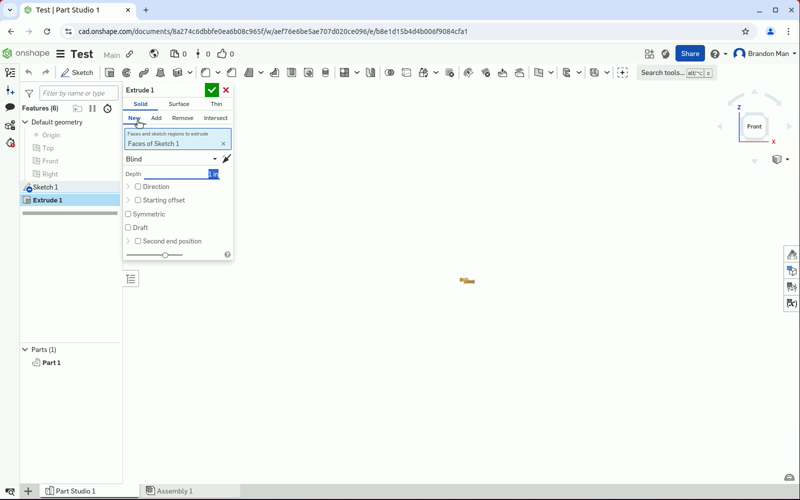
text(23.108)
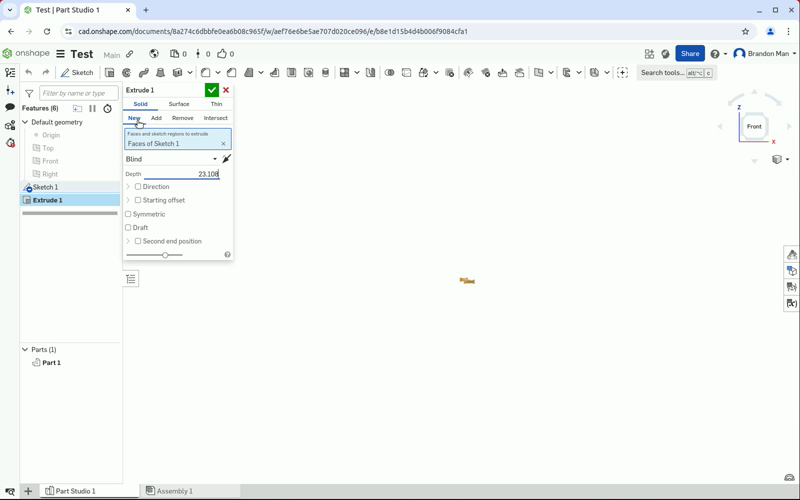
key(enter)
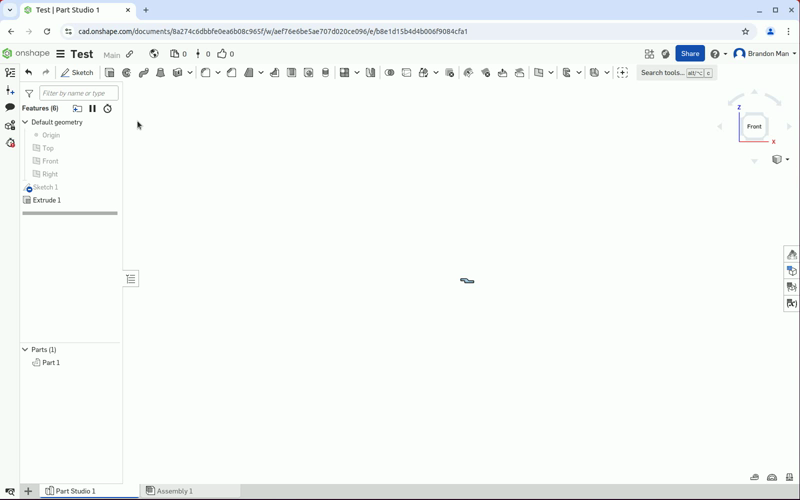
key(shift+h)
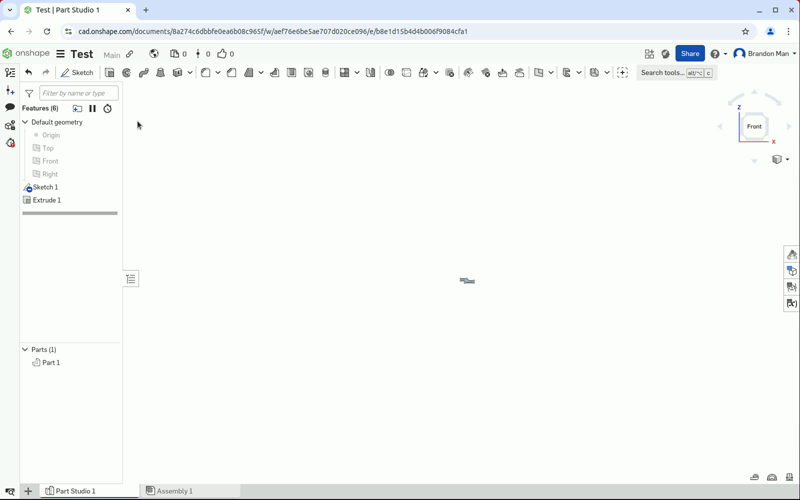
key(shift+h)
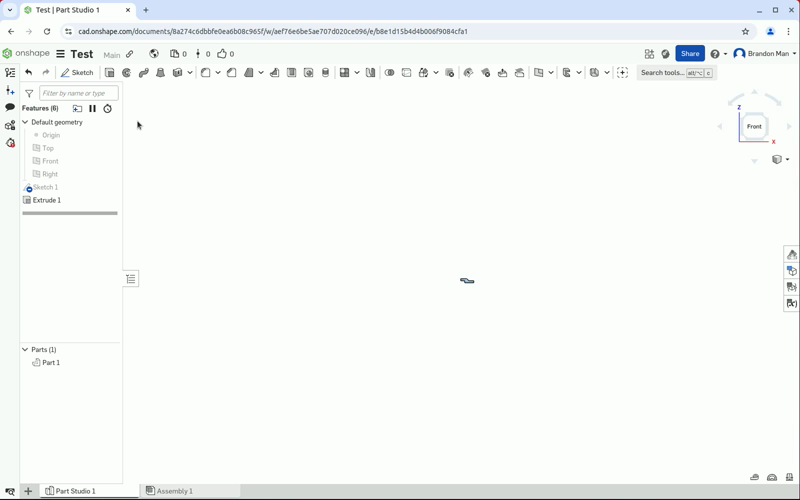
mouse_move(73, 189)
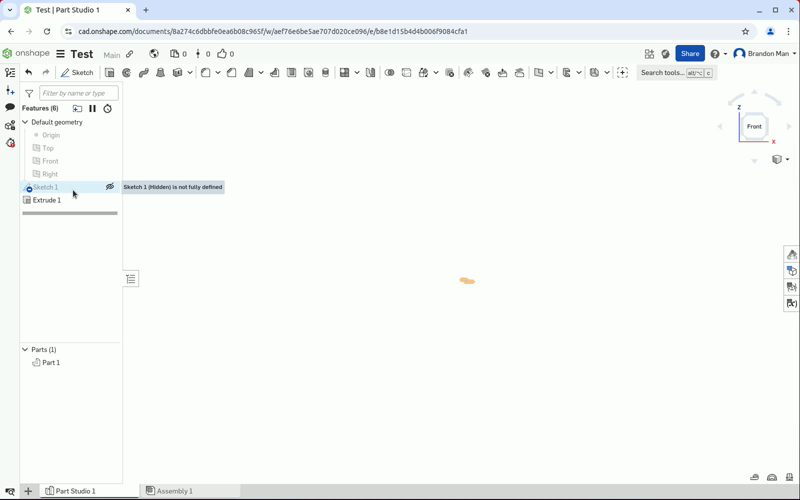
click(73, 189)
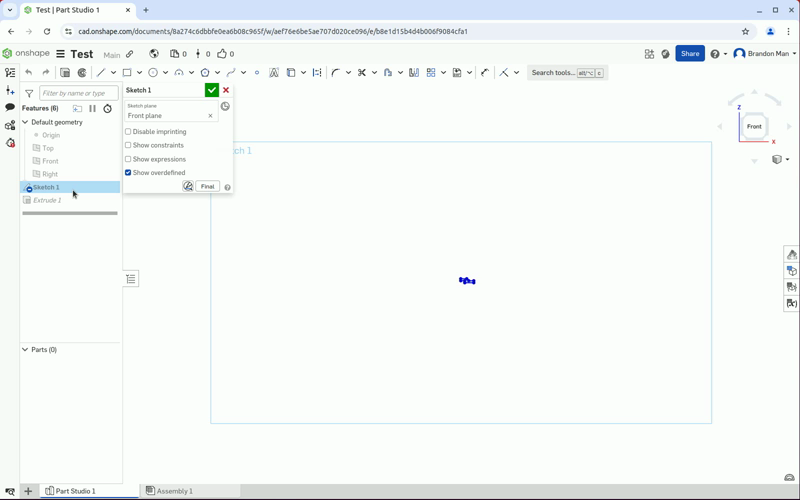
mouse_move(229, 92)
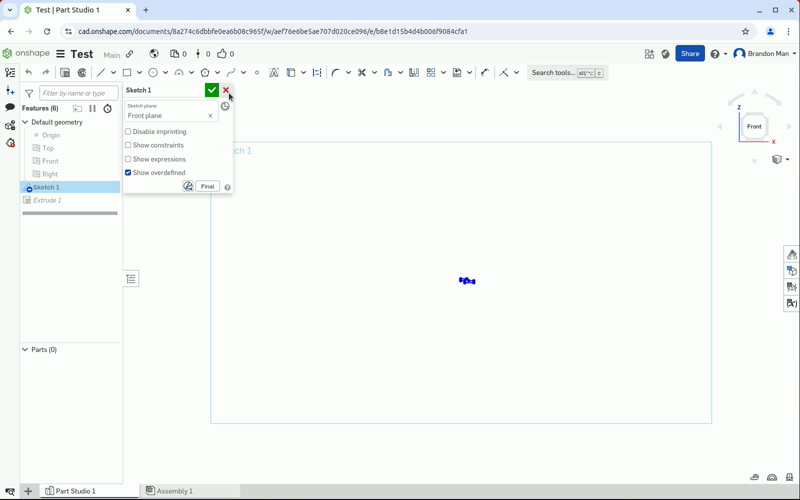
click(229, 92)
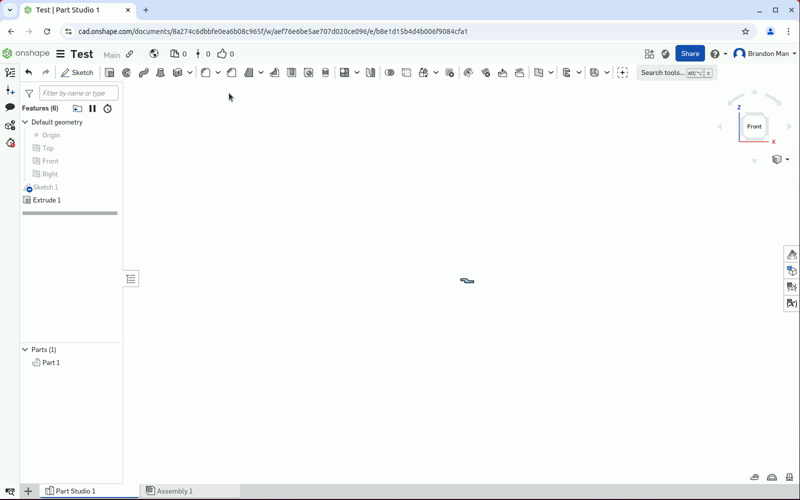
mouse_move(73, 352)
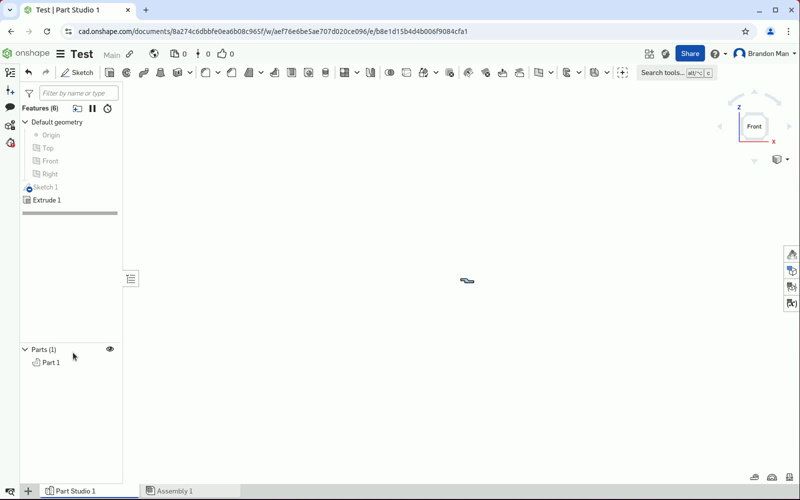
key(y)
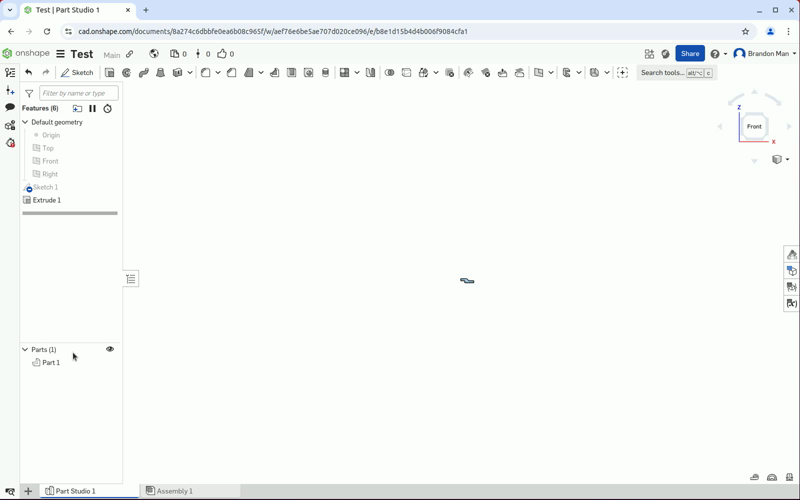
key(shift+p)
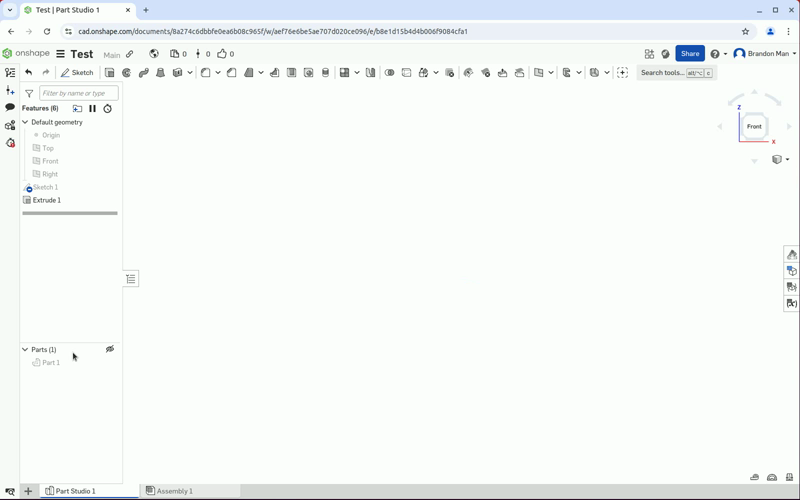
key(space)
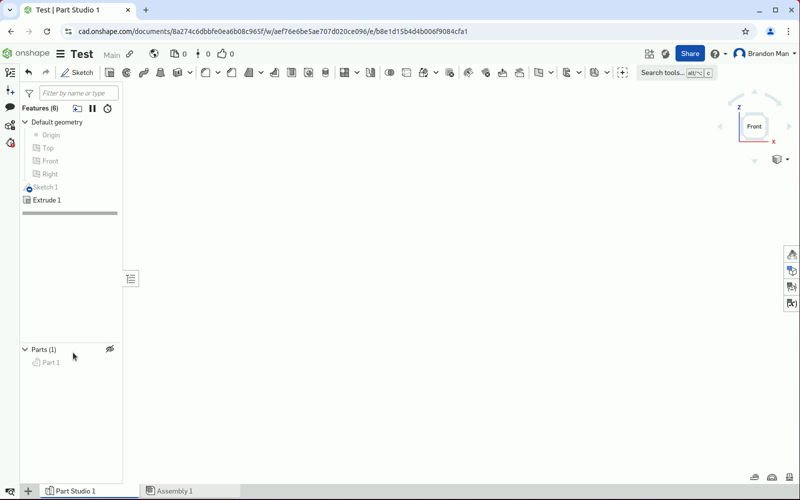
key_down(shift)
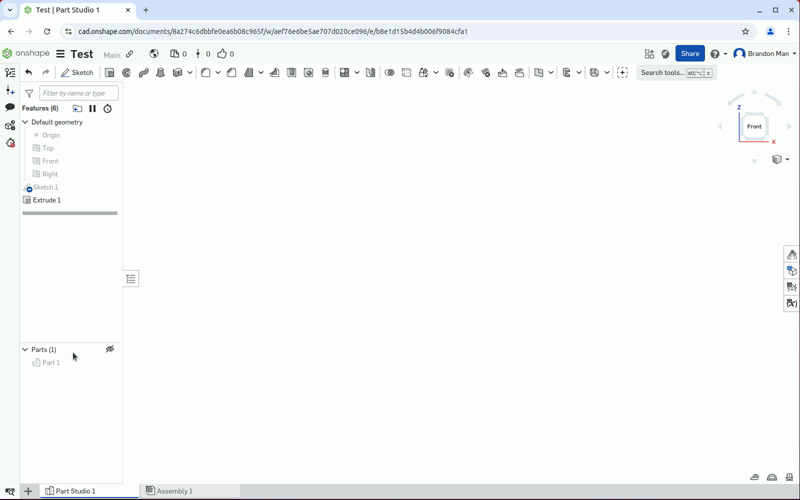
key(down)
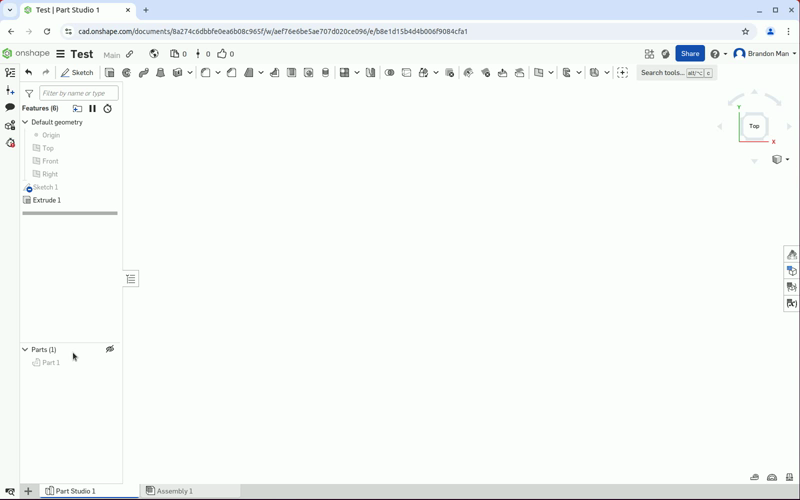
key_up(shift)
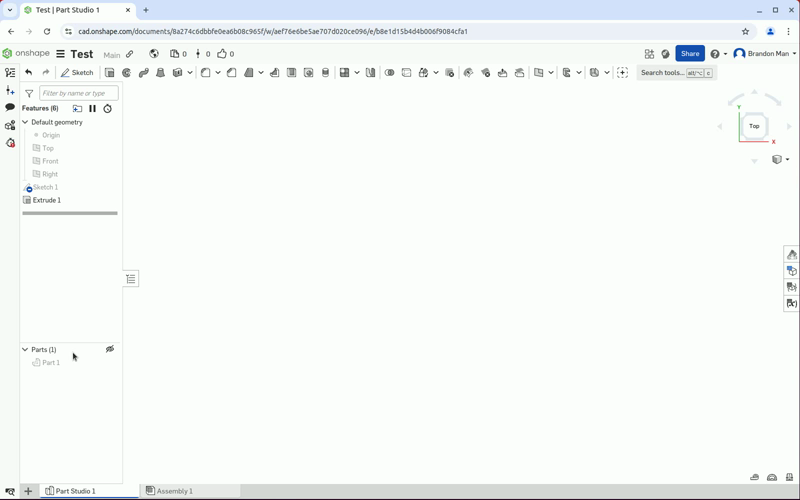
mouse_move(73, 352)
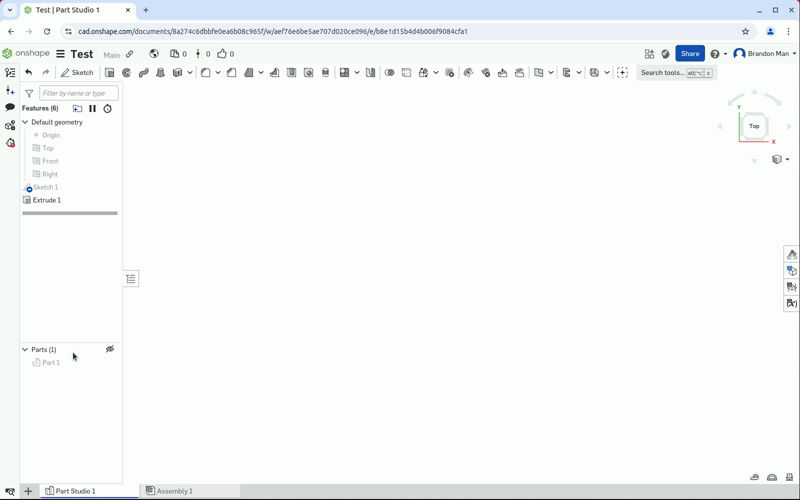
key(shift+y)
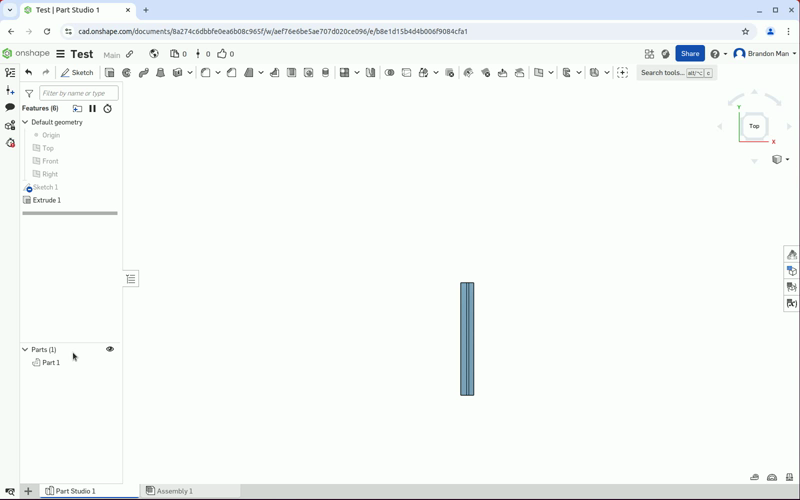
mouse_move(541, 75)
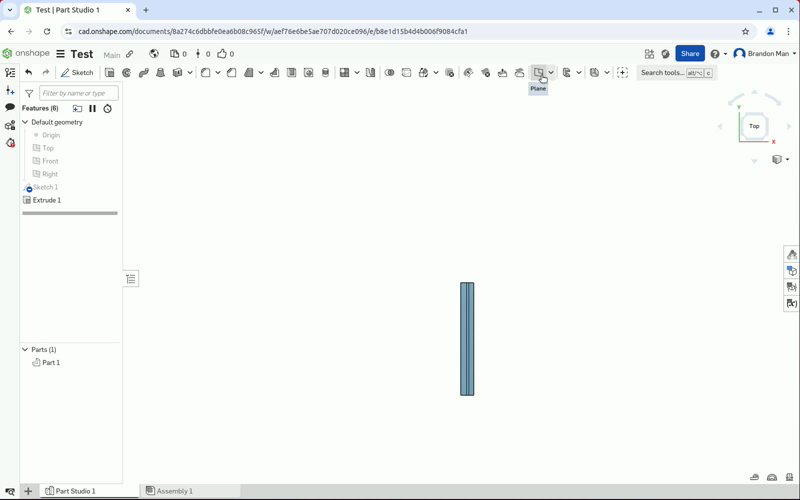
click(541, 75)
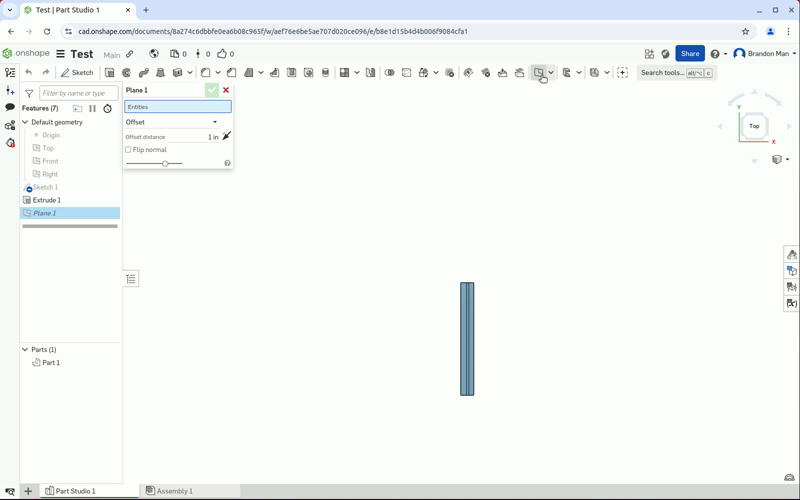
mouse_move(73, 150)
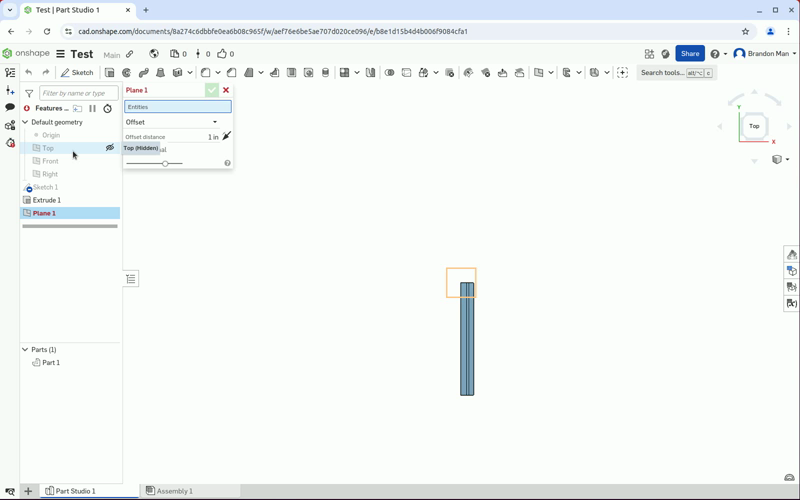
click(73, 150)
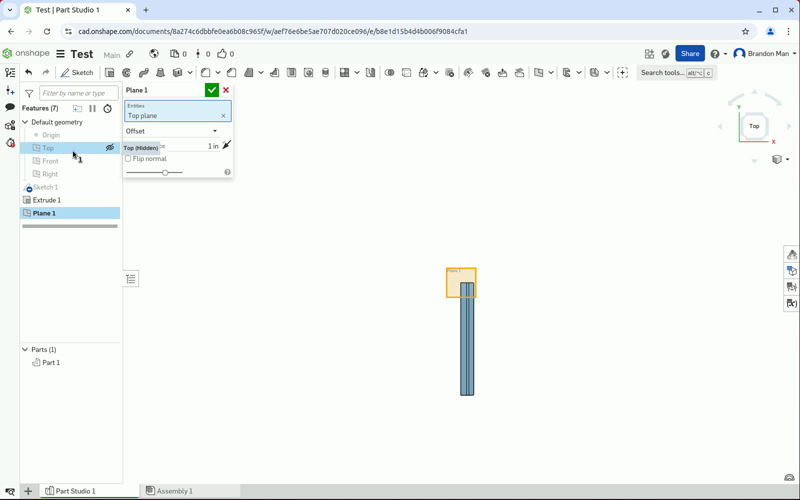
key(tab, 2)
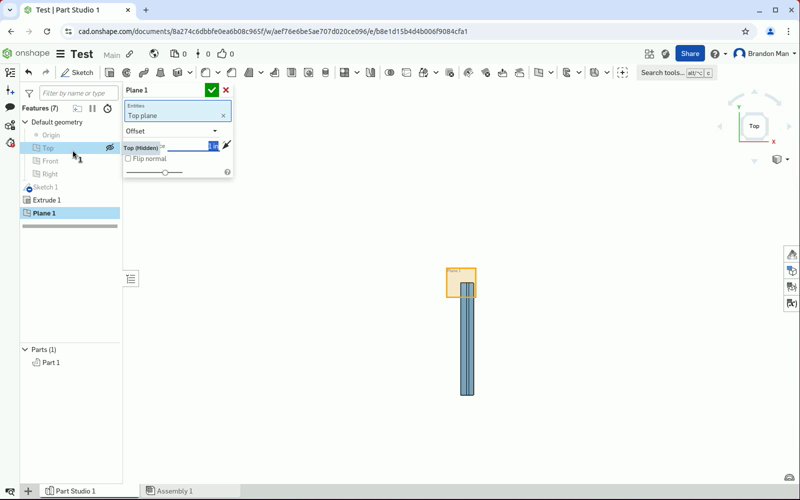
text(0.246)
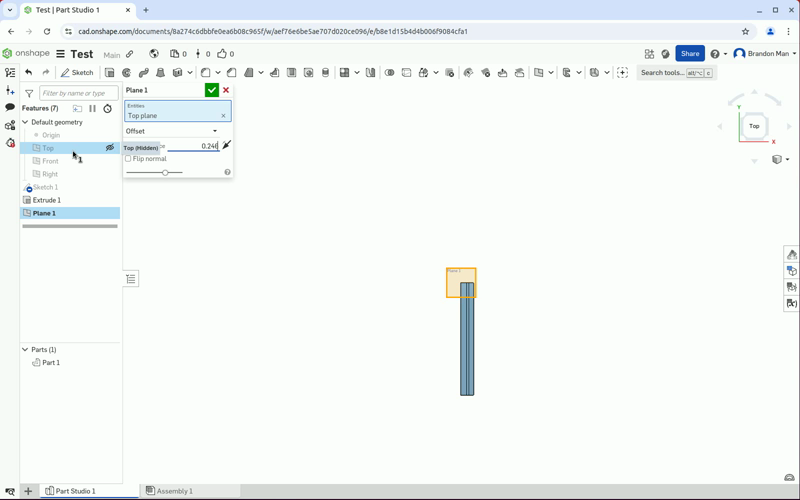
key(enter, 2)
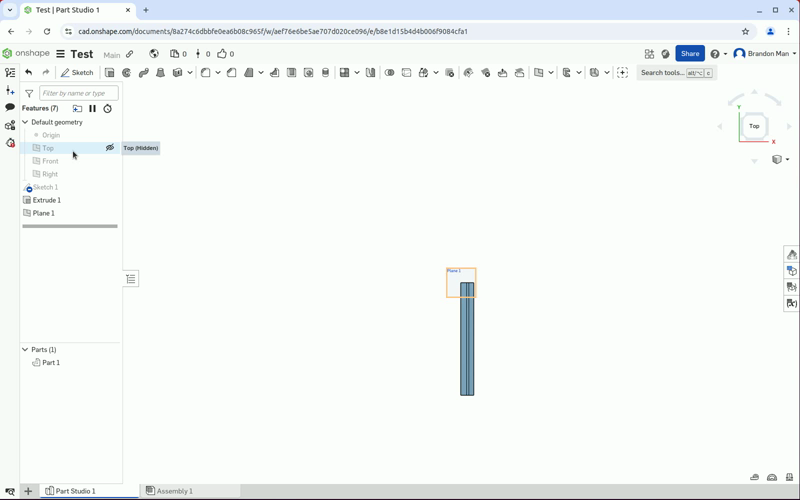
key(shift+s)
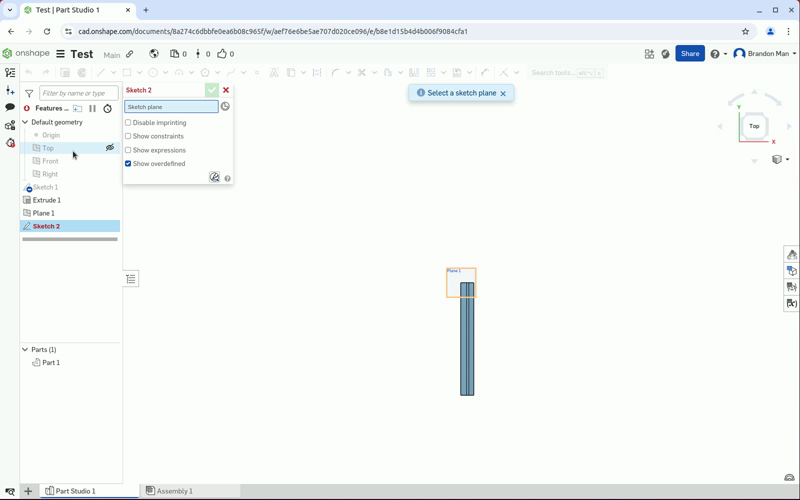
mouse_move(73, 215)
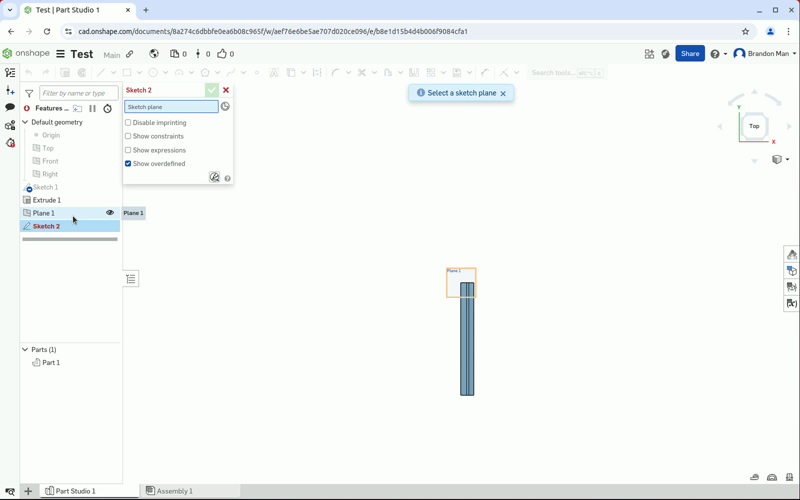
click(73, 215)
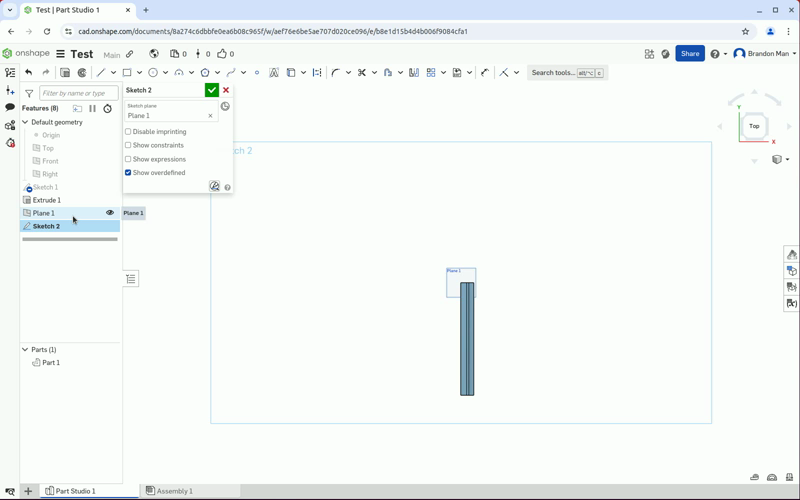
mouse_move(73, 352)
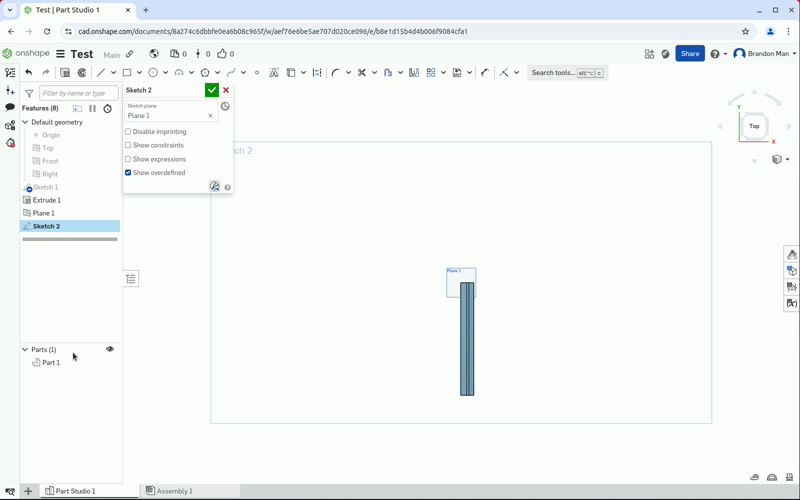
key(y)
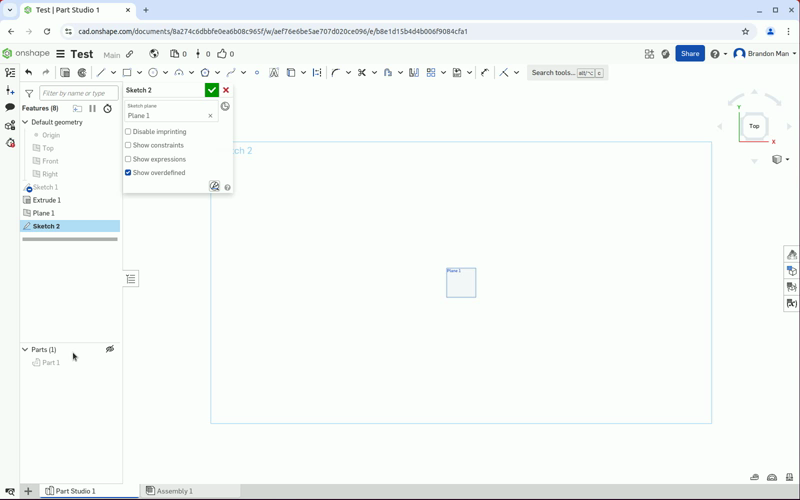
key(c)
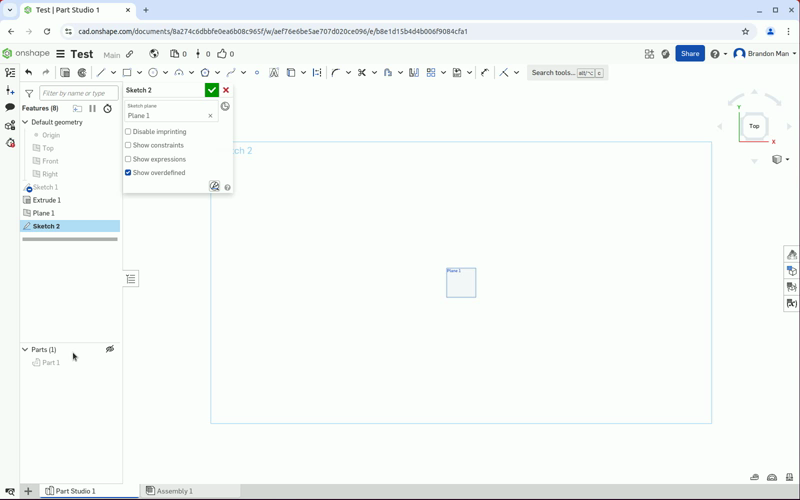
key_down(shift)
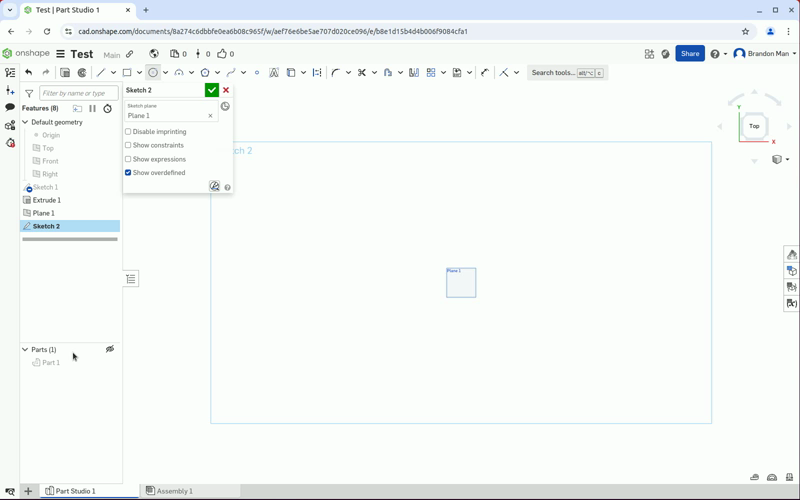
mouse_move(470, 383)
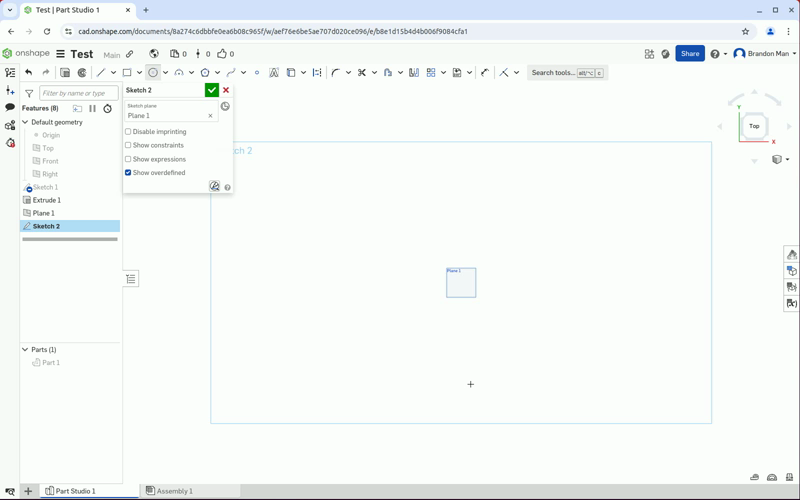
click(470, 383)
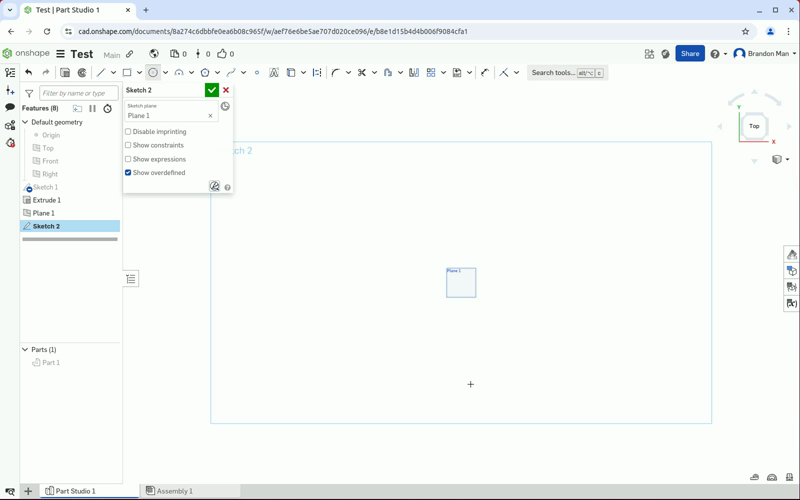
key_up(shift)
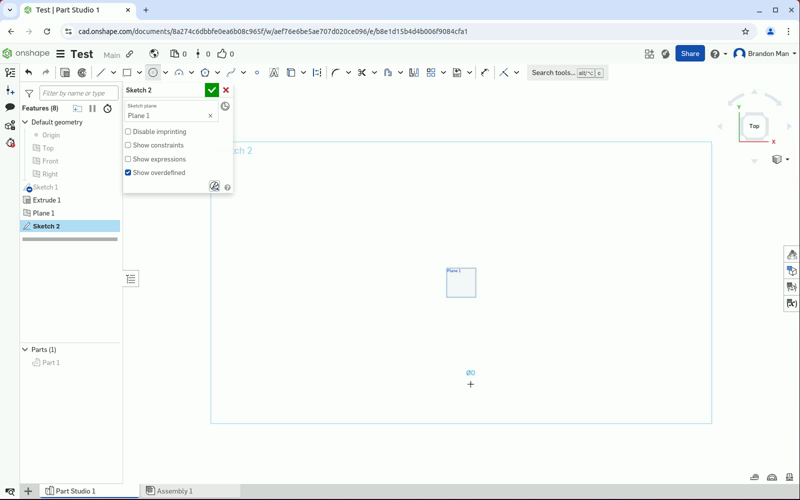
mouse_move(472, 383)
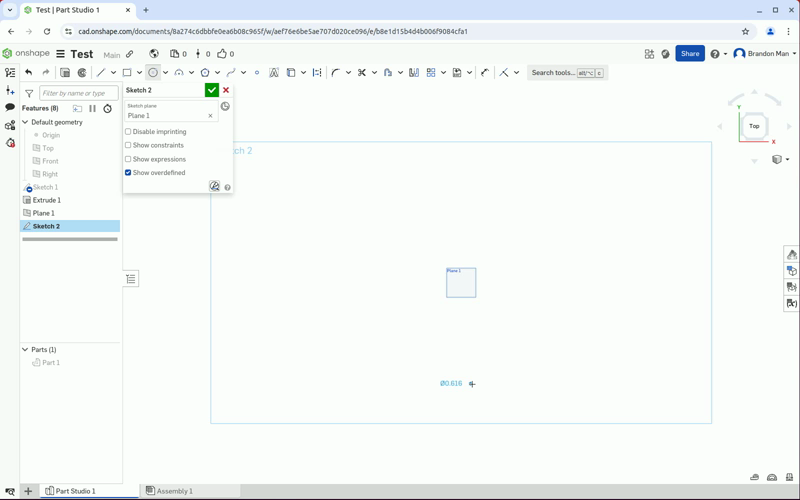
scroll(6)
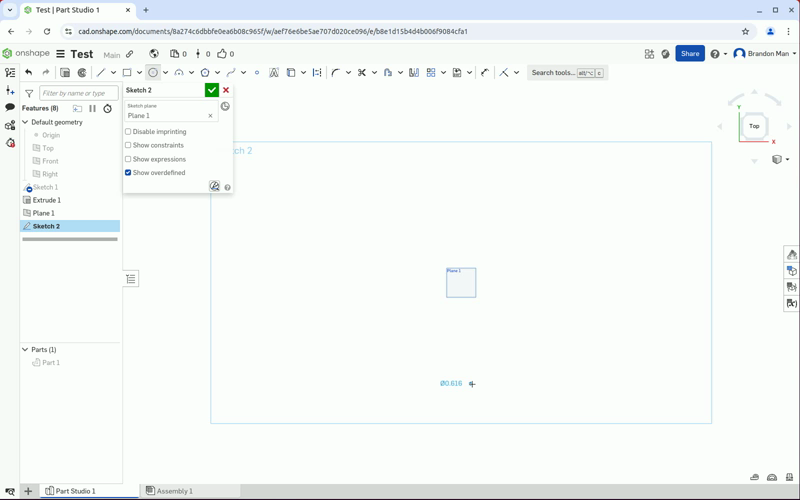
scroll(6)
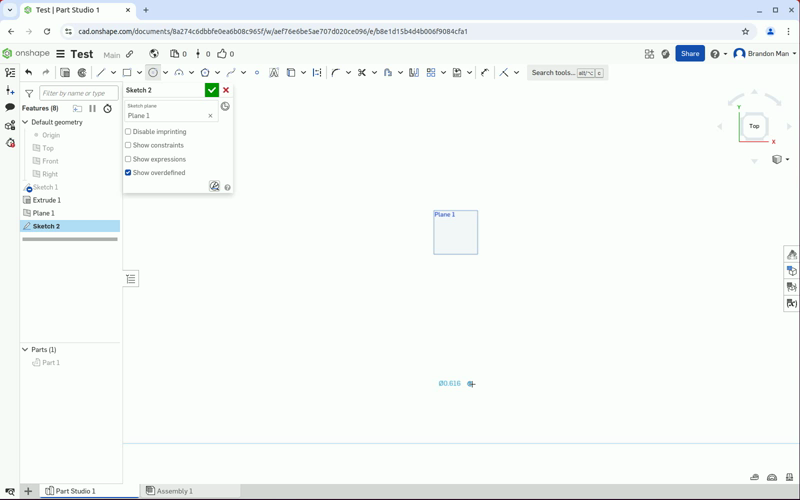
scroll(6)
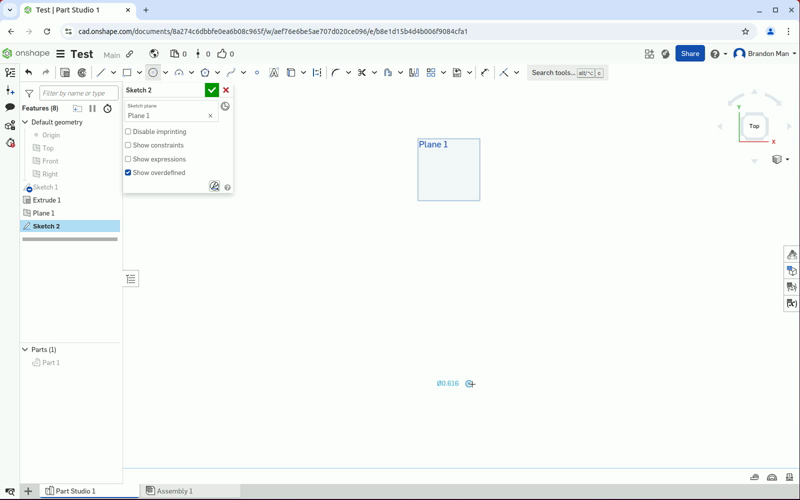
scroll(6)
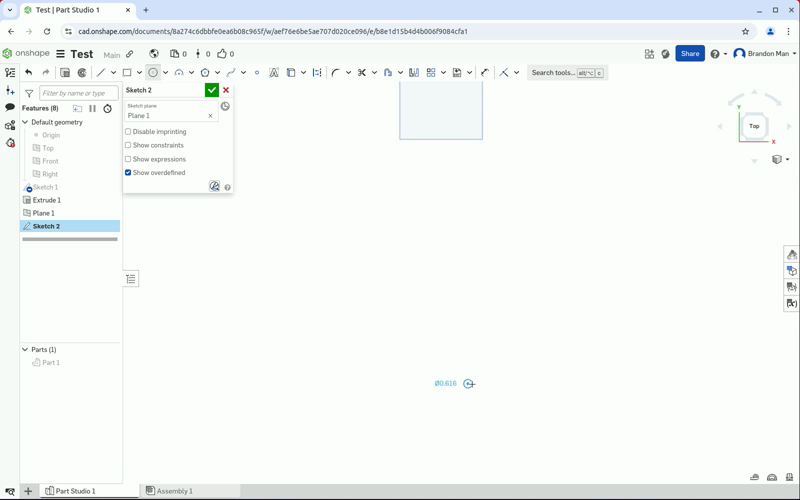
scroll(6)
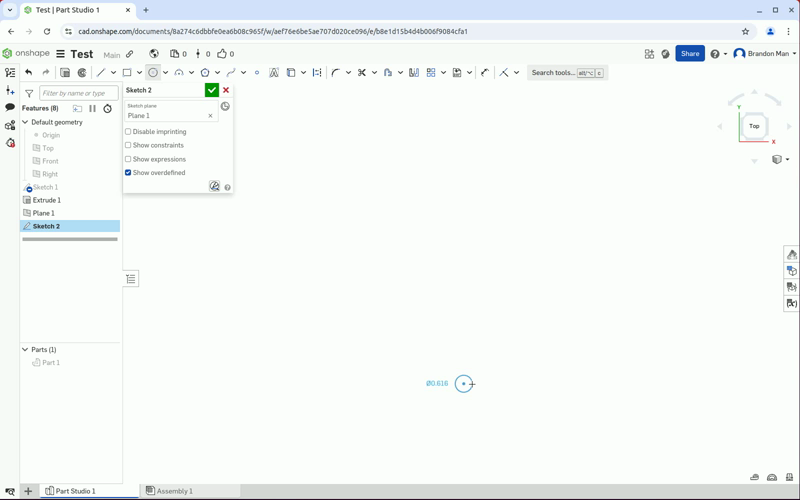
scroll(6)
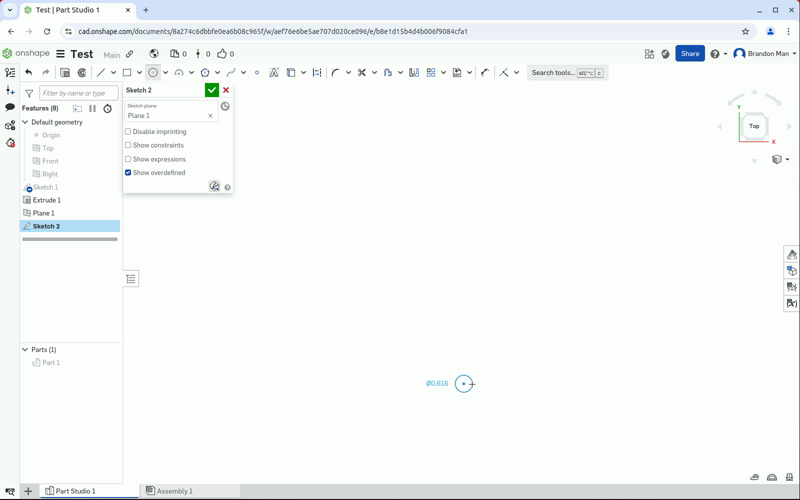
scroll(6)
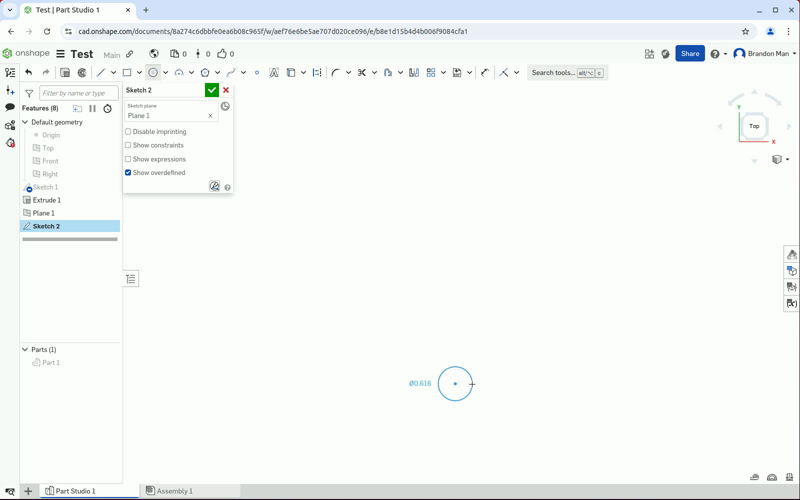
click(472, 383)
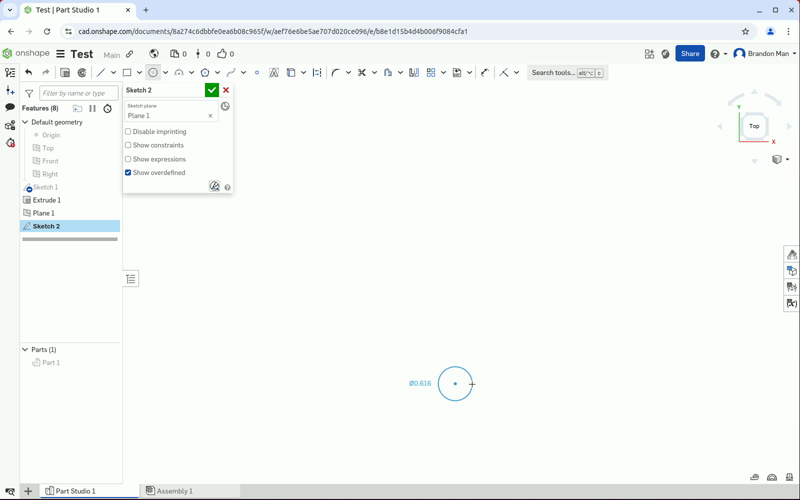
scroll(-6)
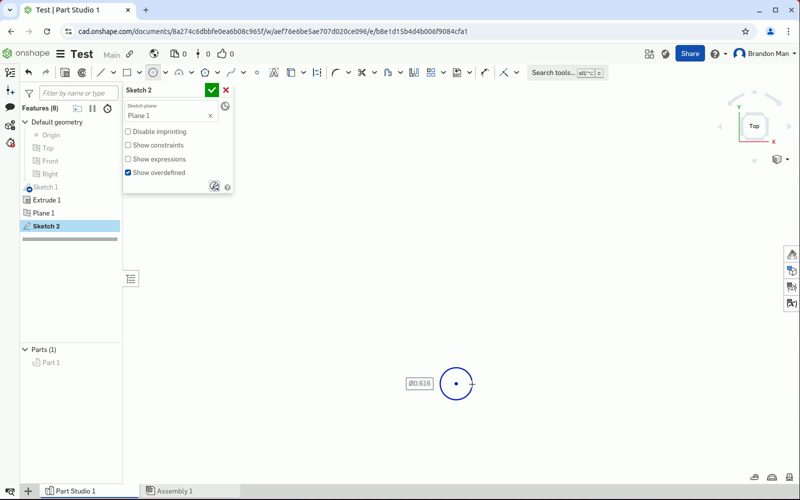
scroll(-6)
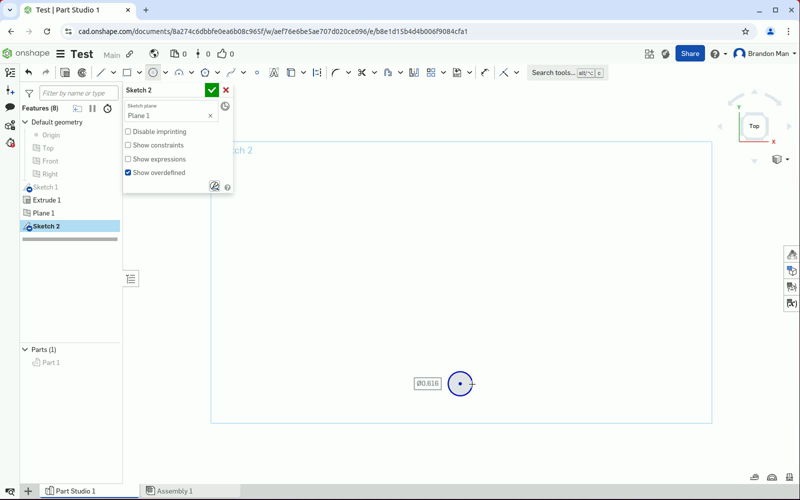
scroll(-6)
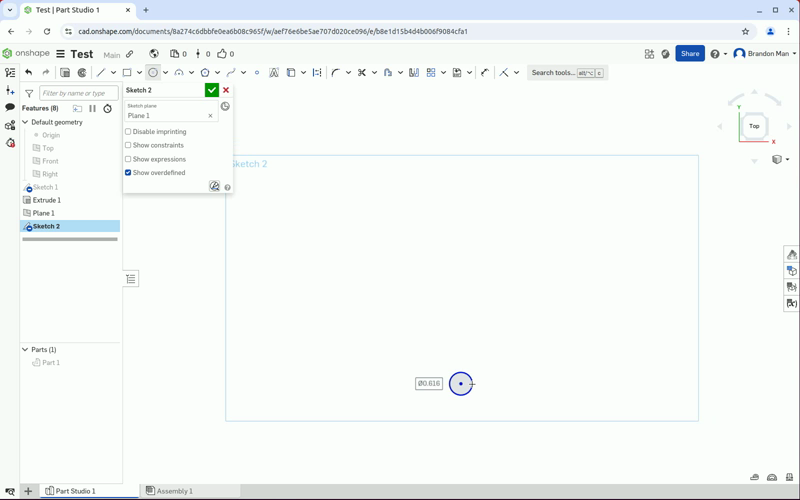
scroll(-6)
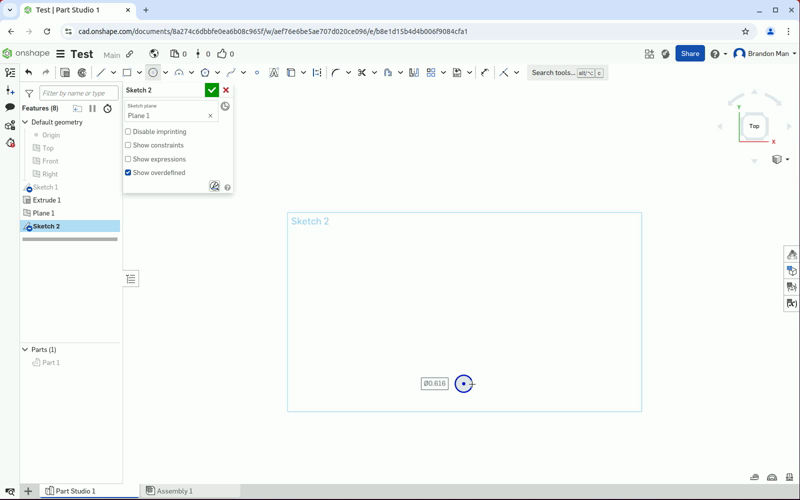
scroll(-6)
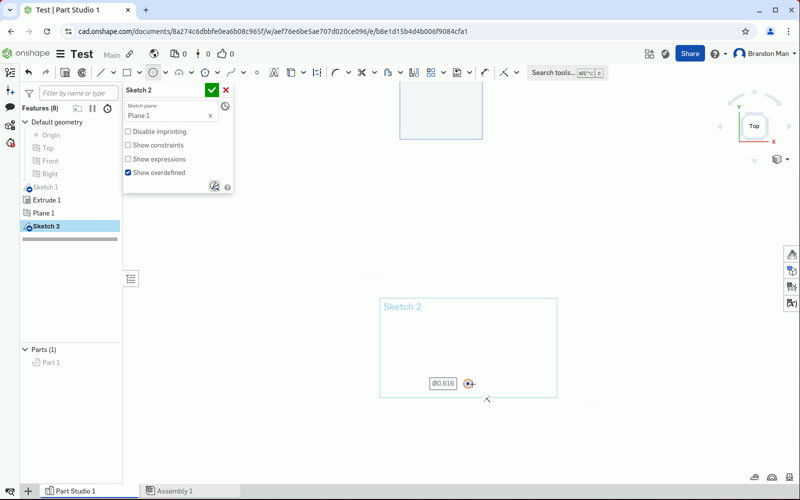
scroll(-6)
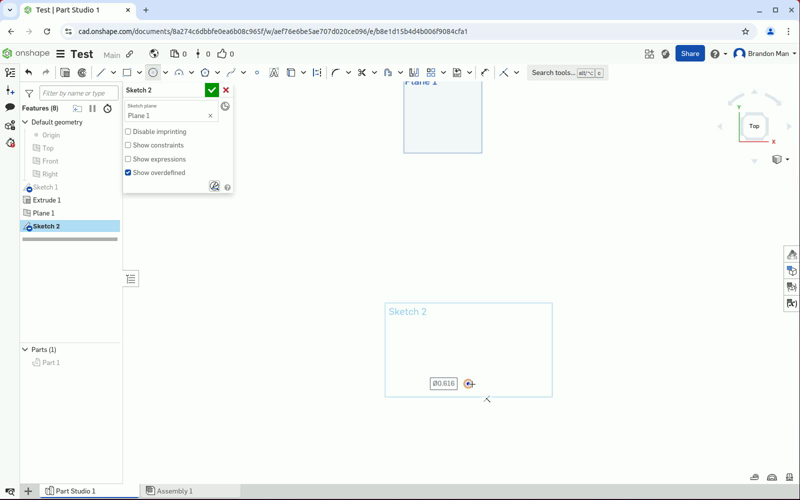
scroll(-6)
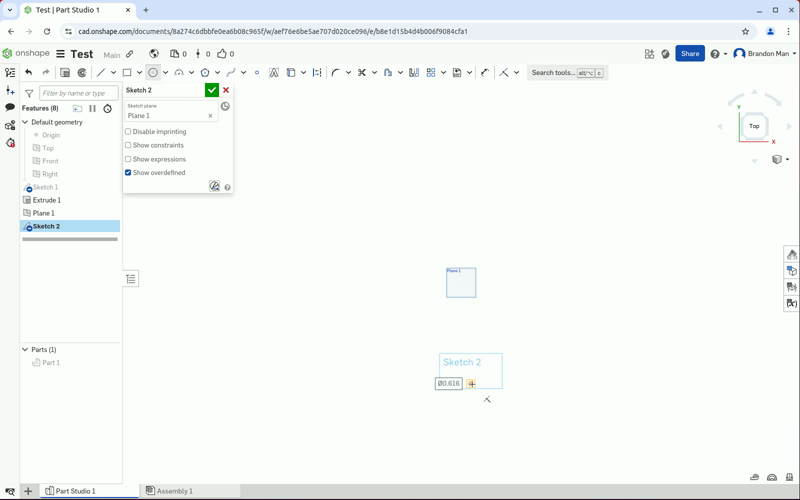
key(esc)
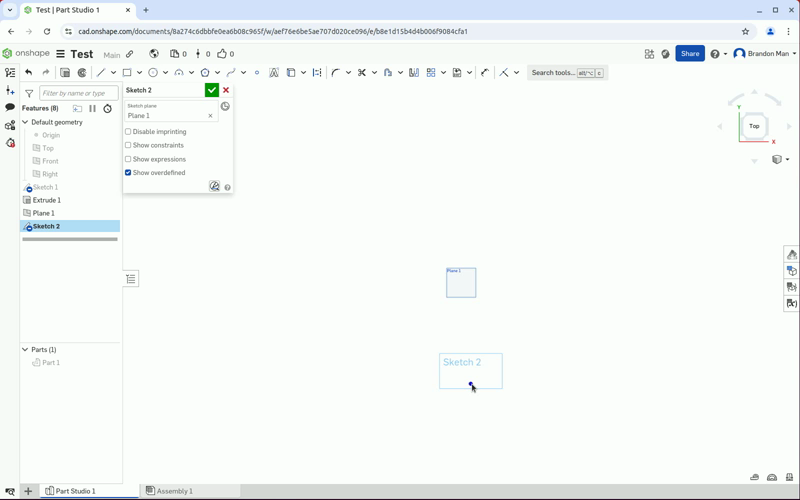
mouse_move(471, 383)
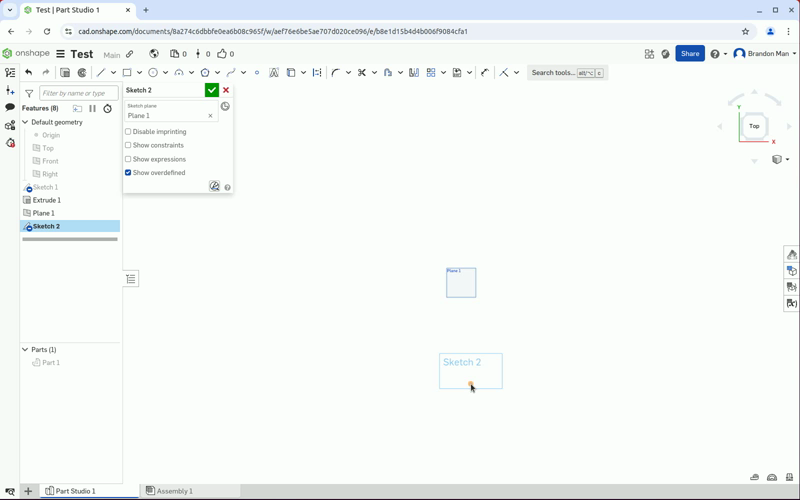
scroll(6)
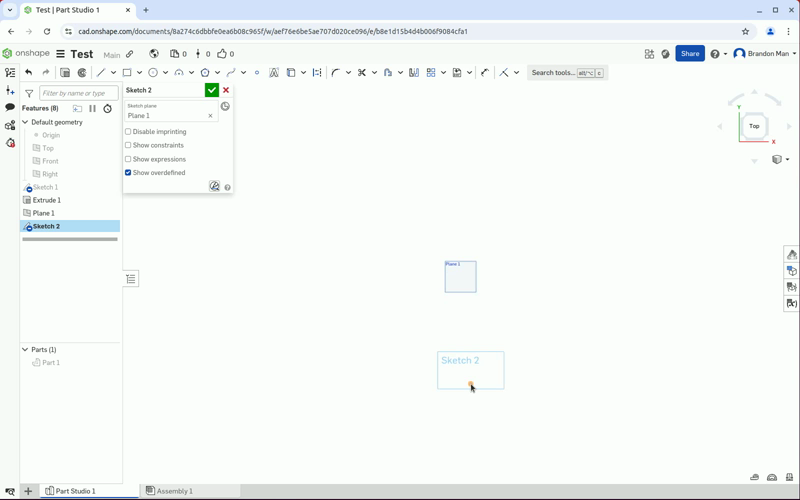
scroll(6)
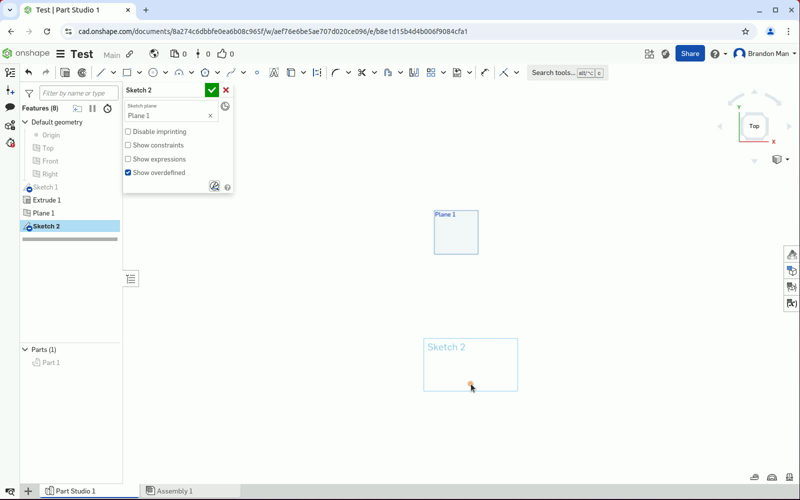
scroll(6)
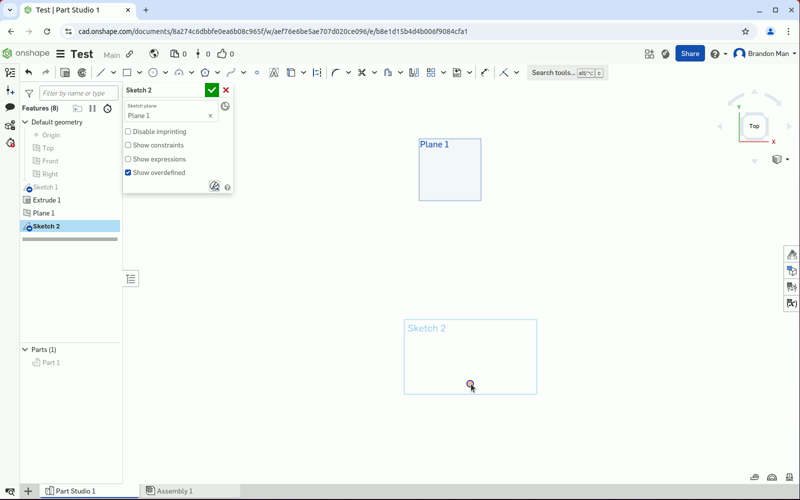
scroll(6)
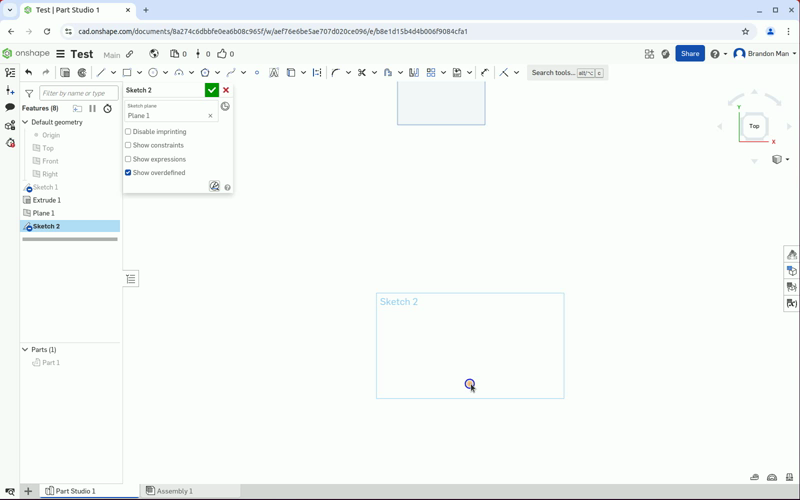
scroll(6)
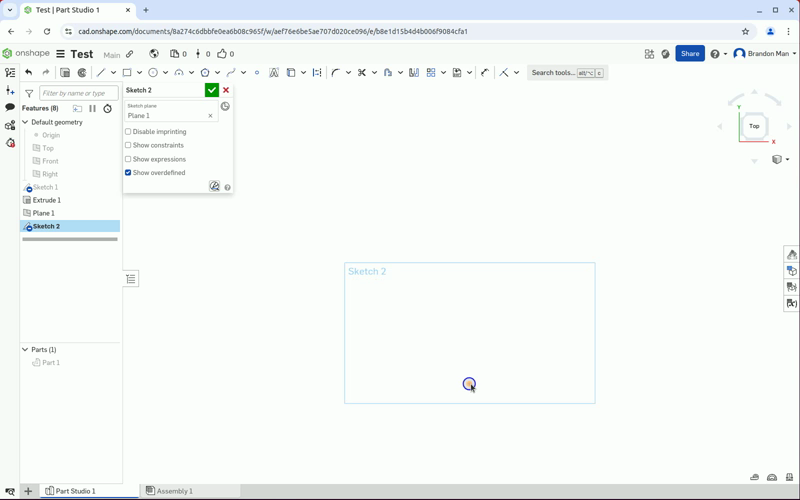
scroll(6)
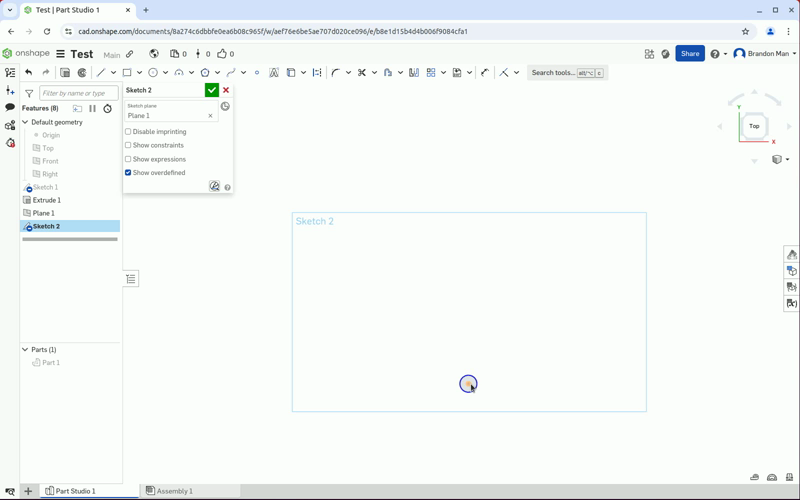
scroll(6)
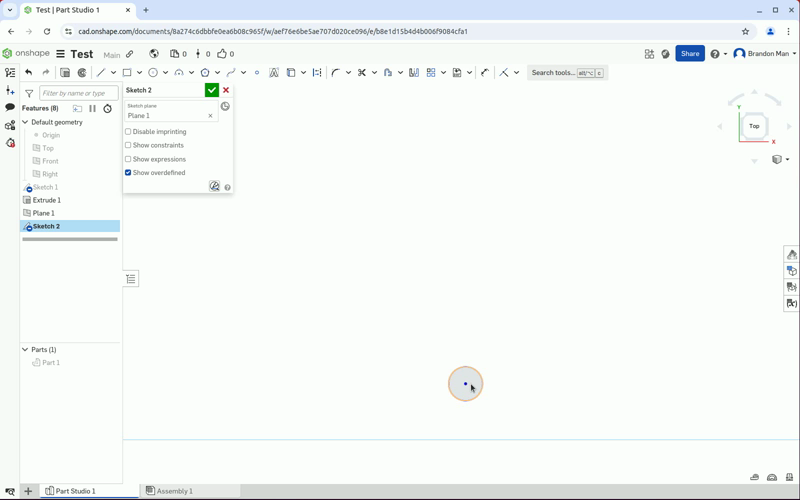
click(471, 383)
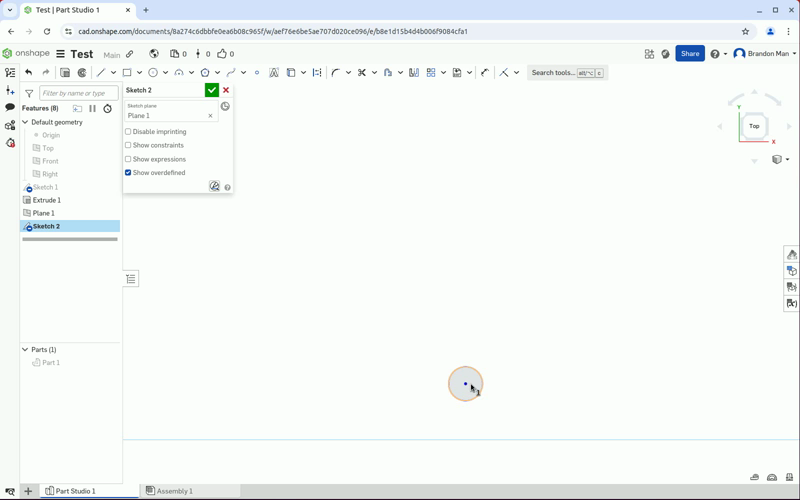
scroll(-6)
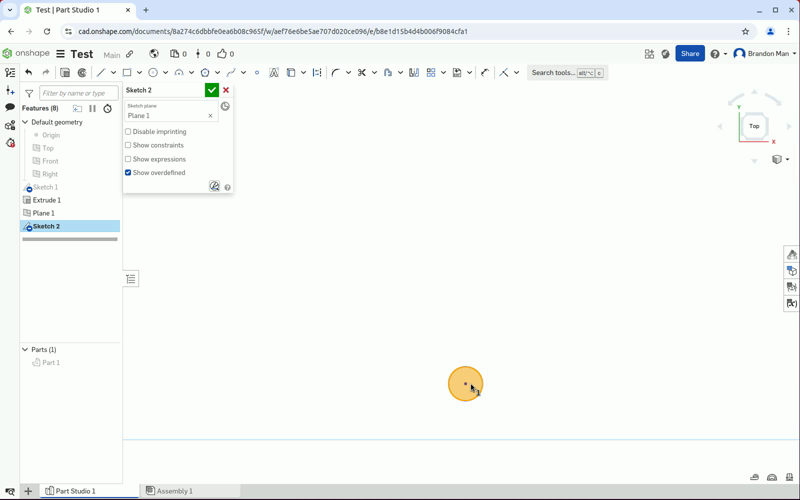
scroll(-6)
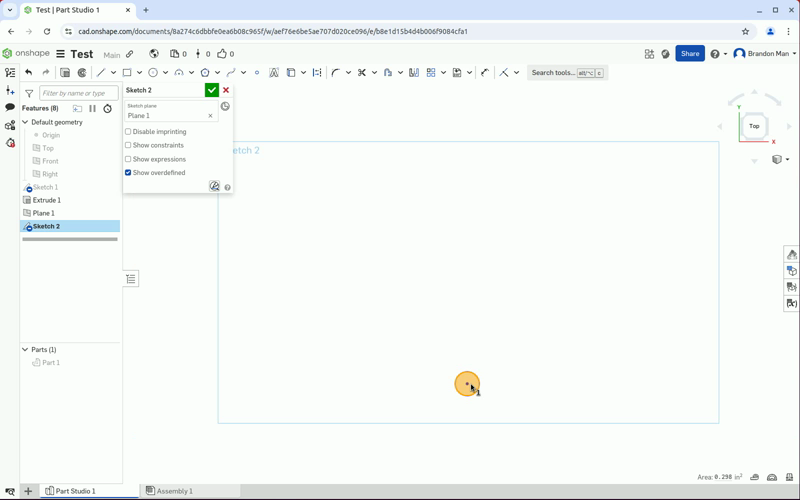
scroll(-6)
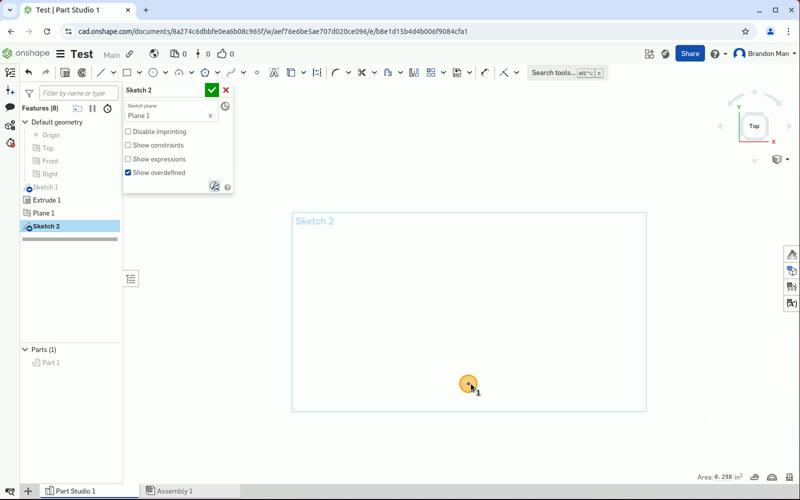
scroll(-6)
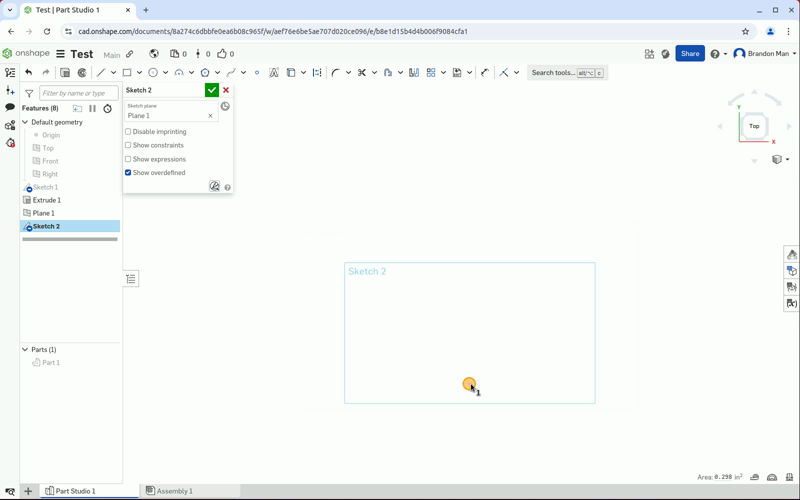
scroll(-6)
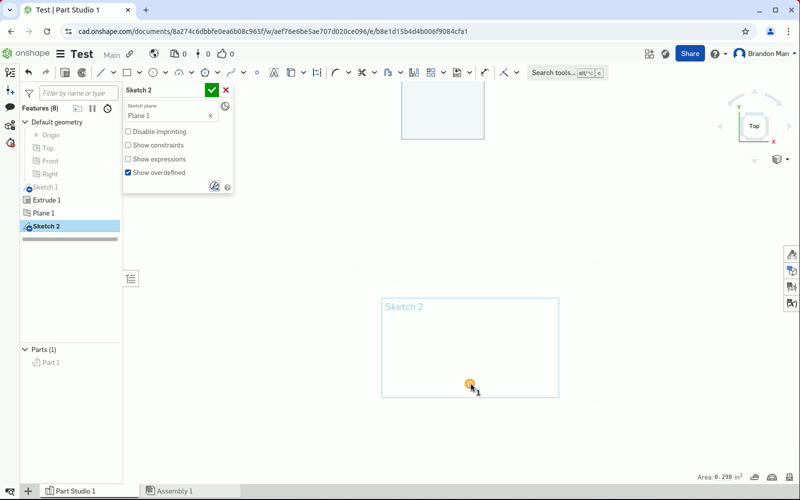
scroll(-6)
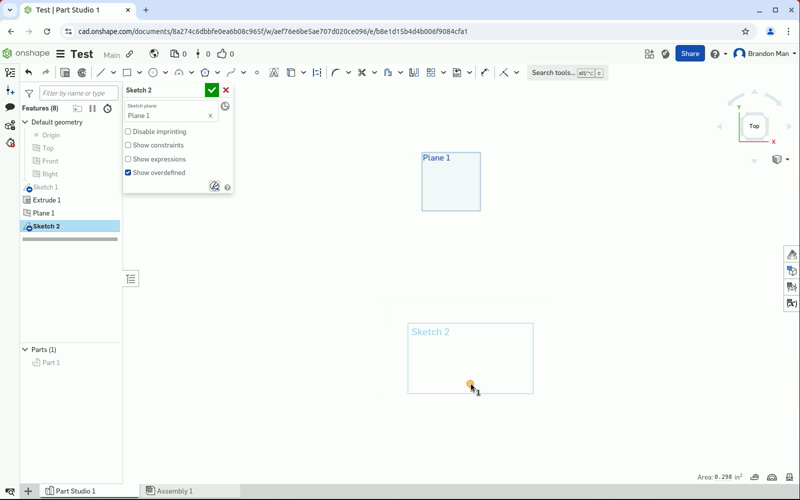
scroll(-6)
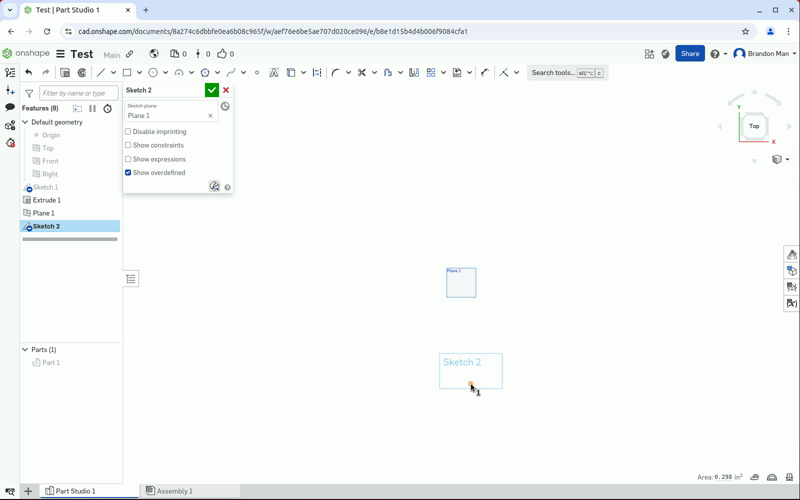
mouse_move(73, 352)
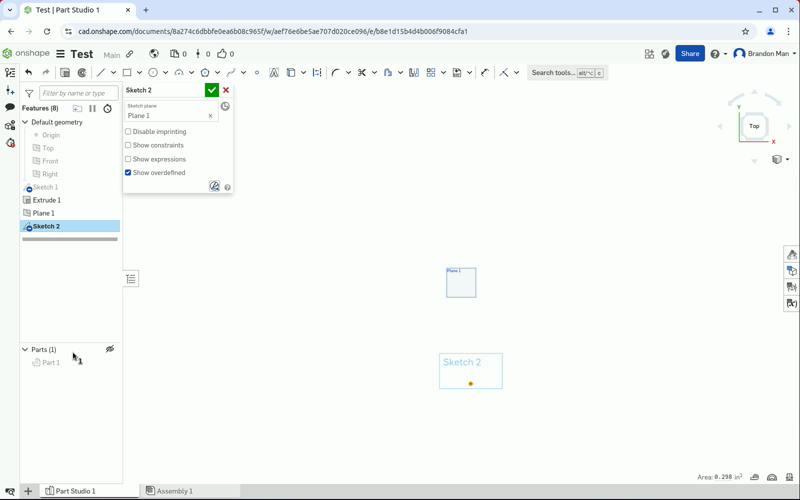
key(shift+y)
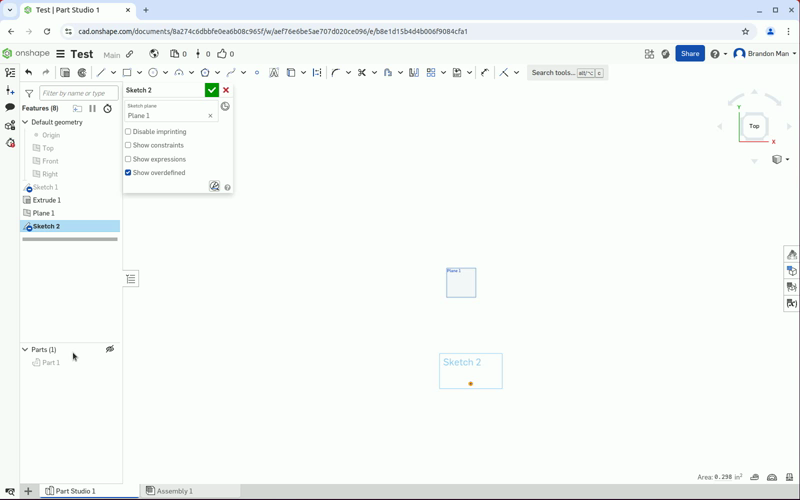
key(shift+e)
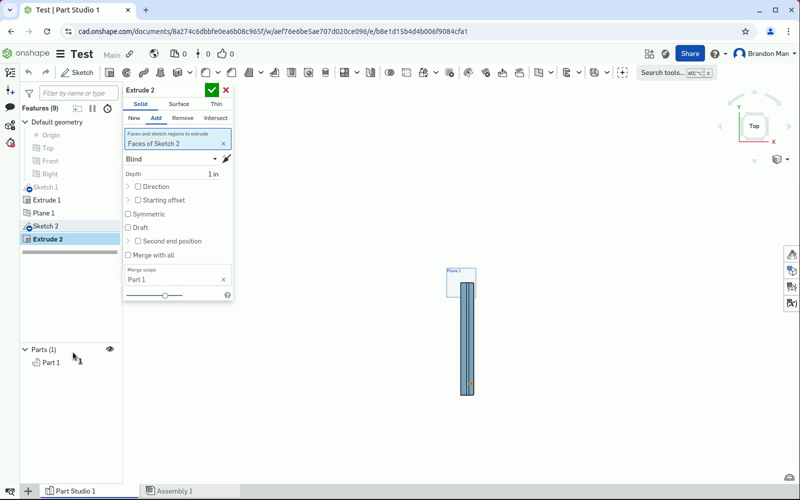
mouse_move(143, 106)
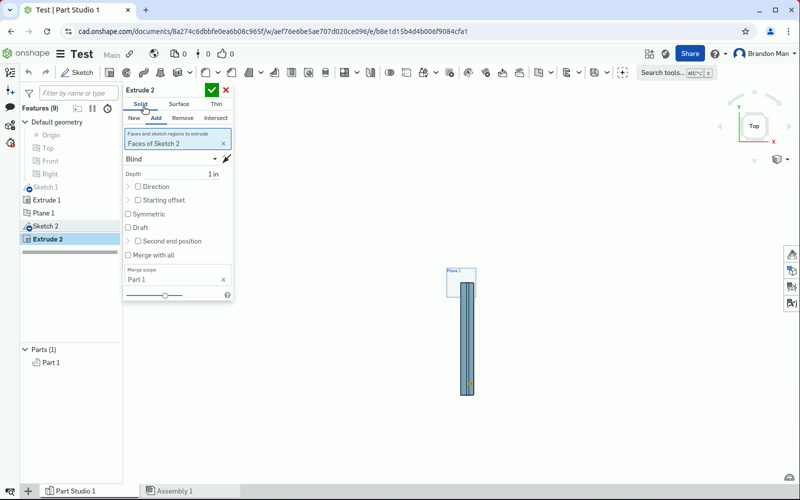
click(143, 106)
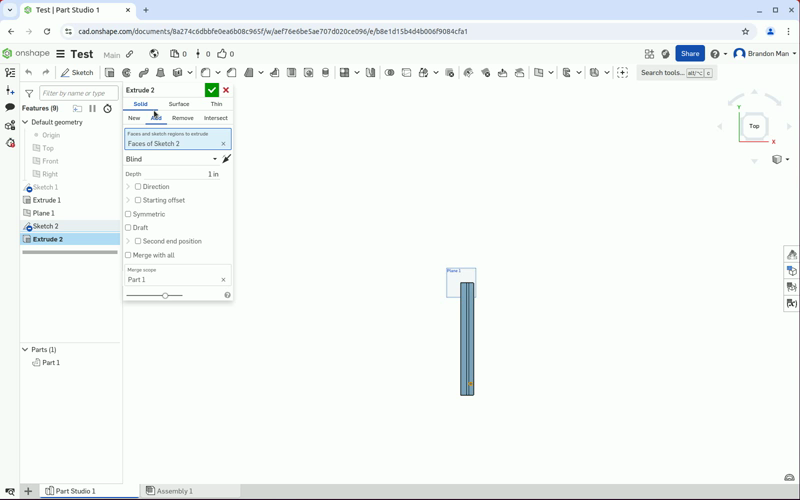
mouse_move(186, 120)
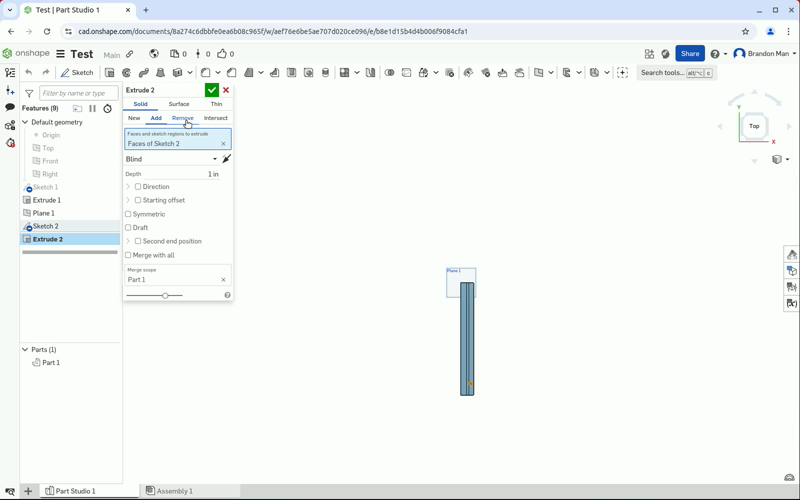
click(186, 120)
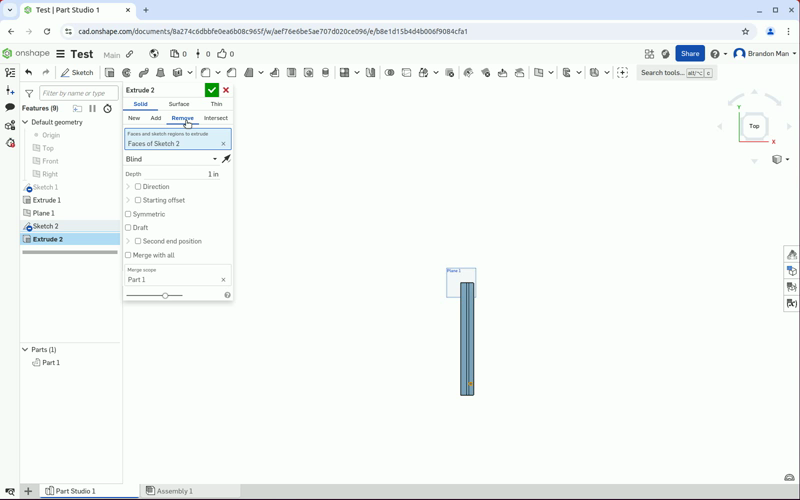
key(tab, 4)
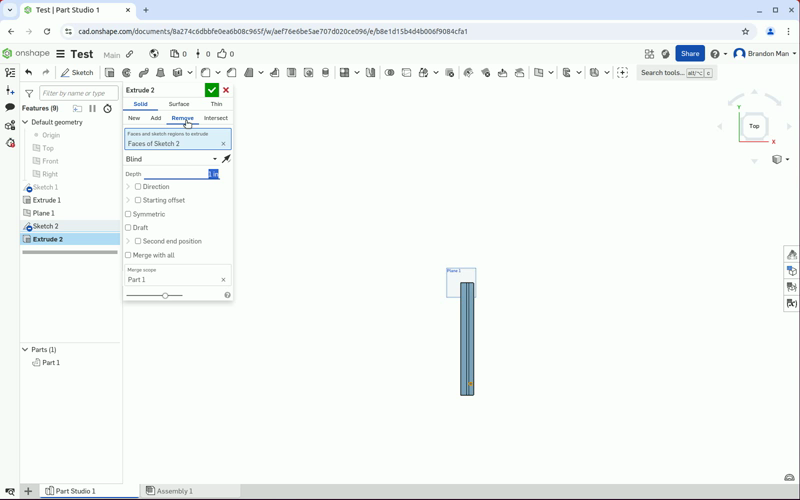
text(4.092)
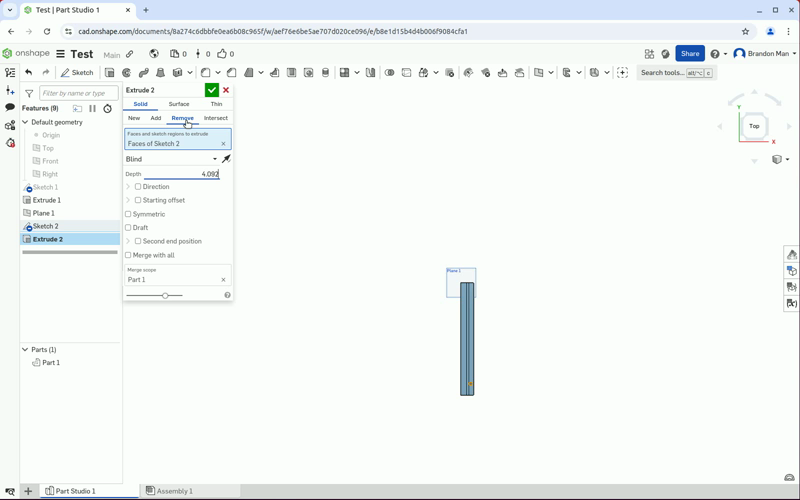
key(tab, 6)
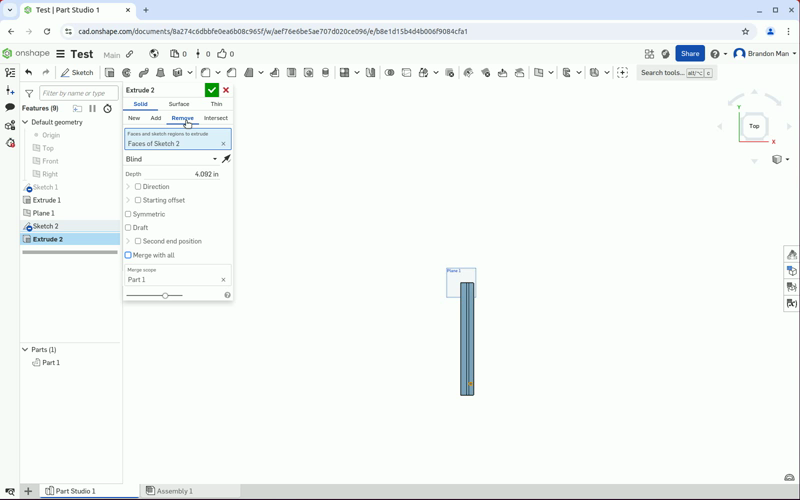
key(space)
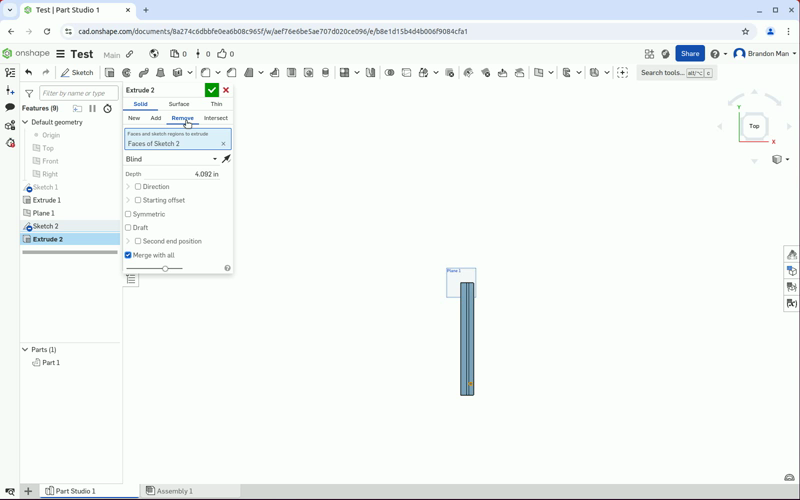
key(enter)
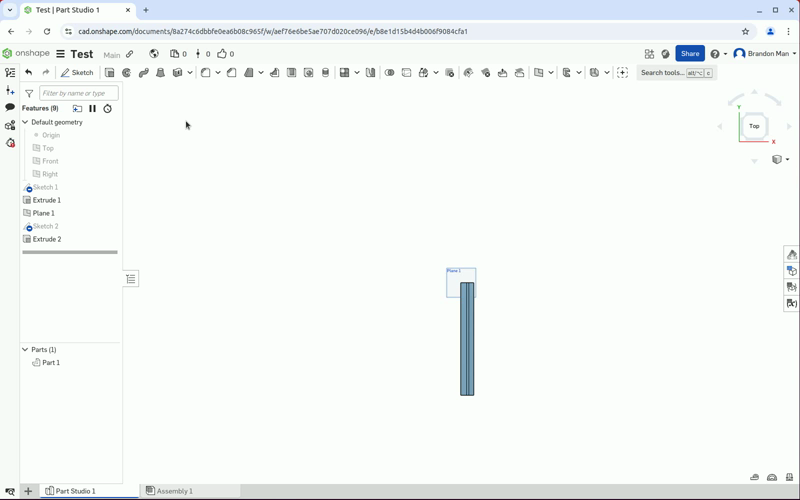
key(shift+h)
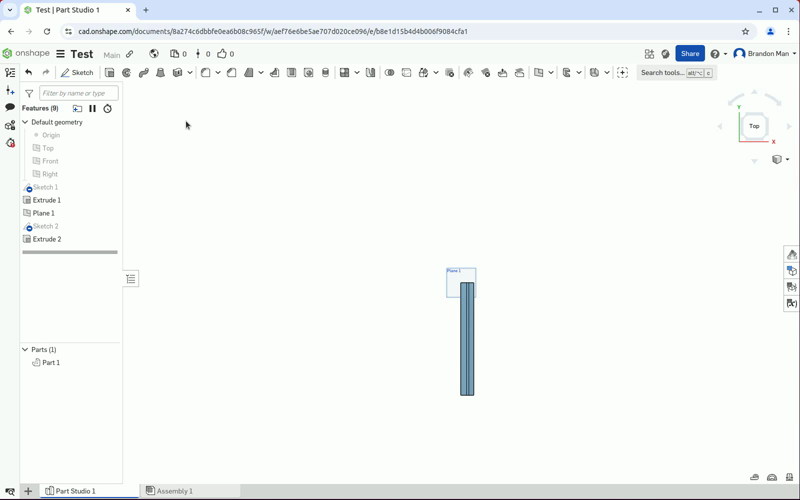
key(shift+h)
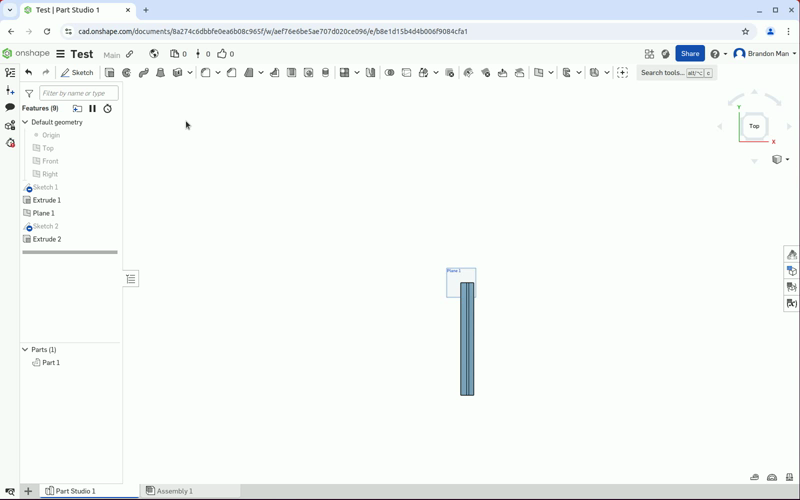
mouse_move(73, 189)
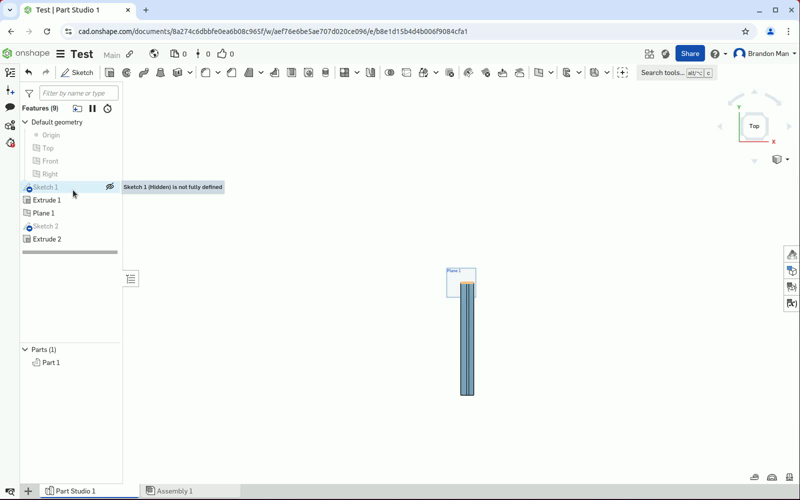
click(73, 189)
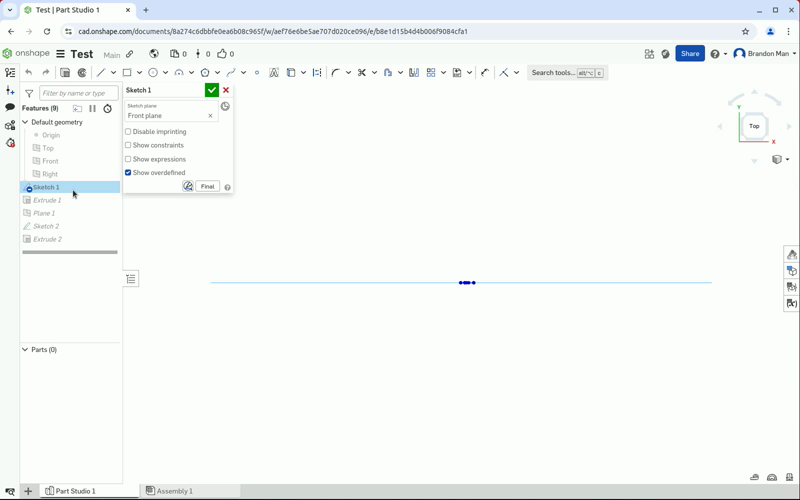
mouse_move(229, 92)
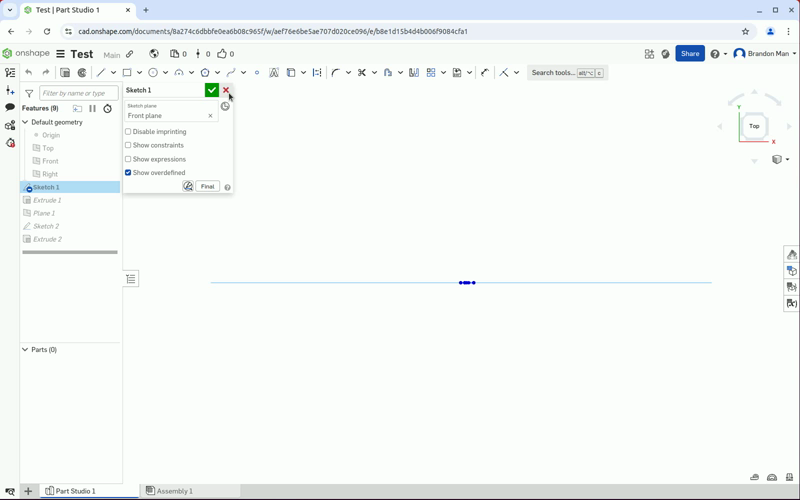
click(229, 92)
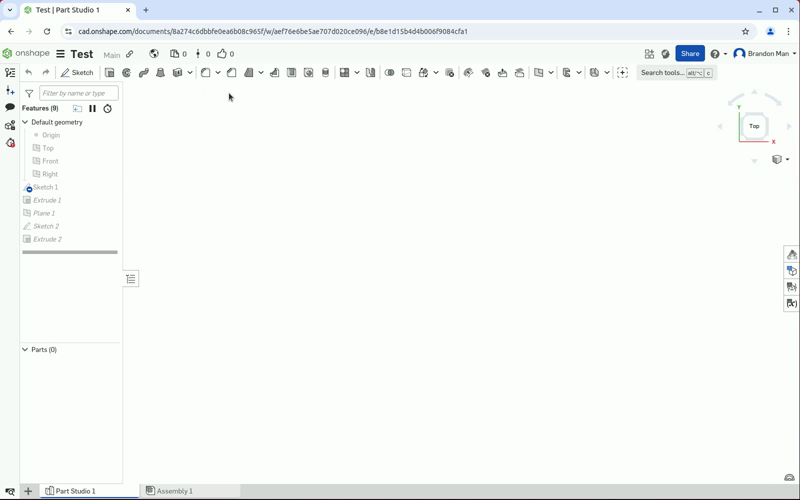
key(shift+s)
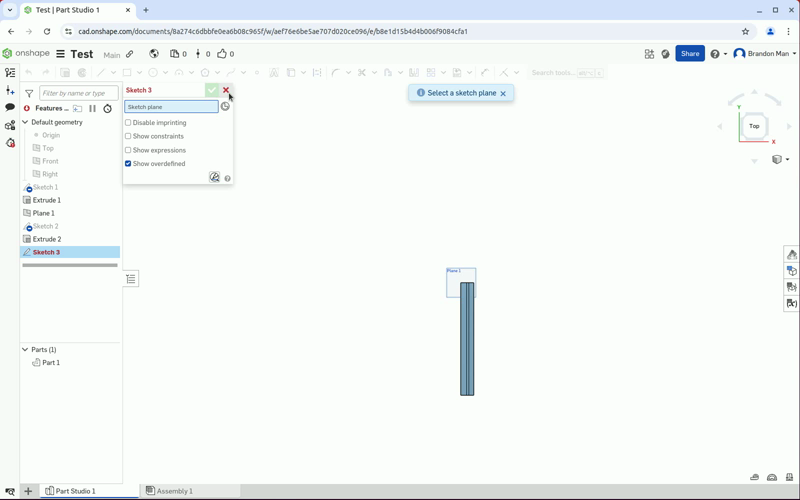
mouse_move(73, 215)
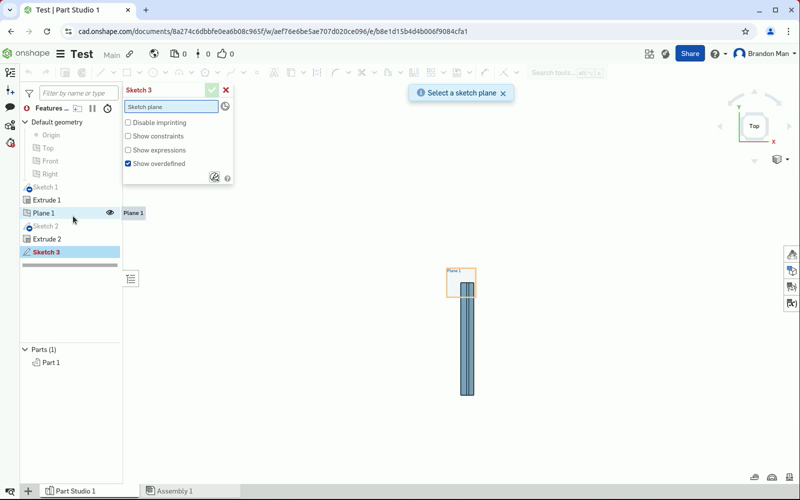
click(73, 215)
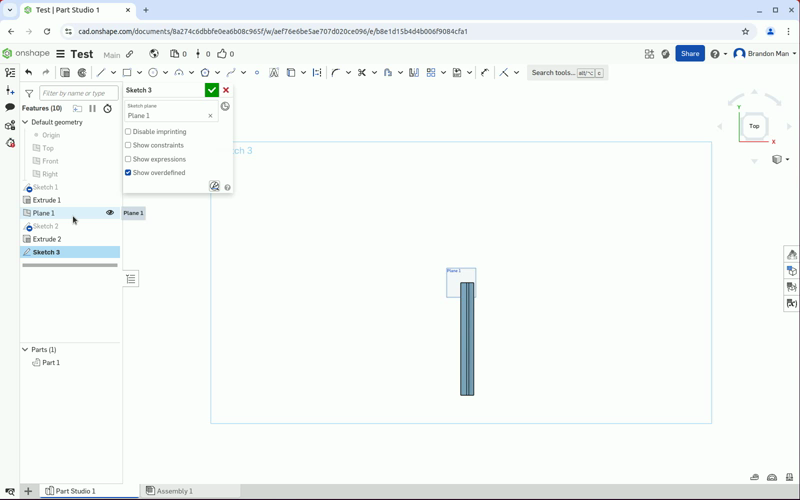
mouse_move(73, 352)
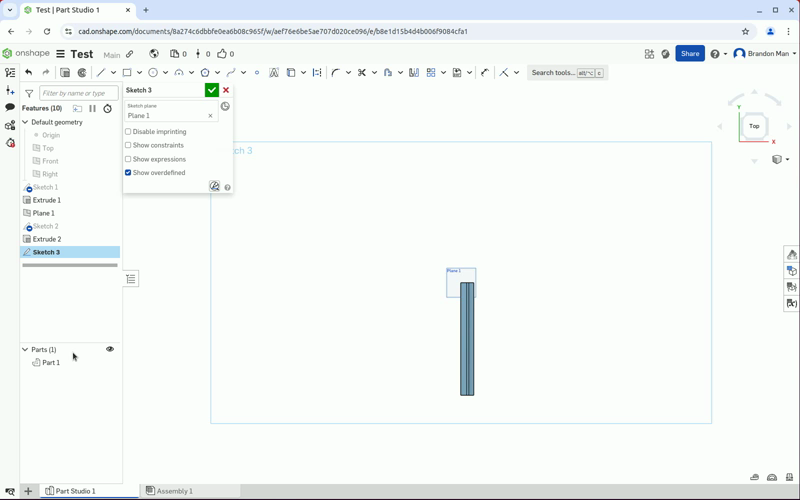
key(y)
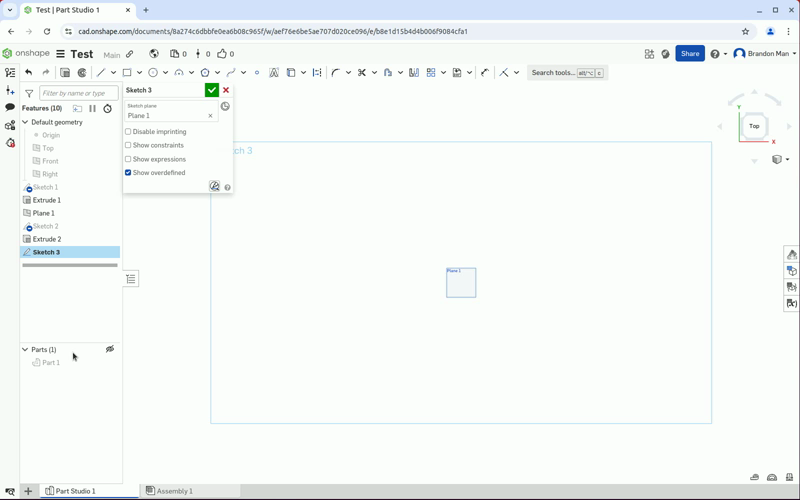
key(c)
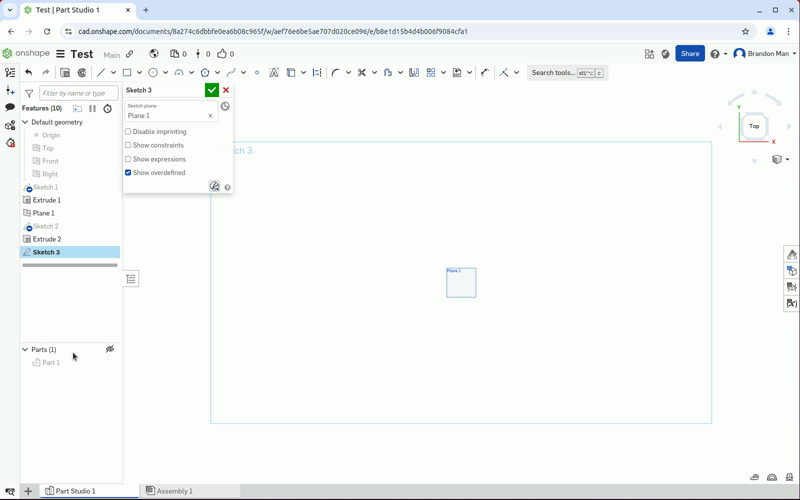
key_down(shift)
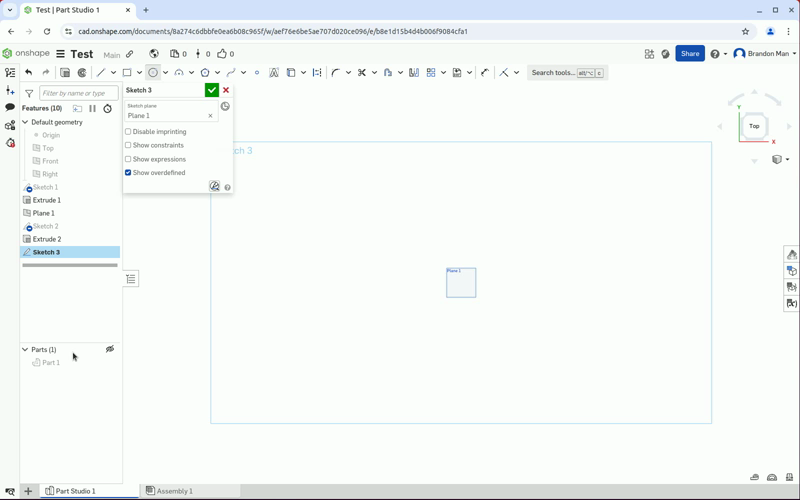
mouse_move(470, 339)
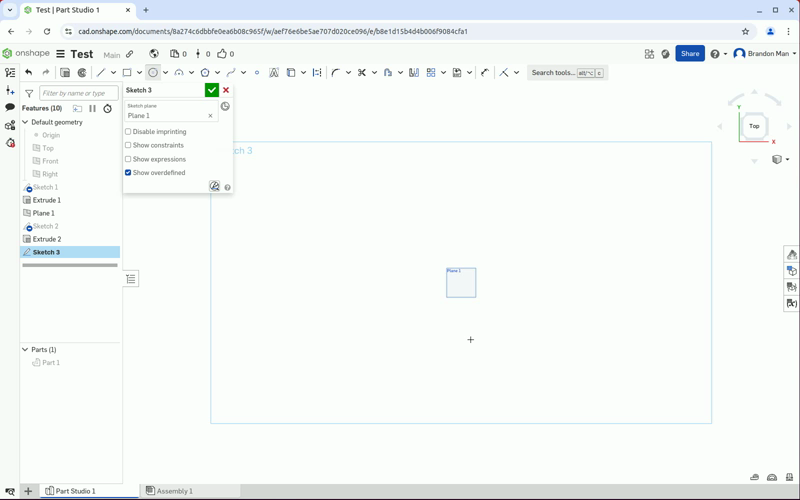
click(470, 339)
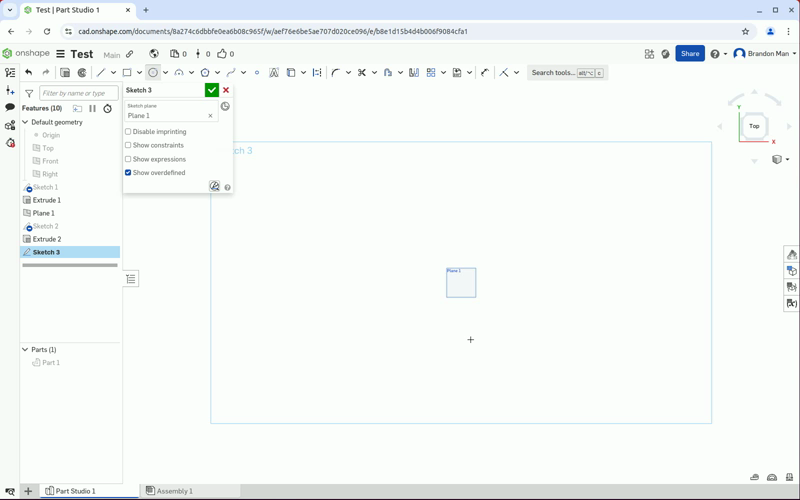
key_up(shift)
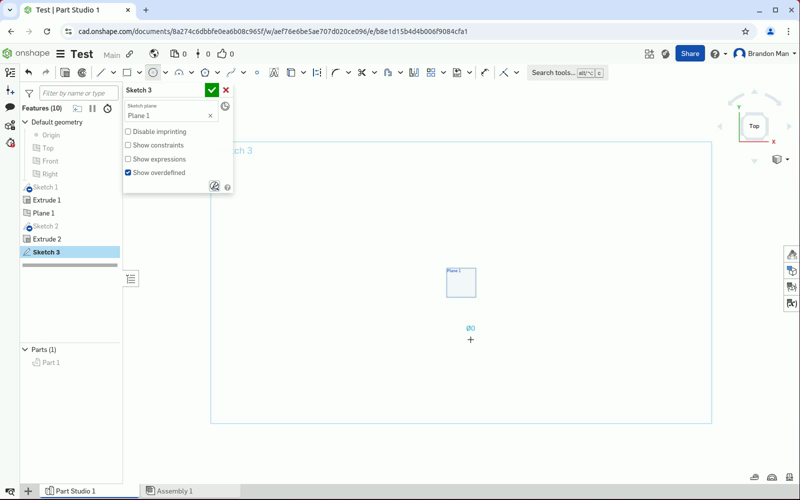
mouse_move(472, 339)
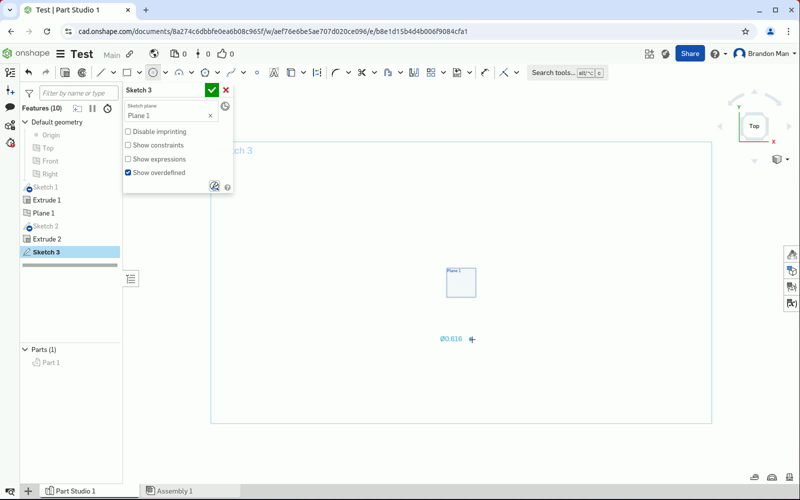
scroll(6)
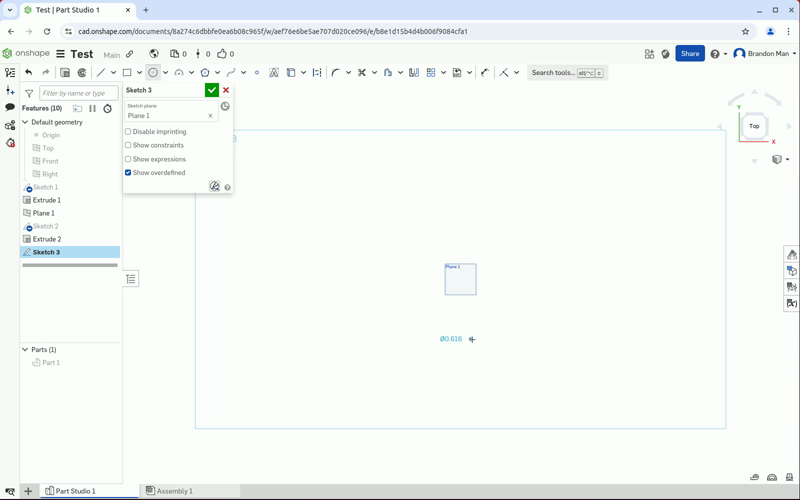
scroll(6)
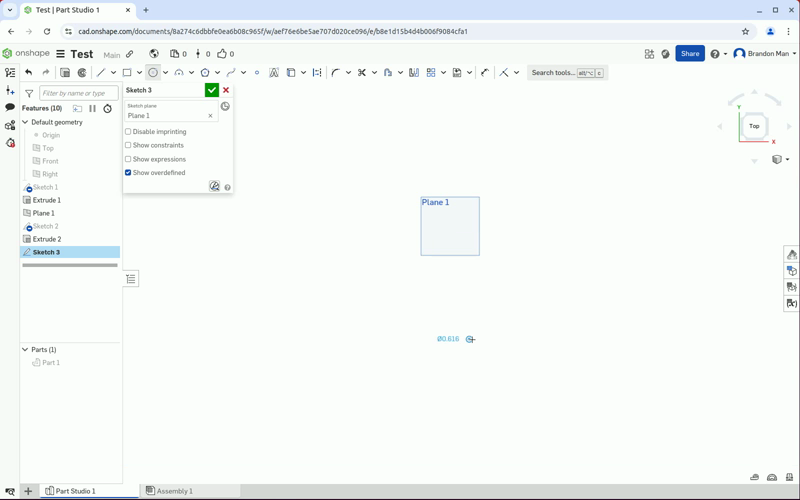
scroll(6)
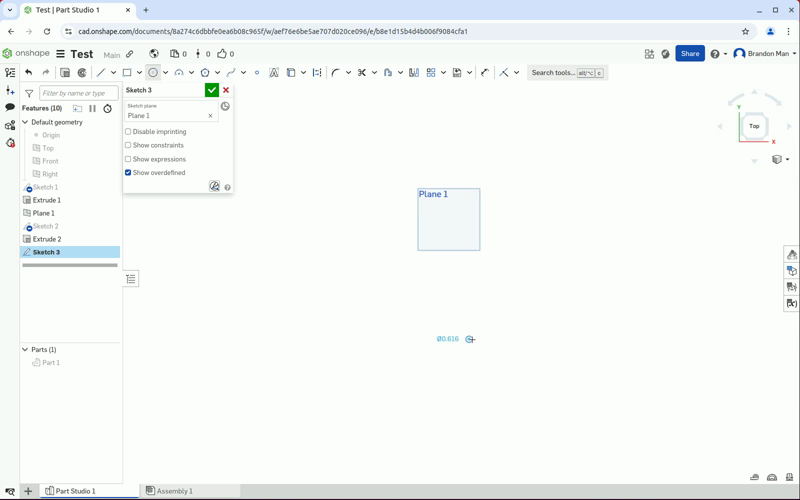
scroll(6)
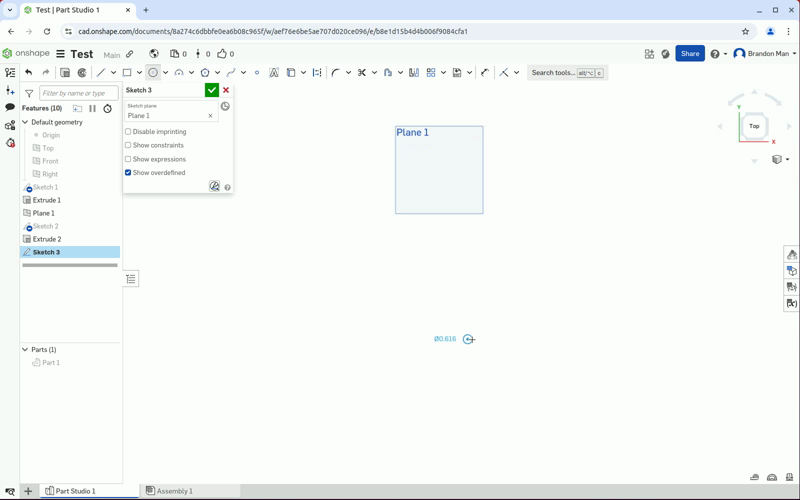
scroll(6)
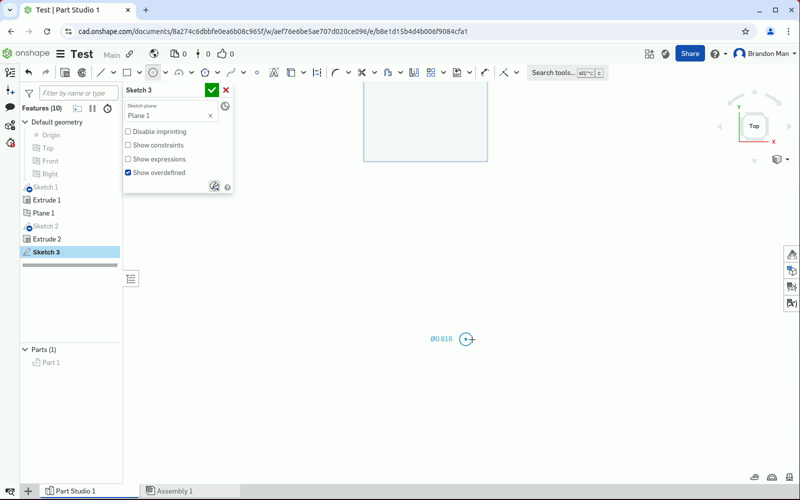
scroll(6)
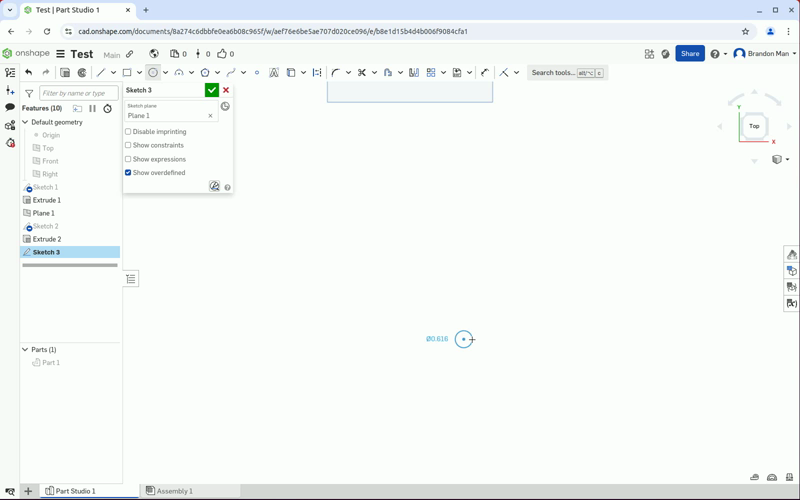
scroll(6)
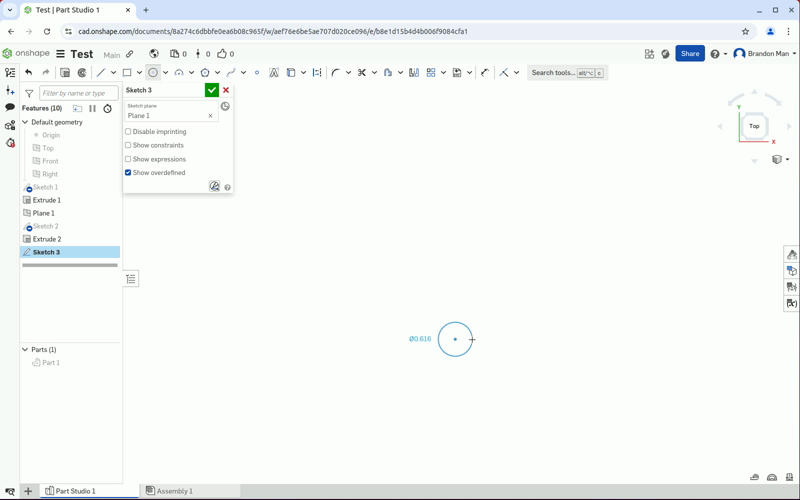
click(472, 339)
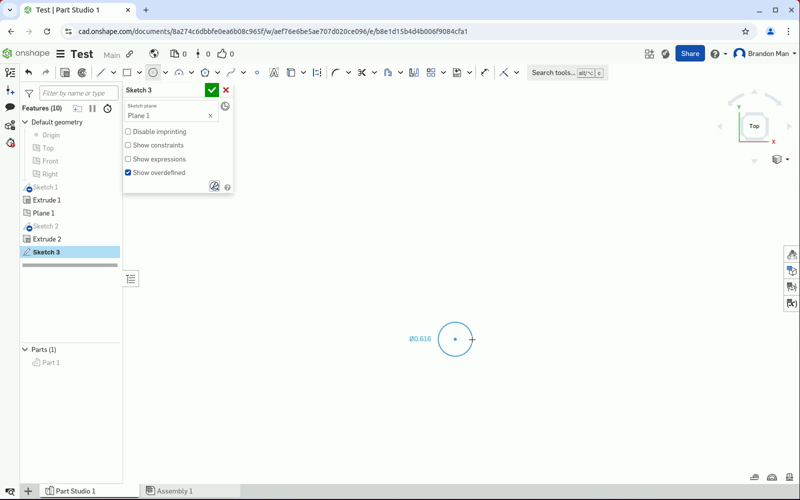
scroll(-6)
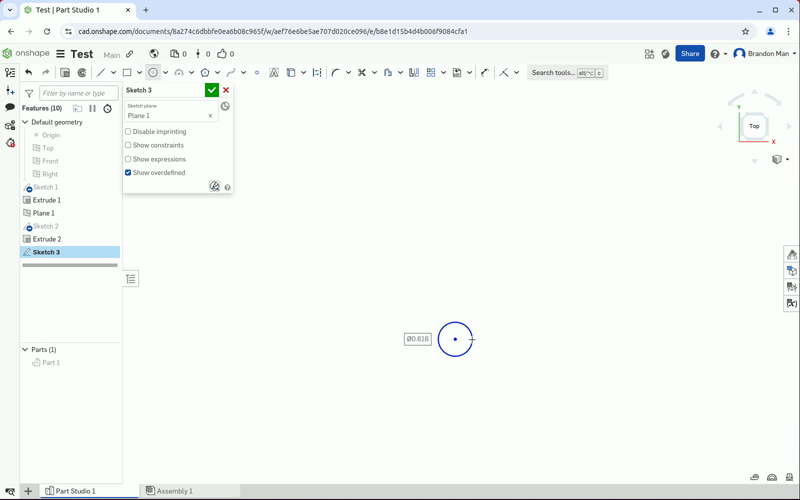
scroll(-6)
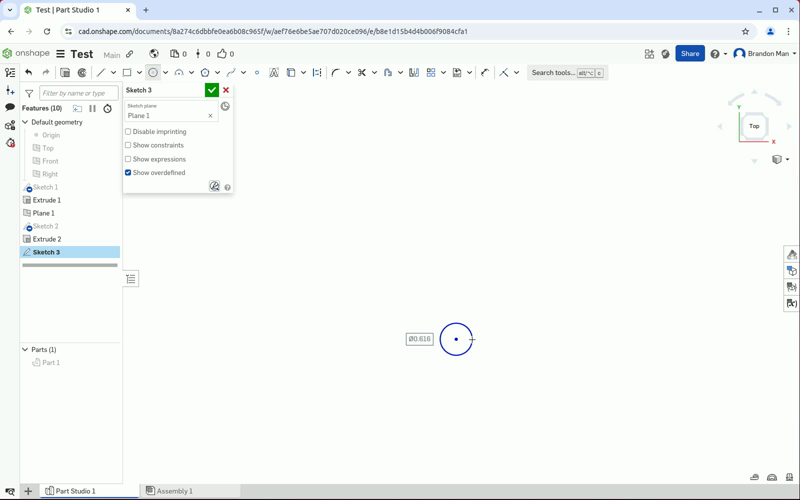
scroll(-6)
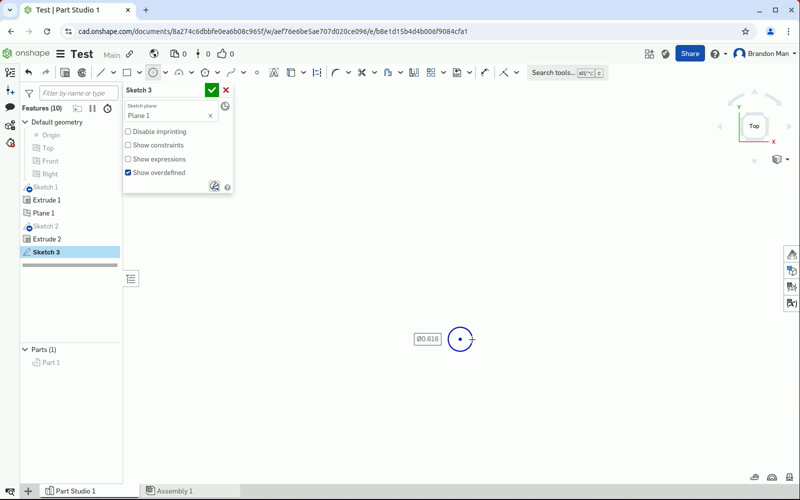
scroll(-6)
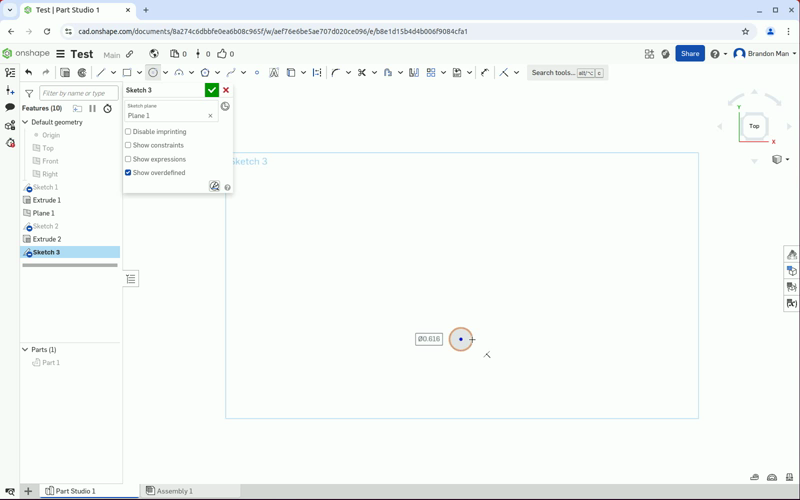
scroll(-6)
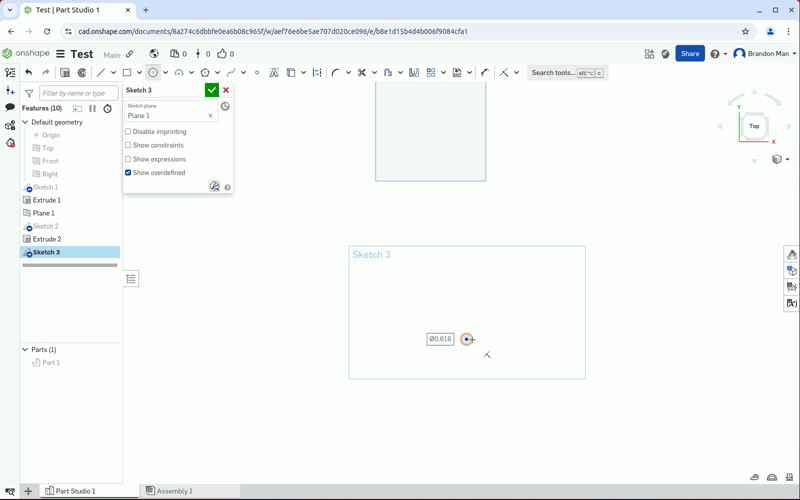
scroll(-6)
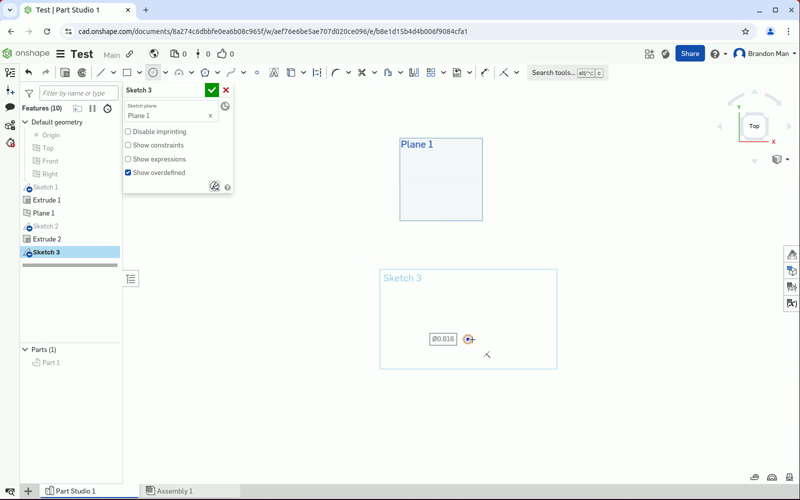
scroll(-6)
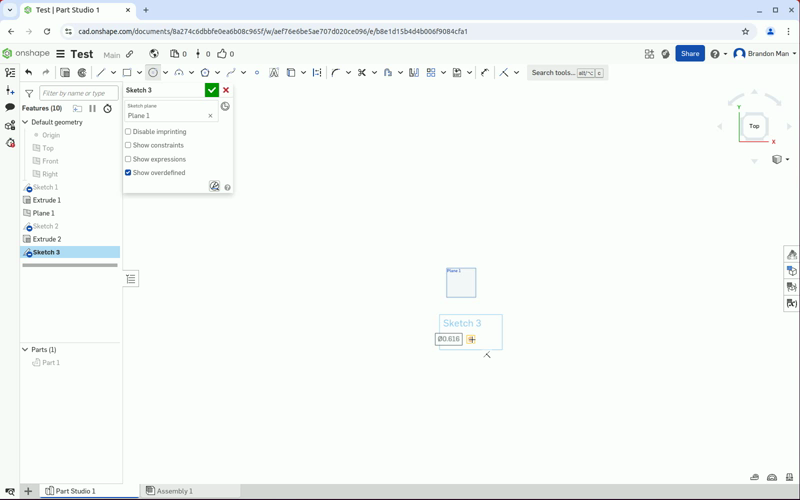
key(esc)
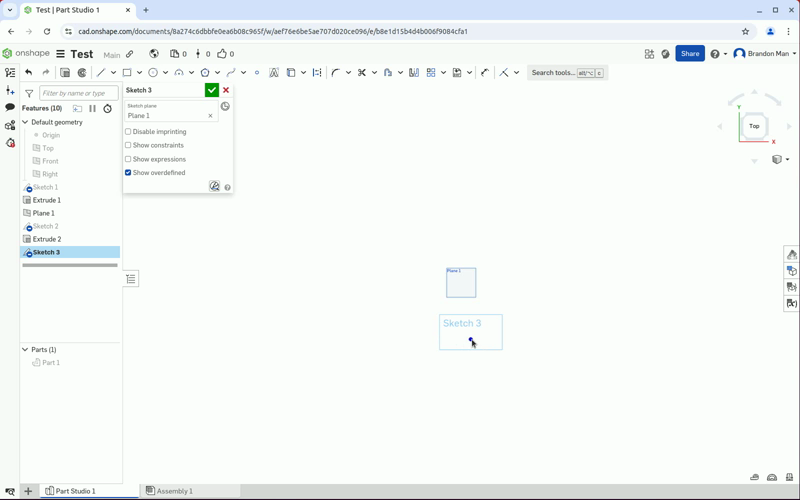
mouse_move(471, 340)
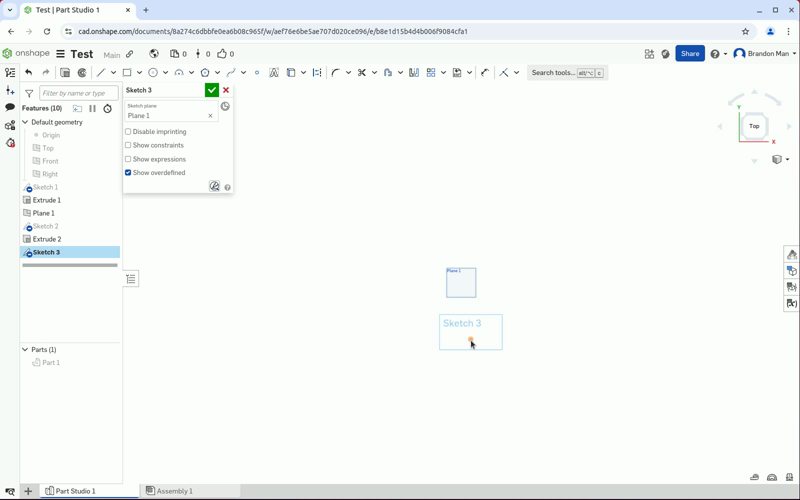
scroll(6)
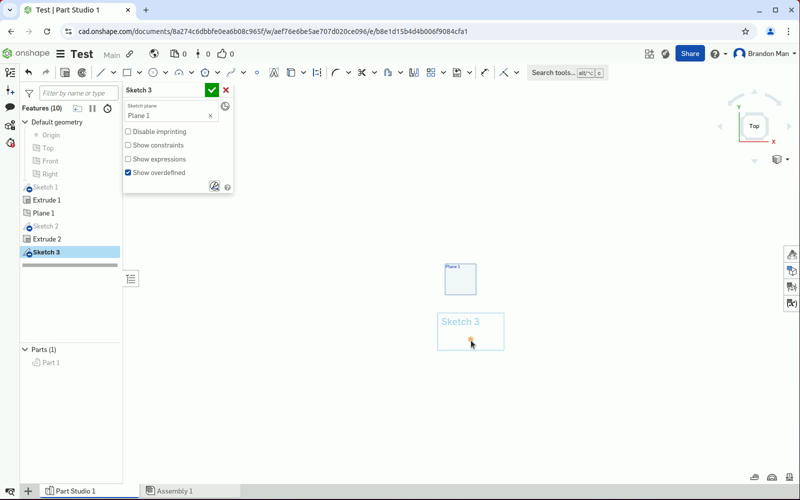
scroll(6)
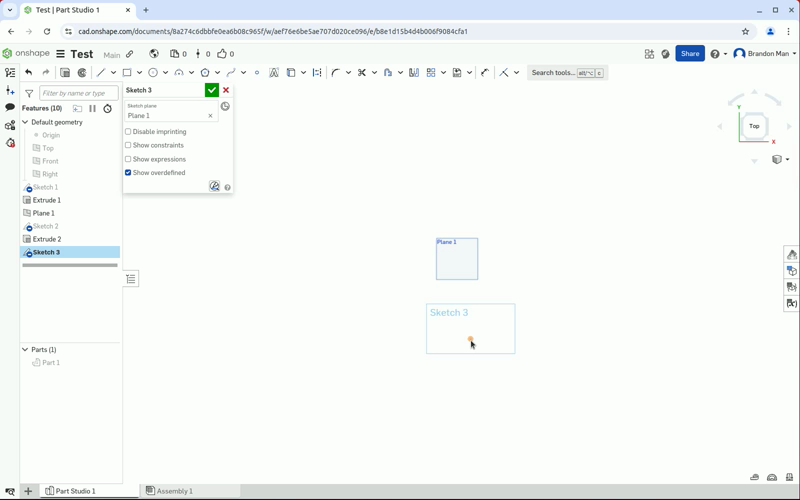
scroll(6)
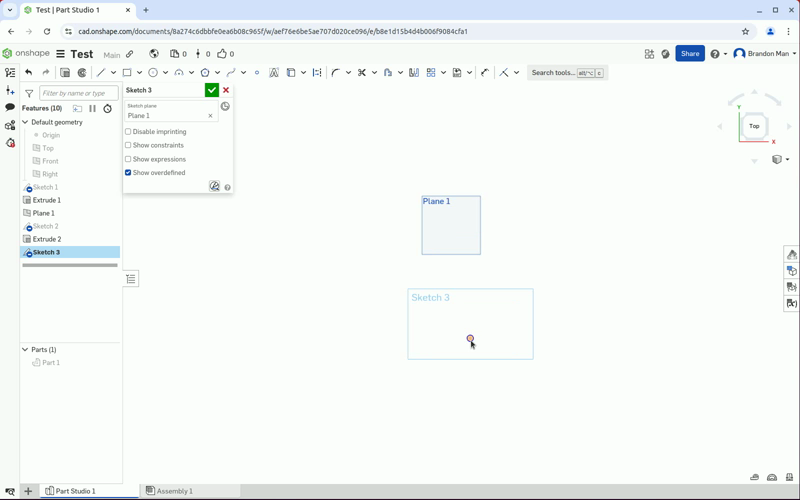
scroll(6)
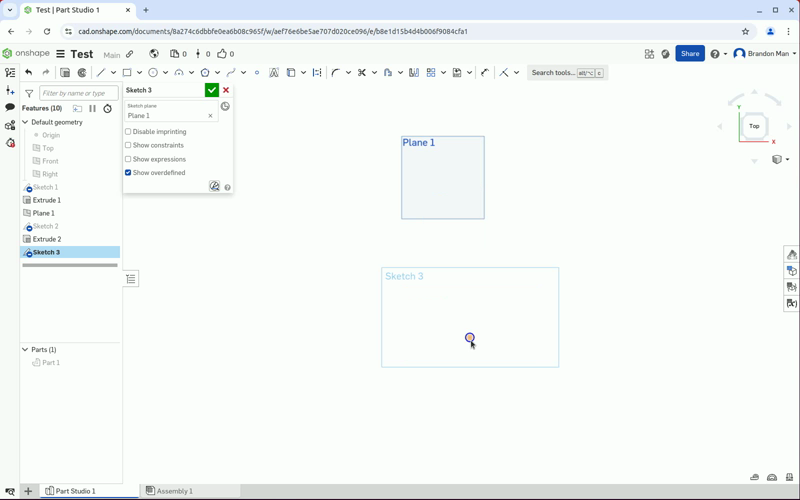
scroll(6)
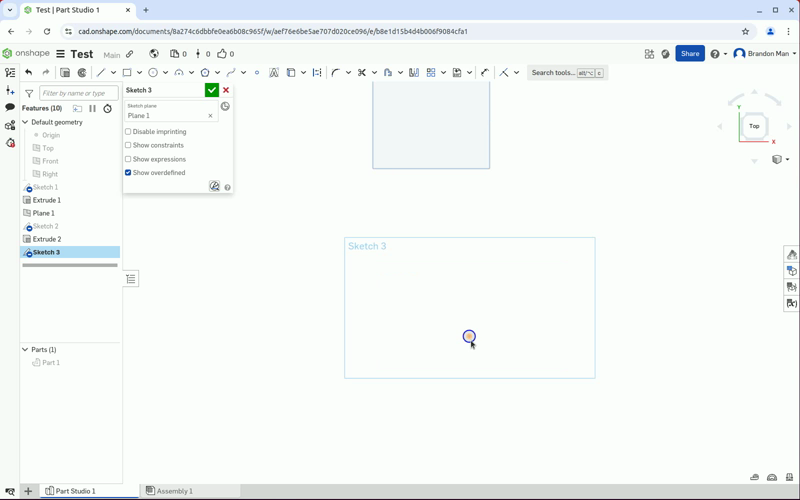
scroll(6)
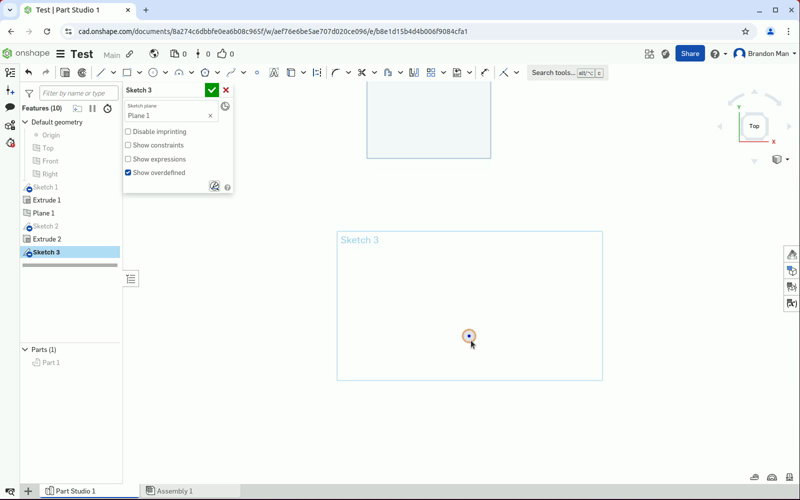
scroll(6)
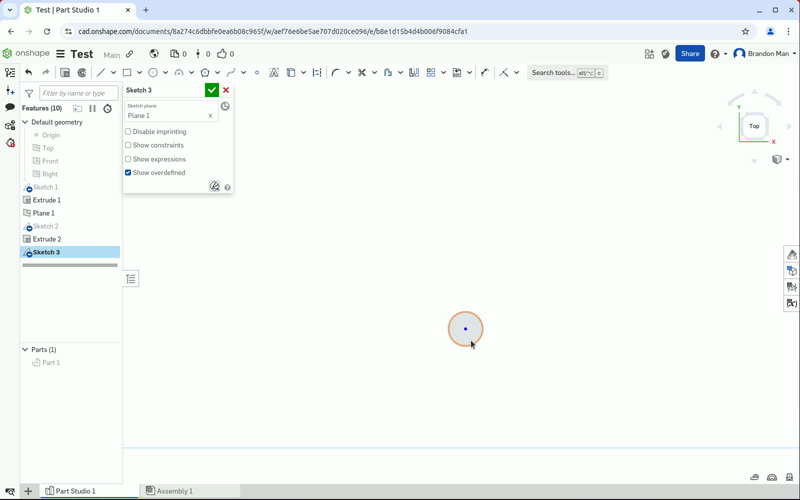
click(471, 340)
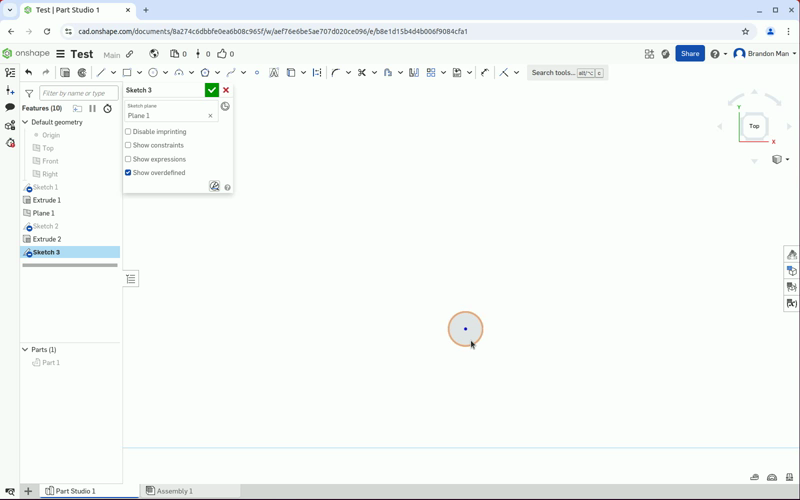
scroll(-6)
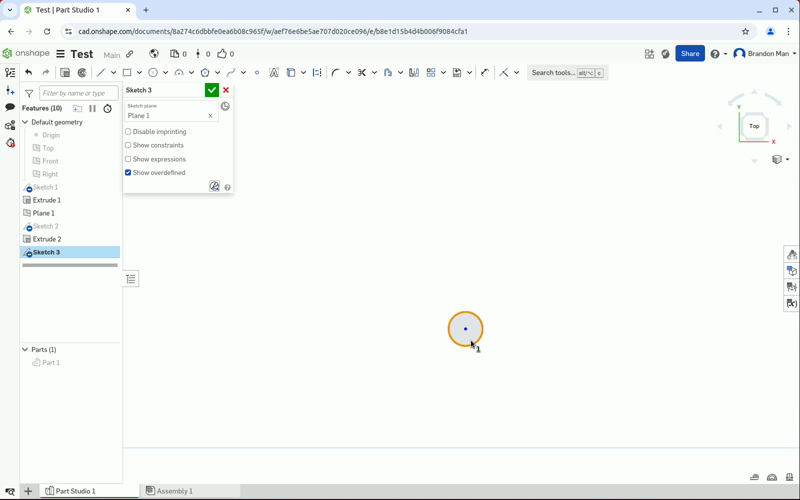
scroll(-6)
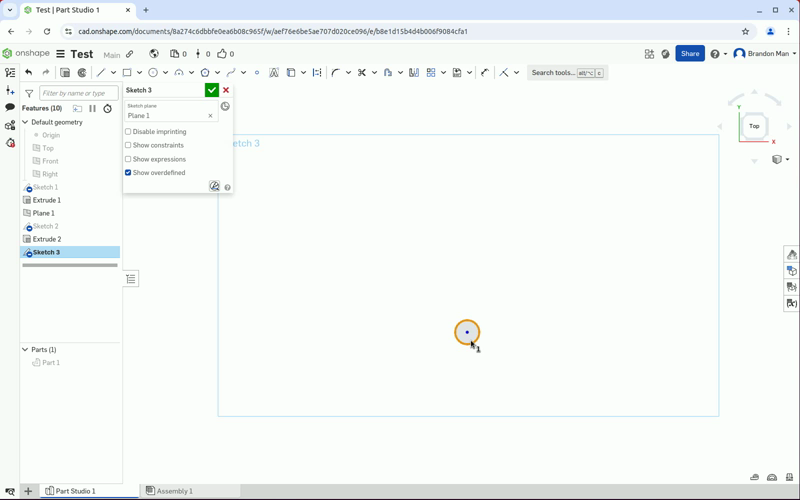
scroll(-6)
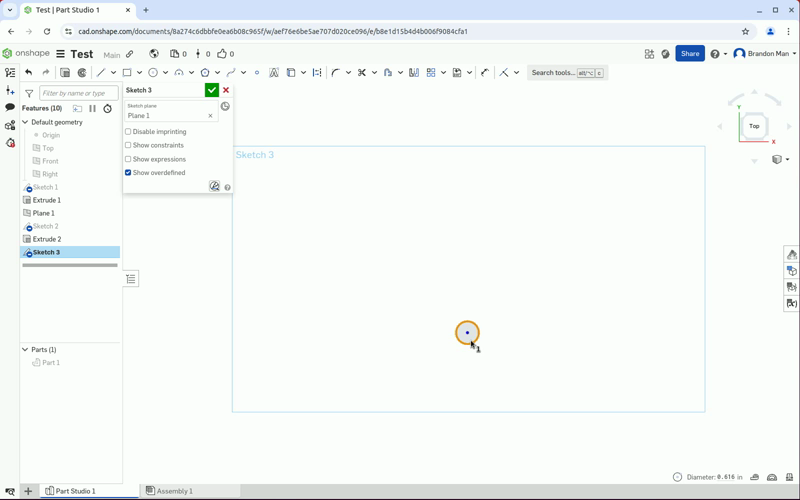
scroll(-6)
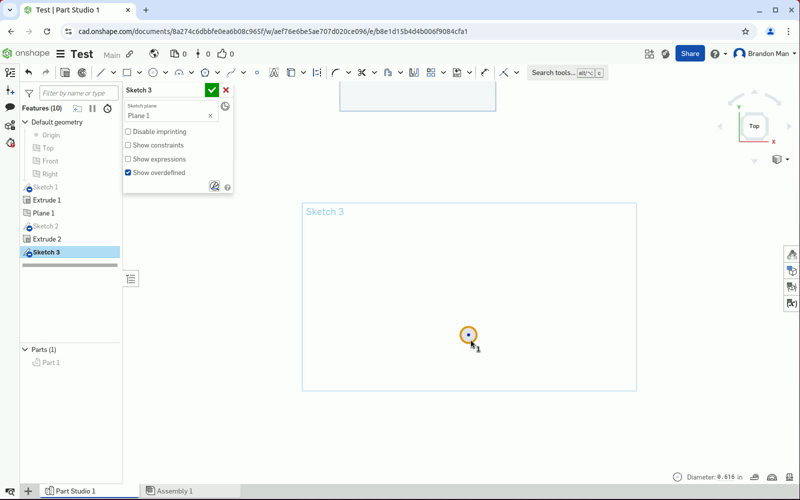
scroll(-6)
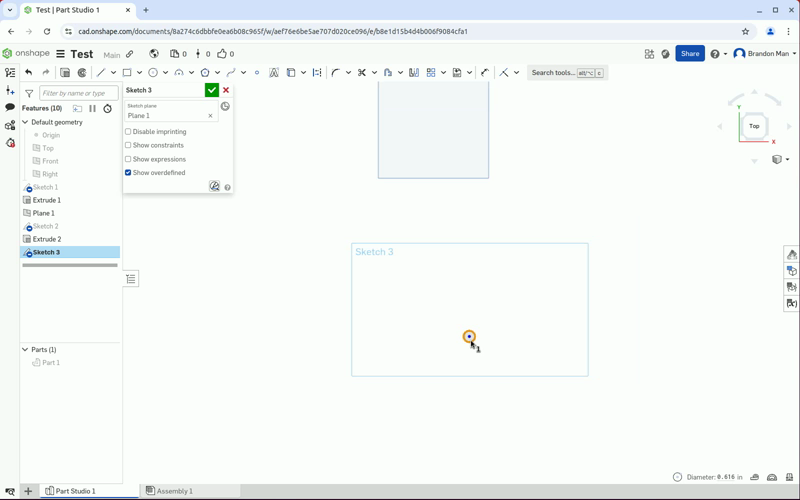
scroll(-6)
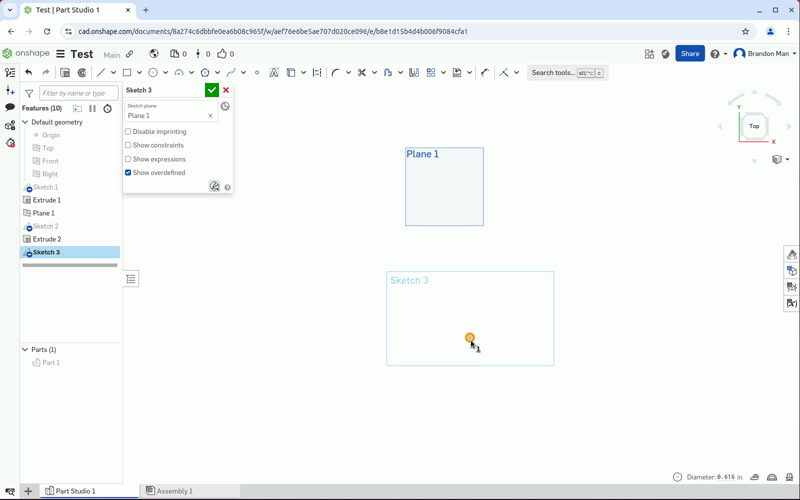
scroll(-6)
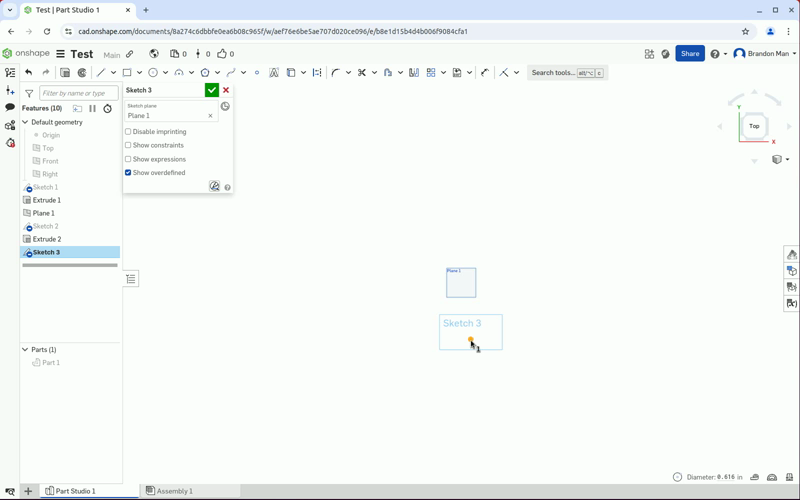
mouse_move(73, 352)
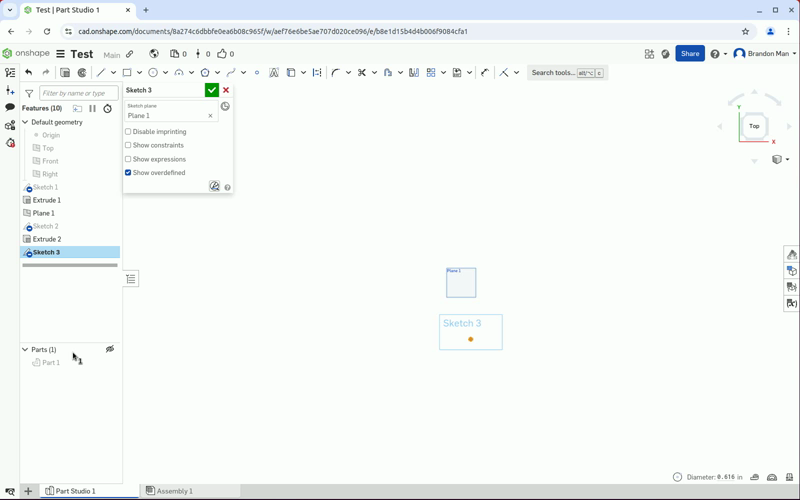
key(shift+y)
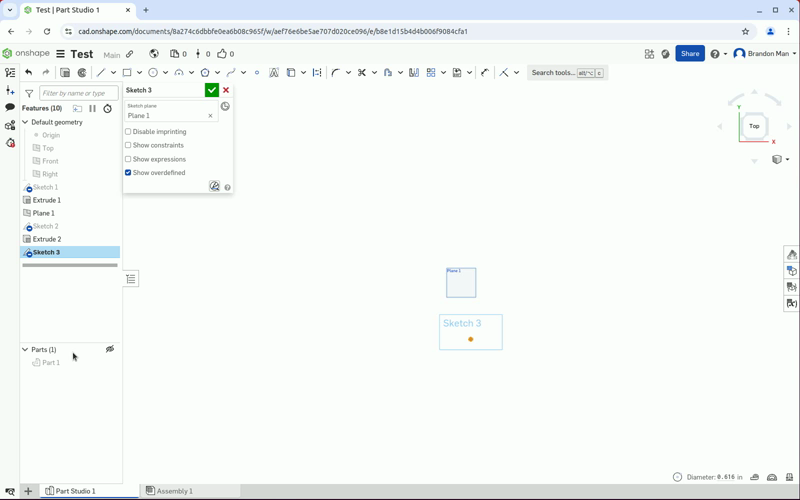
key(shift+e)
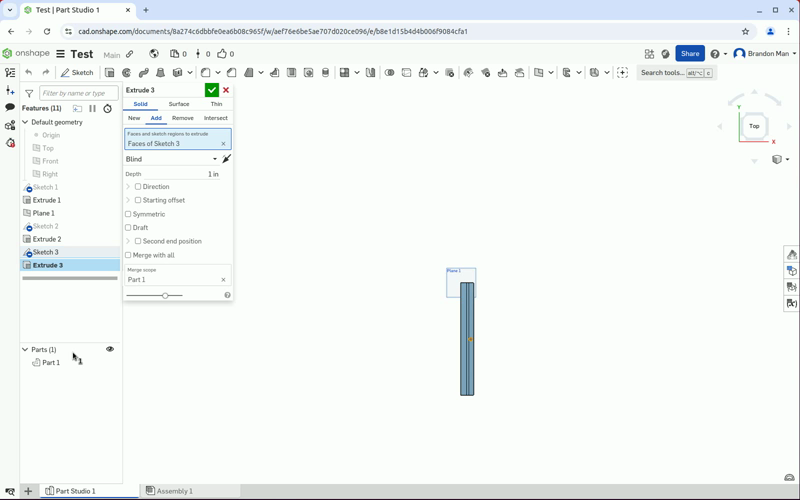
mouse_move(143, 106)
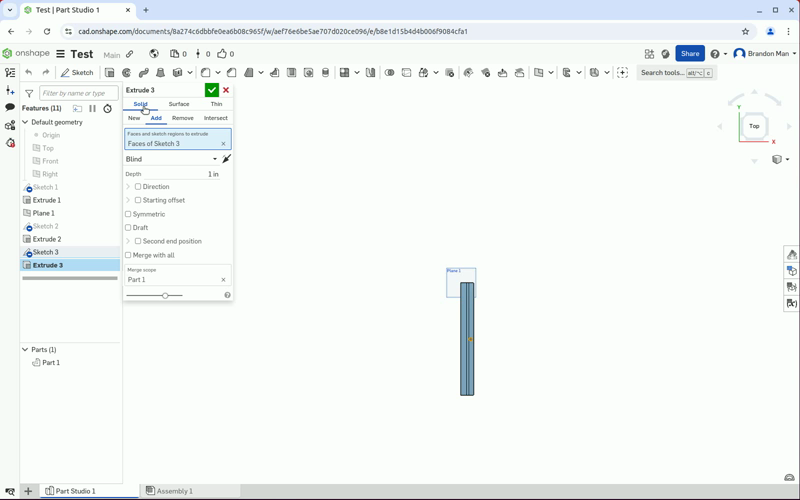
click(143, 106)
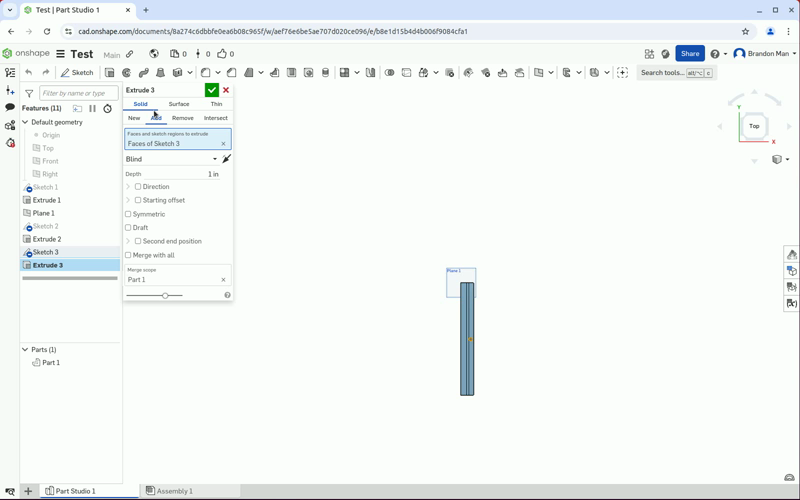
mouse_move(186, 120)
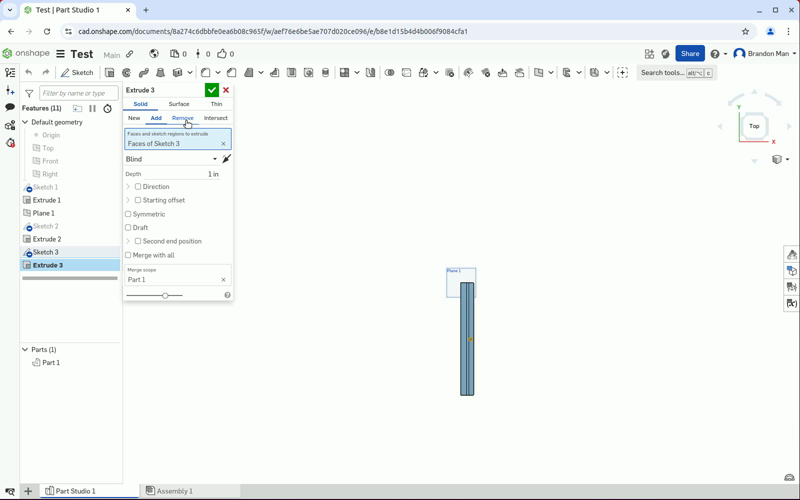
click(186, 120)
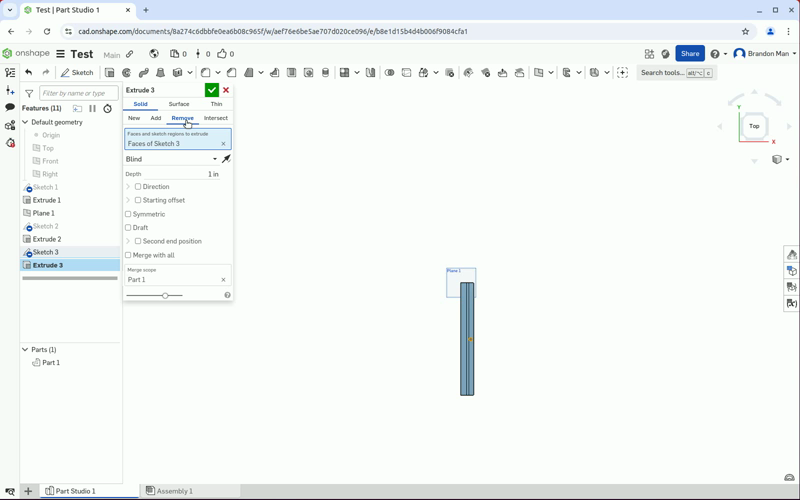
key(tab, 4)
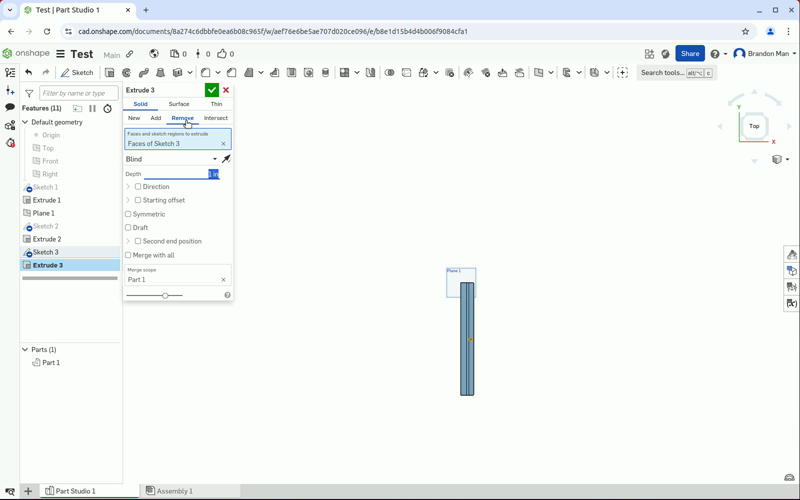
text(4.092)
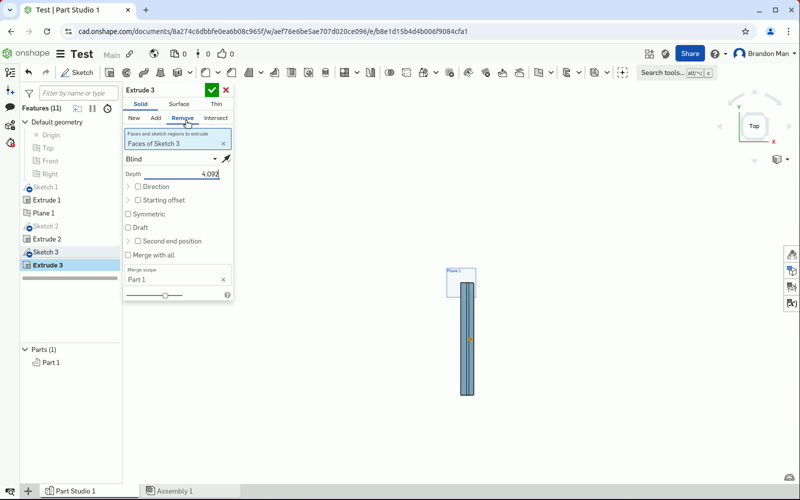
key(tab, 6)
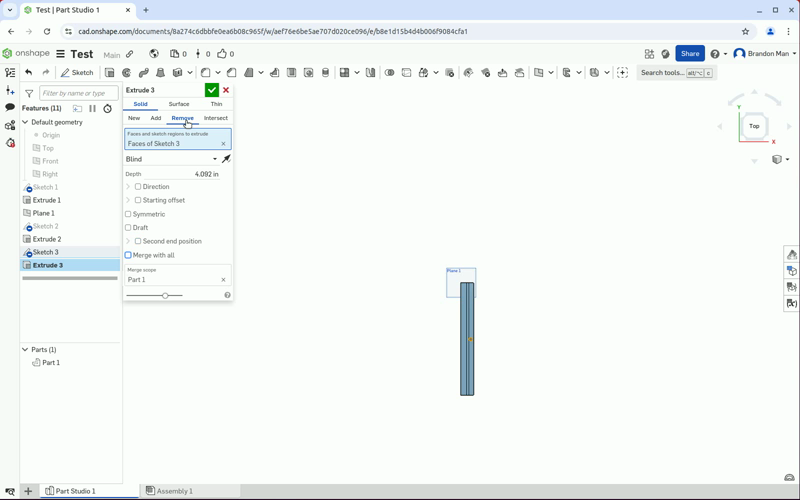
key(space)
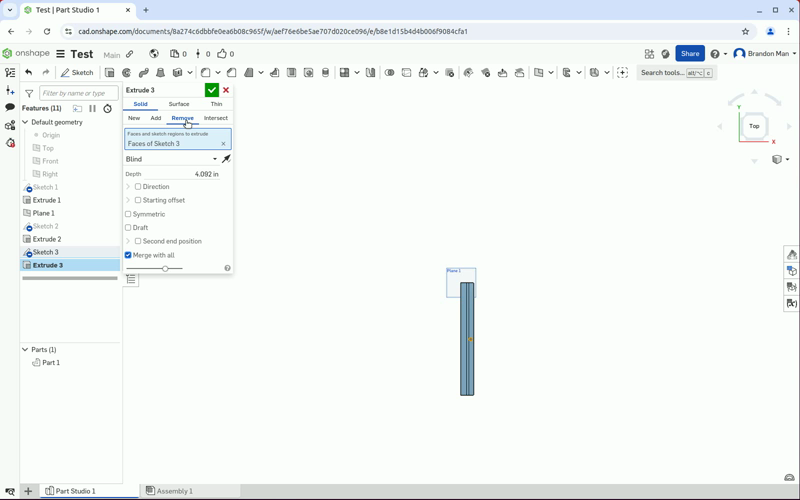
key(enter)
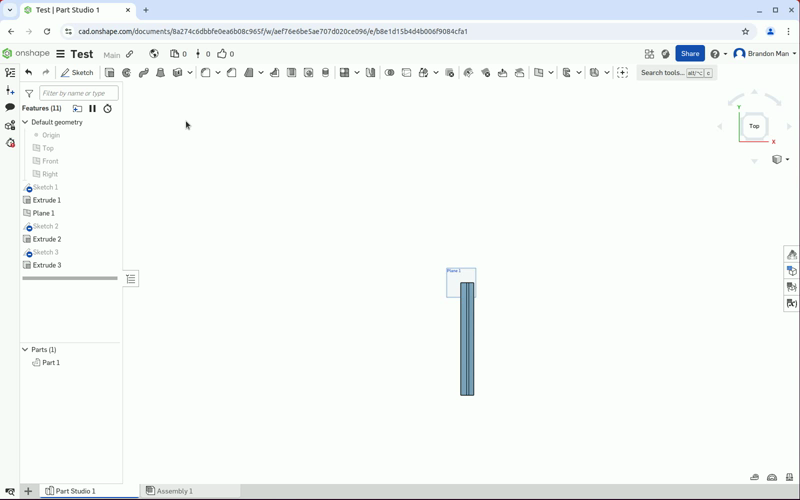
key(shift+h)
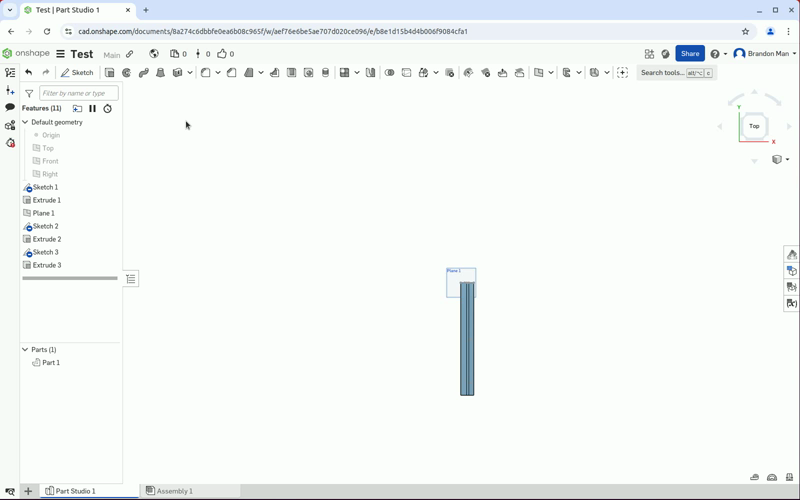
key(shift+h)
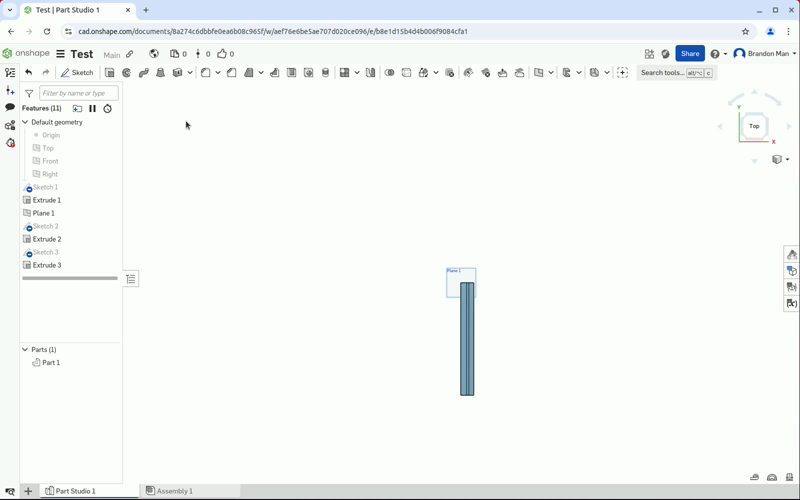
mouse_move(73, 189)
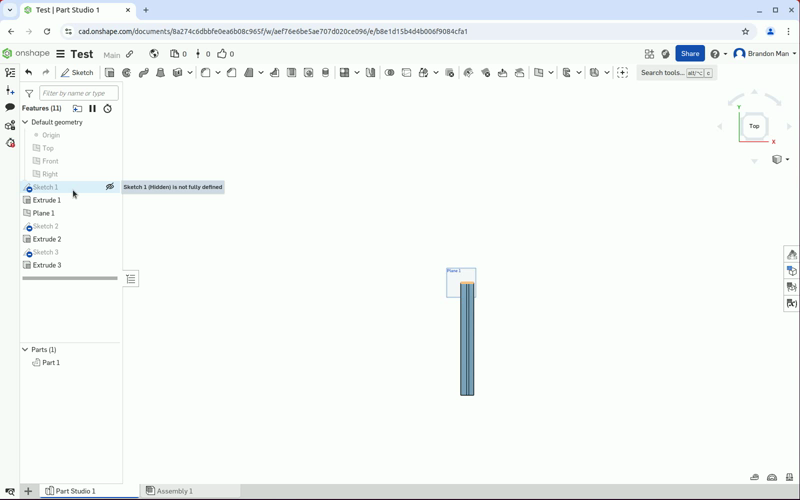
click(73, 189)
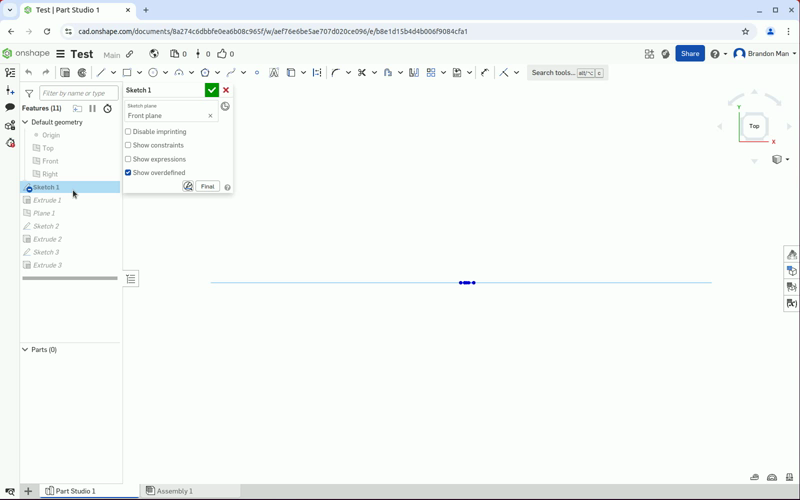
mouse_move(229, 92)
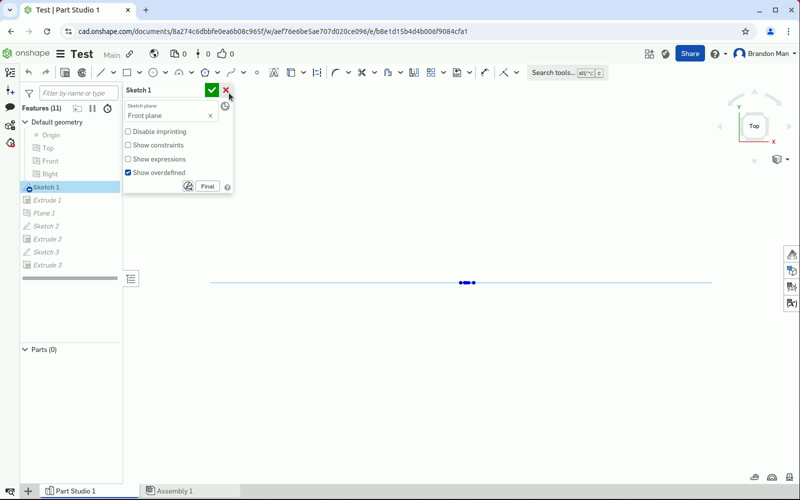
click(229, 92)
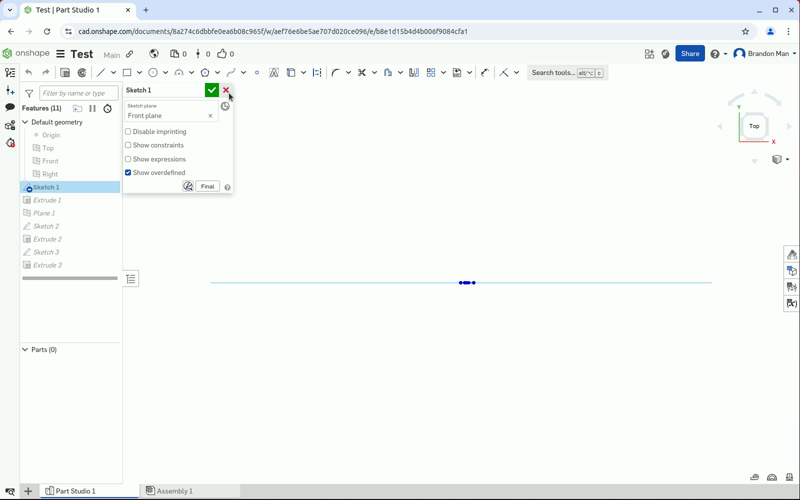
key(shift+s)
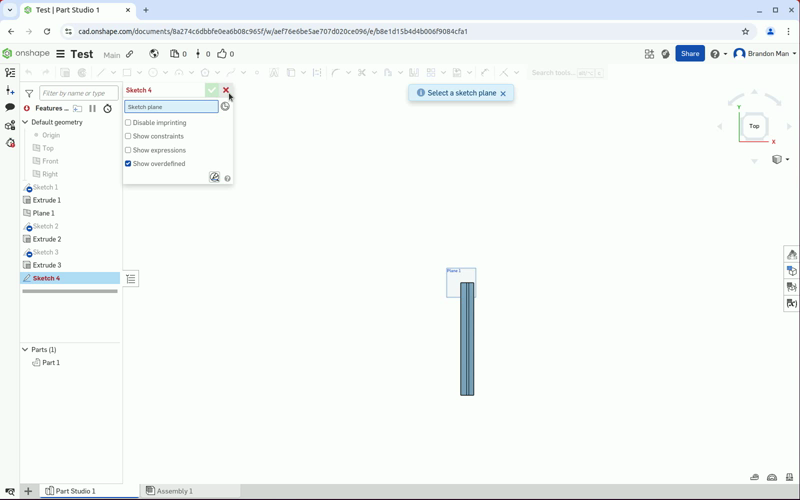
mouse_move(73, 215)
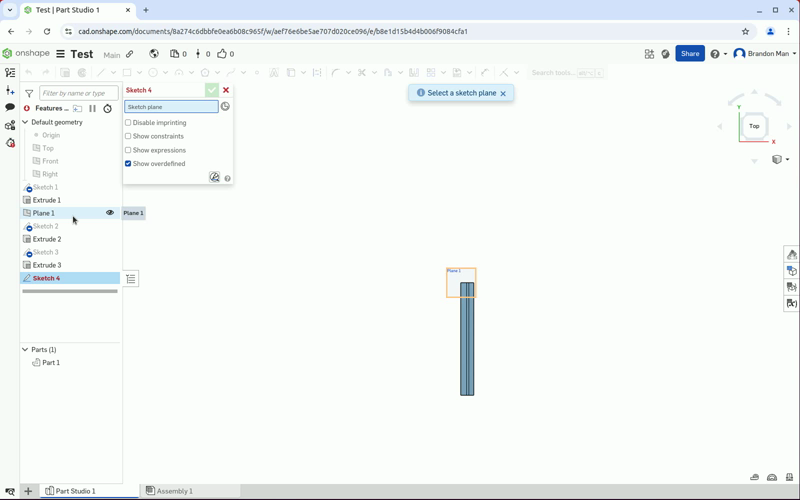
click(73, 215)
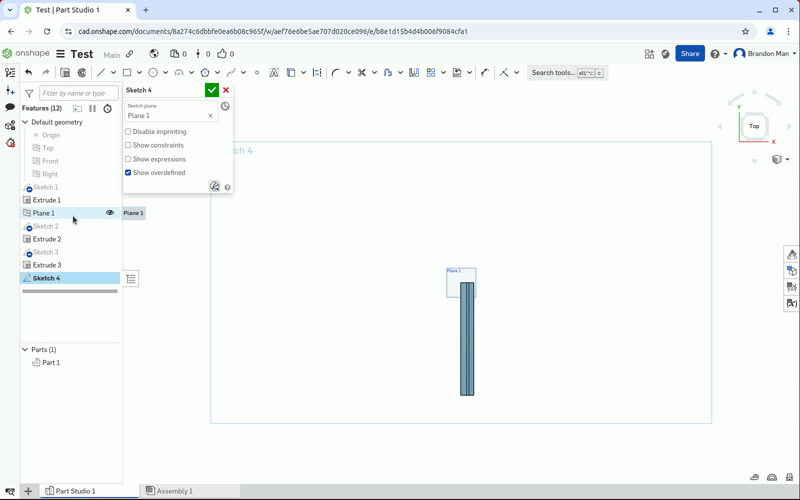
mouse_move(73, 352)
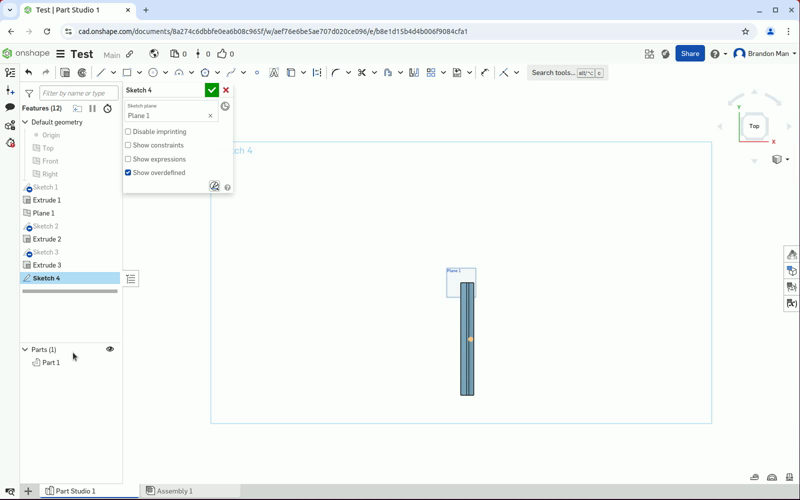
key(y)
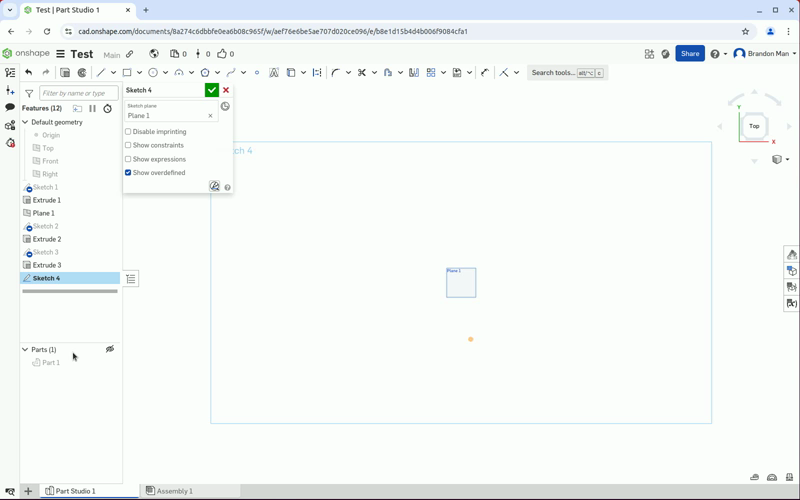
key(c)
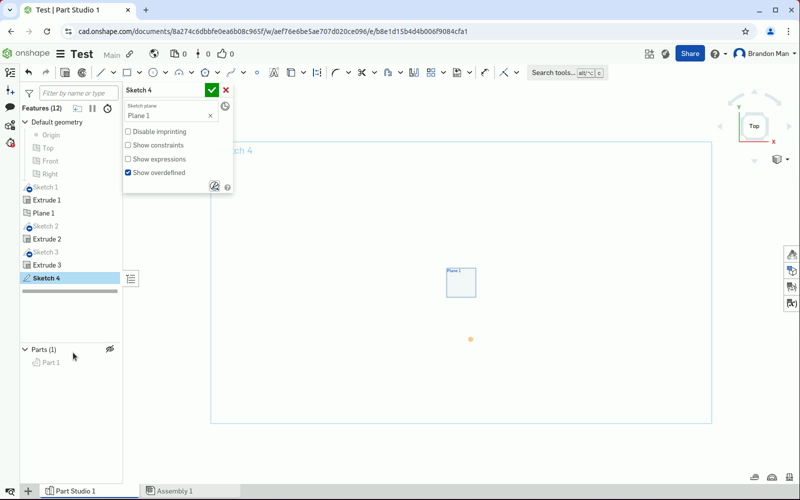
key_down(shift)
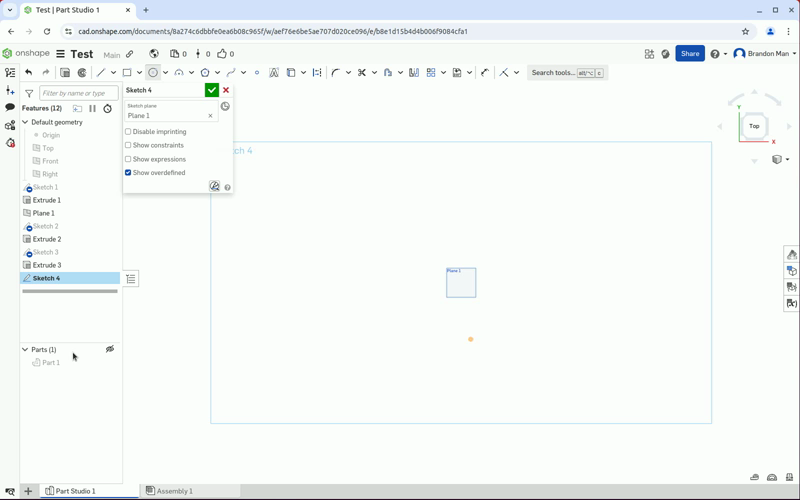
mouse_move(470, 294)
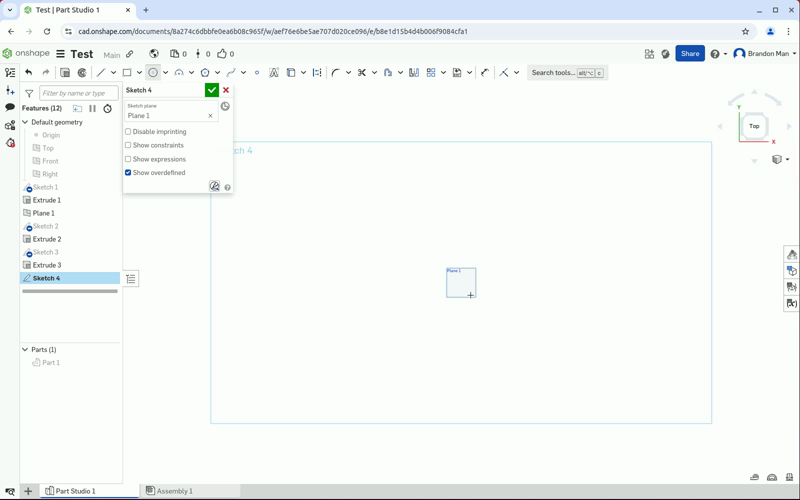
click(470, 294)
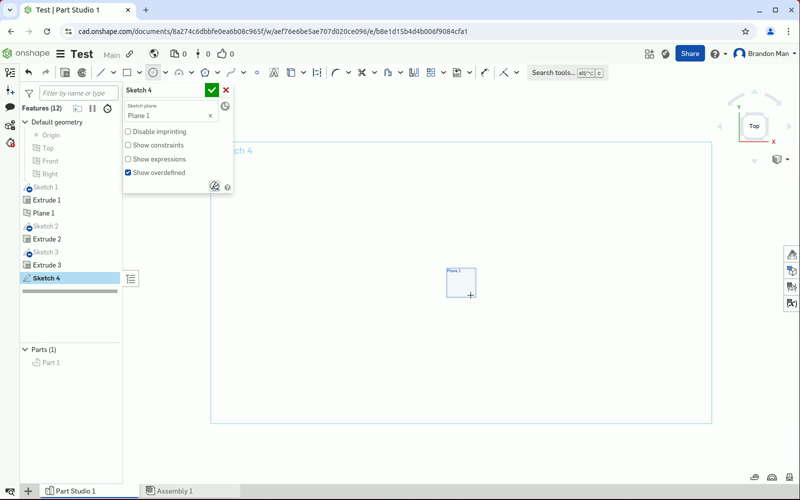
key_up(shift)
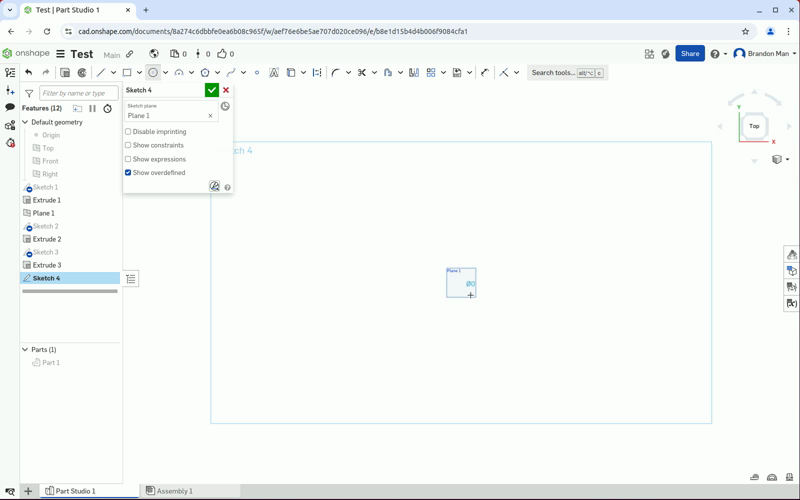
mouse_move(472, 294)
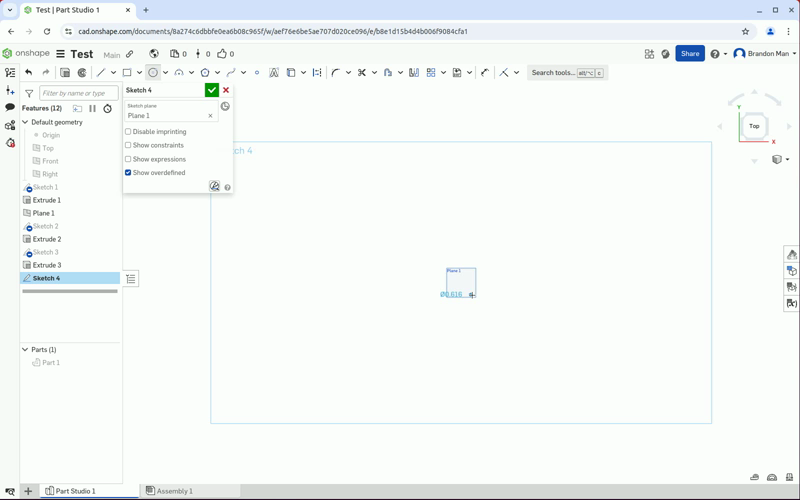
scroll(6)
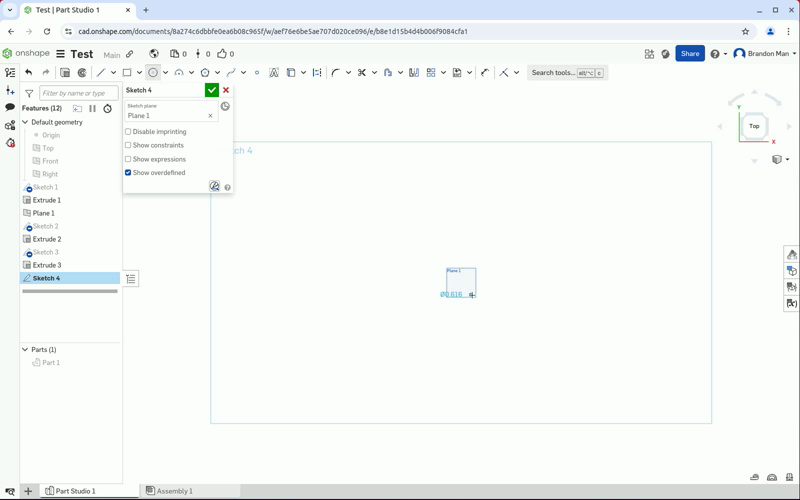
scroll(6)
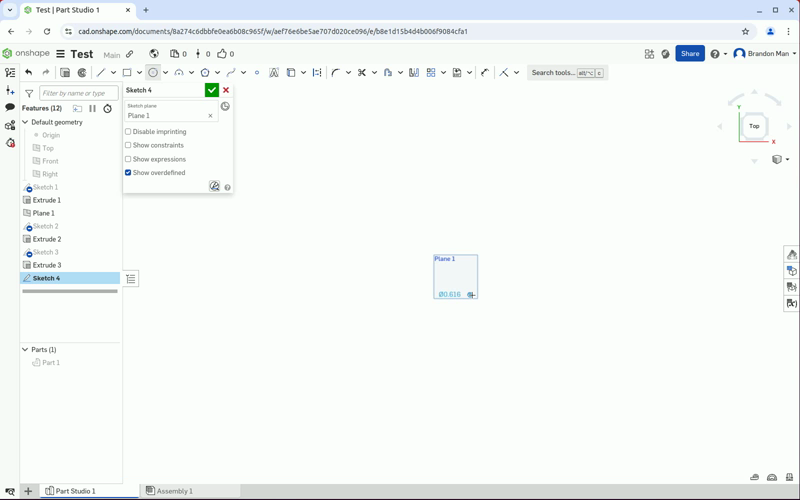
scroll(6)
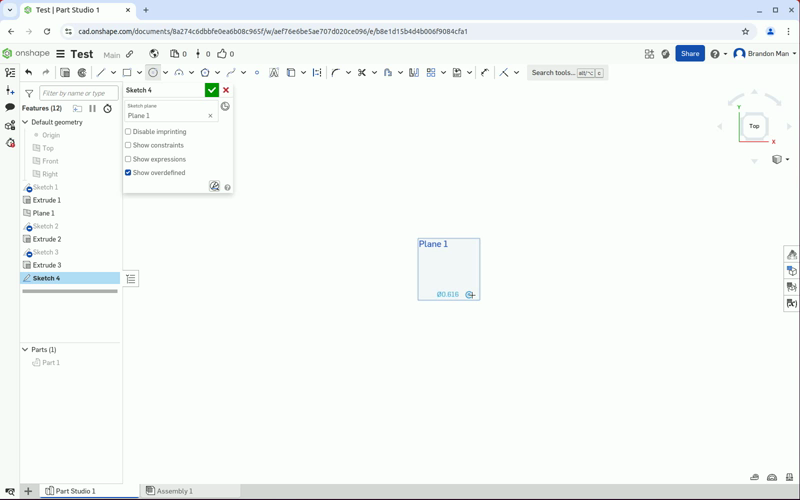
scroll(6)
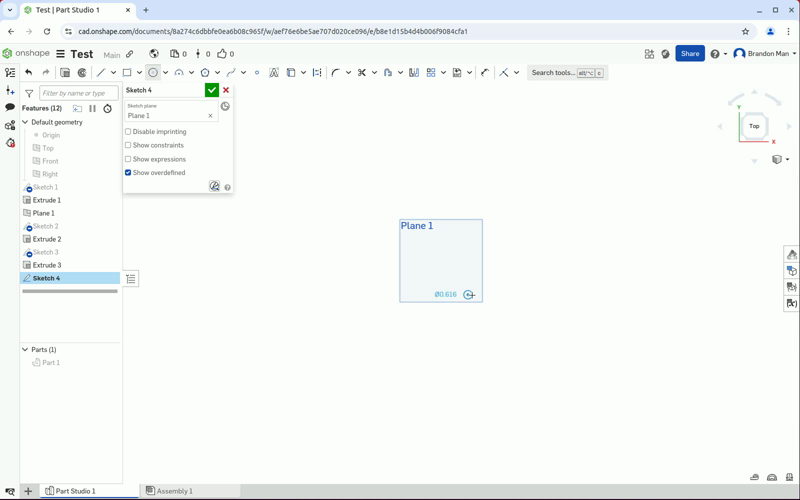
scroll(6)
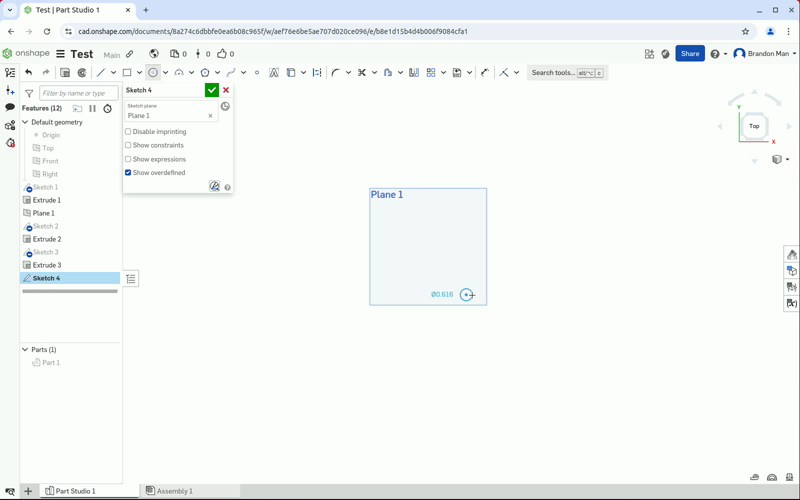
scroll(6)
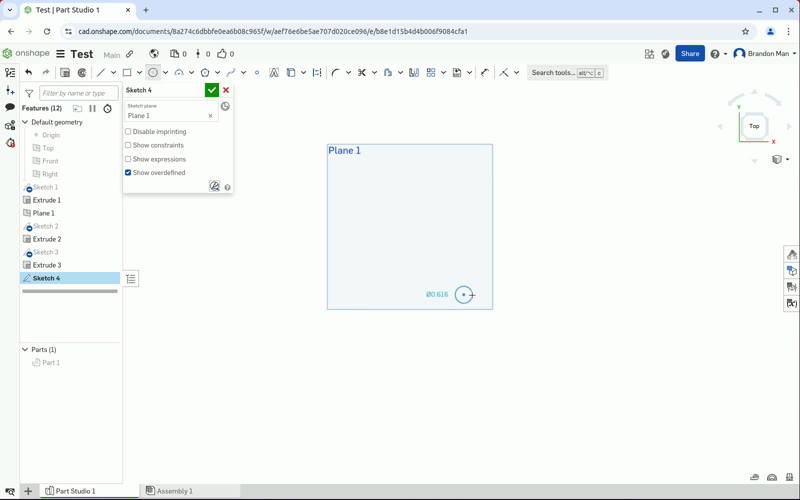
scroll(6)
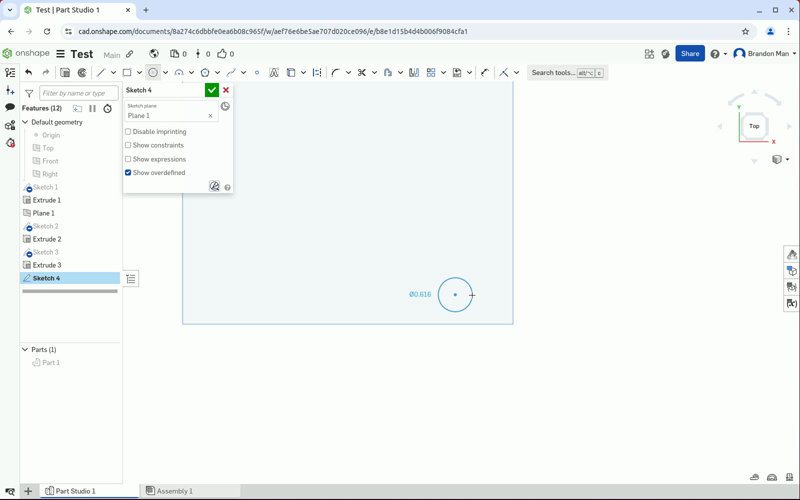
click(472, 294)
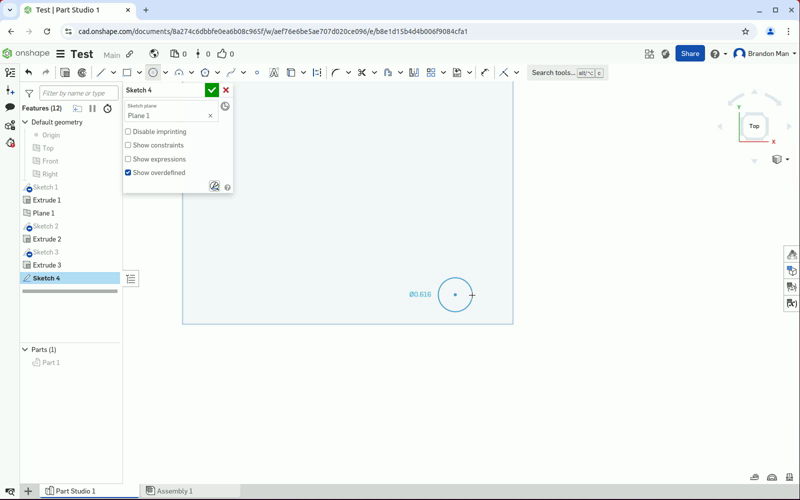
scroll(-6)
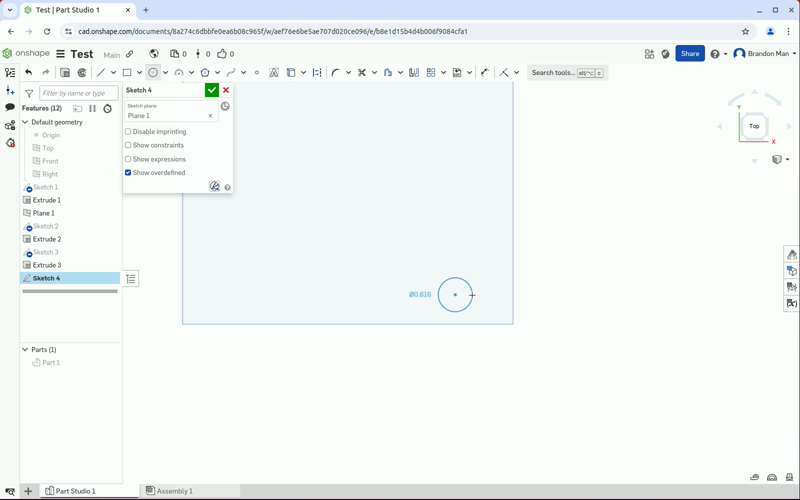
scroll(-6)
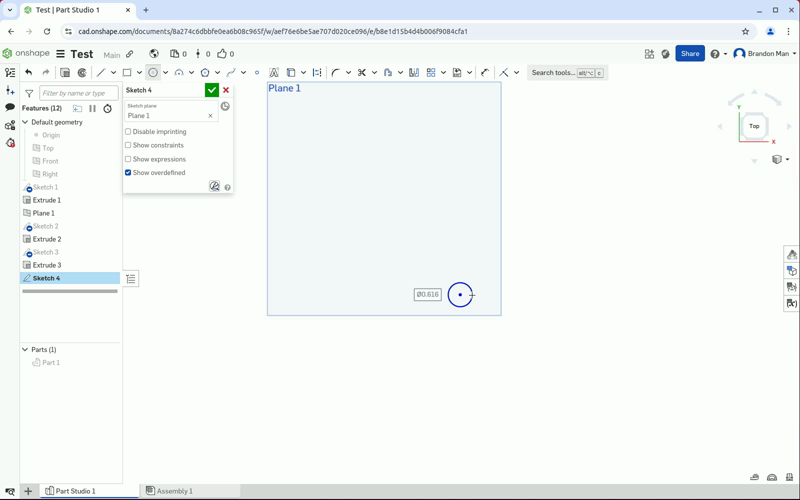
scroll(-6)
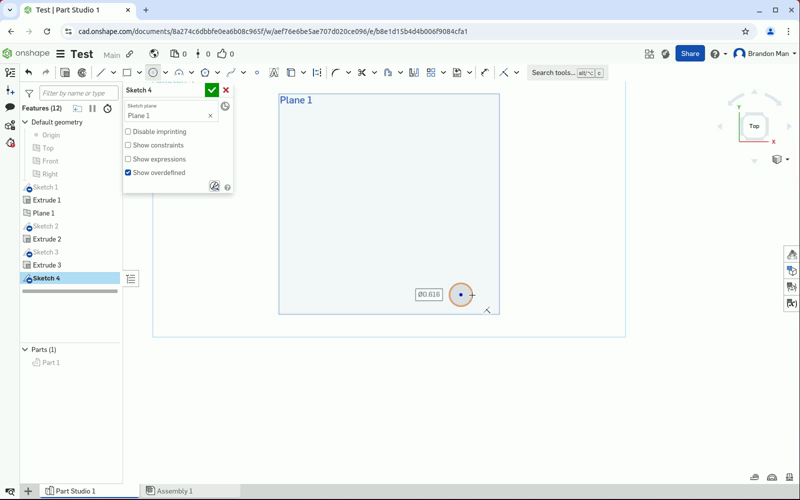
scroll(-6)
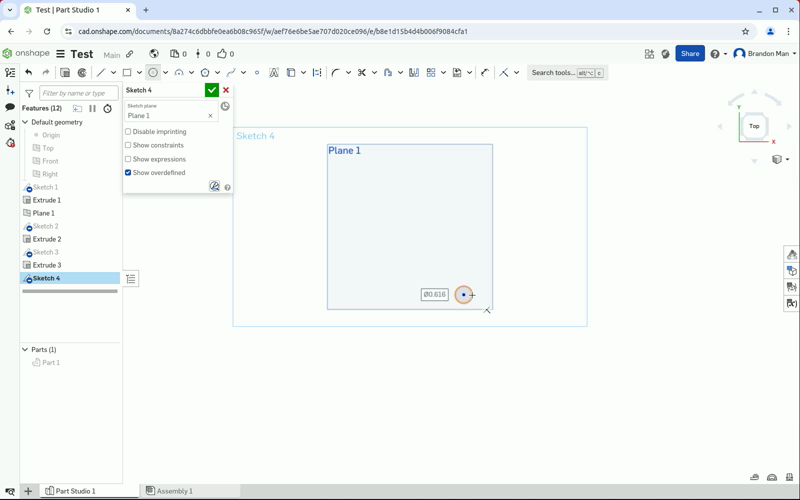
scroll(-6)
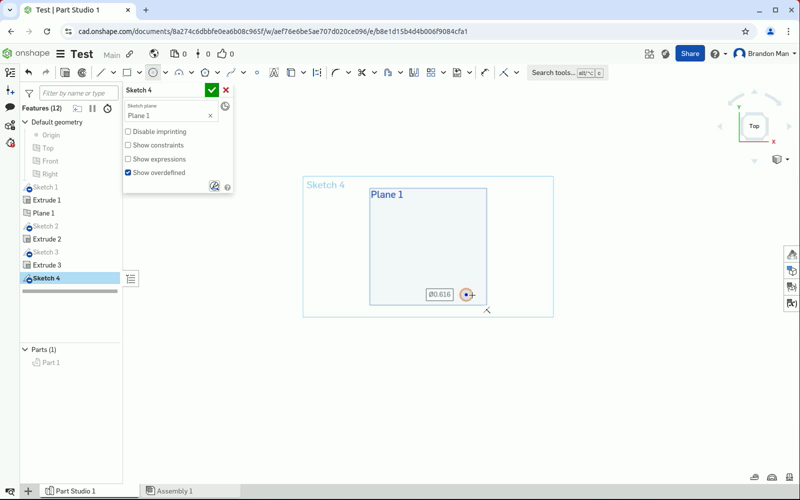
scroll(-6)
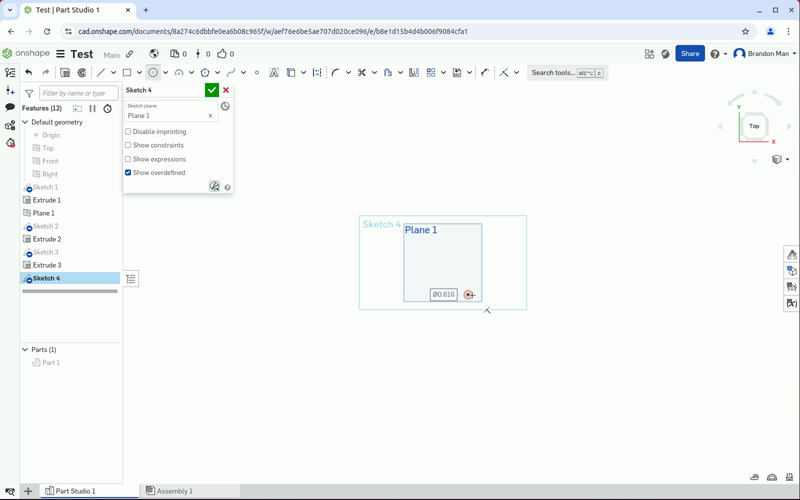
scroll(-6)
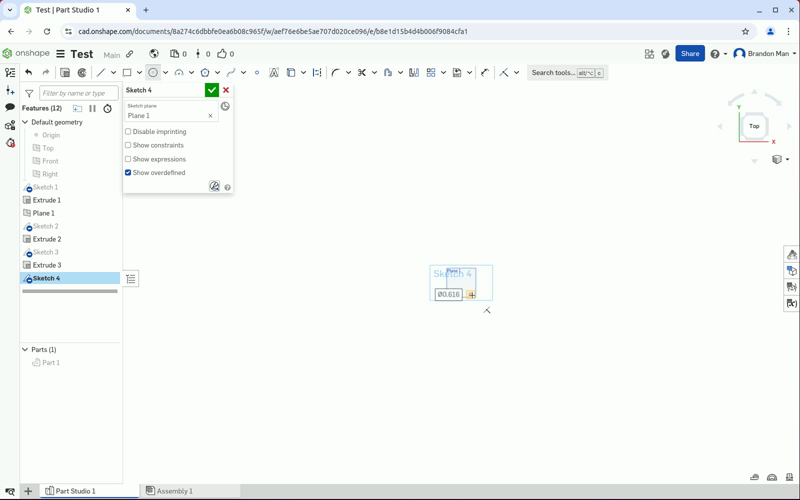
key(esc)
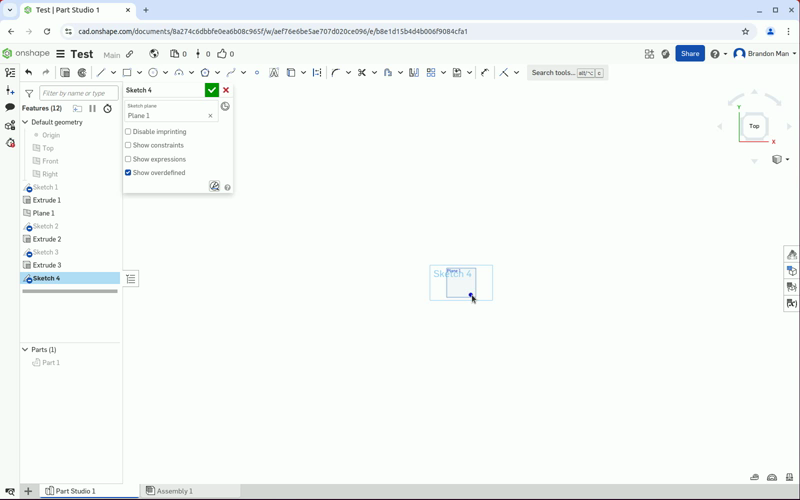
mouse_move(471, 293)
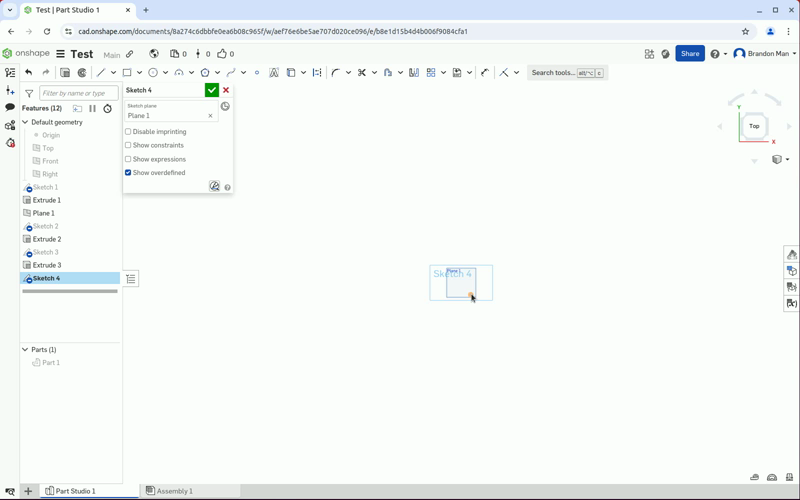
scroll(6)
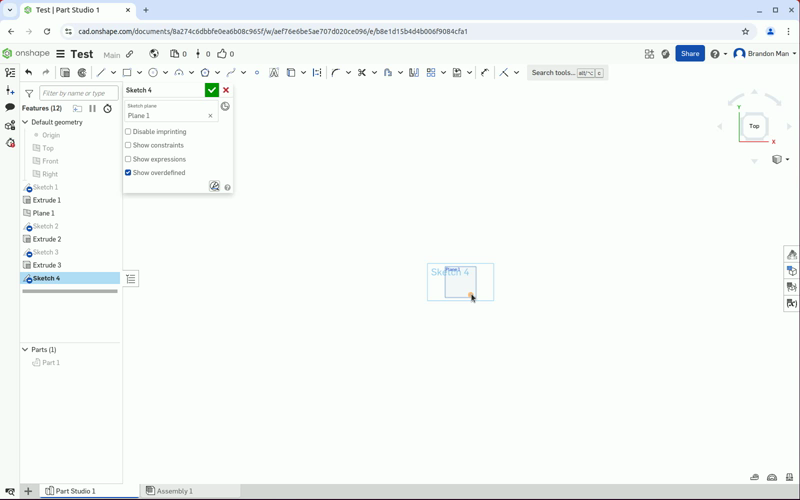
scroll(6)
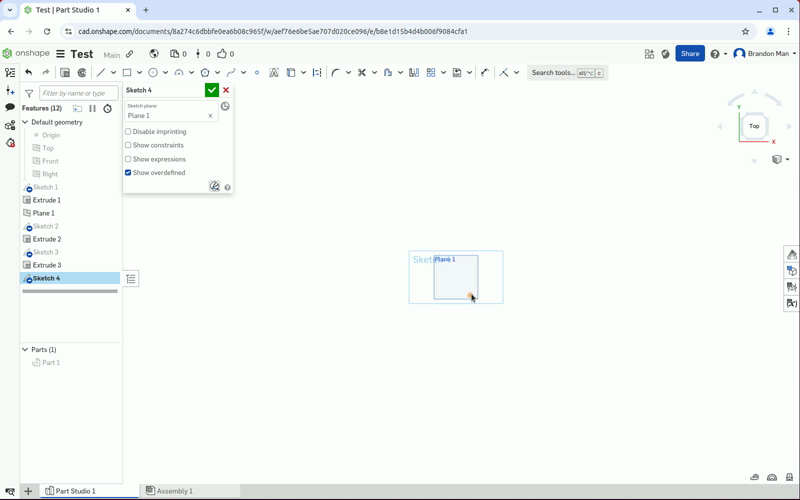
scroll(6)
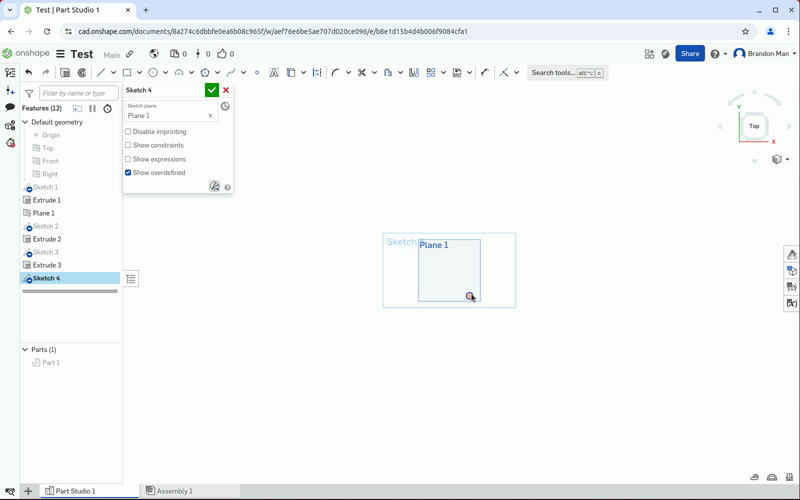
scroll(6)
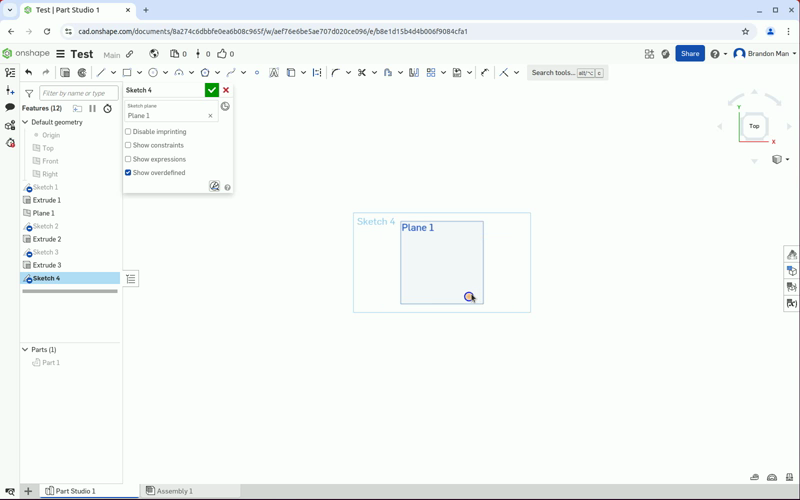
scroll(6)
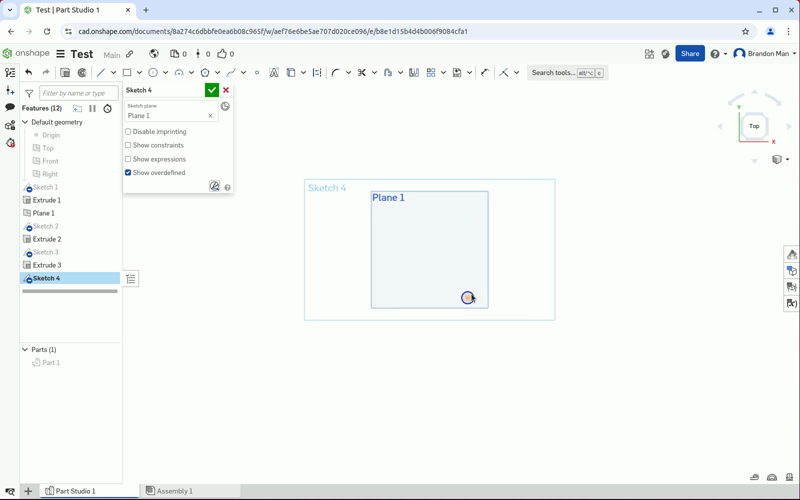
scroll(6)
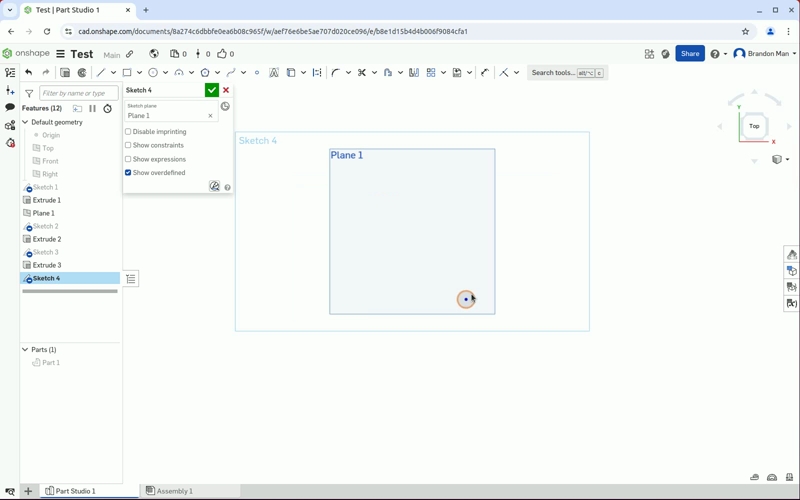
scroll(6)
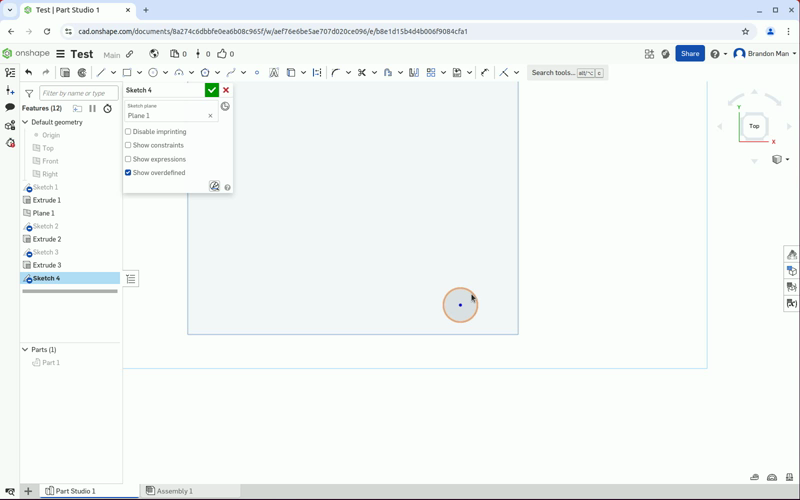
click(471, 293)
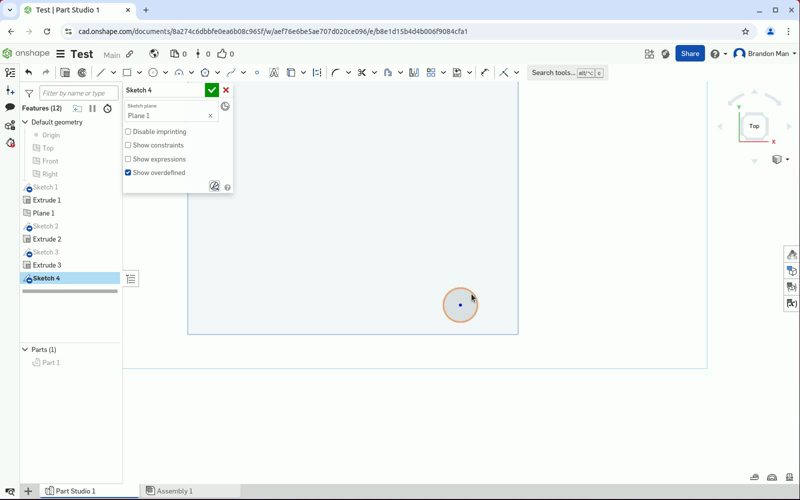
scroll(-6)
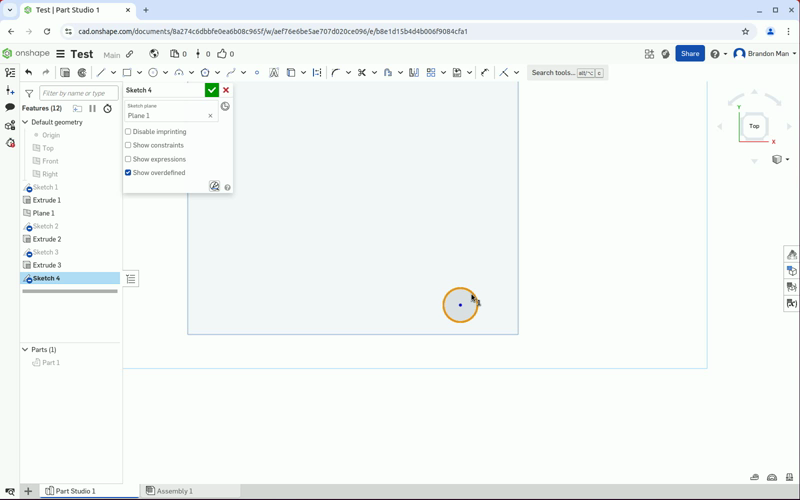
scroll(-6)
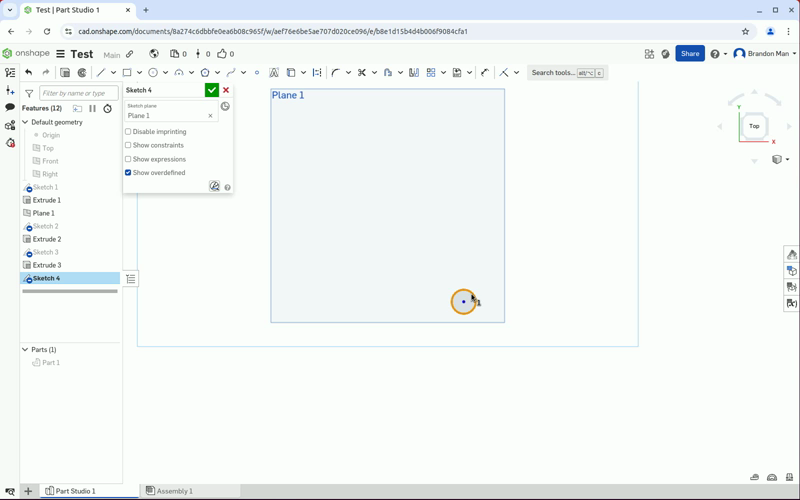
scroll(-6)
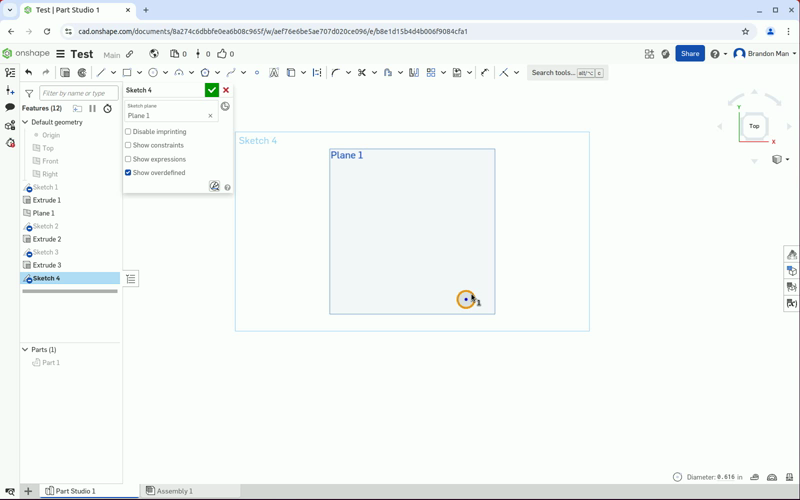
scroll(-6)
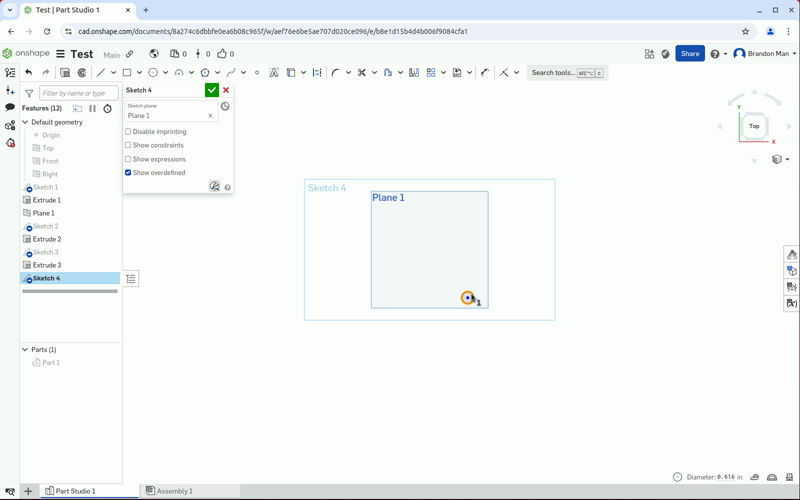
scroll(-6)
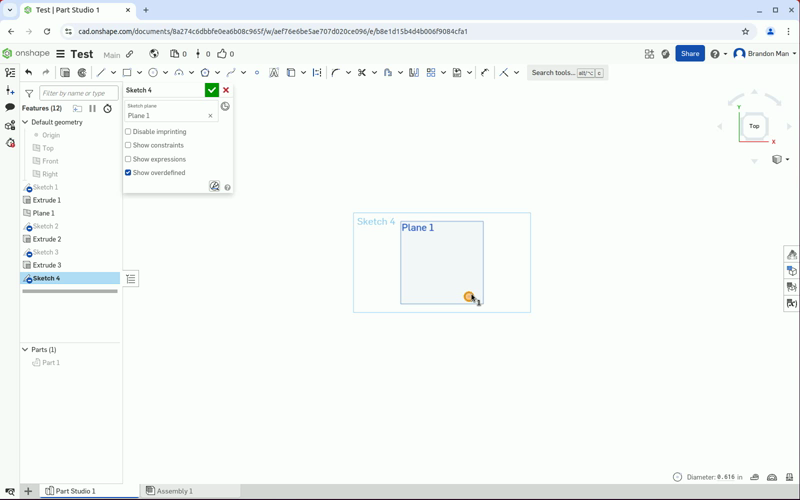
scroll(-6)
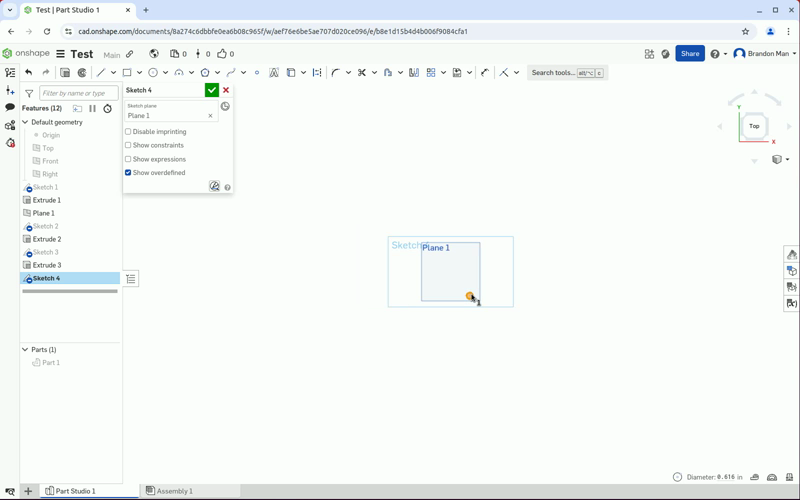
scroll(-6)
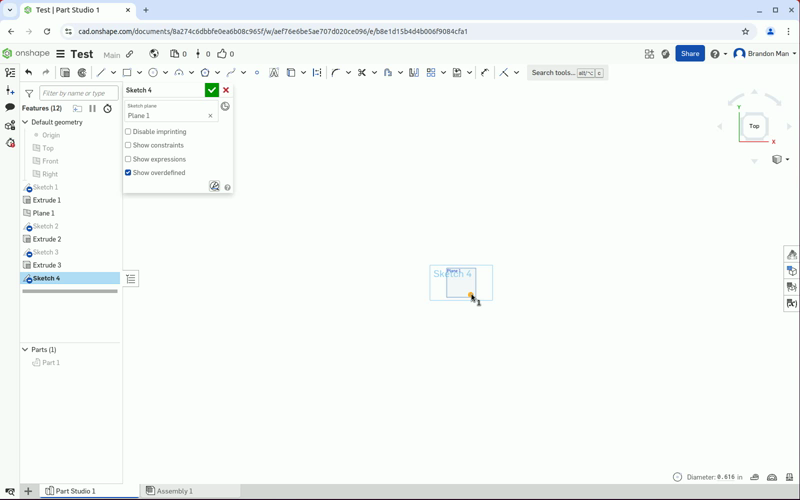
mouse_move(73, 352)
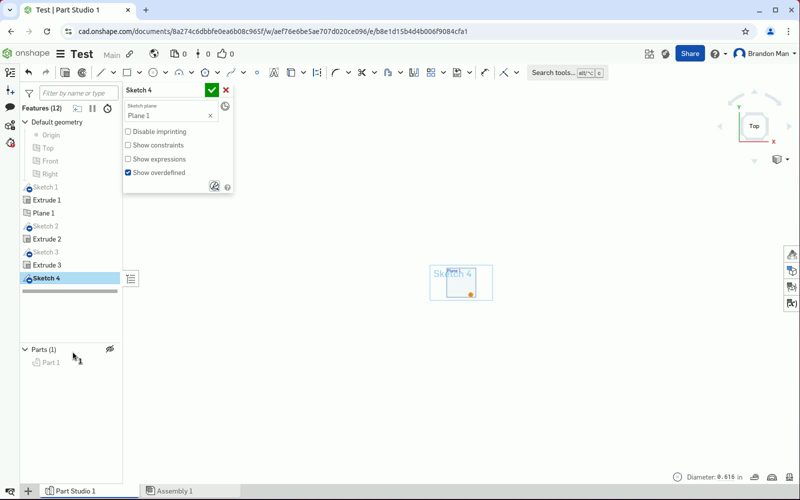
key(shift+y)
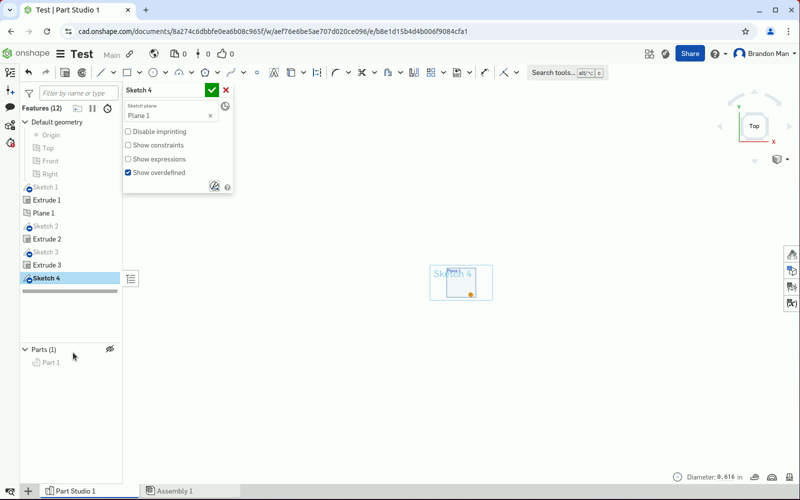
key(shift+e)
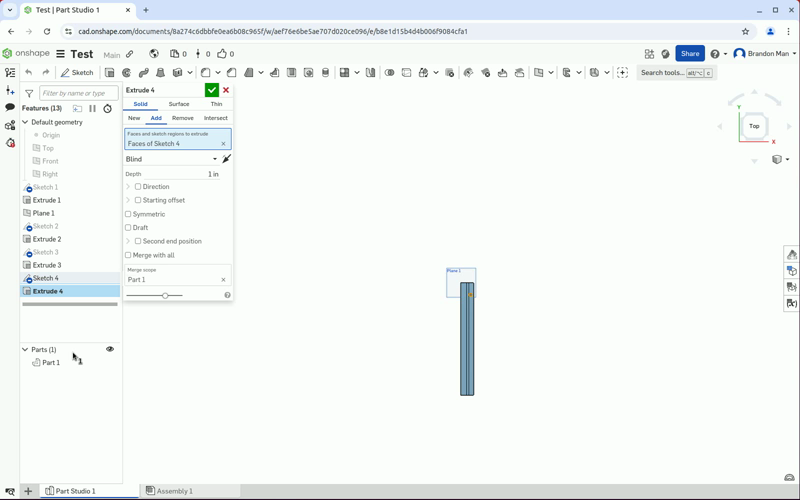
mouse_move(143, 106)
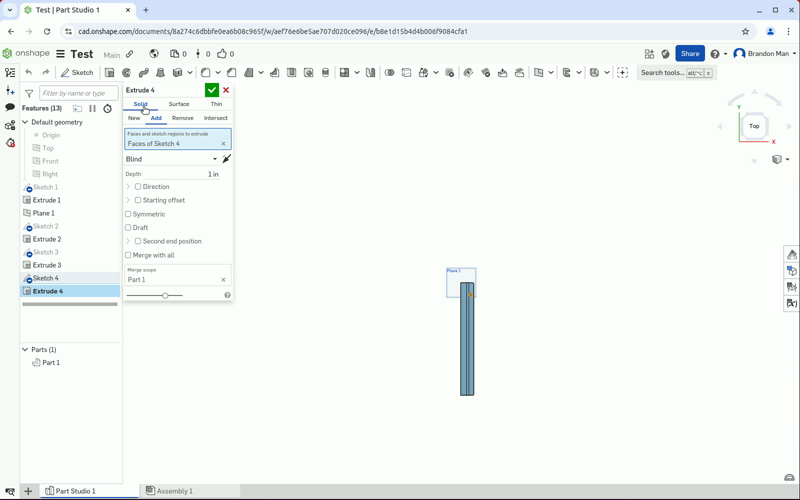
click(143, 106)
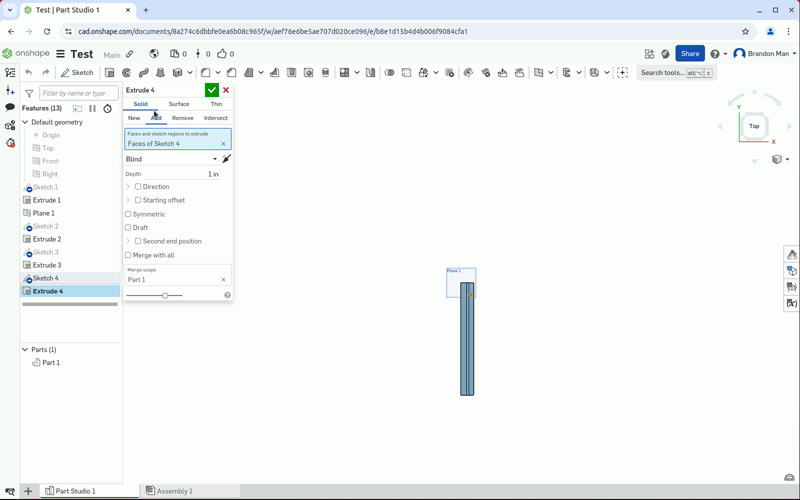
mouse_move(186, 120)
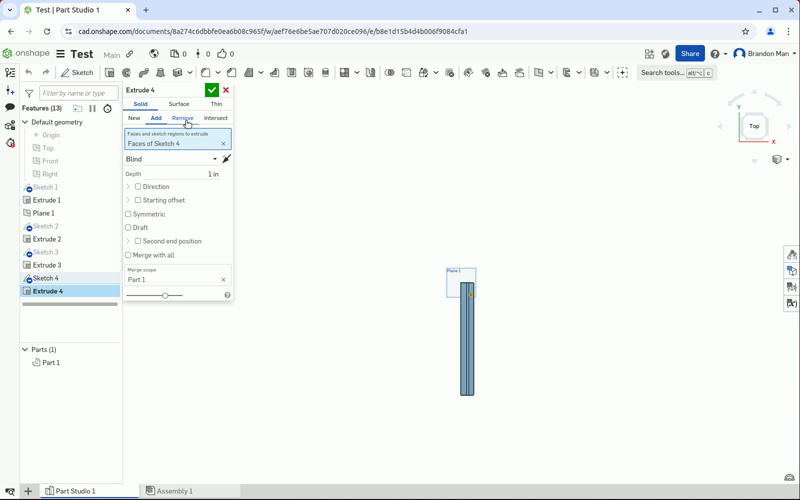
click(186, 120)
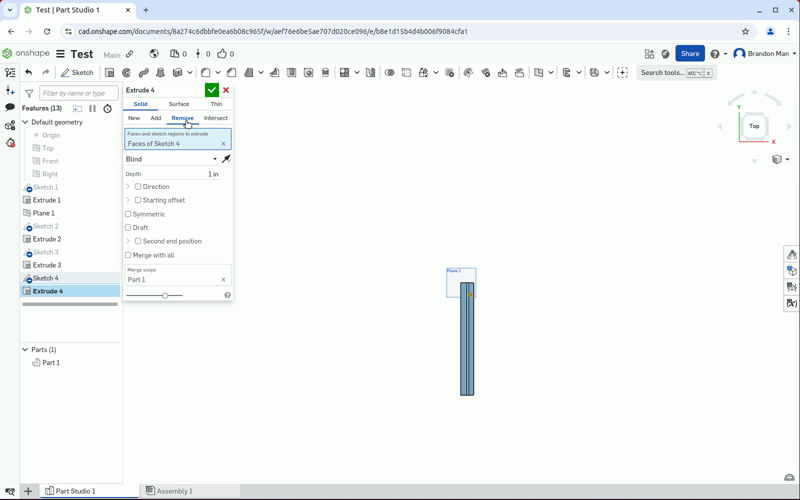
key(tab, 4)
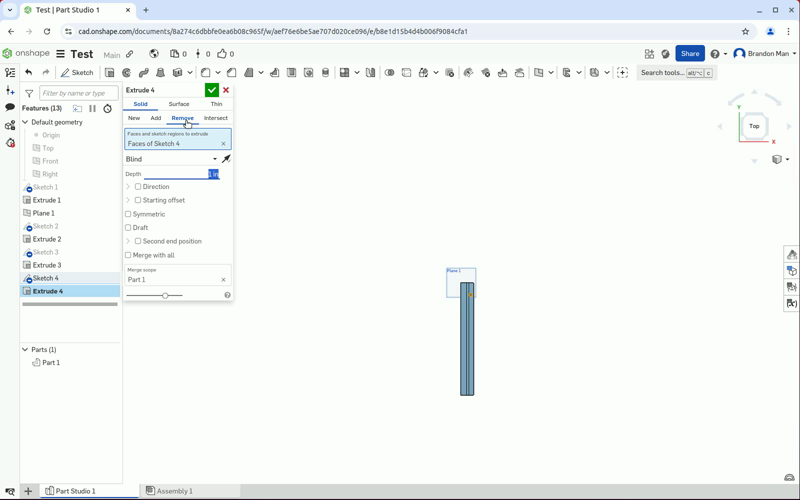
text(4.092)
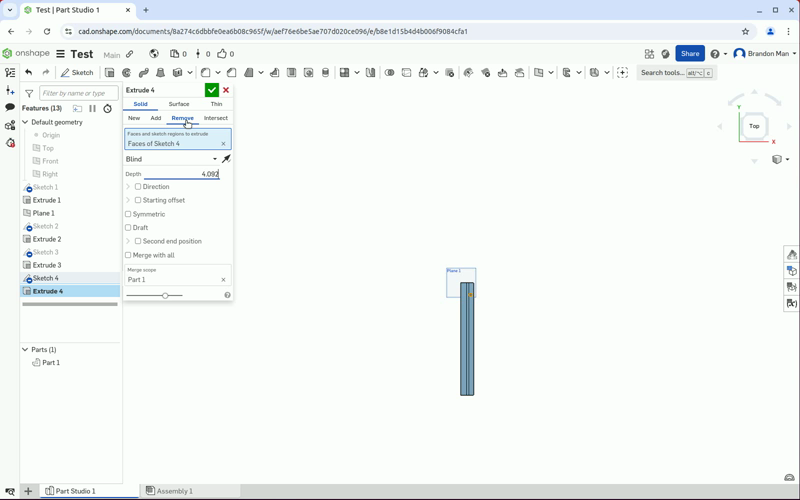
key(tab, 6)
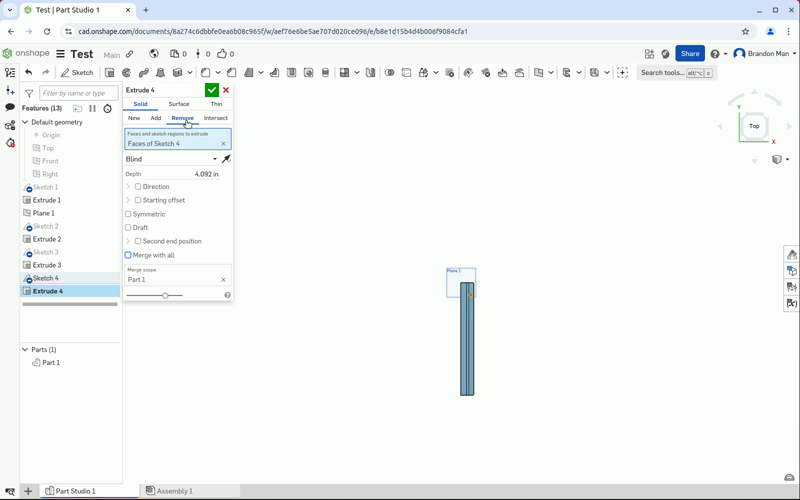
key(space)
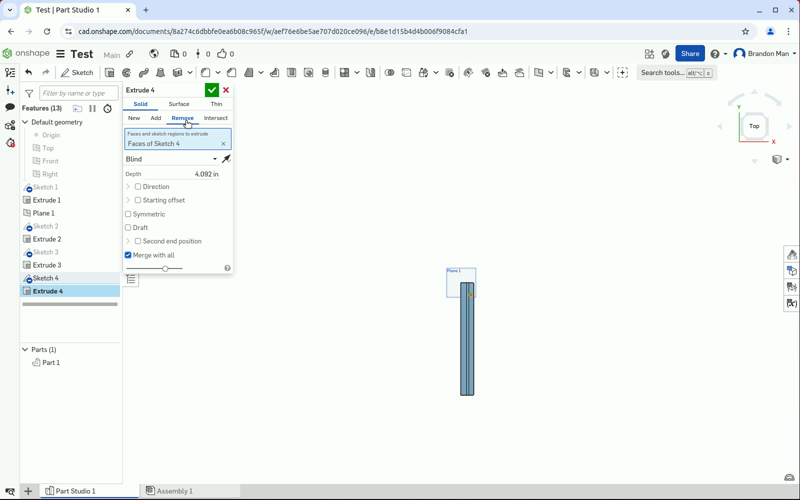
key(enter)
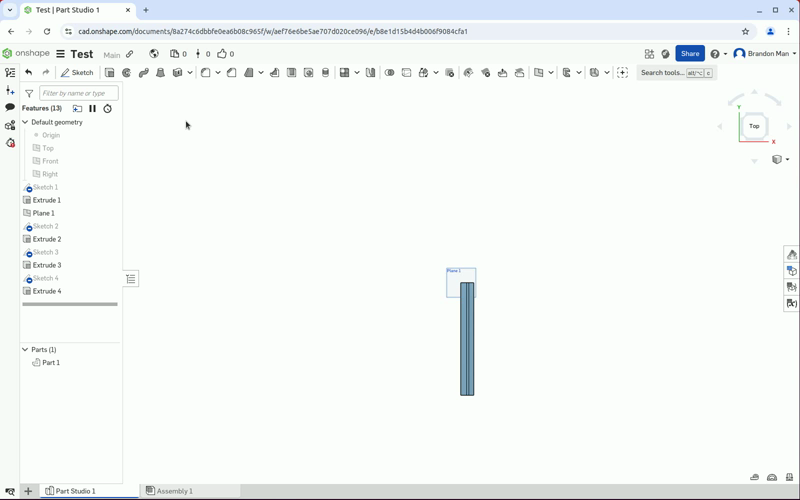
key(shift+h)
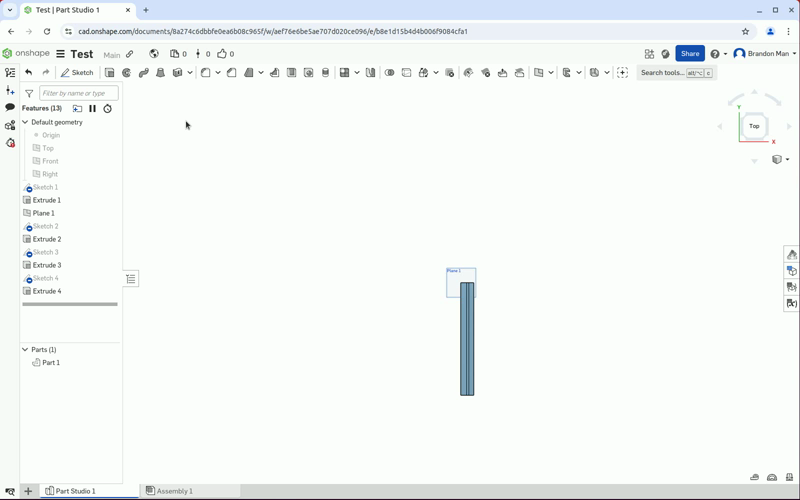
key(shift+h)
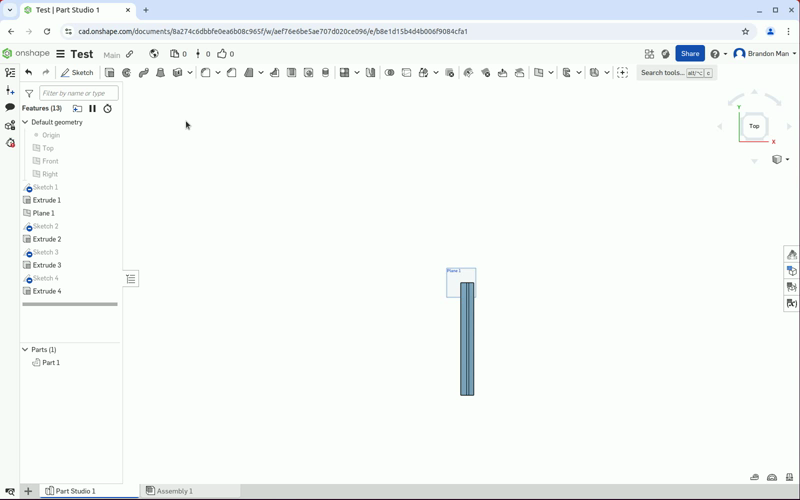
key(shift+7)
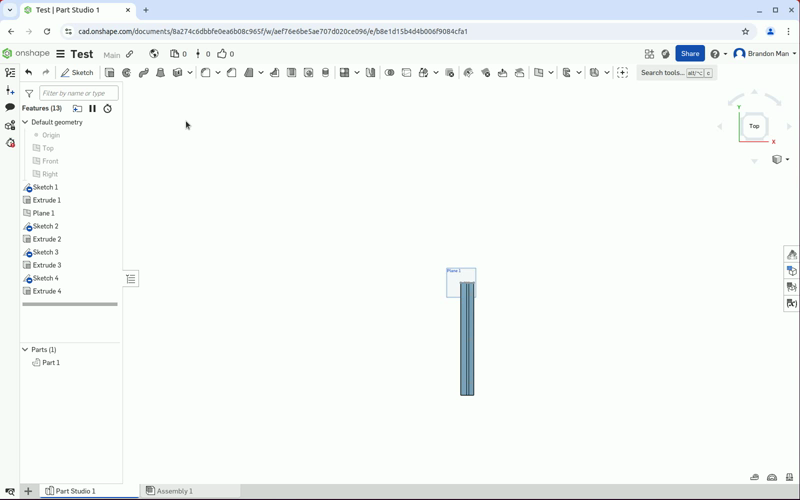
key(up, 3)
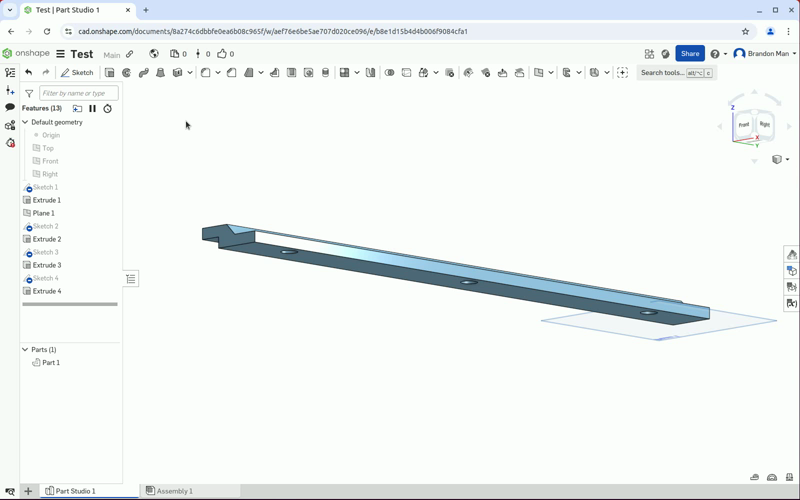
key(left, 3)
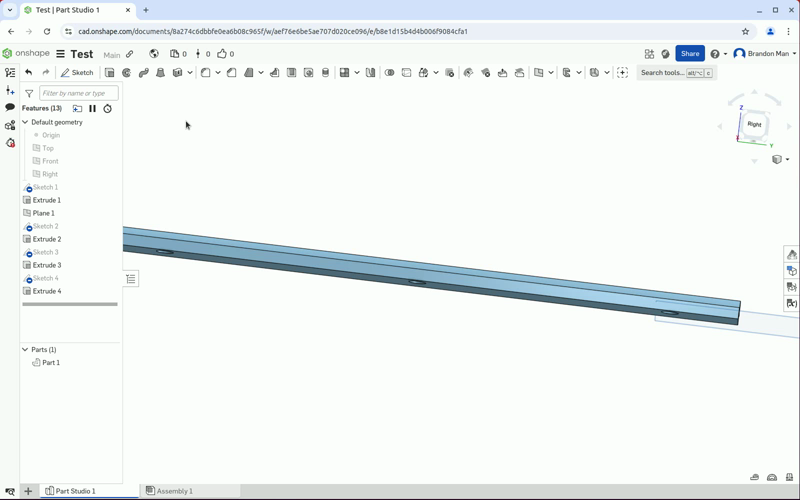
key(right, 3)
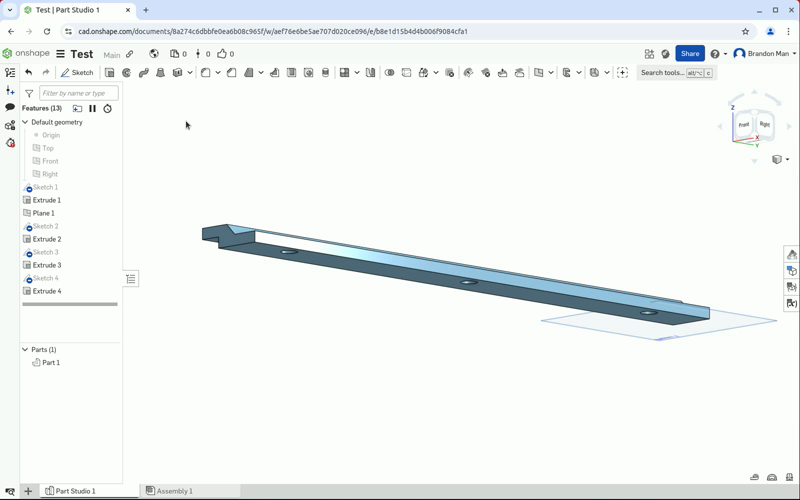
key(down, 3)
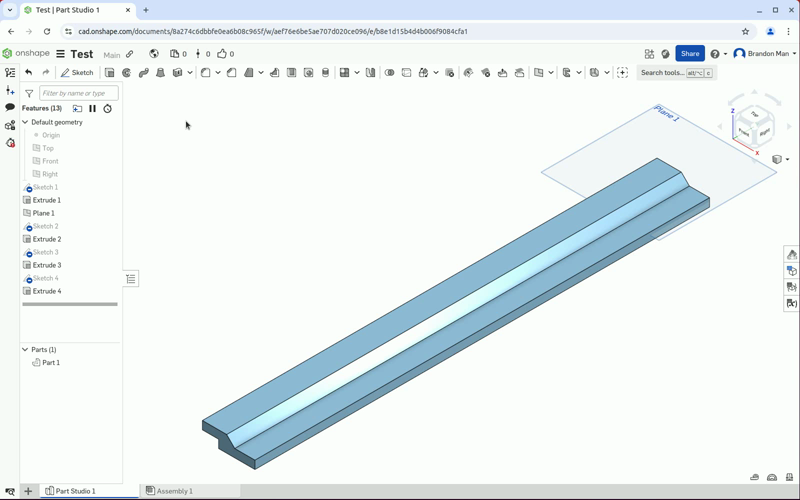
mouse_move(73, 189)
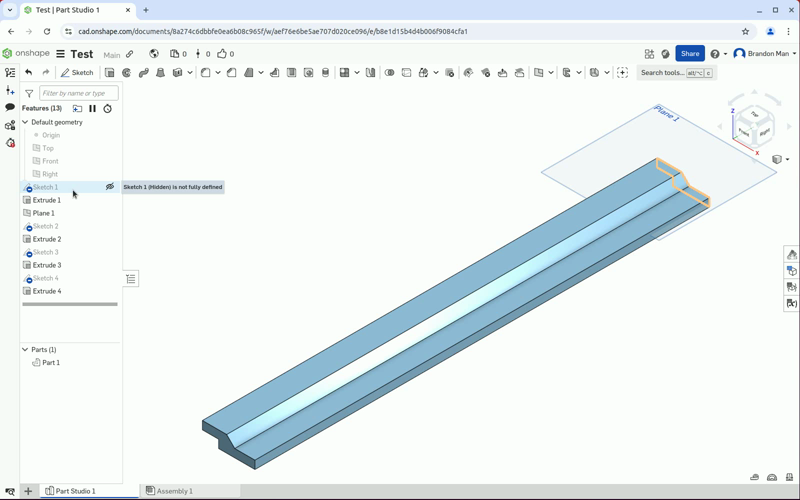
click(73, 189)